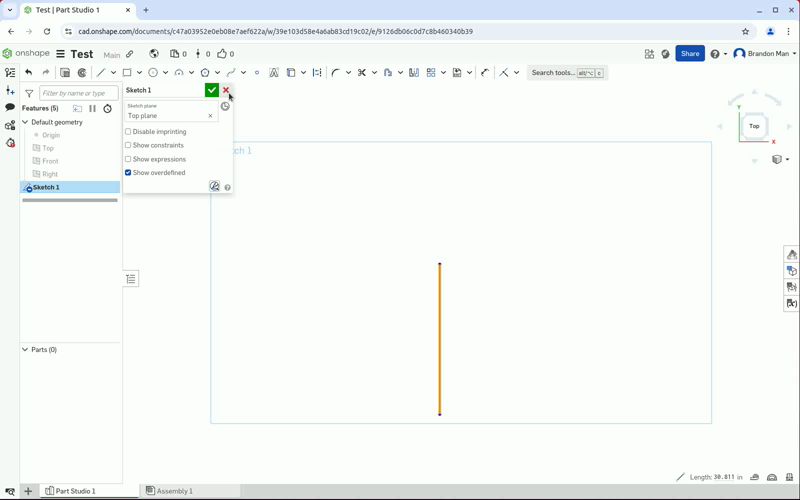
key(shift+h)
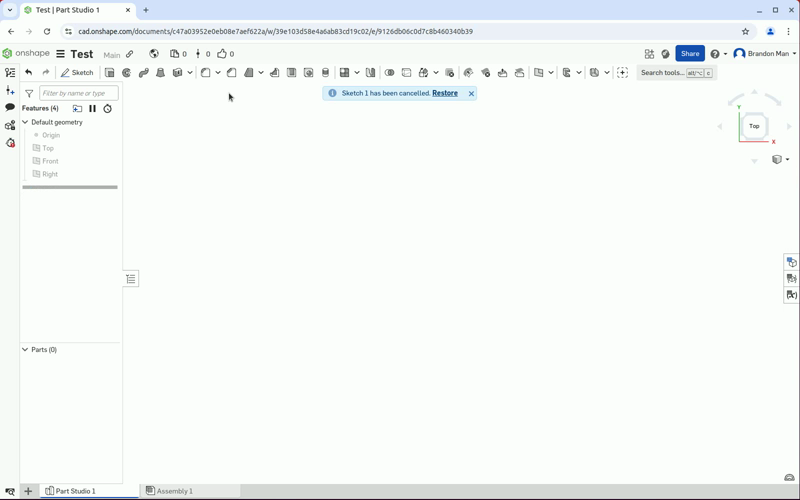
mouse_move(73, 352)
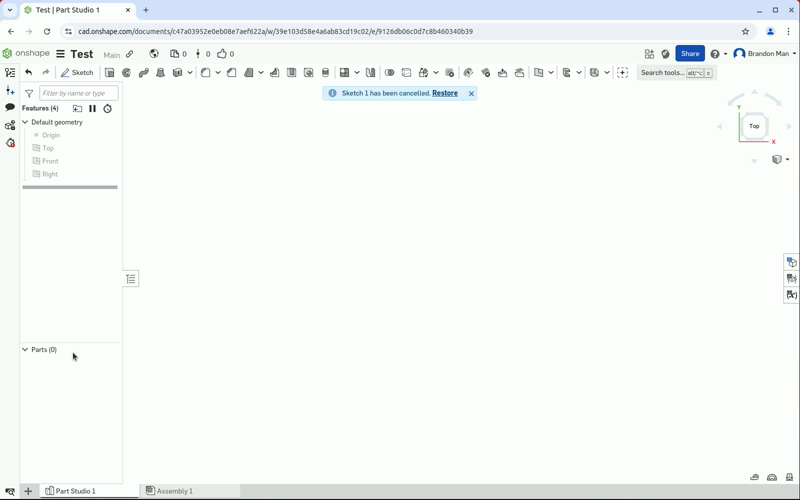
key(y)
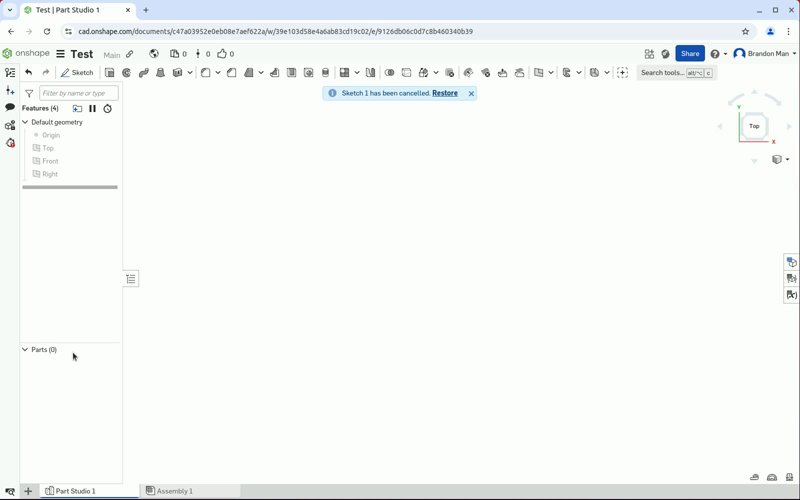
key(shift+p)
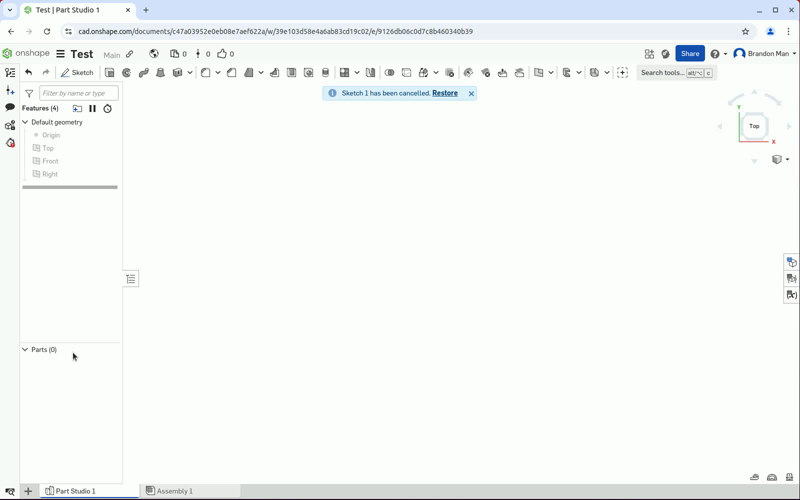
key(space)
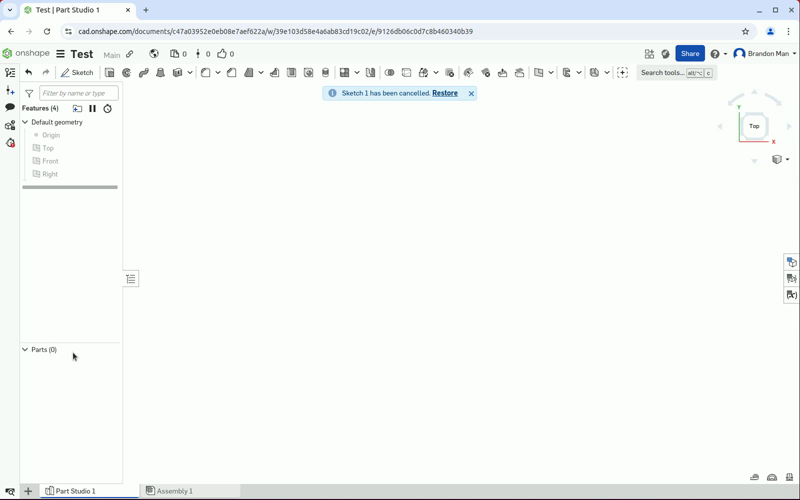
key_down(shift)
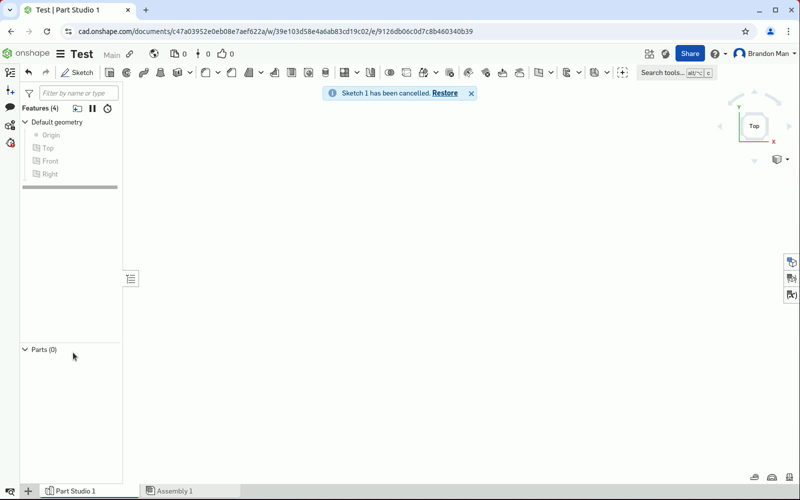
key(up)
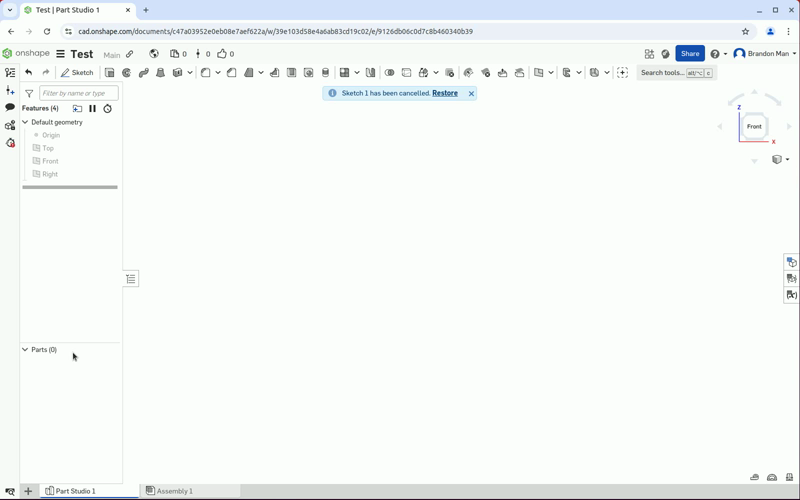
key_up(shift)
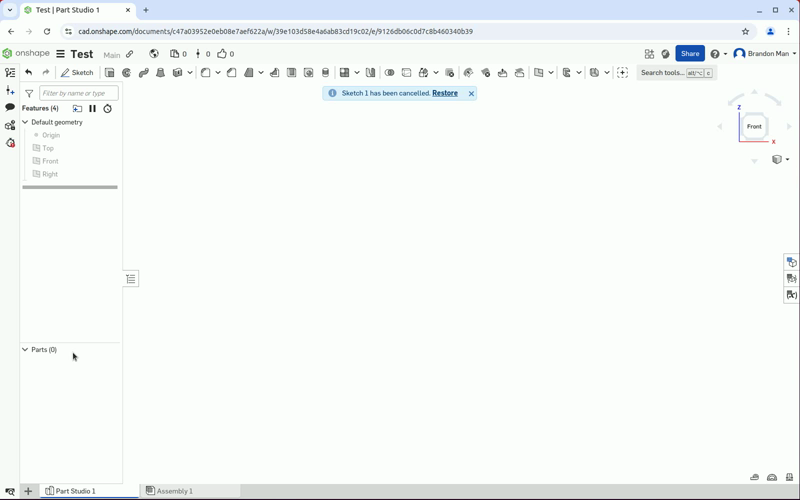
mouse_move(73, 352)
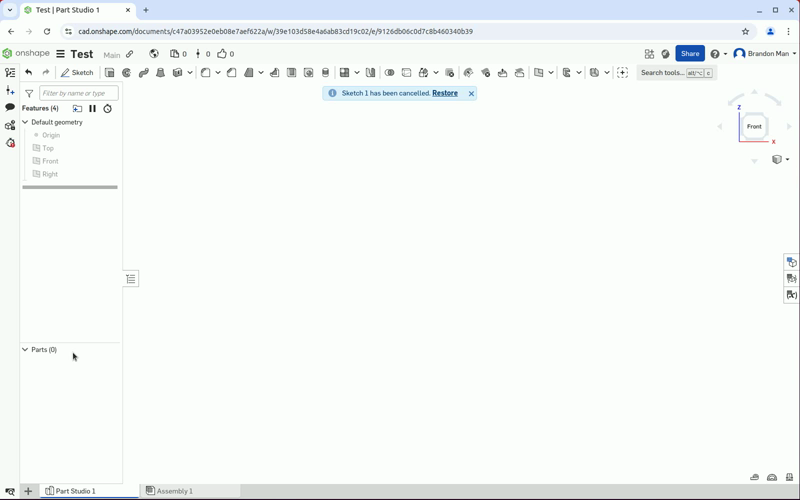
key(shift+y)
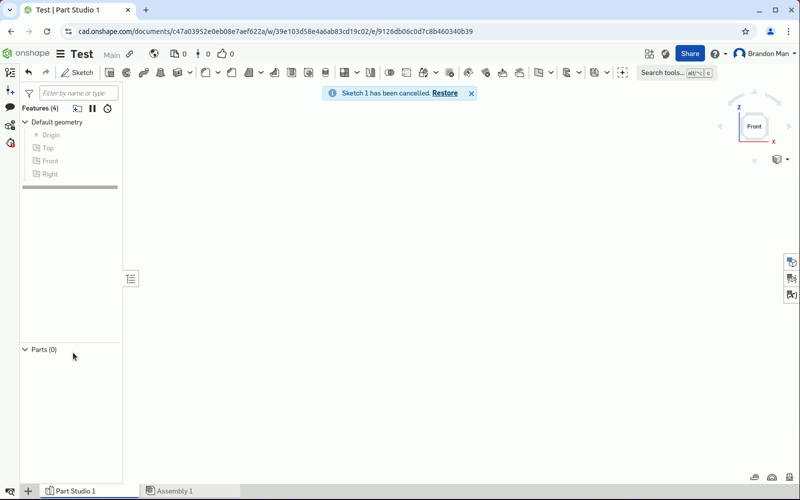
key(shift+s)
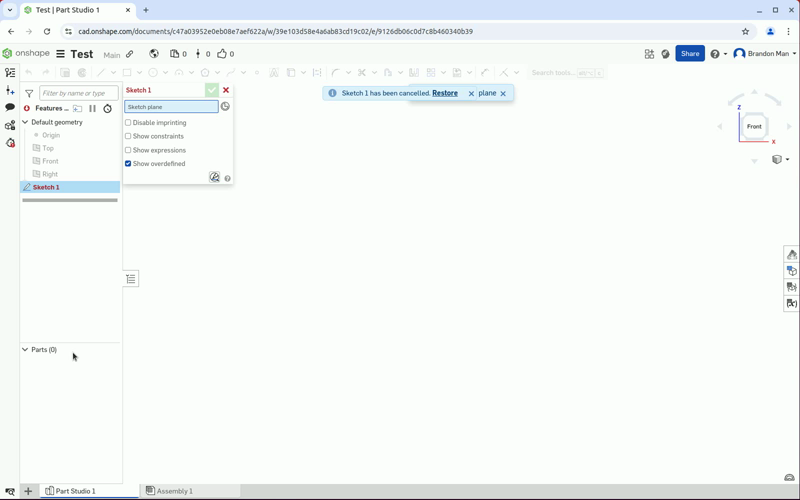
mouse_move(73, 163)
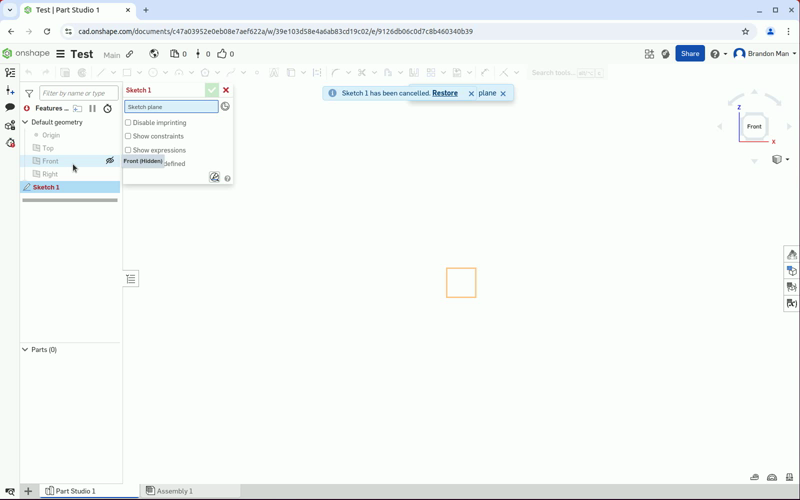
click(73, 163)
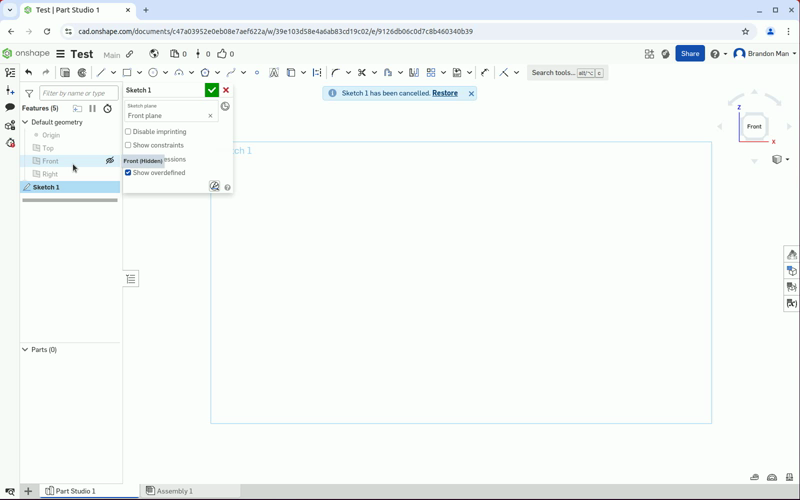
mouse_move(73, 352)
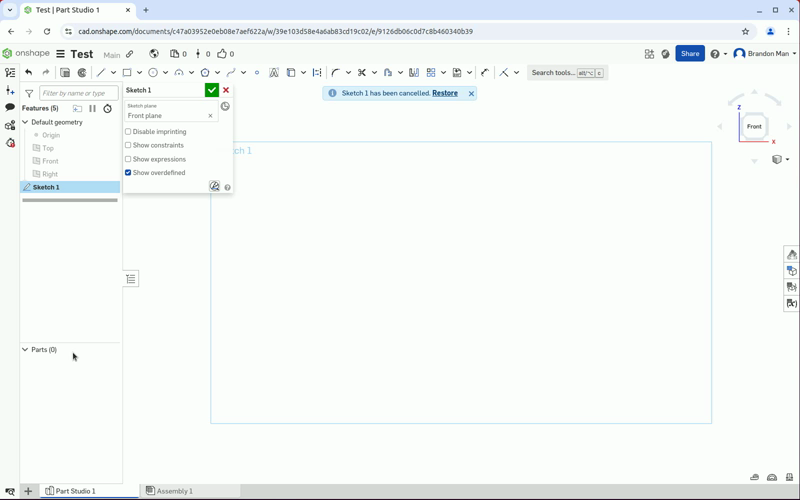
key(y)
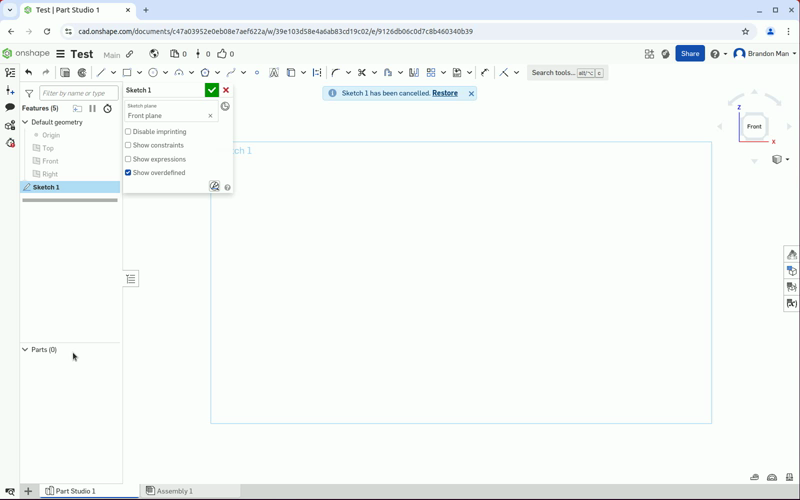
key(c)
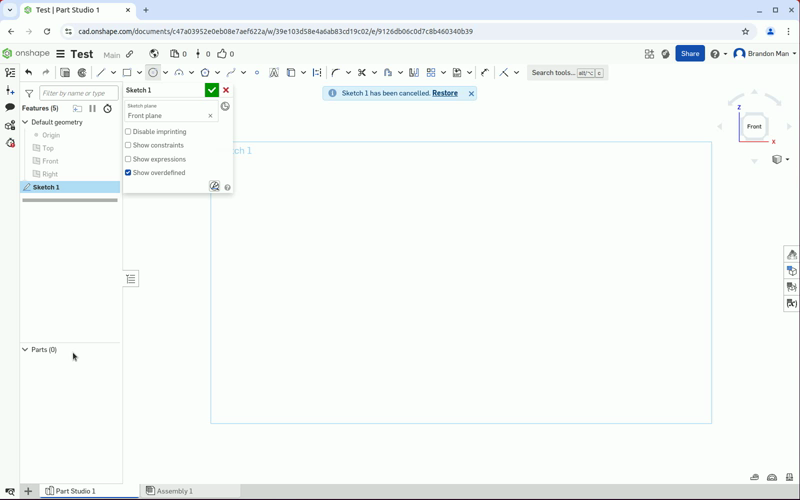
key_down(shift)
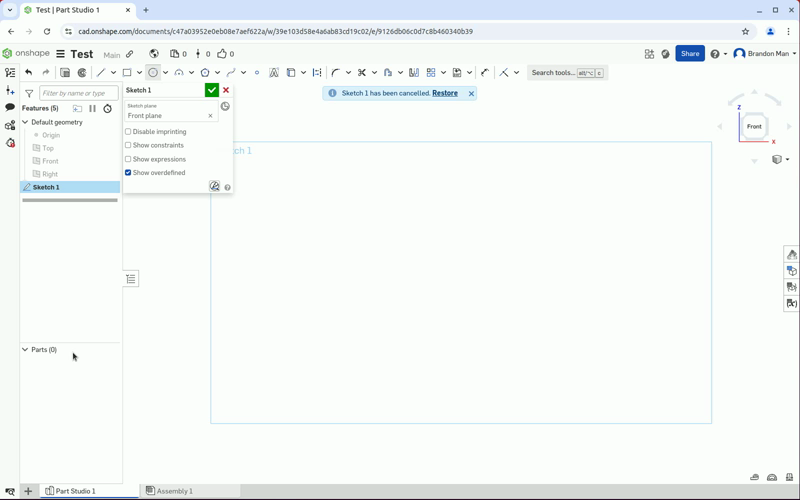
mouse_move(461, 282)
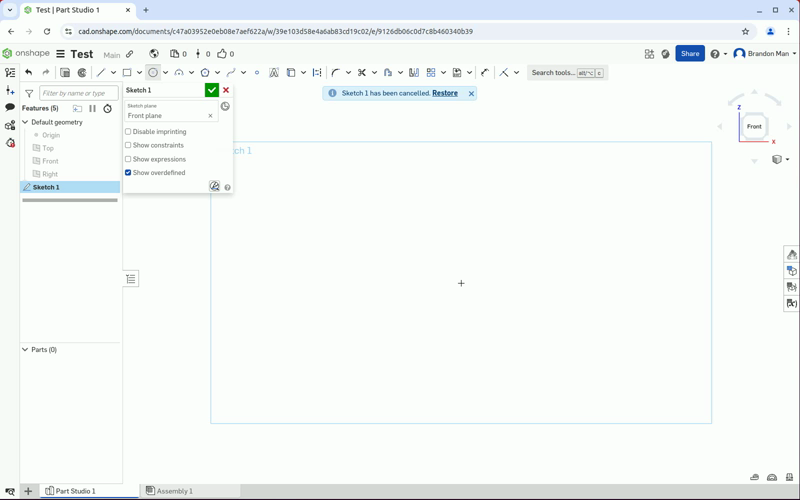
click(461, 282)
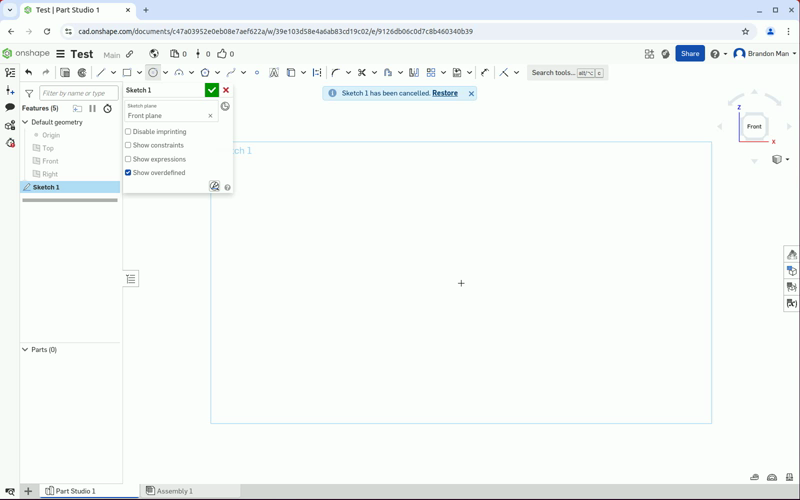
key_up(shift)
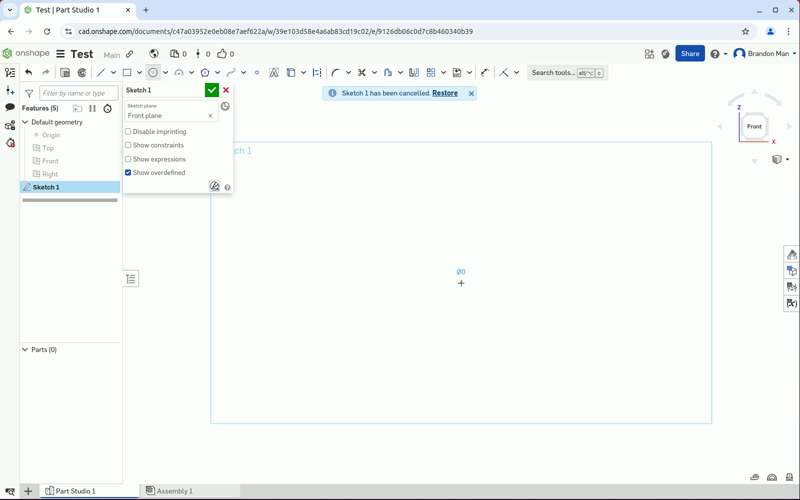
mouse_move(574, 282)
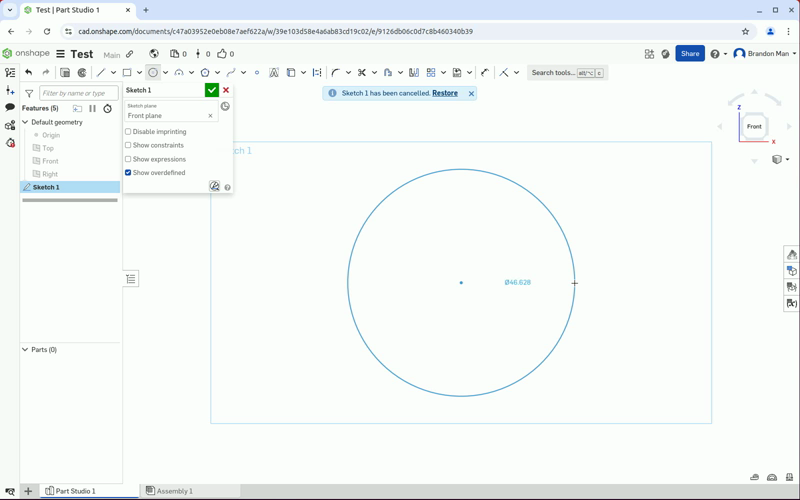
click(574, 282)
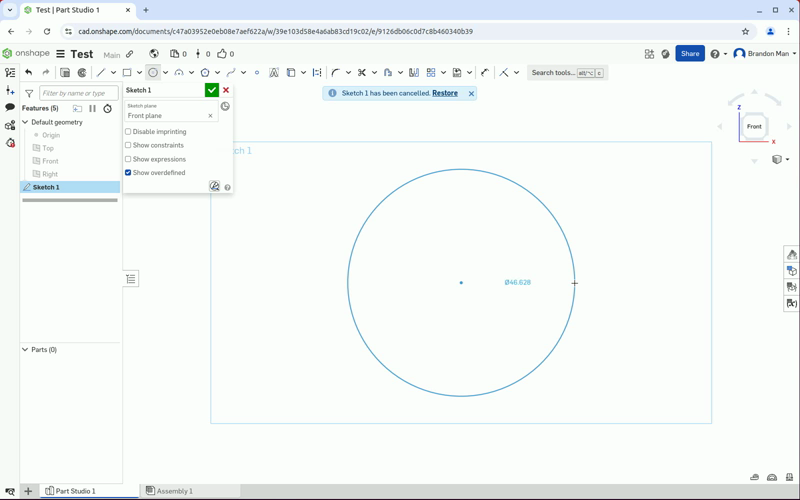
key(esc)
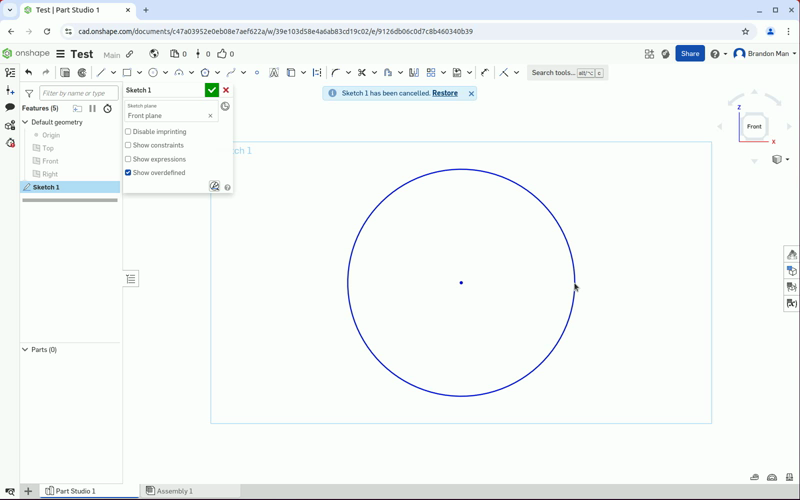
mouse_move(508, 299)
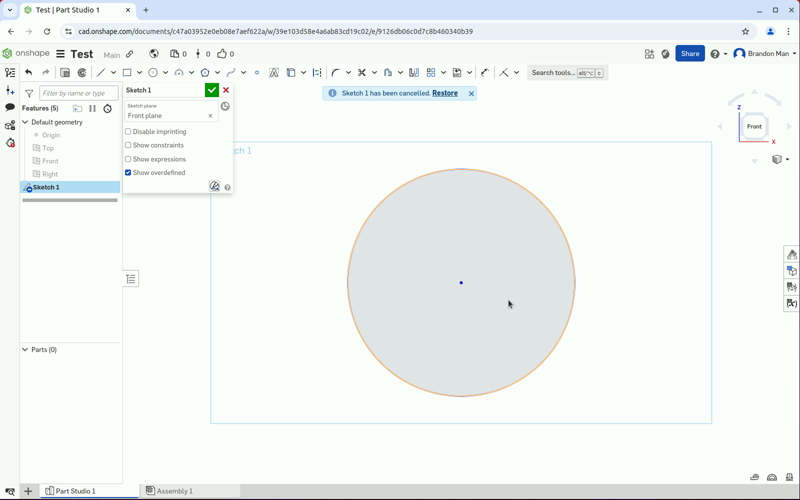
click(508, 299)
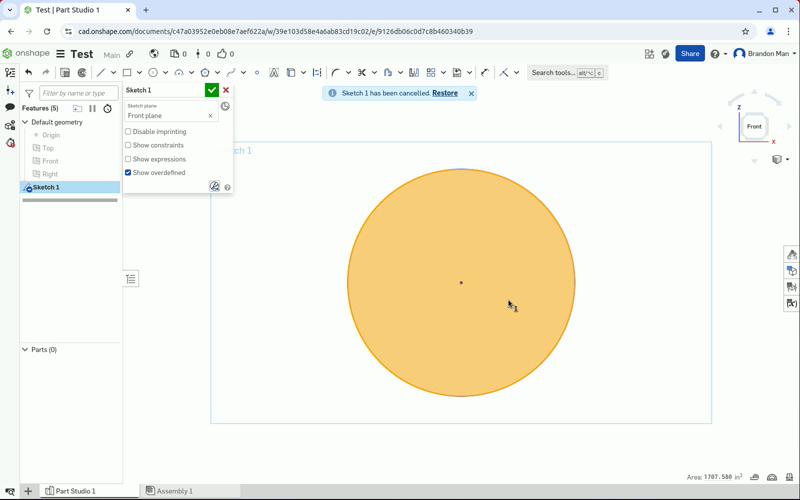
mouse_move(73, 352)
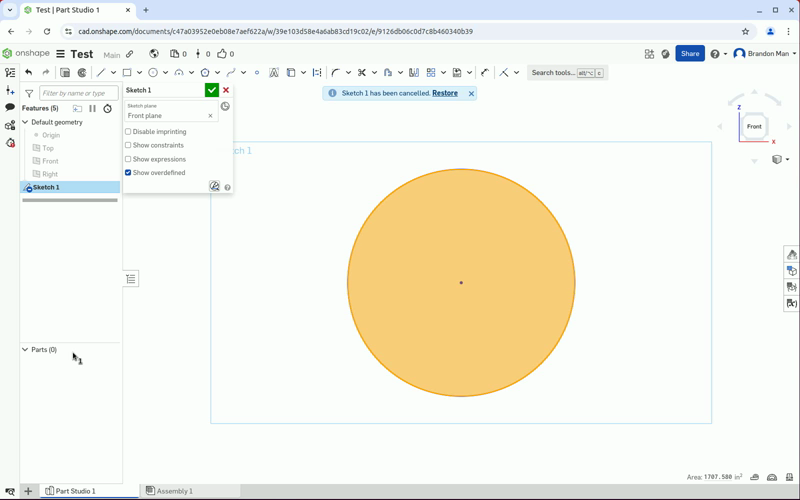
key(shift+y)
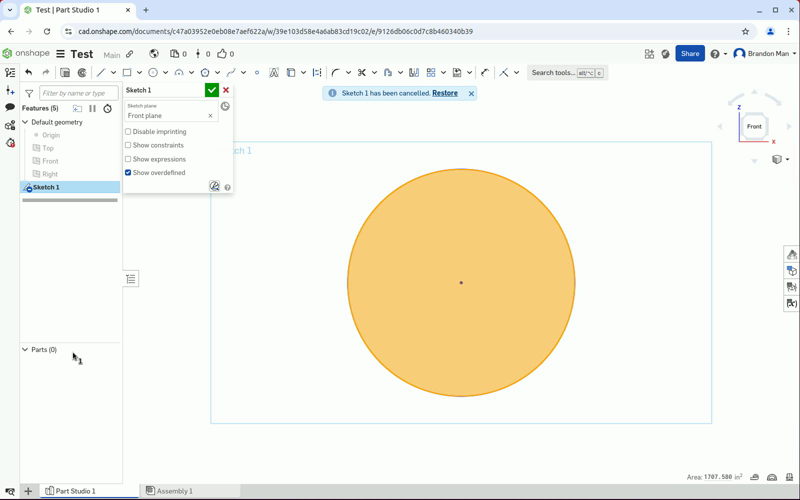
key(shift+e)
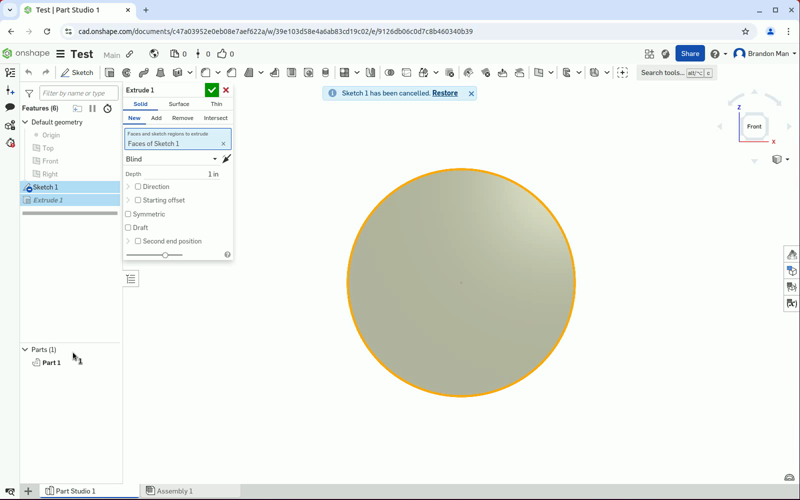
mouse_move(143, 106)
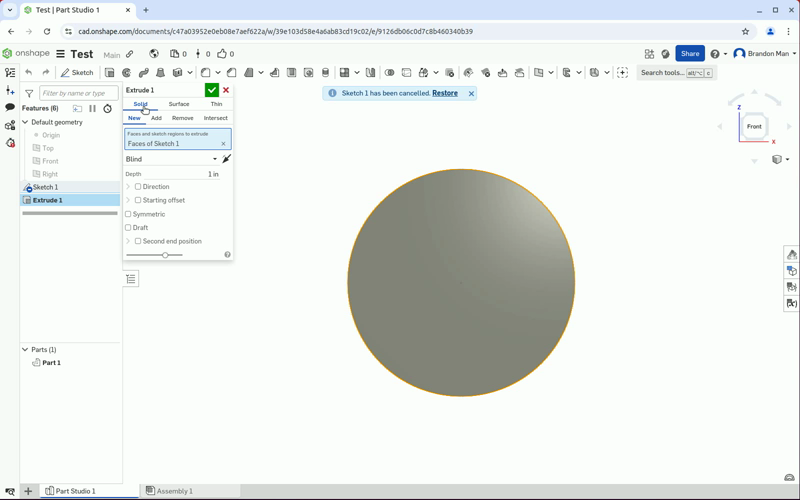
click(143, 106)
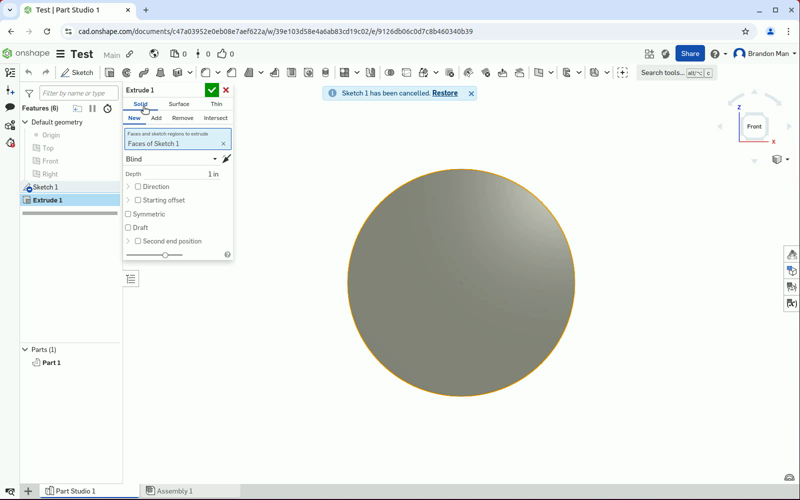
mouse_move(137, 120)
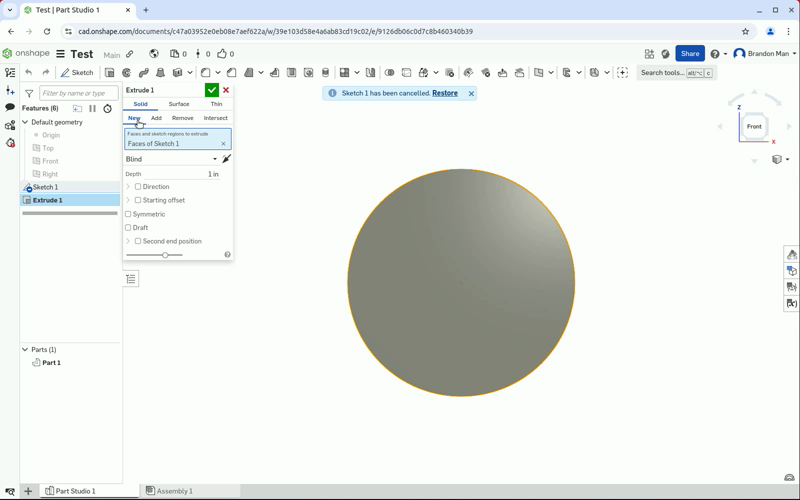
click(137, 120)
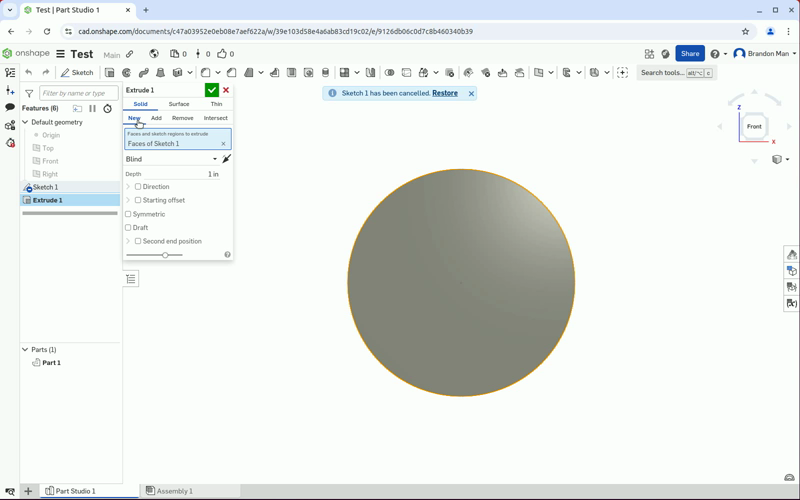
key(tab, 4)
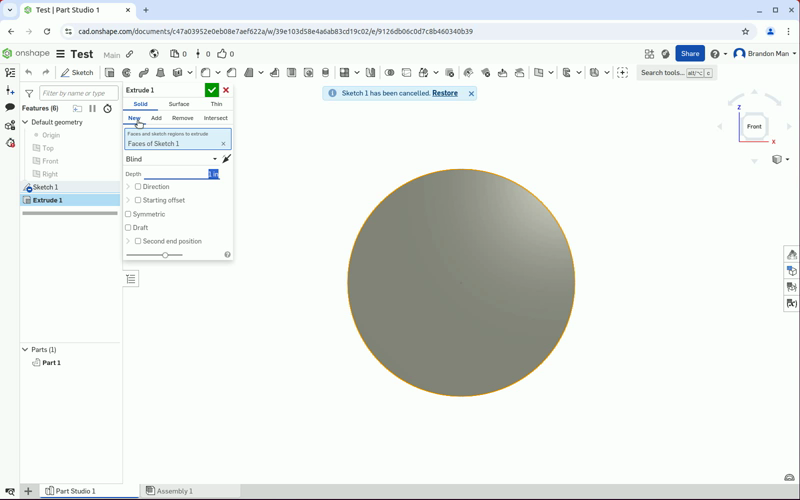
text(11.554)
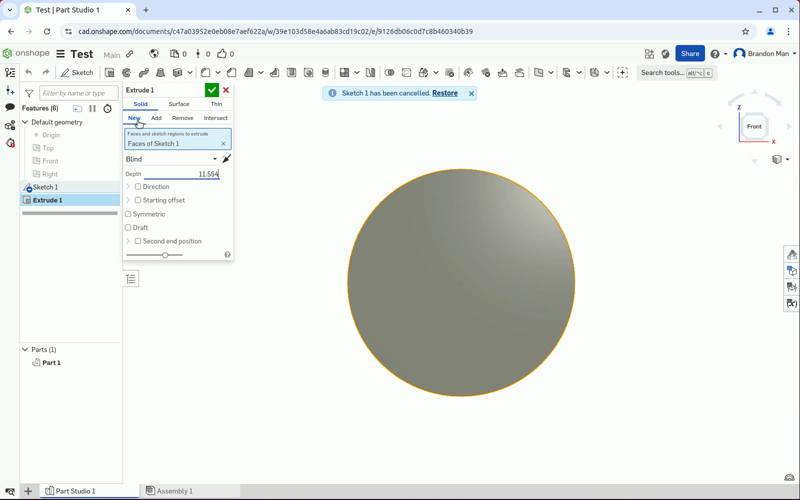
key(enter)
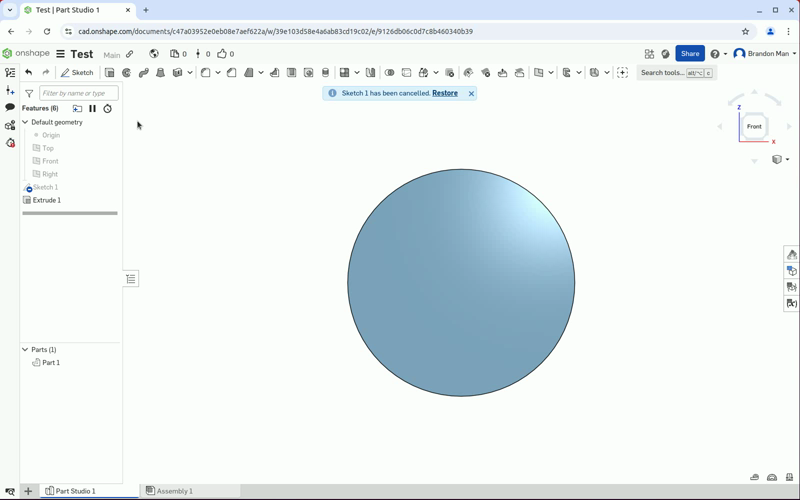
key(shift+h)
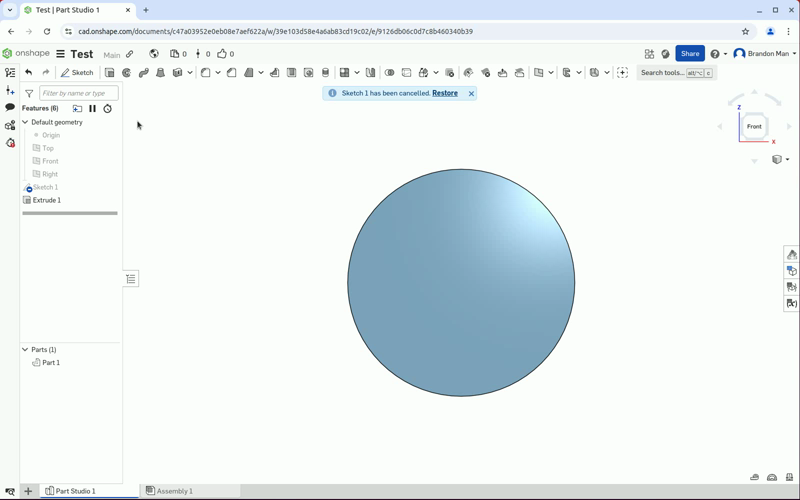
key(shift+h)
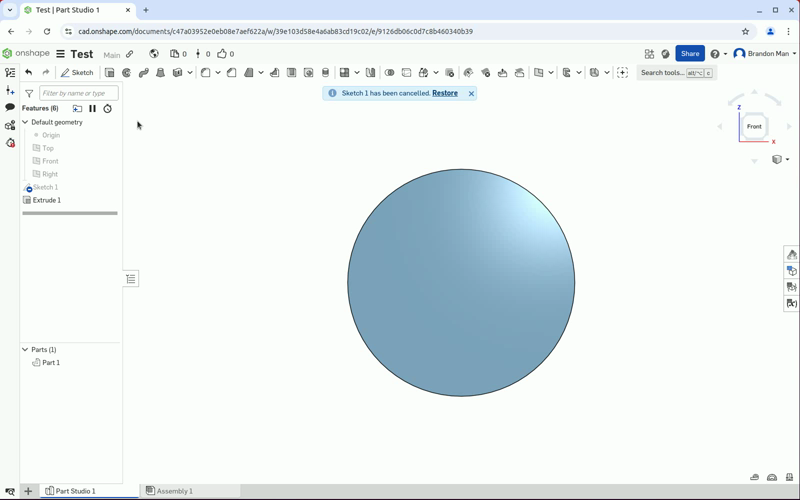
mouse_move(73, 189)
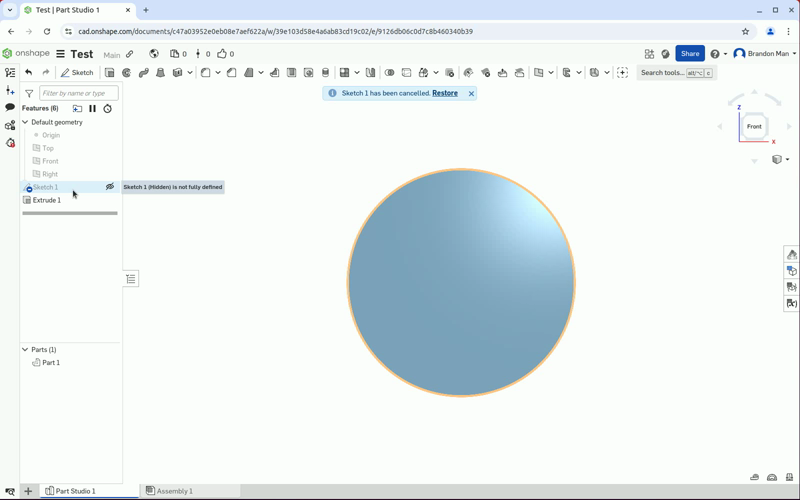
click(73, 189)
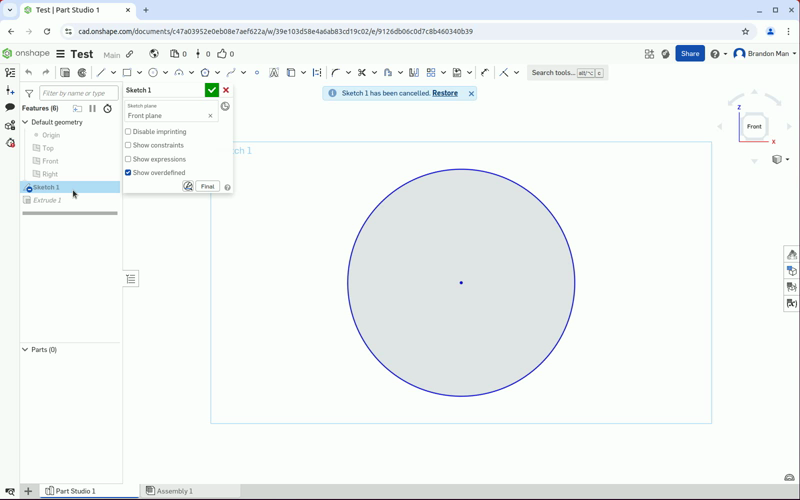
mouse_move(229, 92)
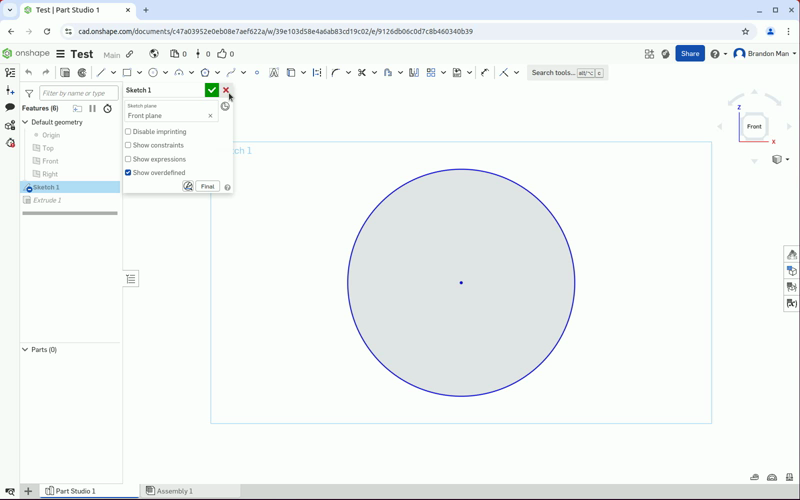
click(229, 92)
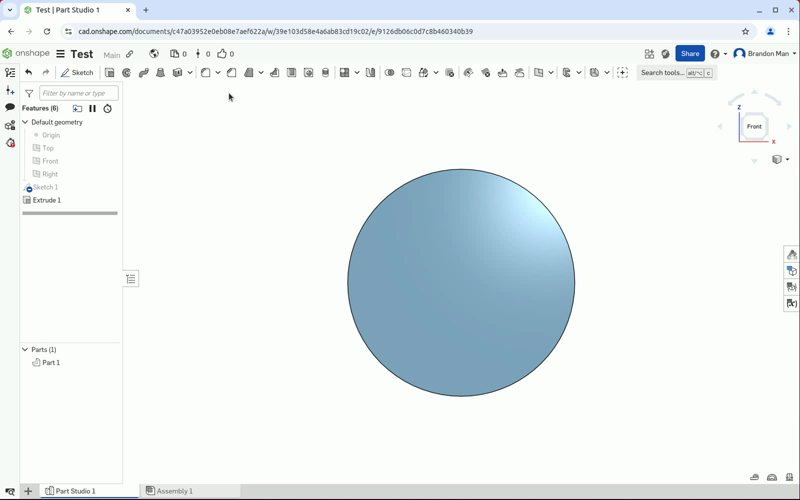
mouse_move(541, 75)
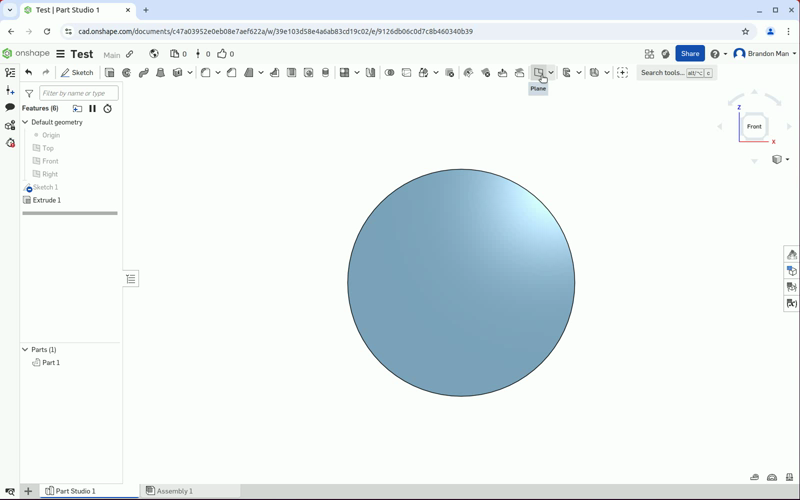
click(541, 75)
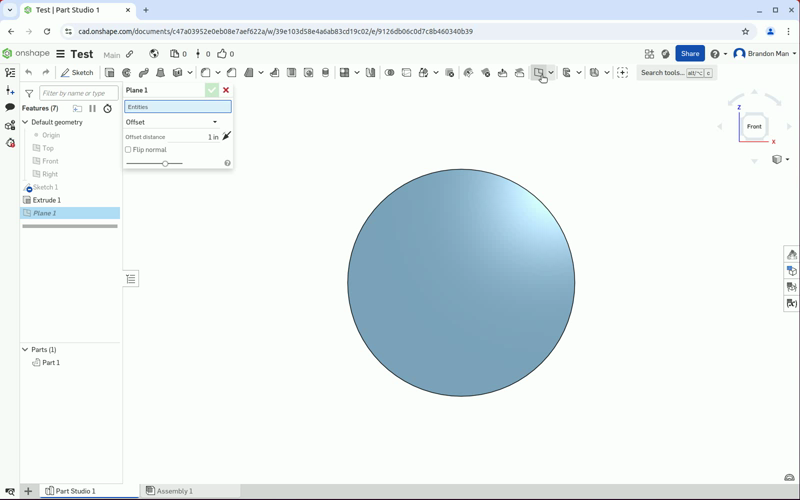
mouse_move(73, 163)
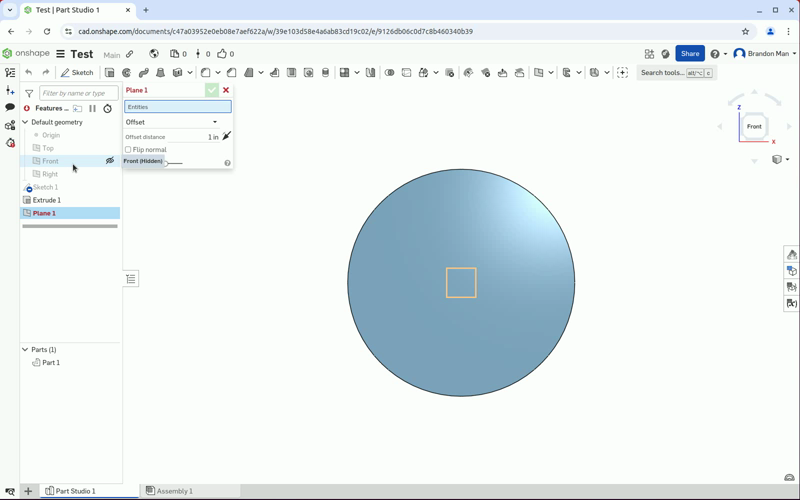
click(73, 163)
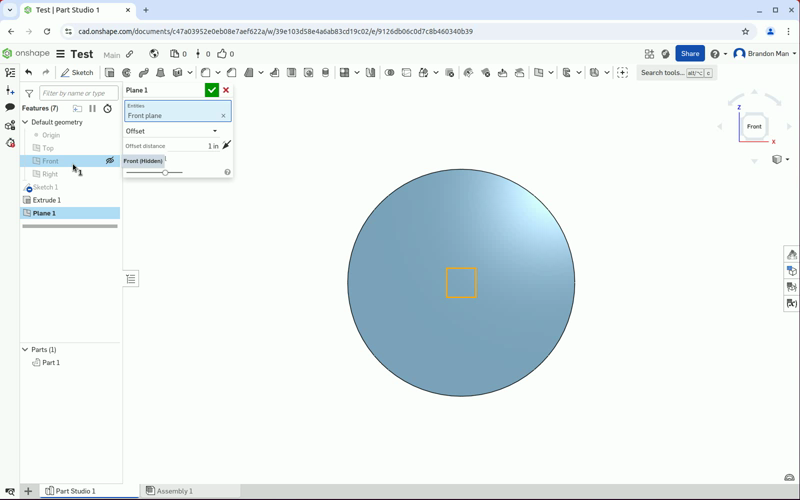
key(tab, 2)
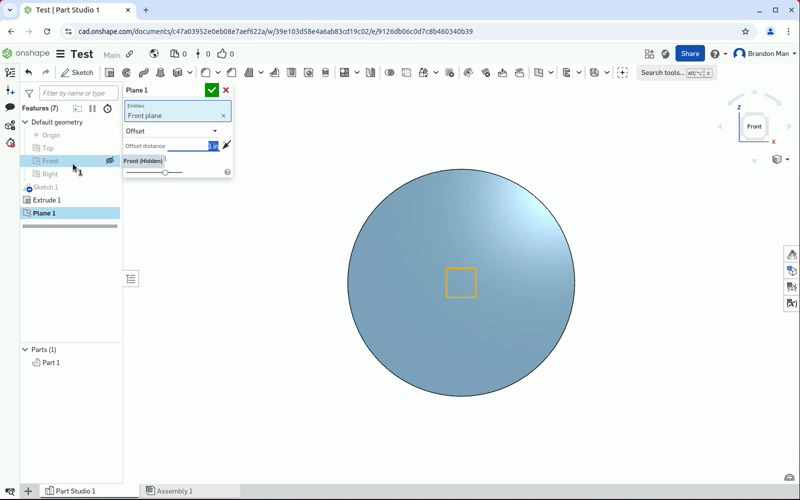
text(11.554)
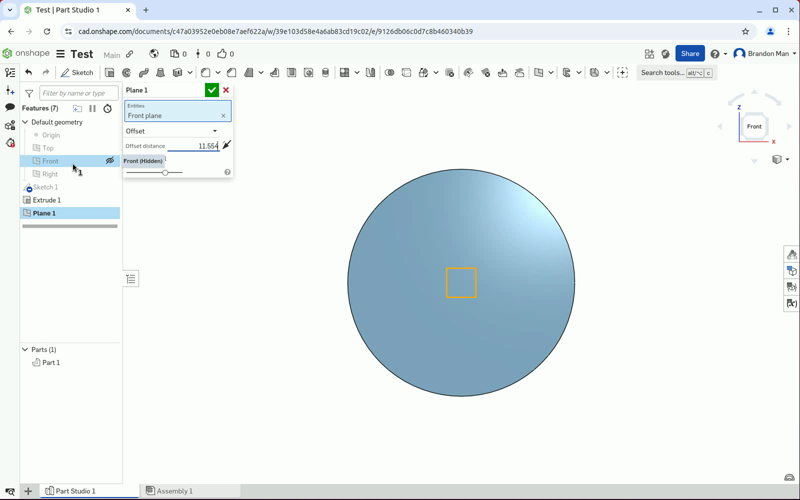
key(enter, 2)
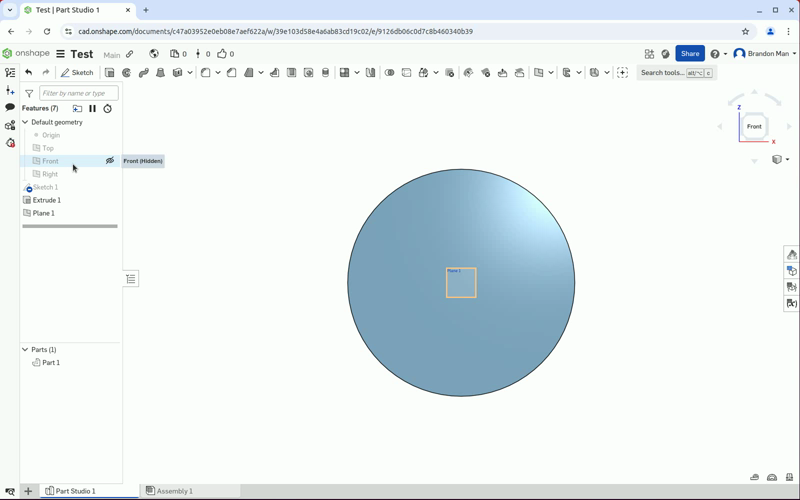
key(shift+s)
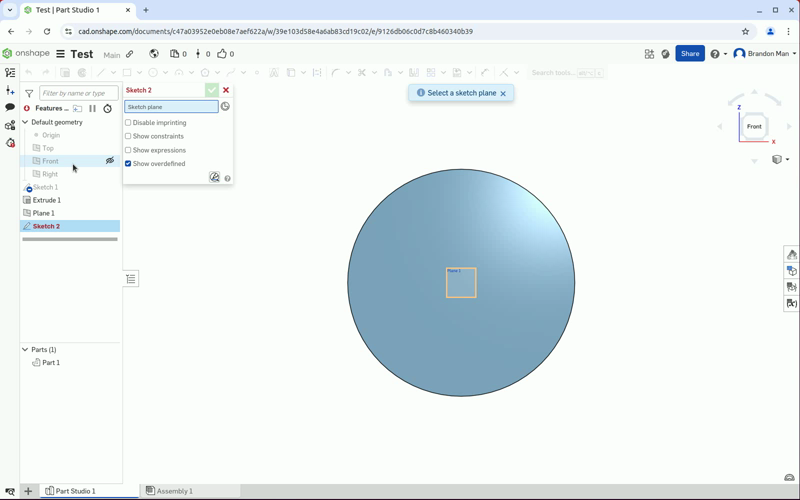
mouse_move(73, 215)
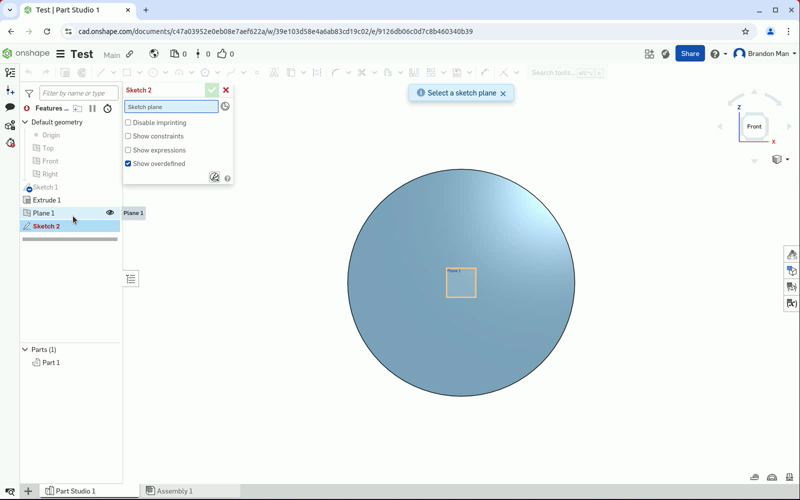
click(73, 215)
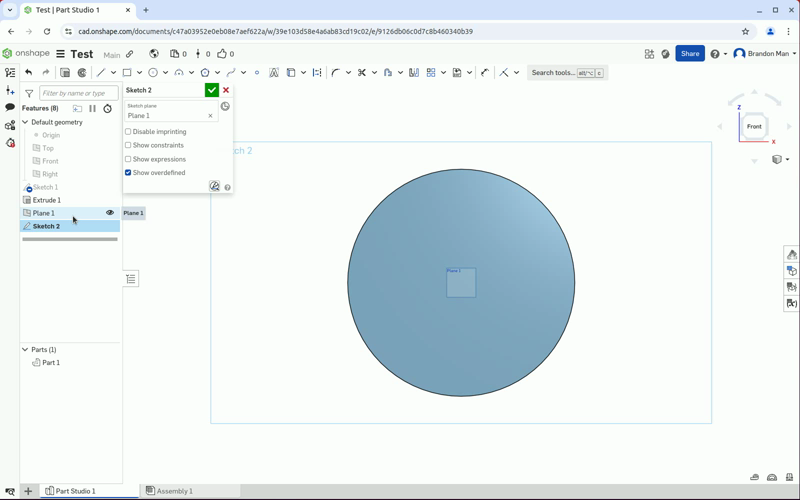
mouse_move(73, 352)
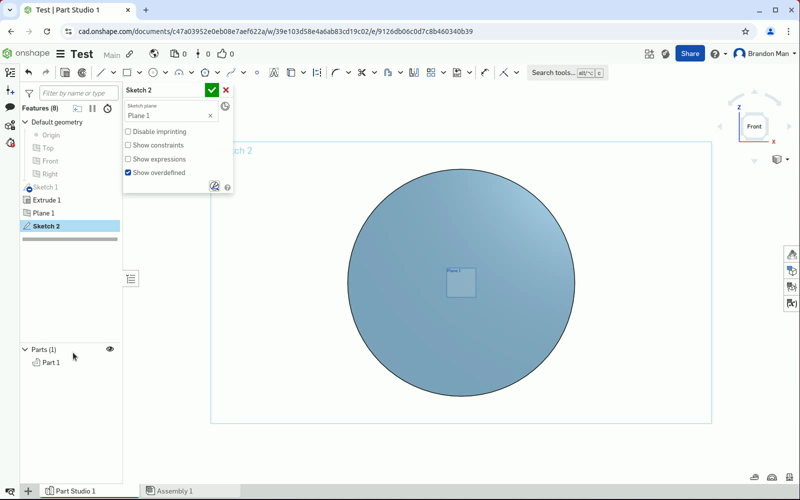
key(y)
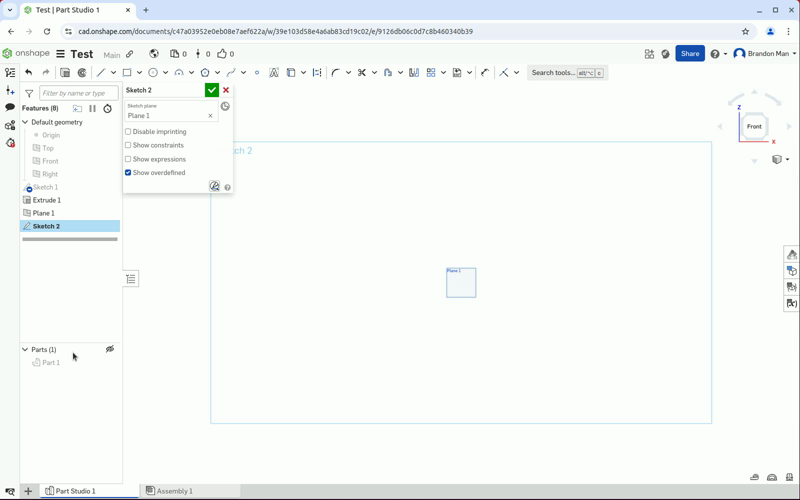
key(c)
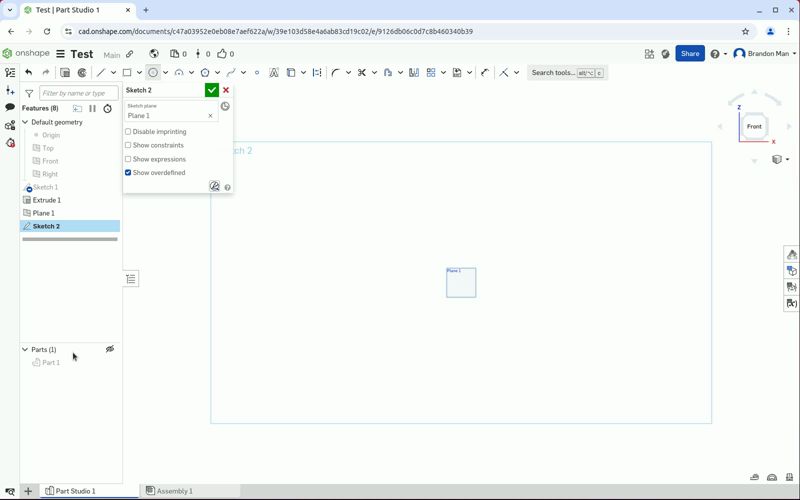
key_down(shift)
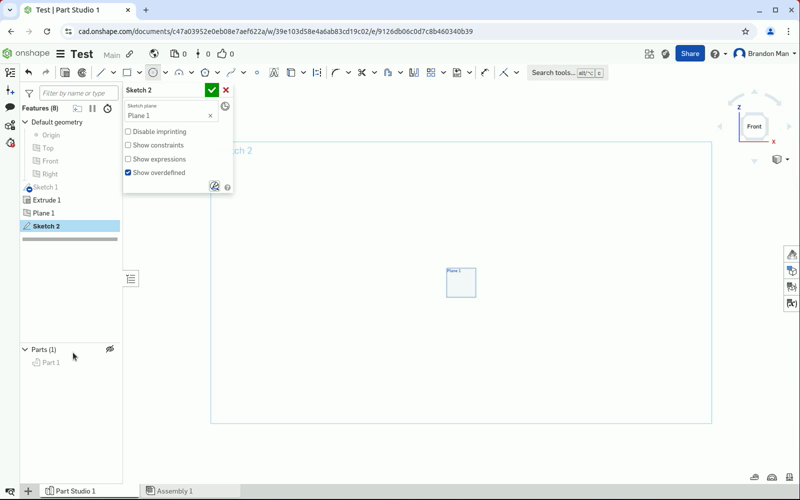
mouse_move(461, 282)
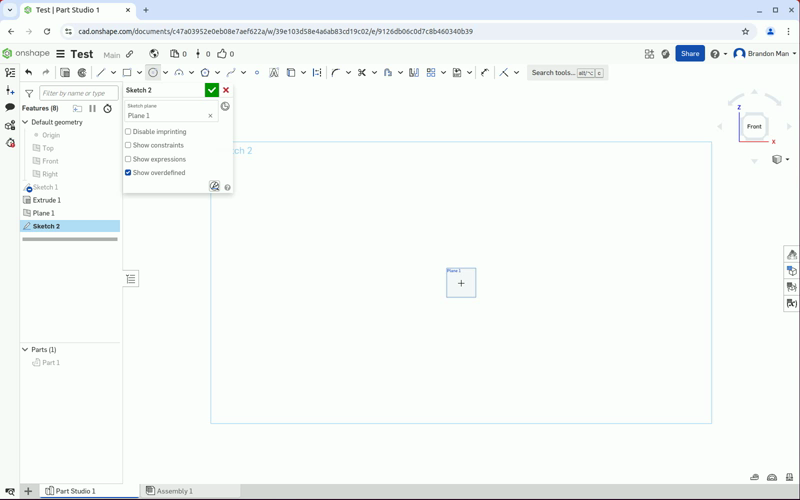
click(461, 282)
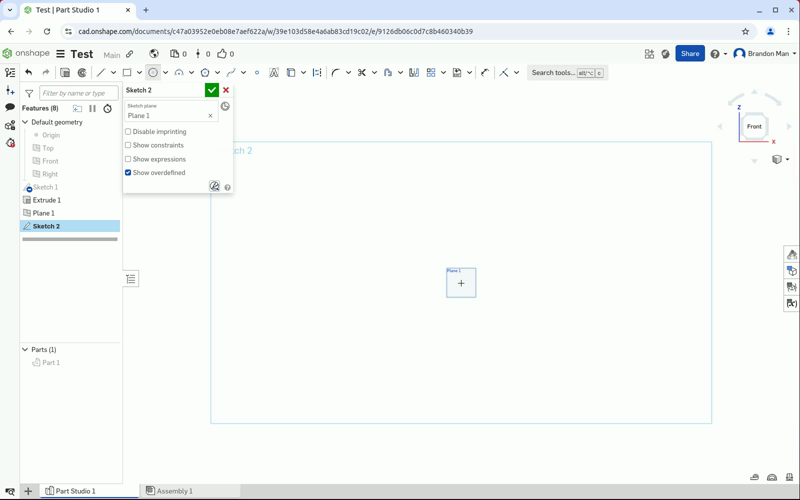
key_up(shift)
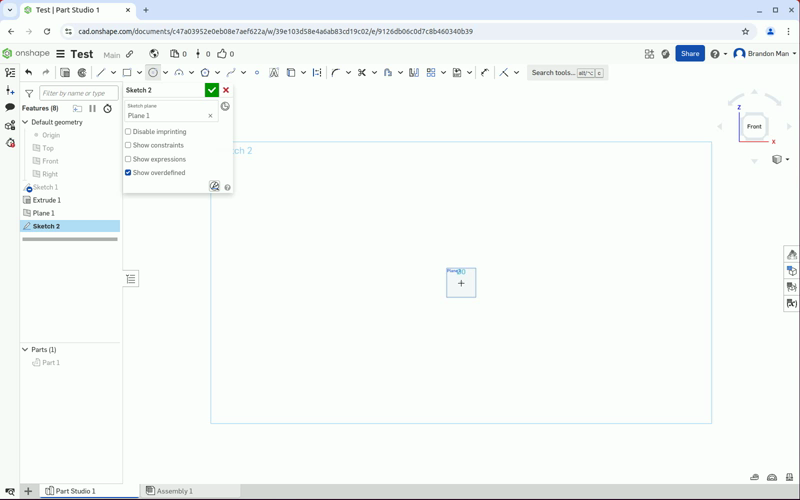
mouse_move(490, 282)
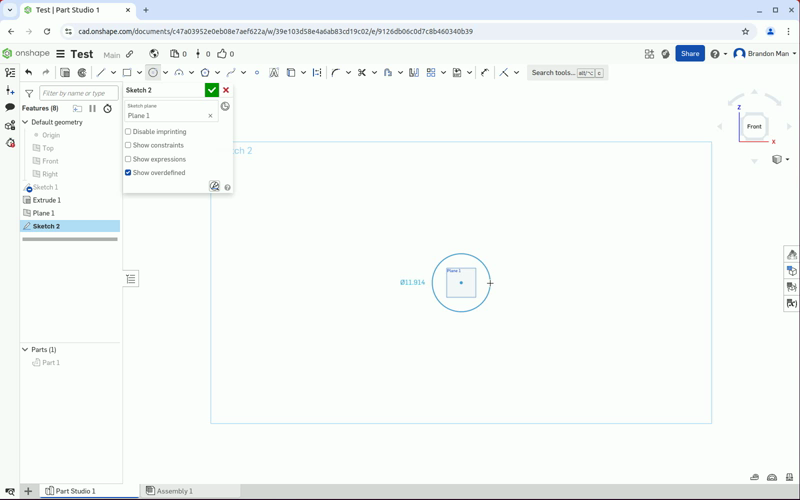
click(490, 282)
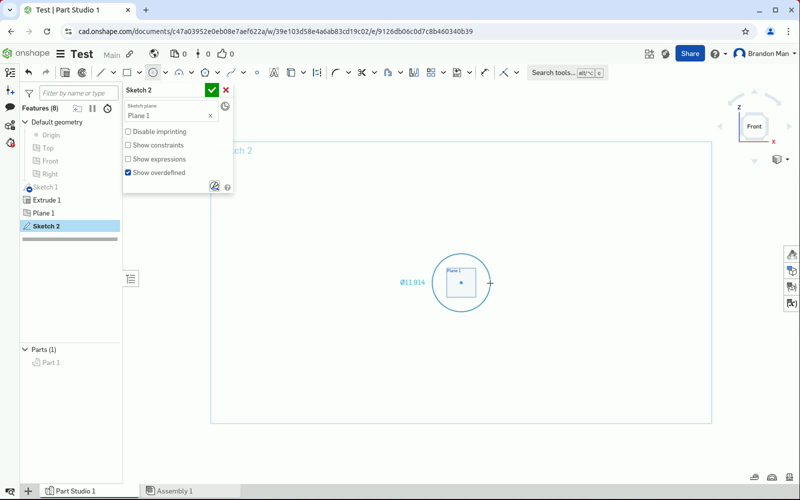
key(esc)
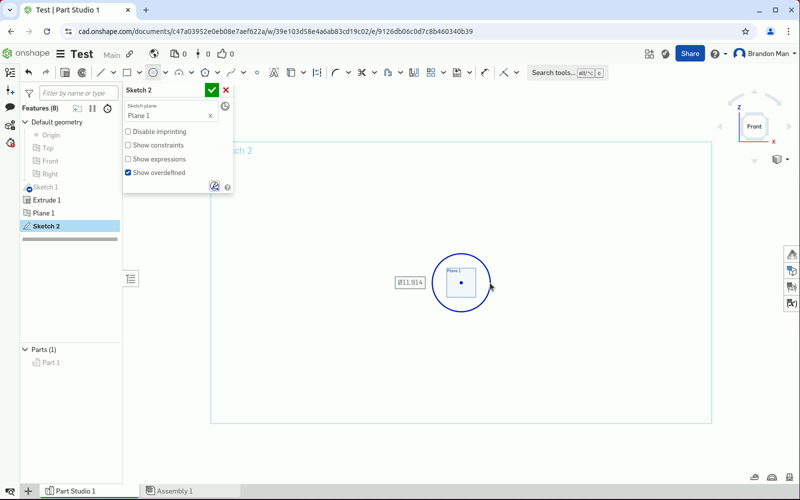
mouse_move(466, 290)
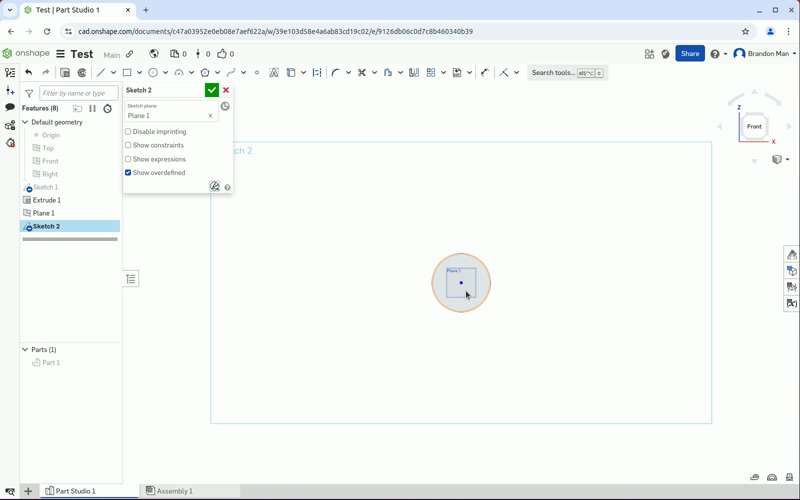
click(466, 290)
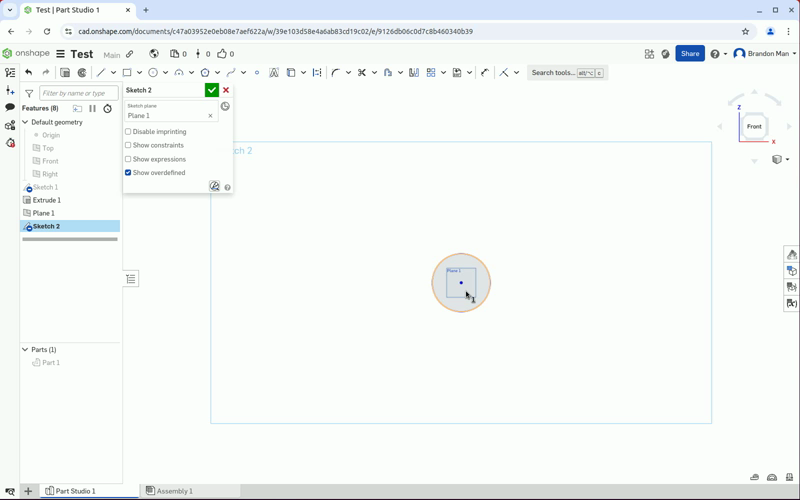
mouse_move(73, 352)
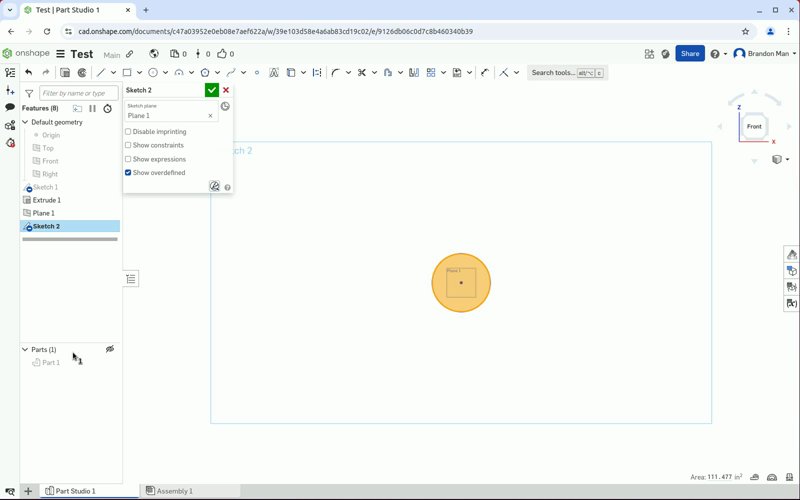
key(shift+y)
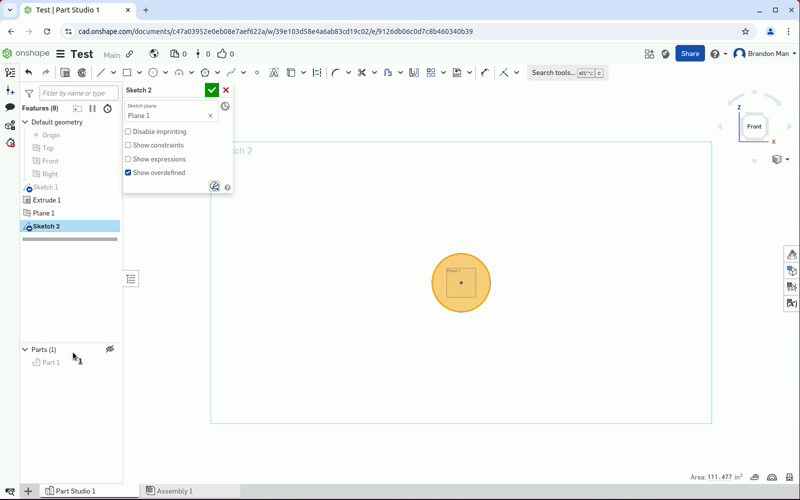
key(shift+e)
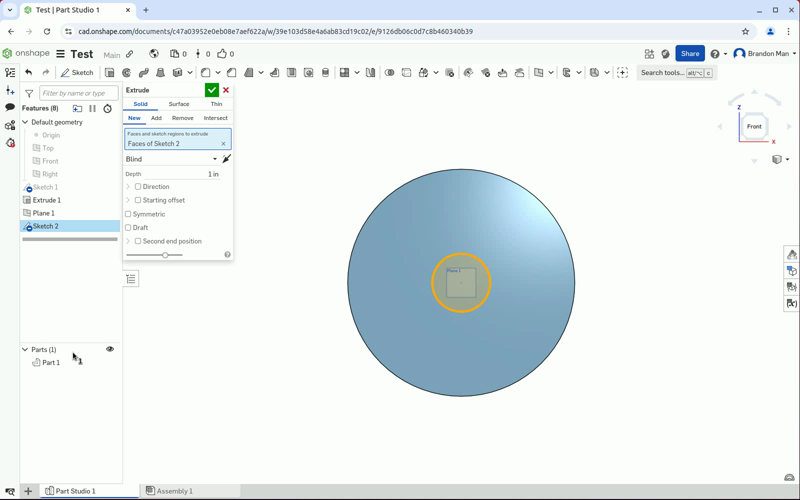
mouse_move(143, 106)
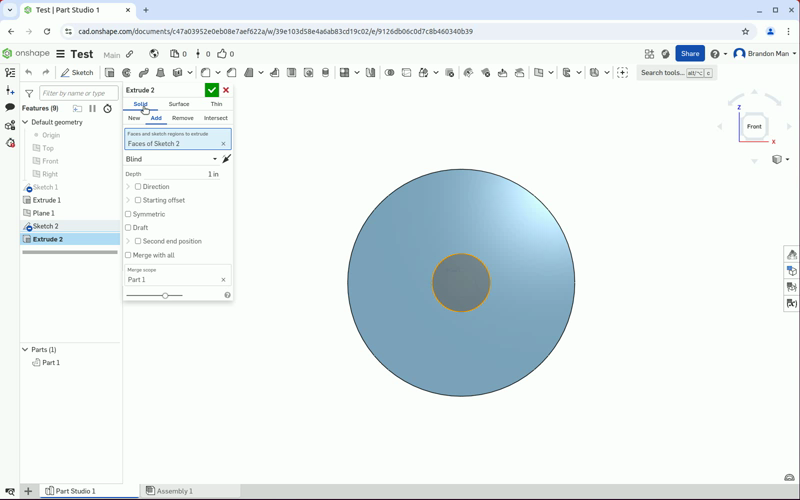
click(143, 106)
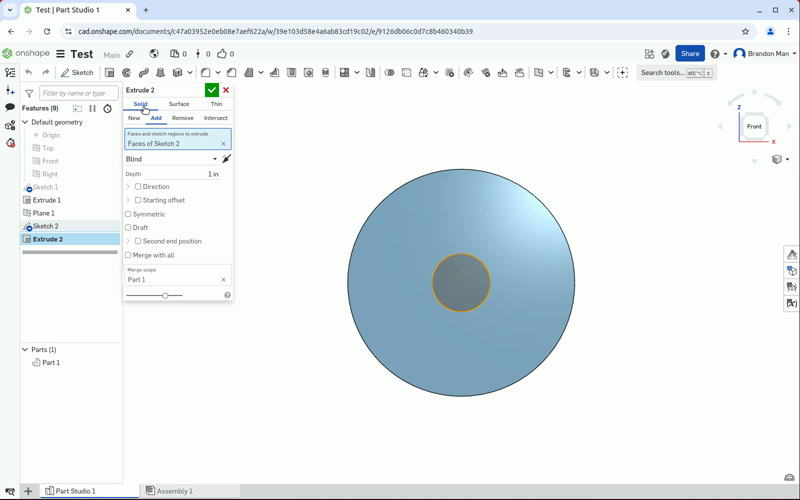
mouse_move(186, 120)
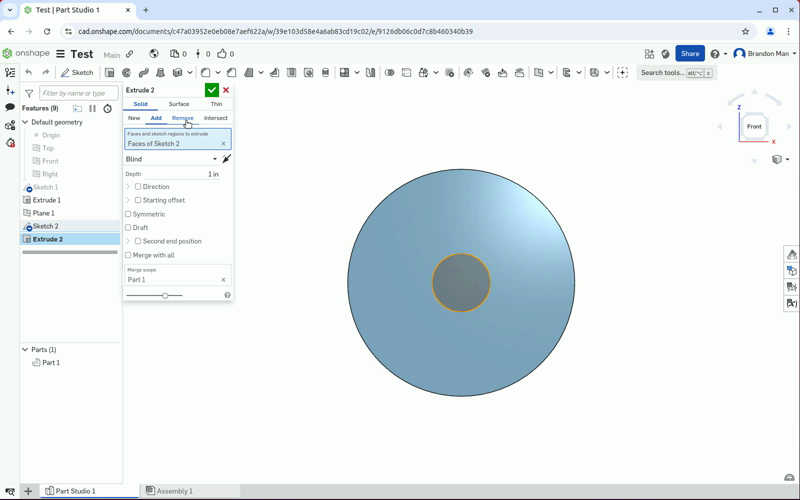
click(186, 120)
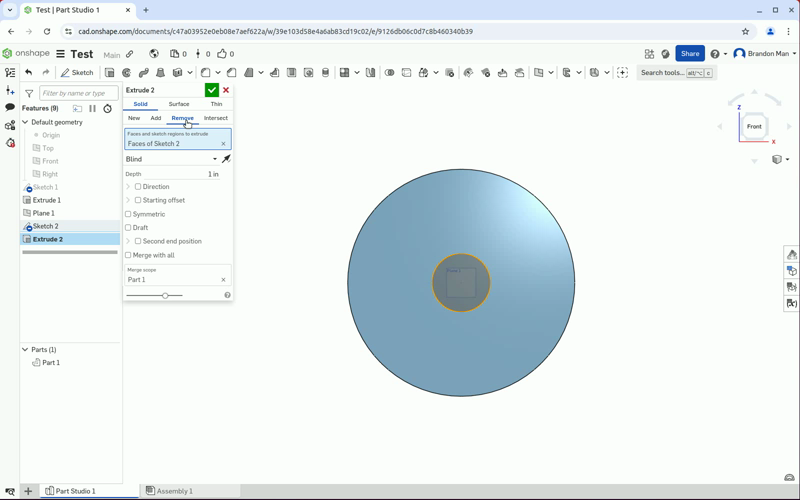
key(tab, 4)
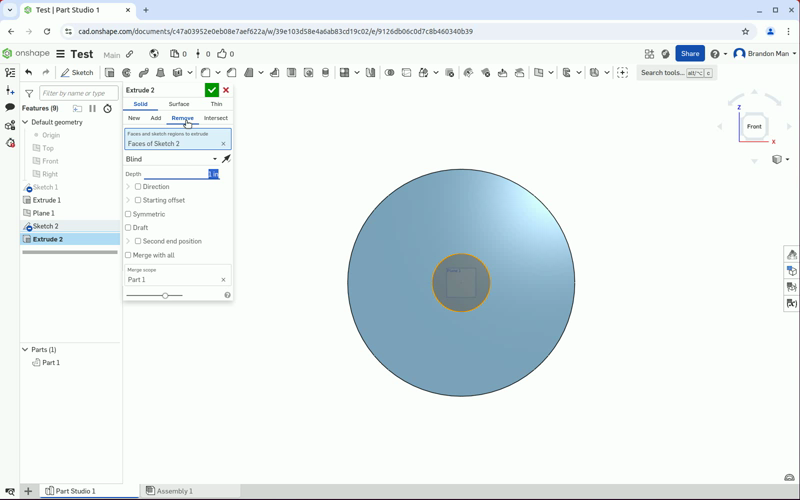
text(30.811)
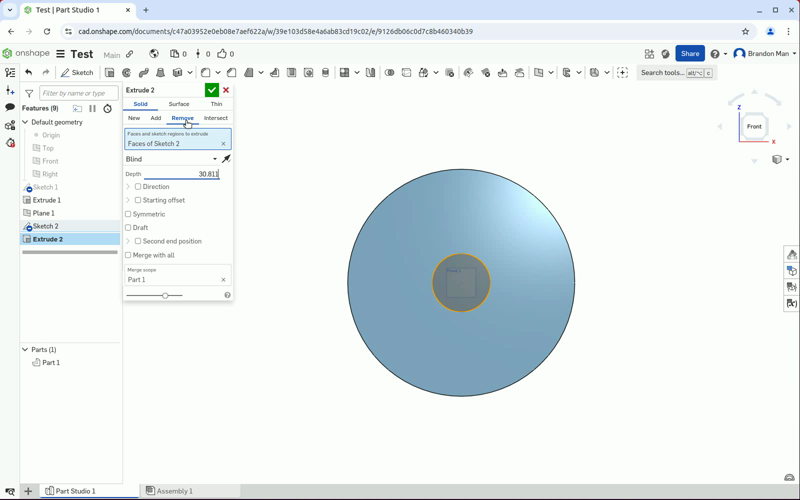
key(tab, 6)
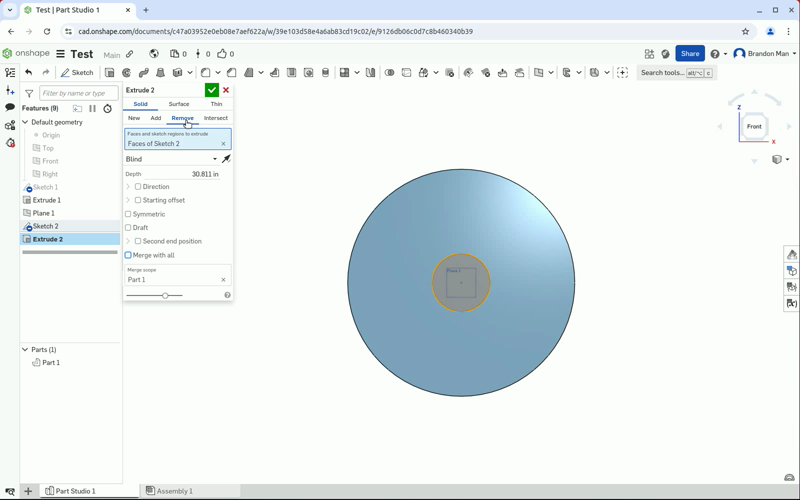
key(space)
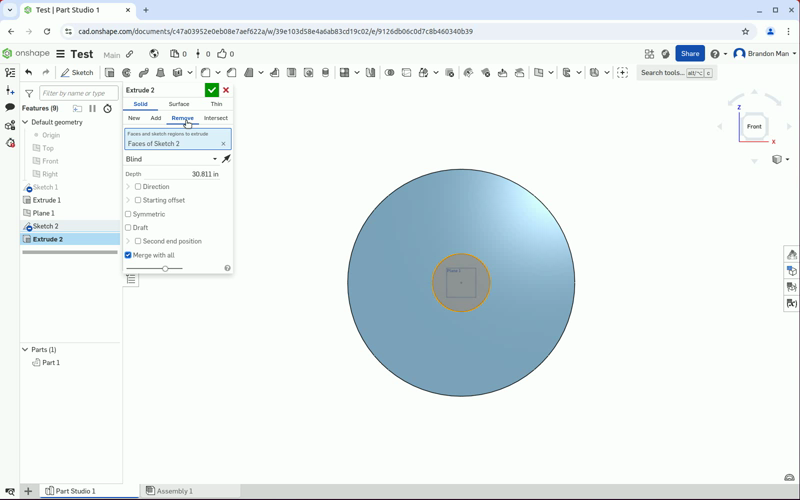
key(enter)
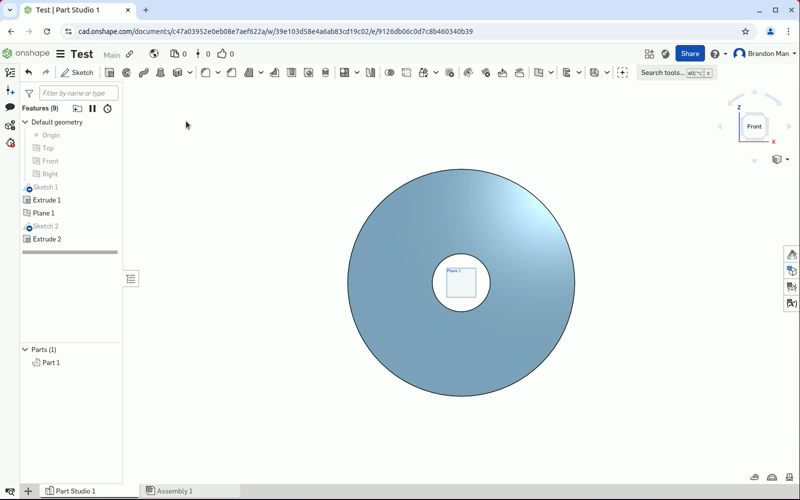
key(shift+h)
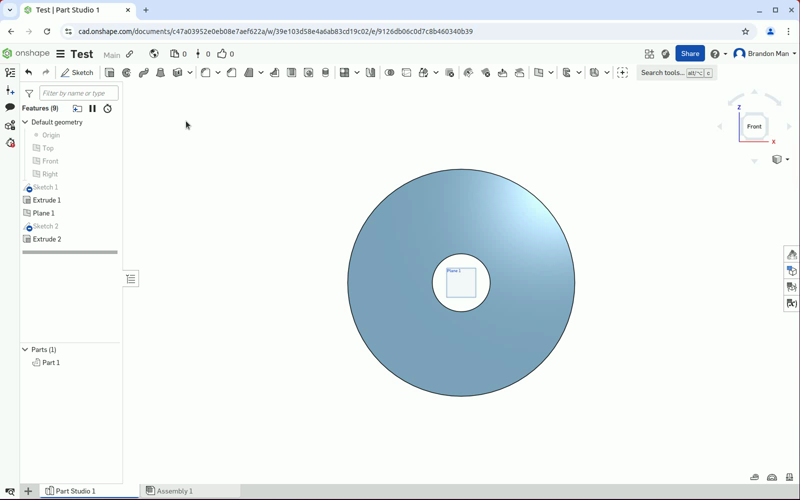
key(shift+h)
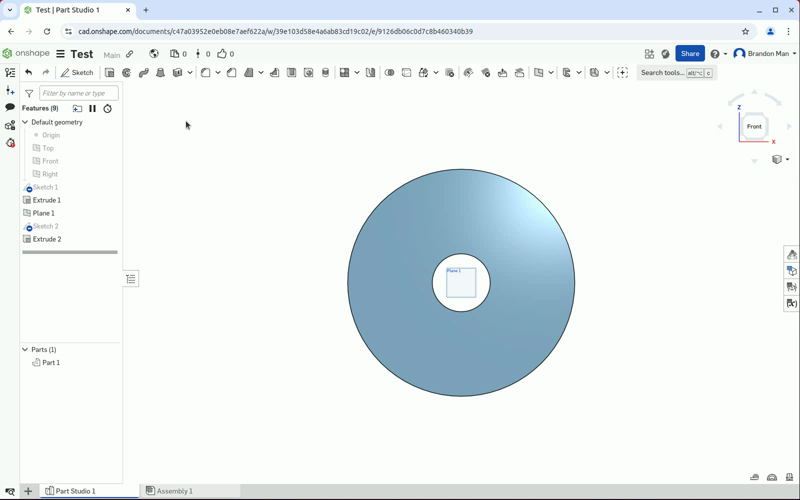
mouse_move(73, 189)
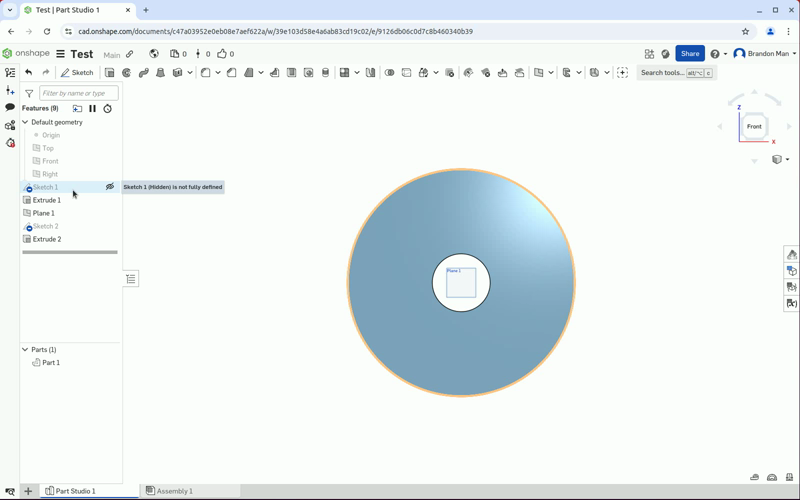
click(73, 189)
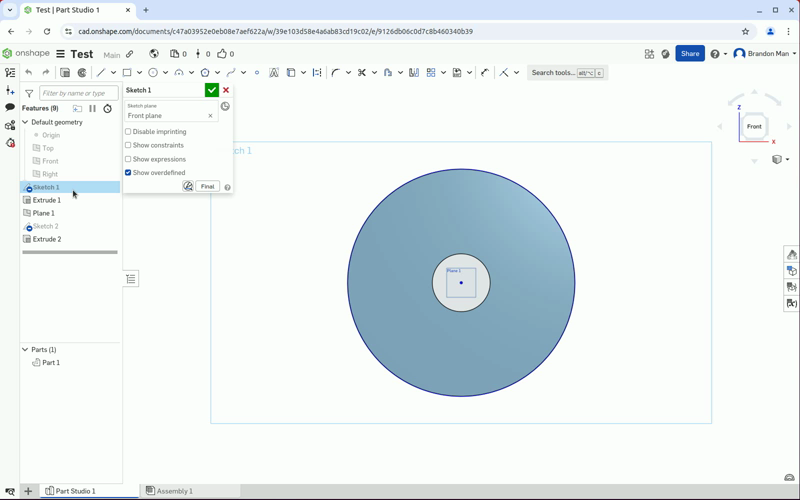
mouse_move(229, 92)
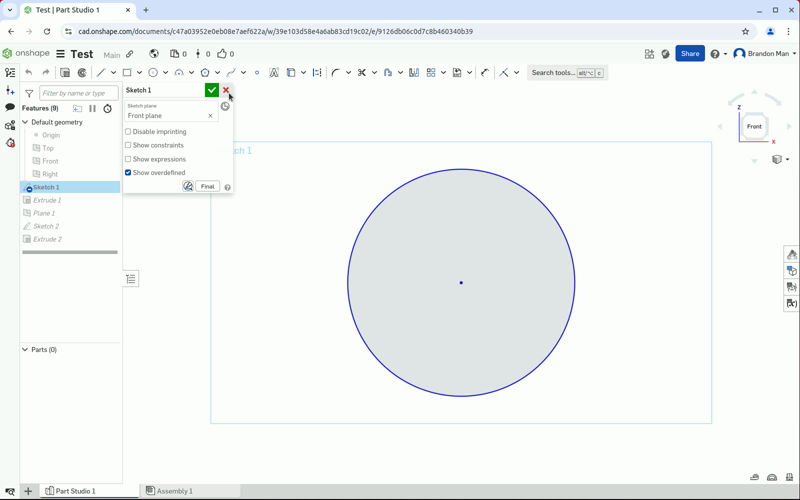
click(229, 92)
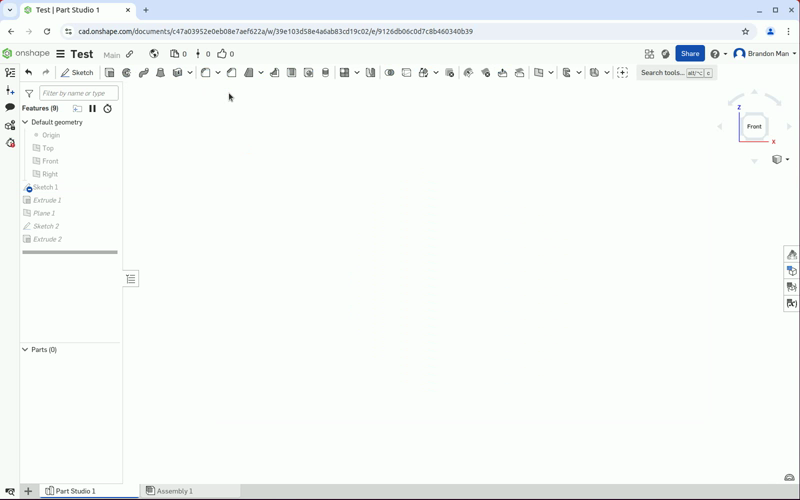
key(shift+s)
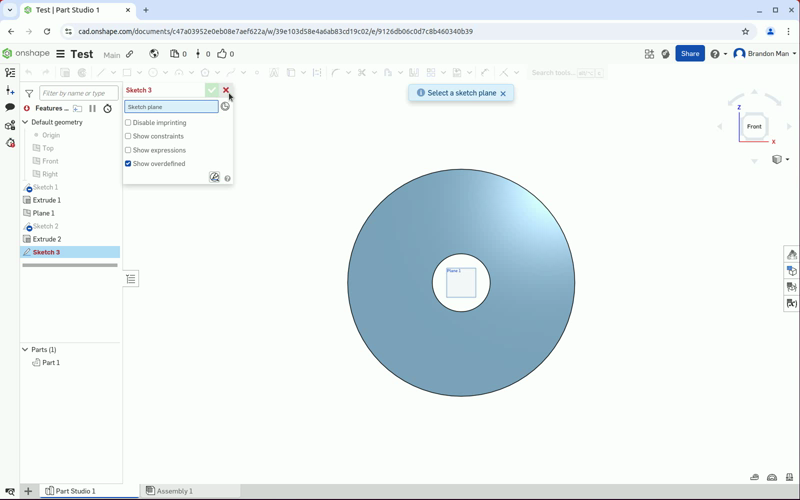
mouse_move(73, 215)
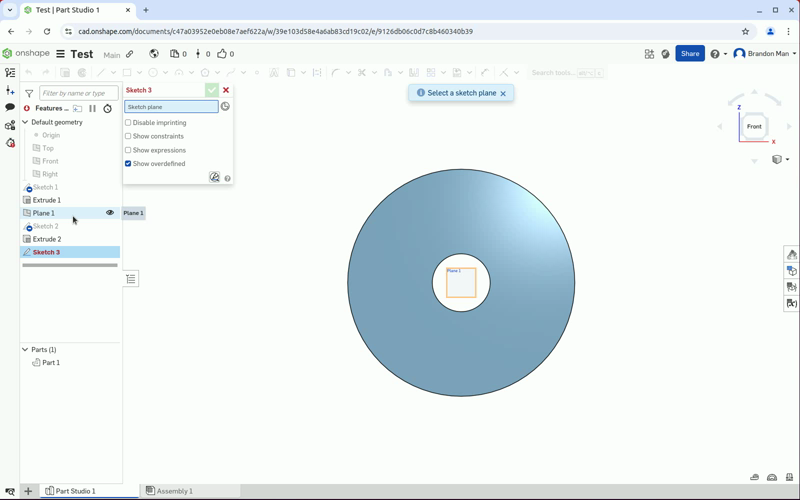
click(73, 215)
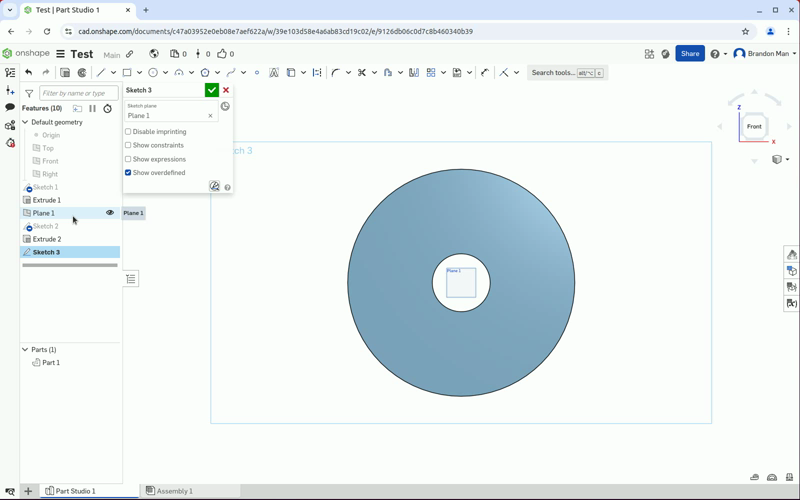
mouse_move(73, 352)
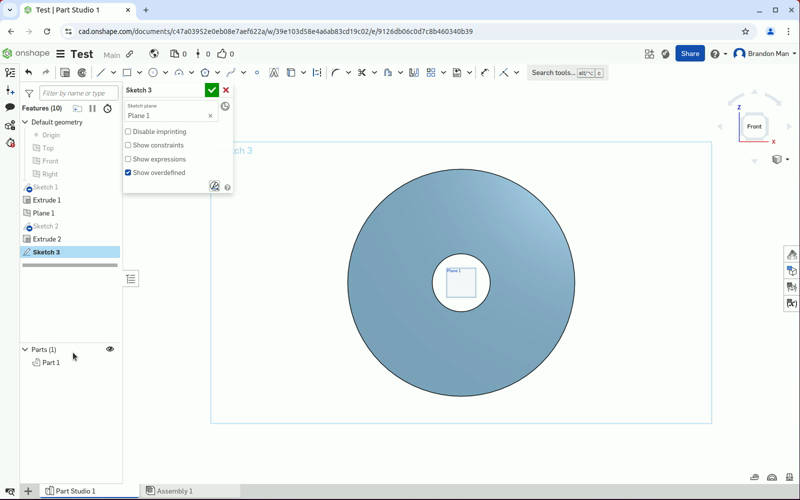
key(y)
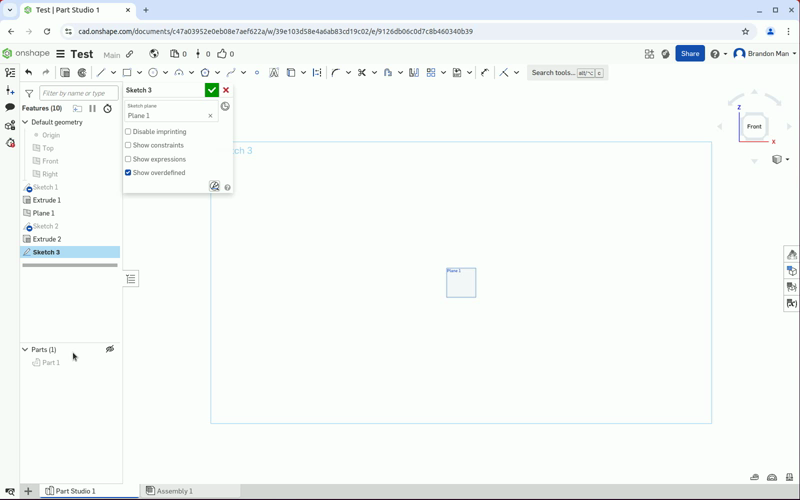
key(c)
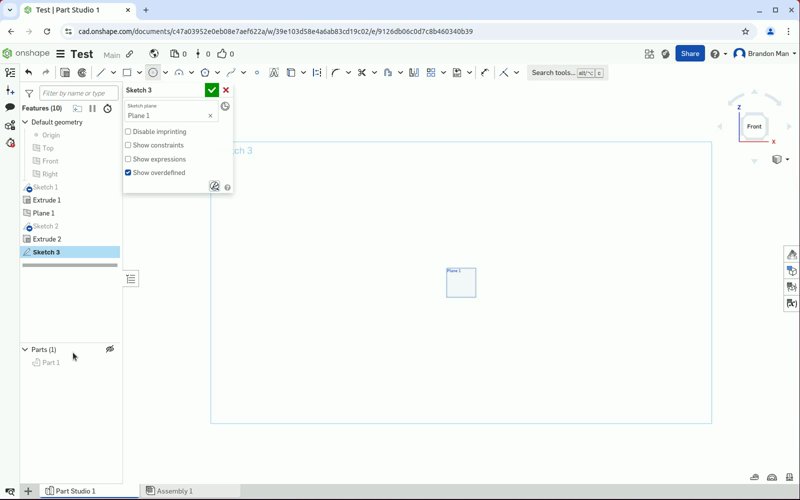
key_down(shift)
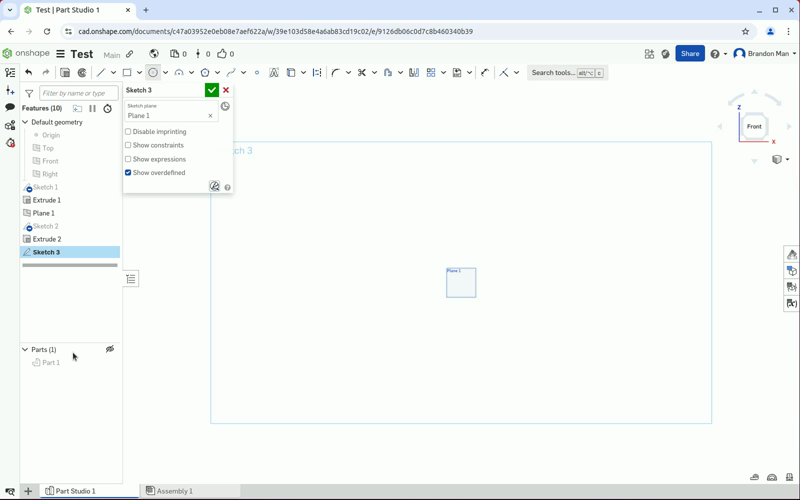
mouse_move(461, 203)
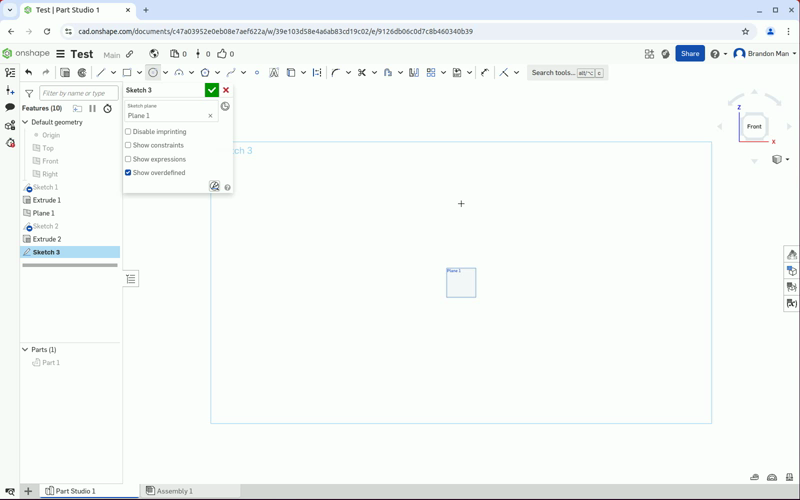
click(461, 203)
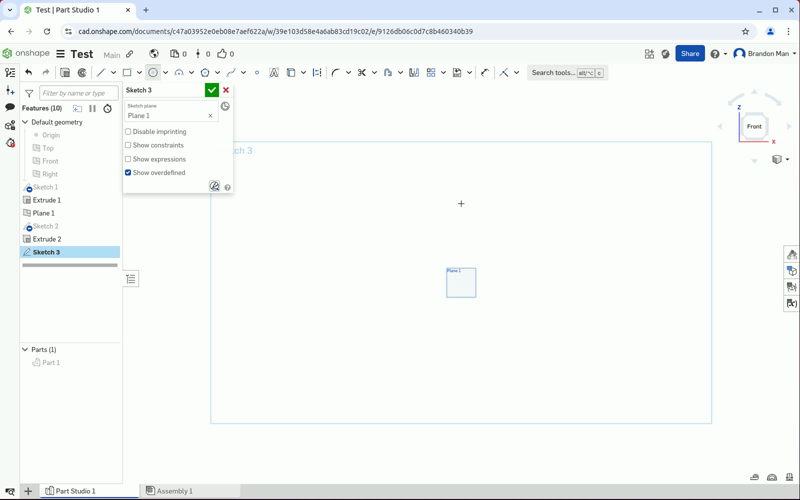
key_up(shift)
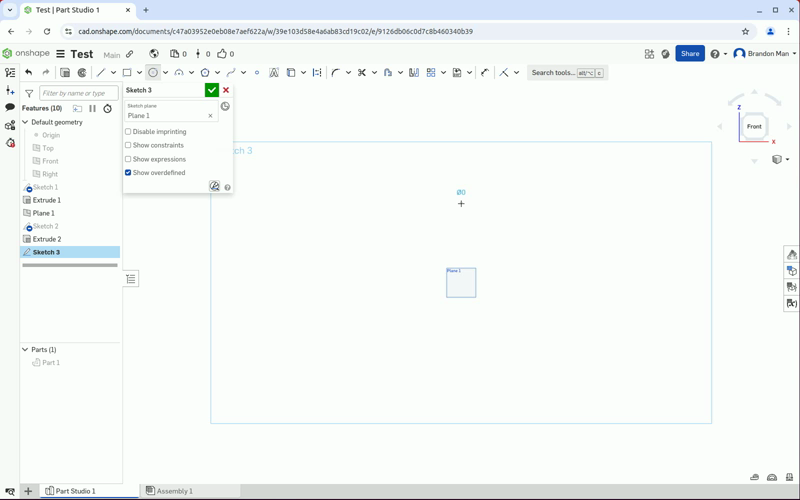
mouse_move(476, 203)
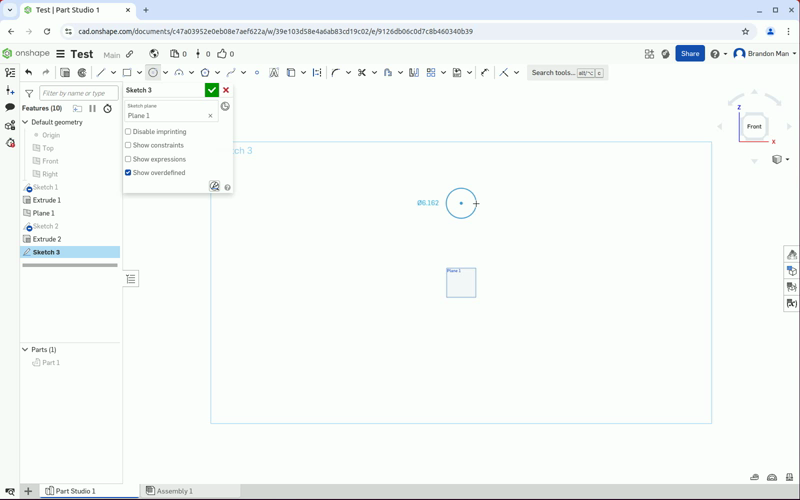
click(476, 203)
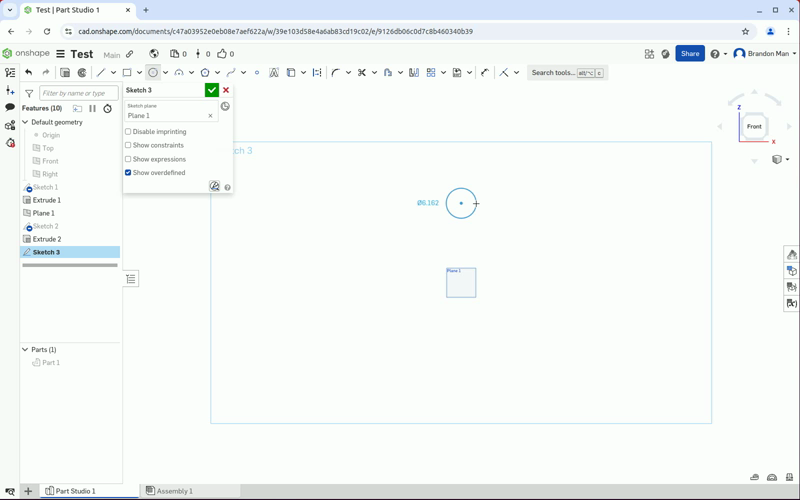
key(esc)
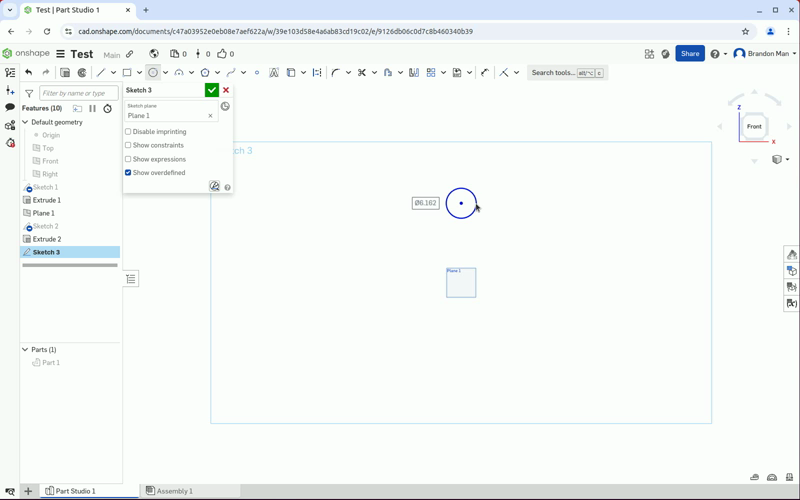
mouse_move(458, 197)
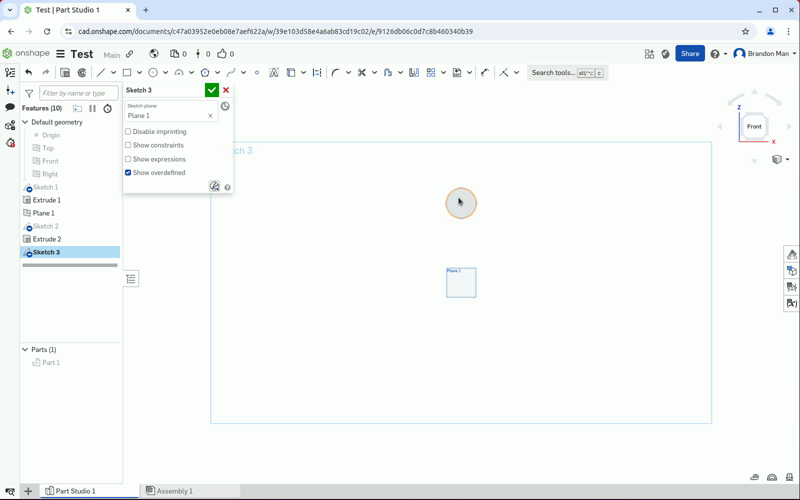
scroll(6)
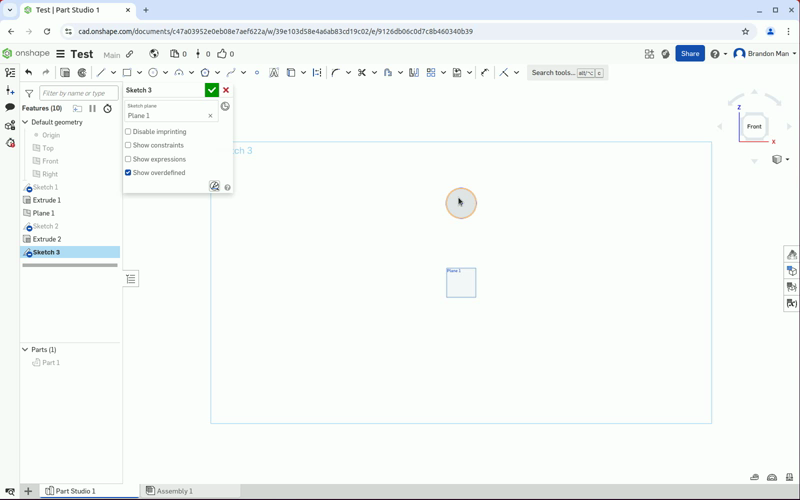
scroll(6)
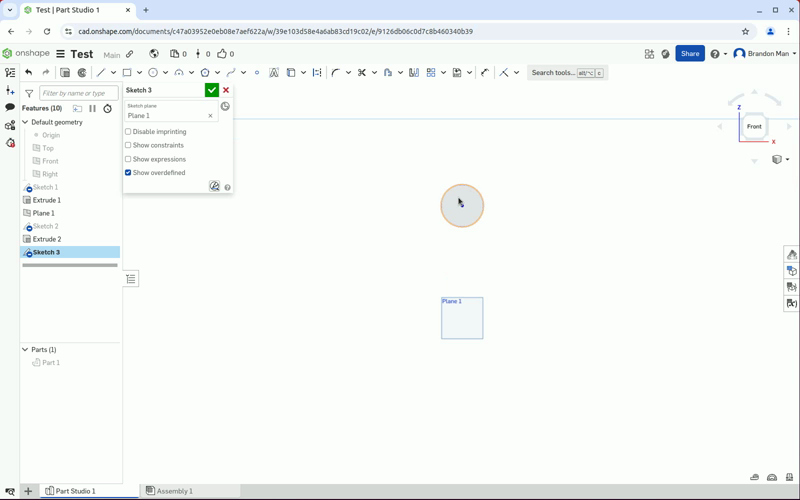
scroll(6)
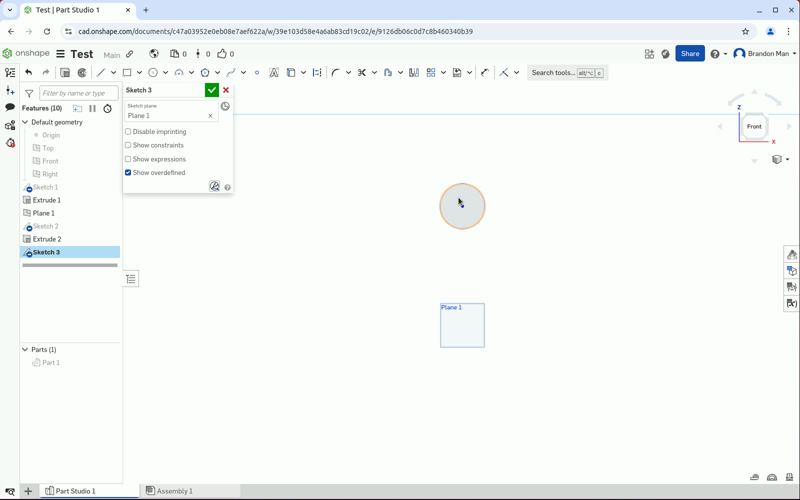
scroll(6)
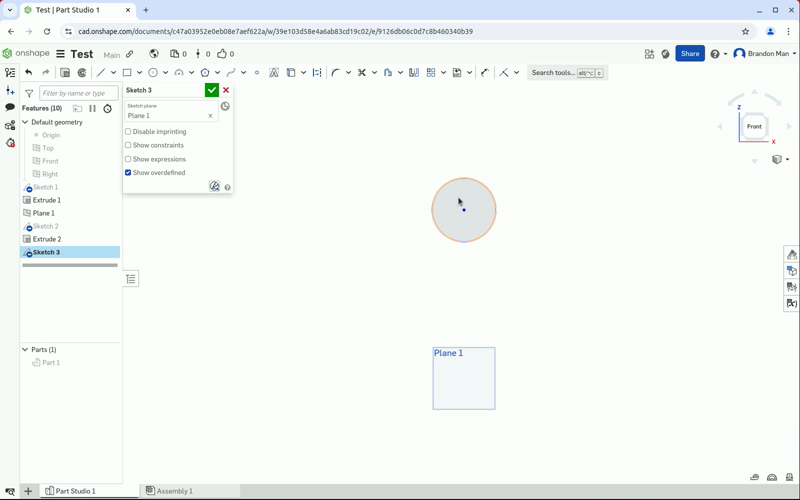
scroll(6)
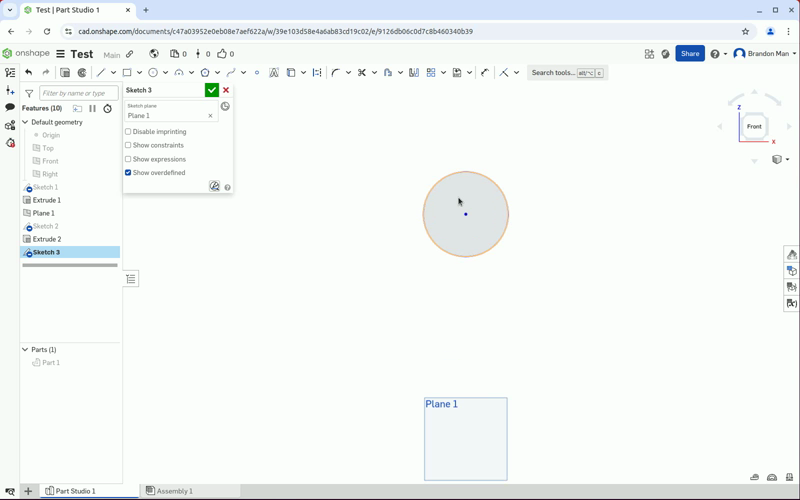
scroll(6)
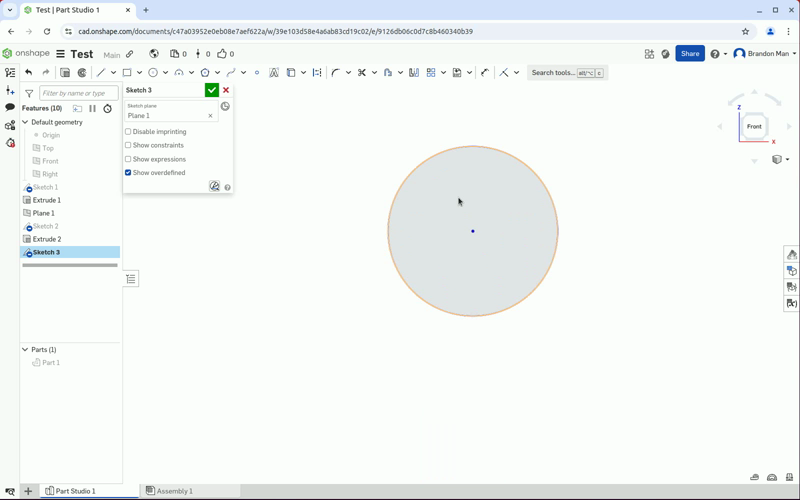
scroll(6)
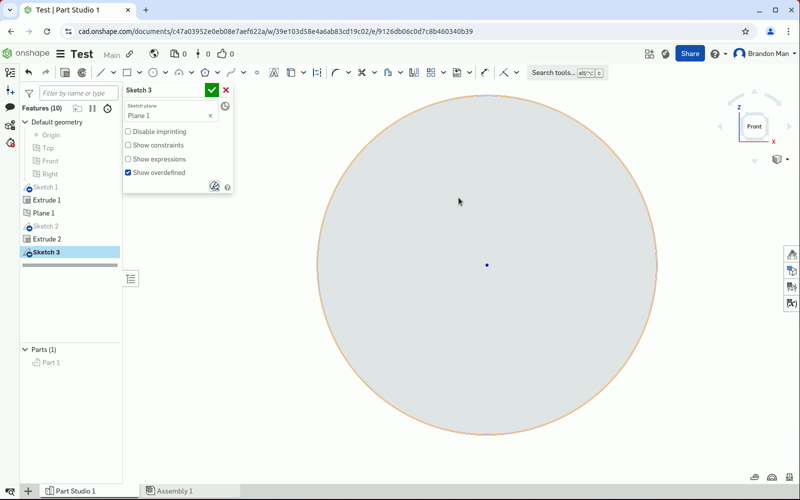
click(458, 197)
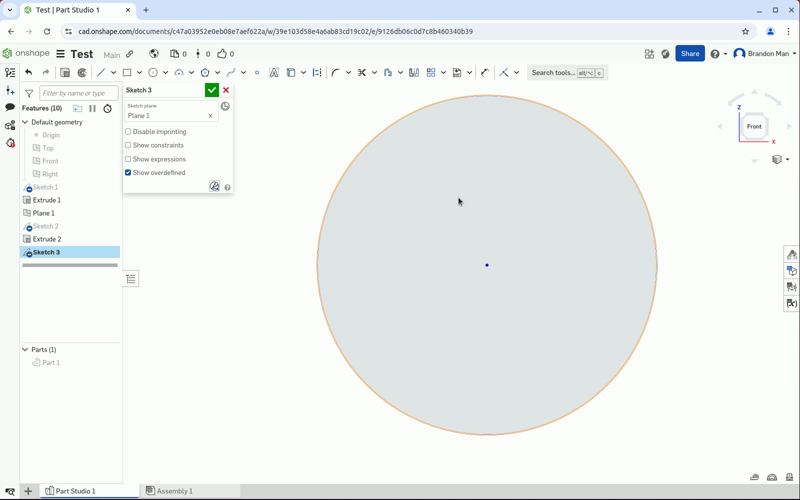
scroll(-6)
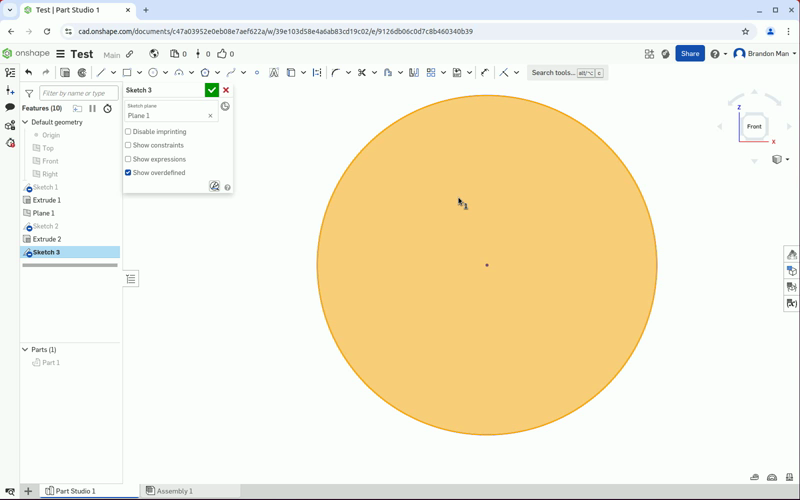
scroll(-6)
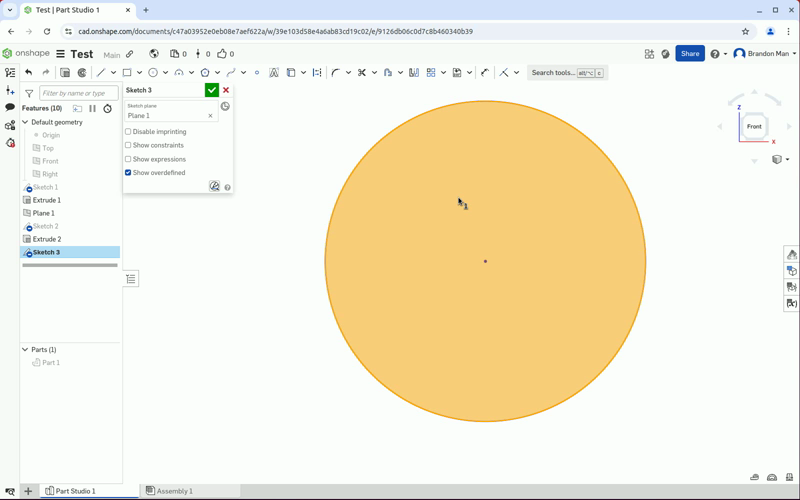
scroll(-6)
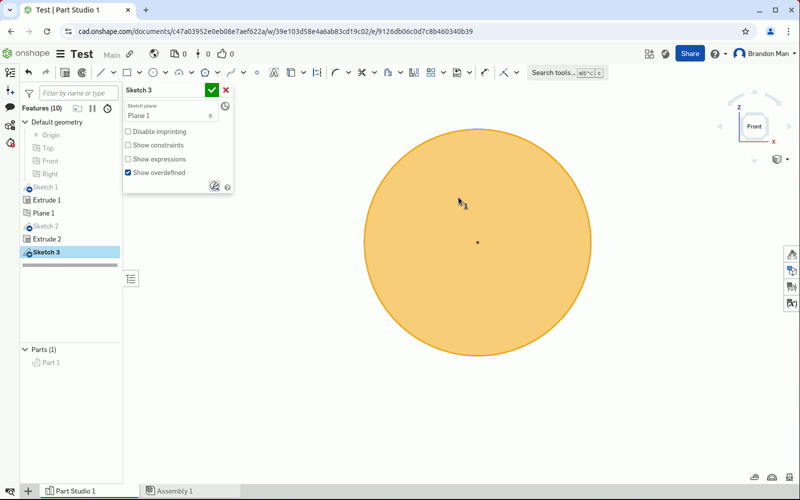
scroll(-6)
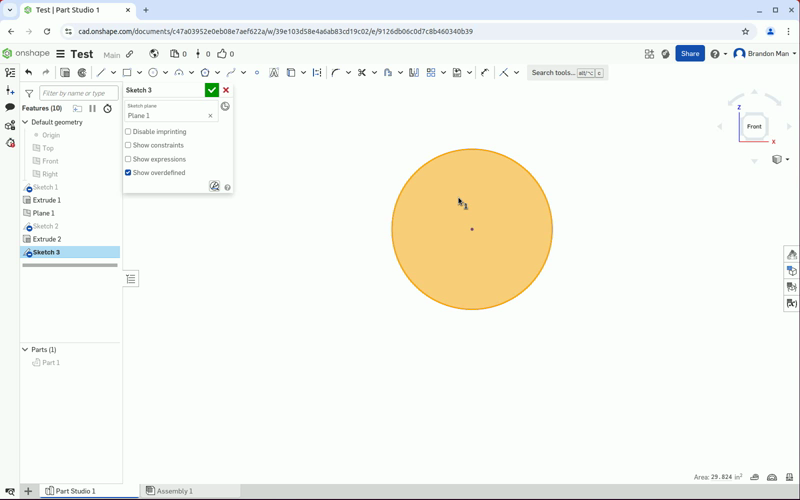
scroll(-6)
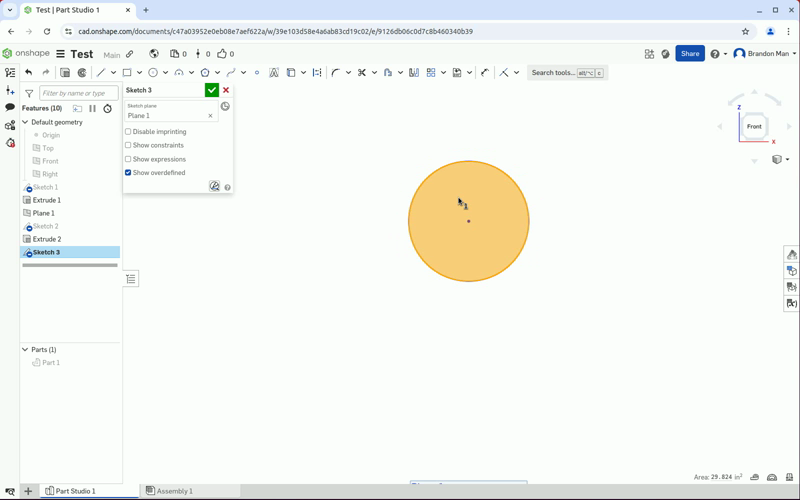
scroll(-6)
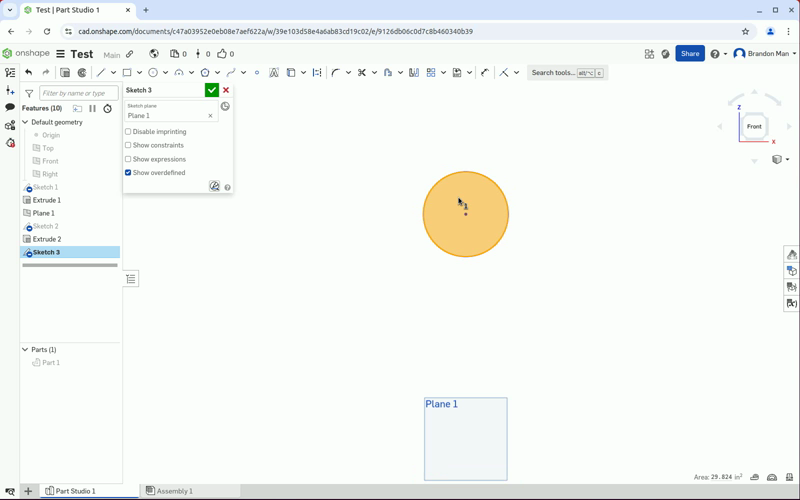
scroll(-6)
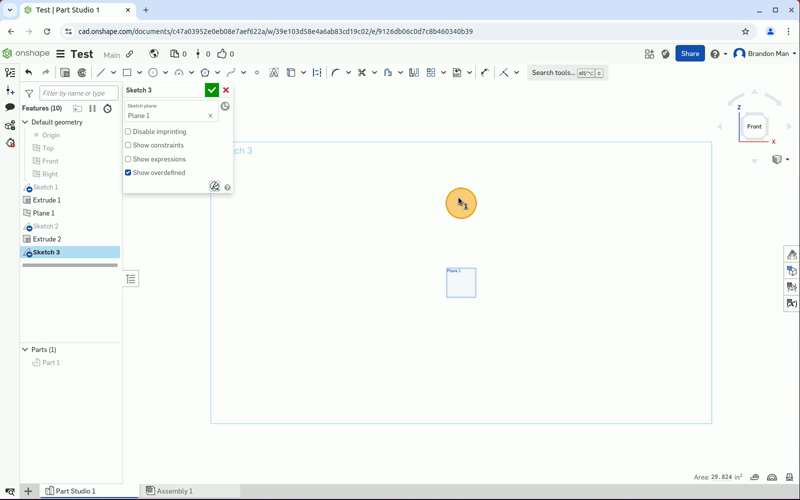
mouse_move(73, 352)
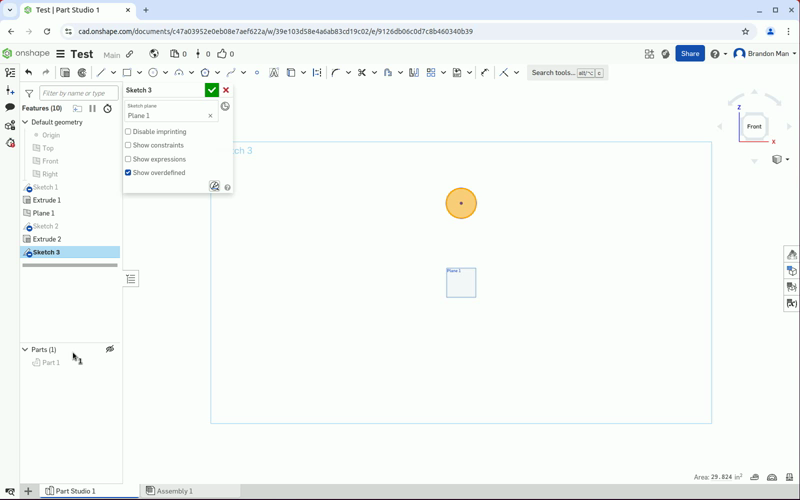
key(shift+y)
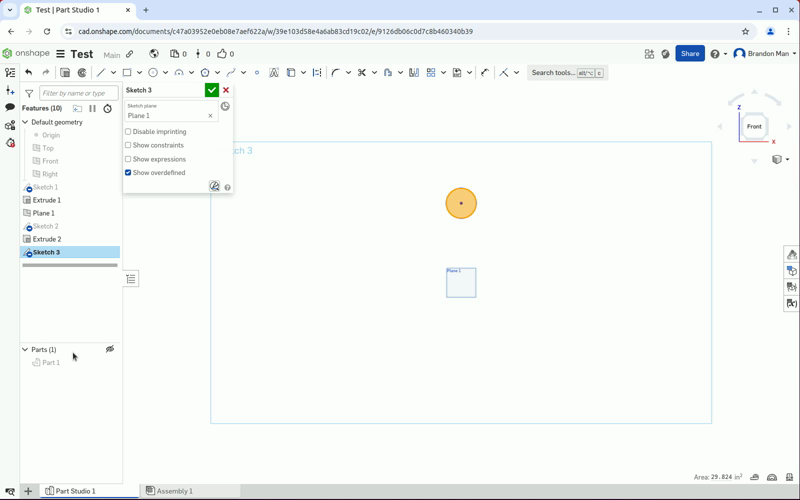
key(shift+e)
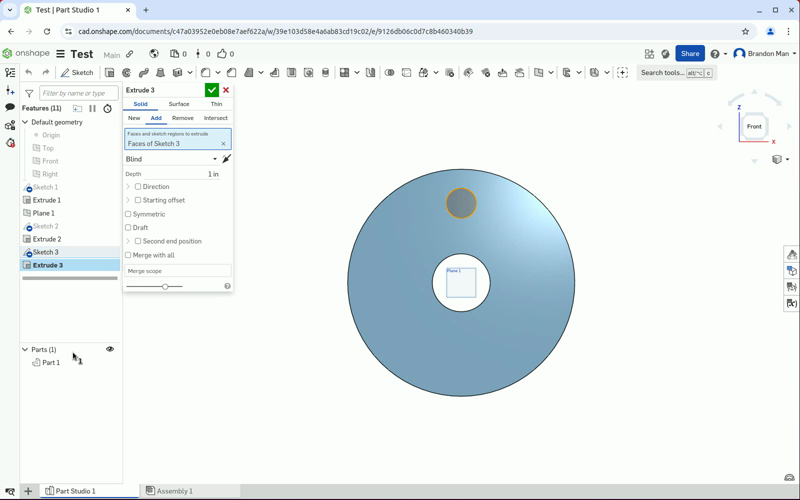
mouse_move(143, 106)
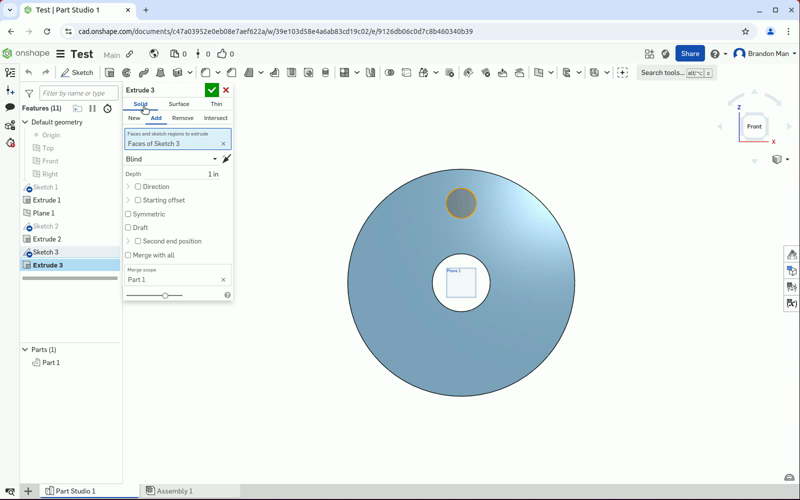
click(143, 106)
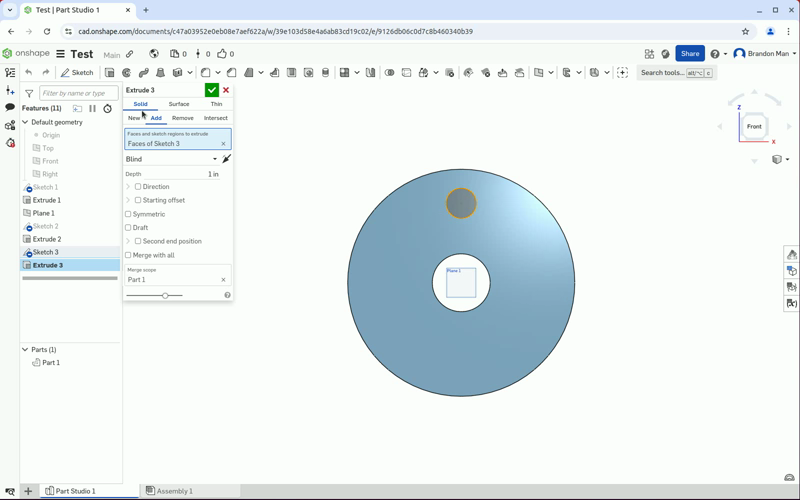
mouse_move(137, 120)
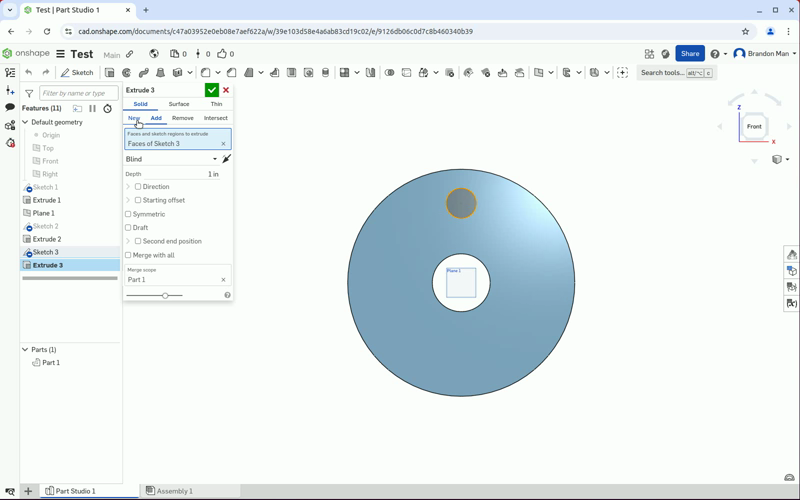
click(137, 120)
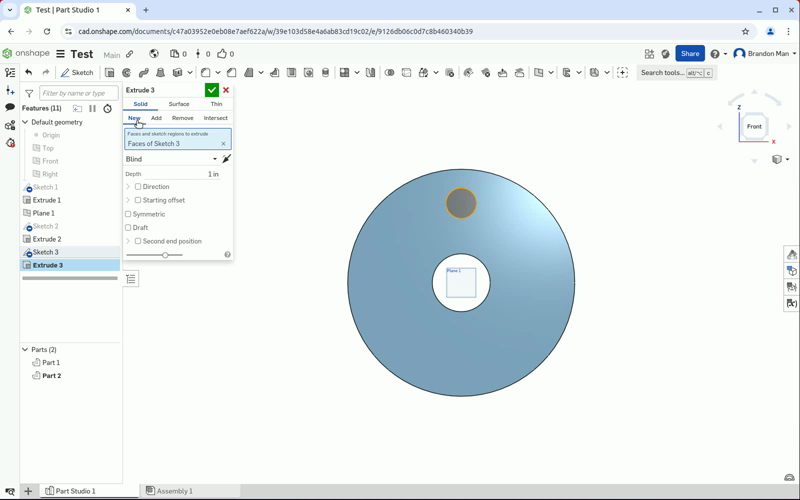
key(tab, 4)
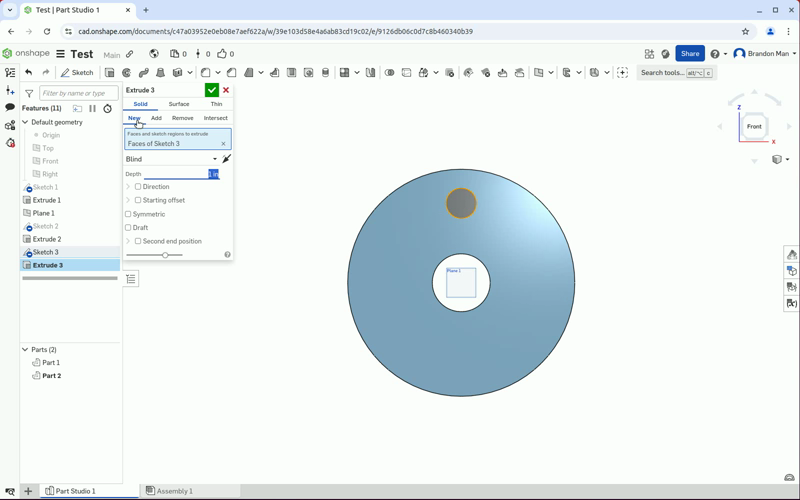
text(11.554)
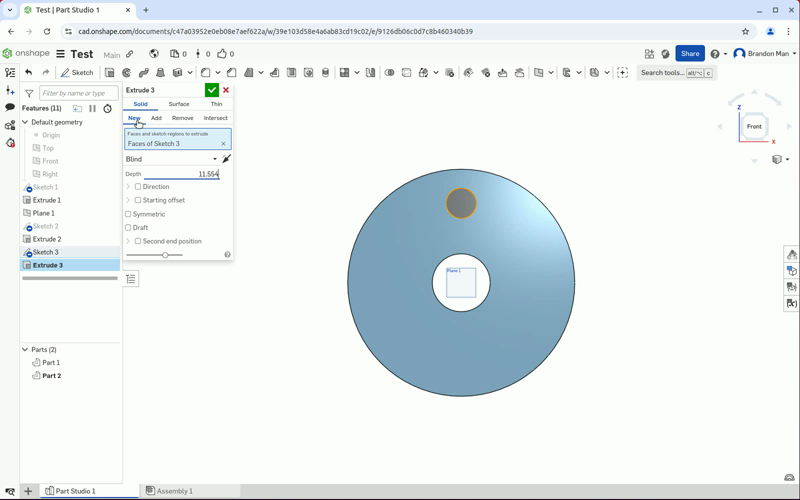
key(enter)
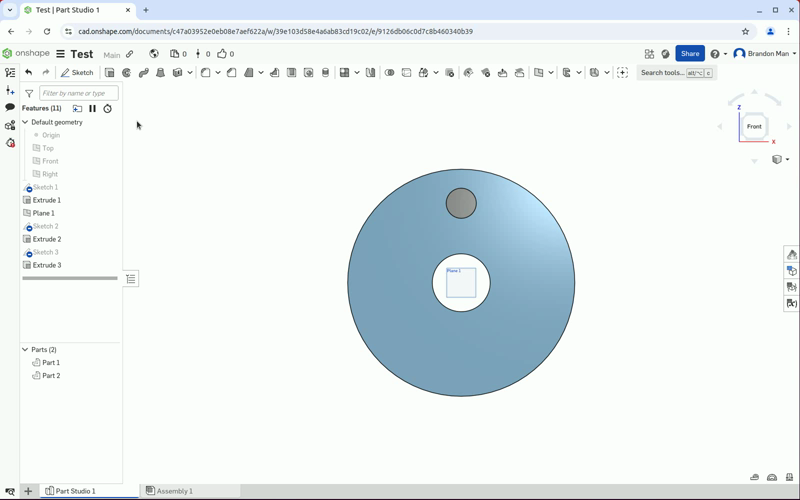
key(shift+h)
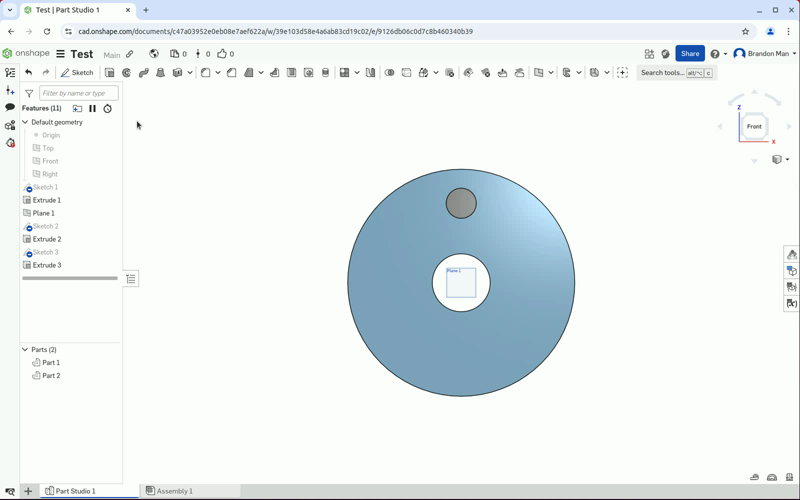
key(shift+h)
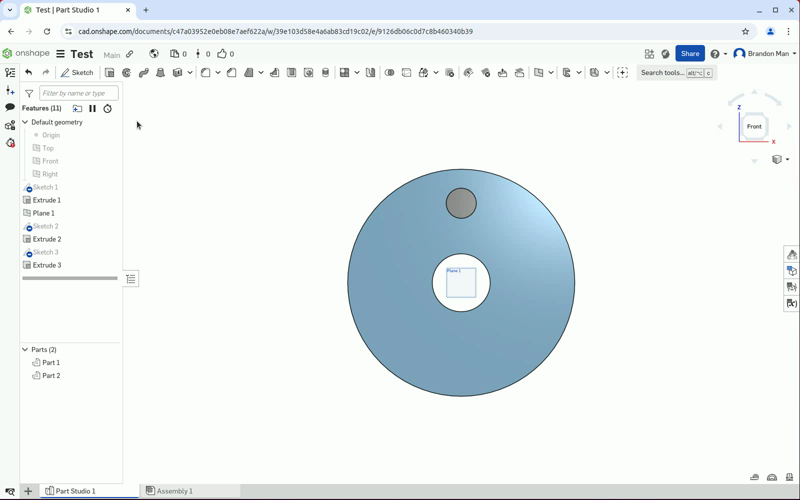
mouse_move(73, 189)
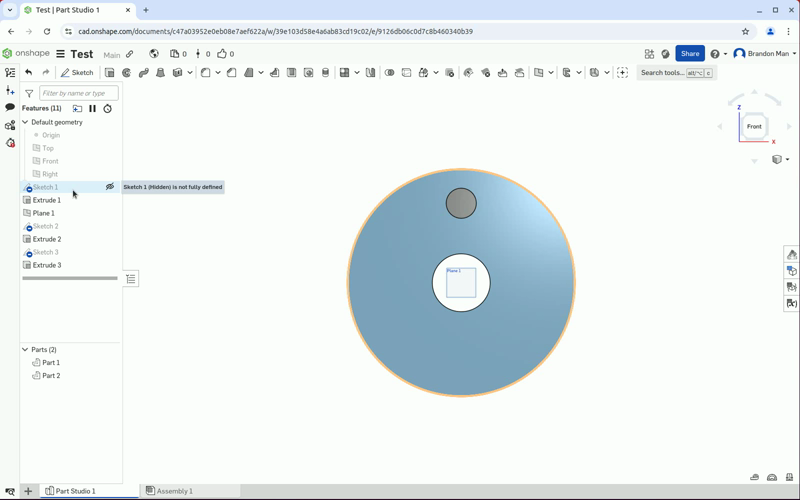
click(73, 189)
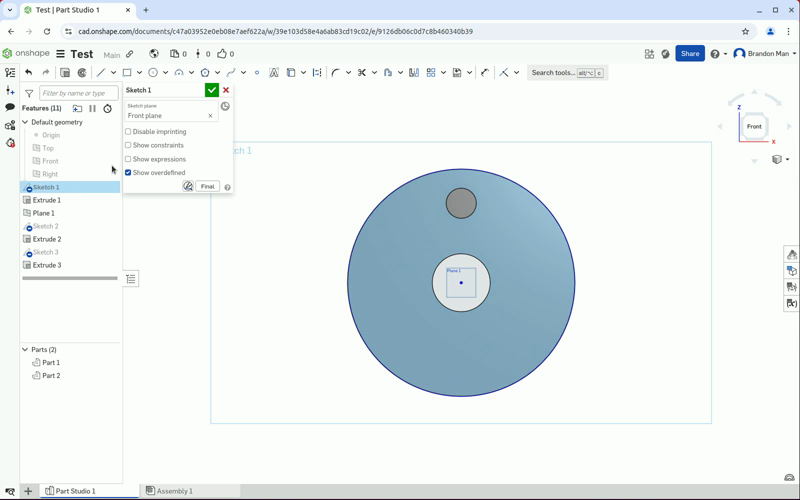
mouse_move(229, 92)
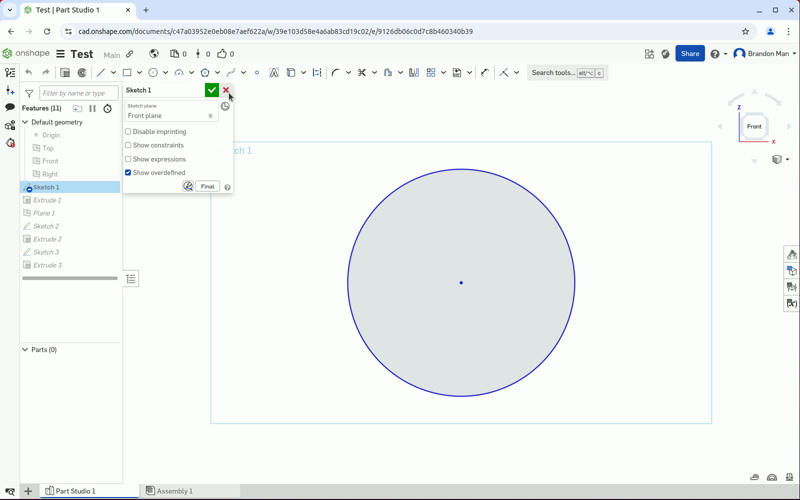
click(229, 92)
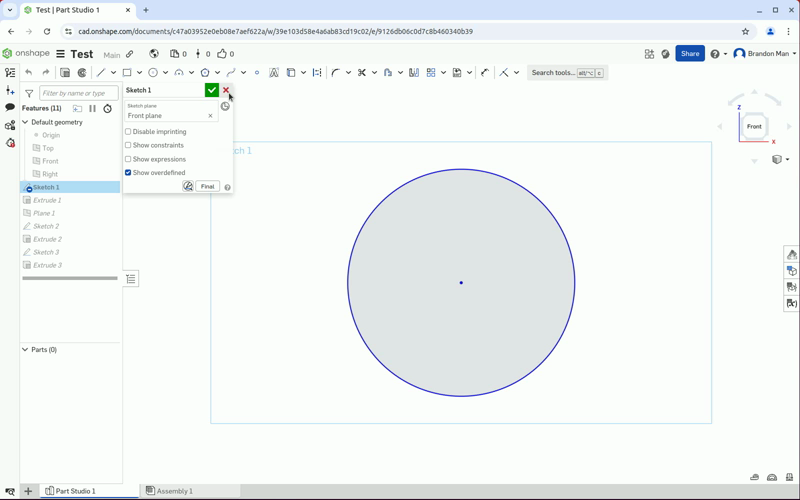
key(shift+s)
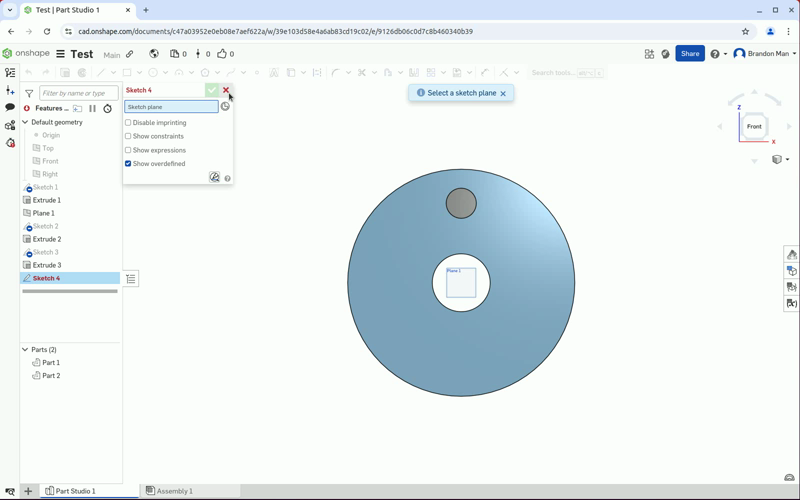
mouse_move(73, 215)
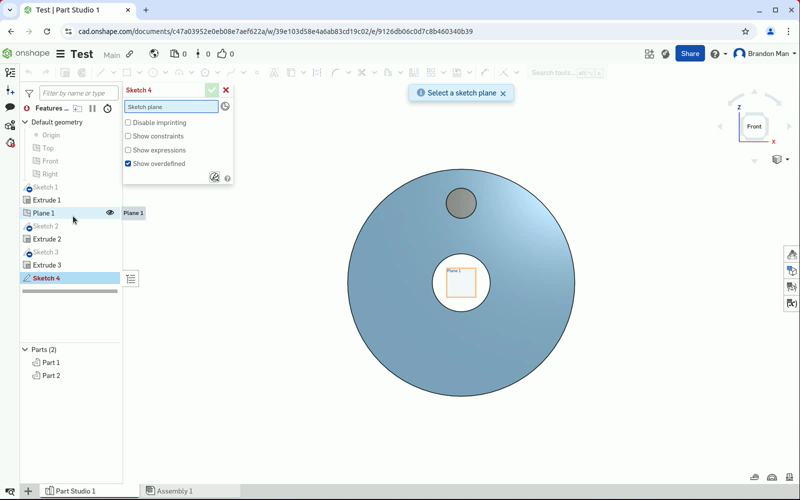
click(73, 215)
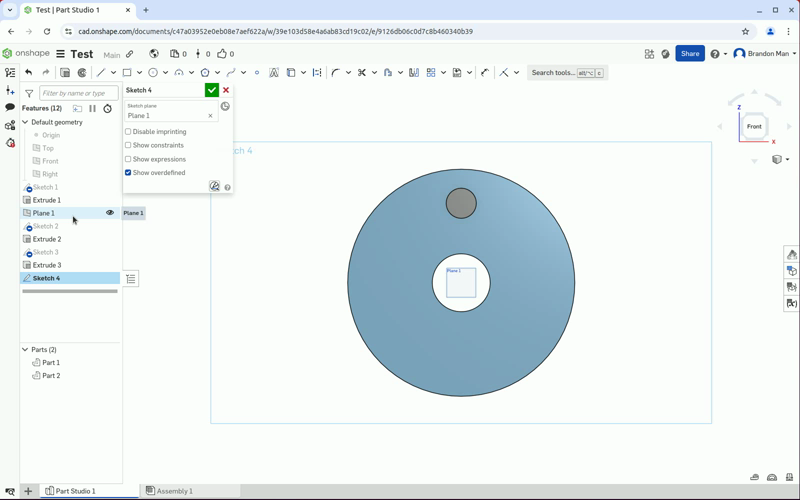
mouse_move(73, 352)
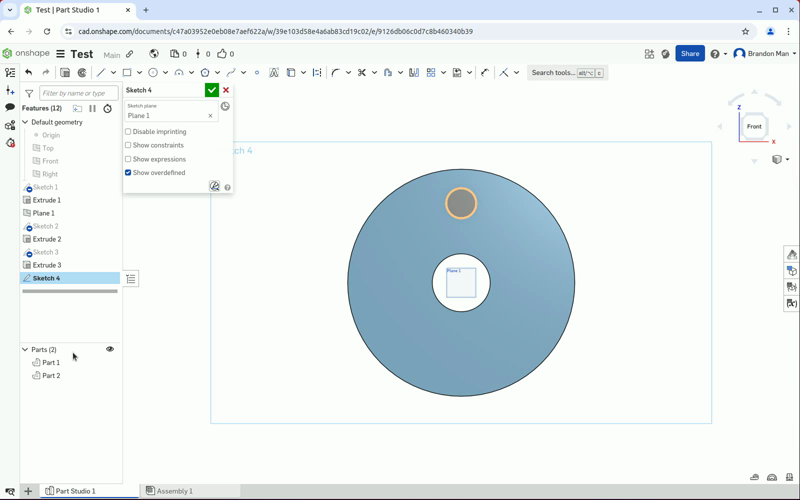
key(y)
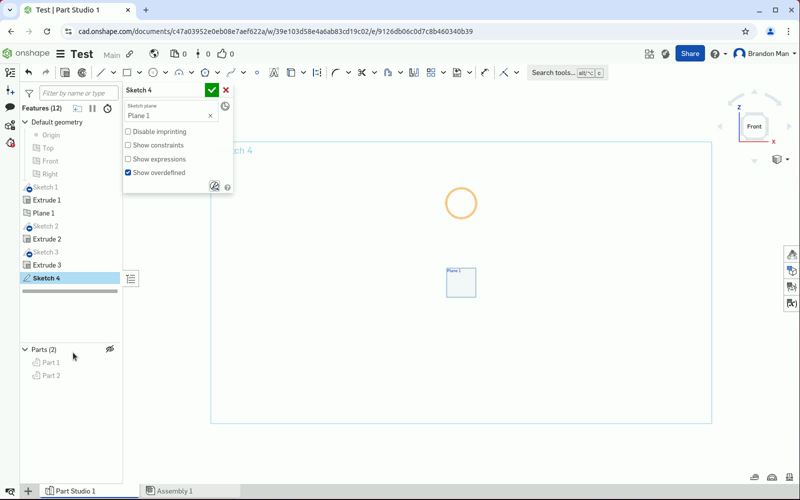
key(c)
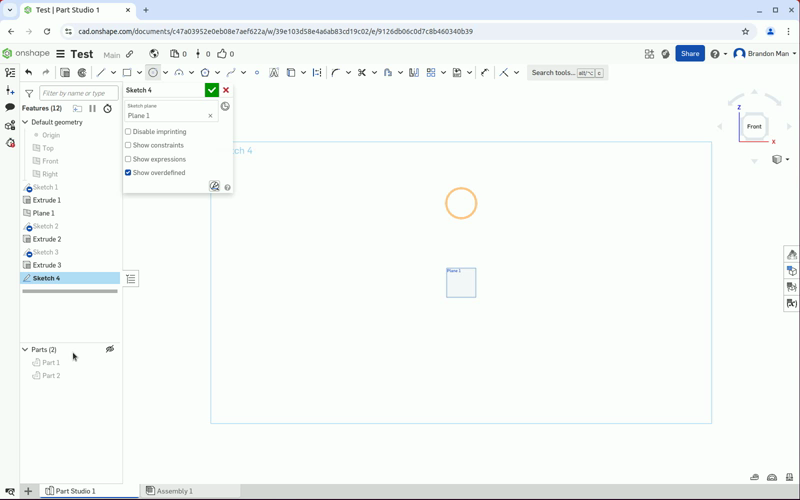
key_down(shift)
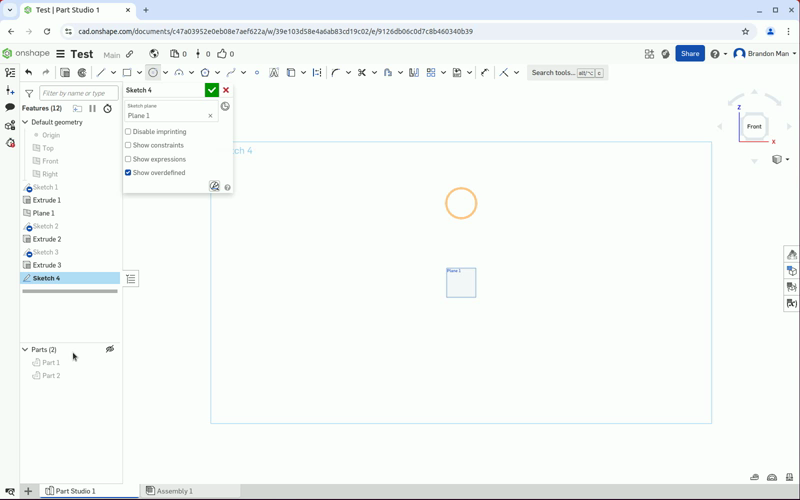
mouse_move(392, 243)
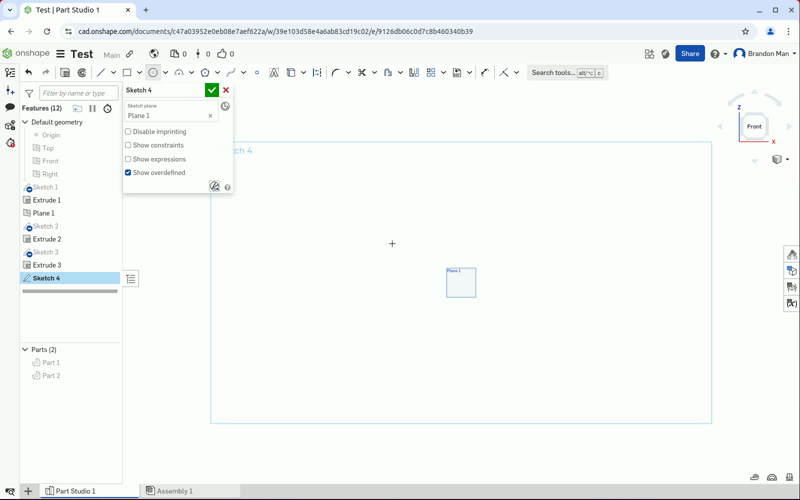
click(392, 243)
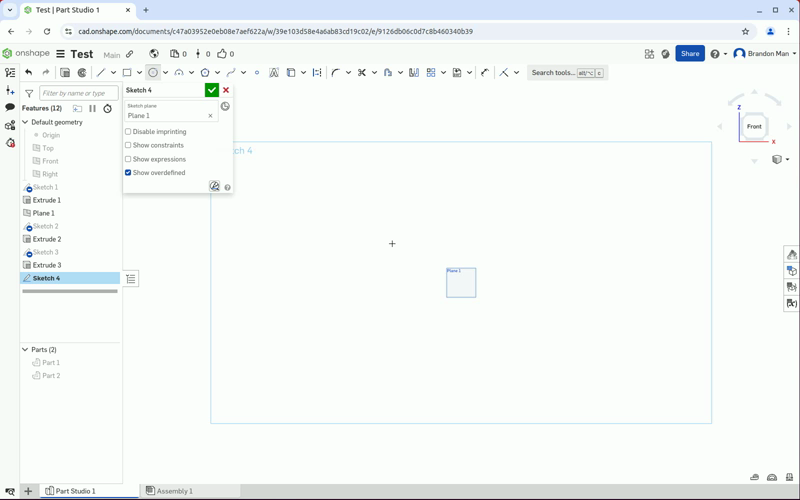
key_up(shift)
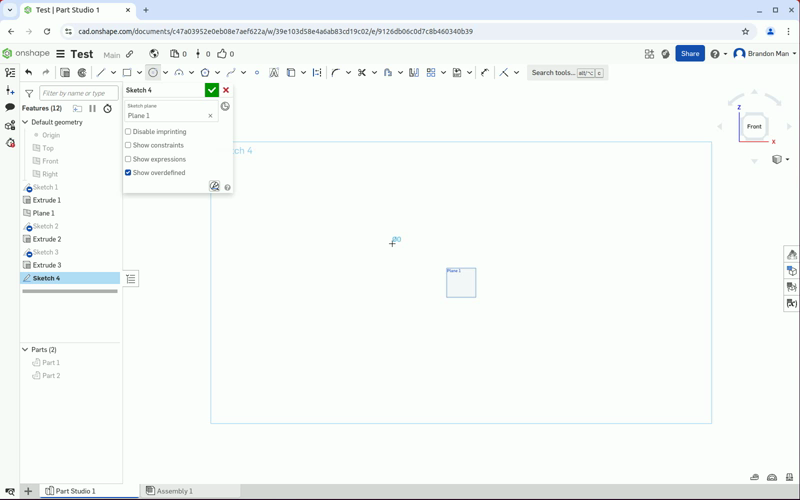
mouse_move(406, 243)
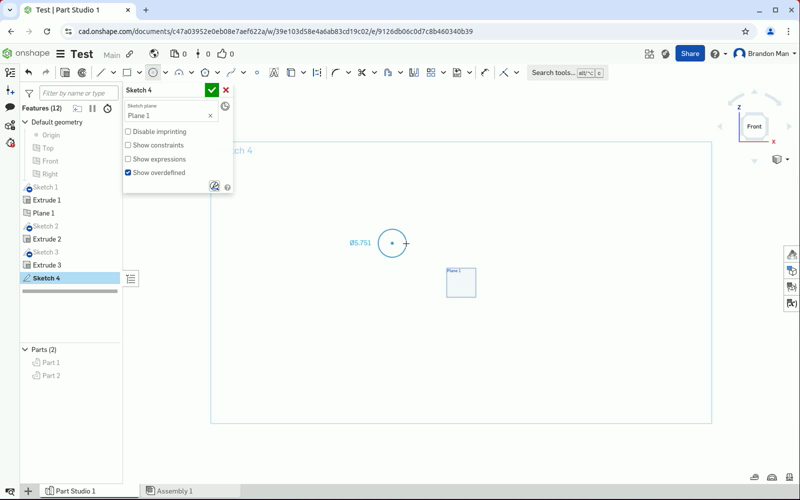
click(406, 243)
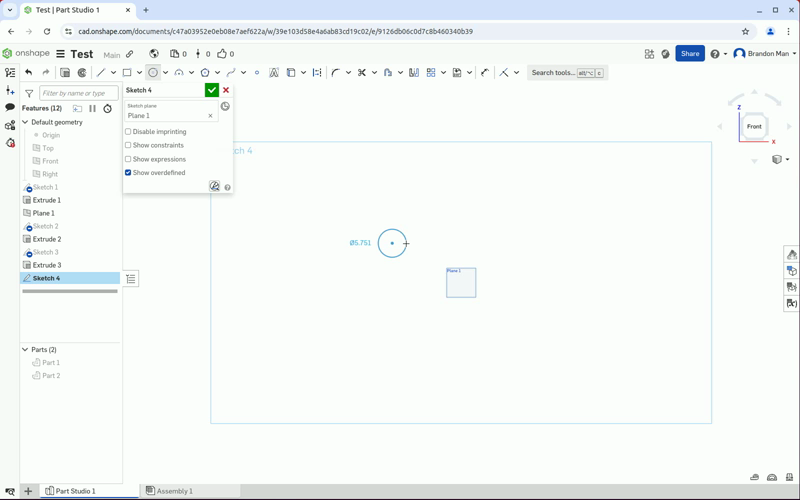
key(esc)
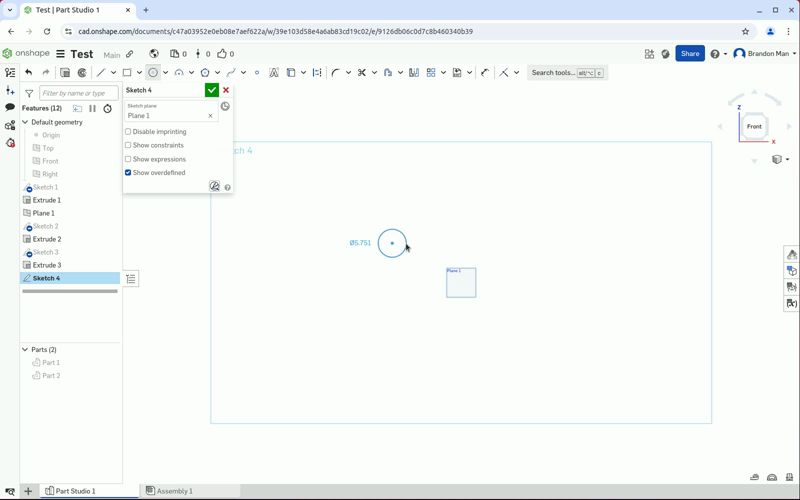
mouse_move(388, 246)
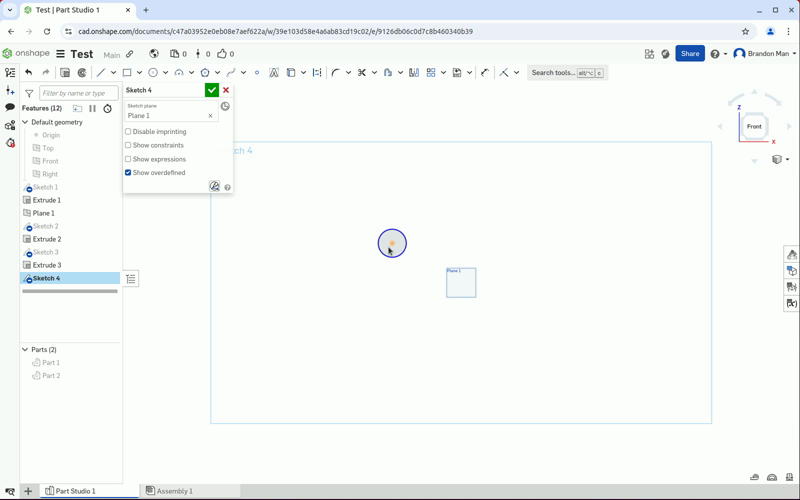
scroll(6)
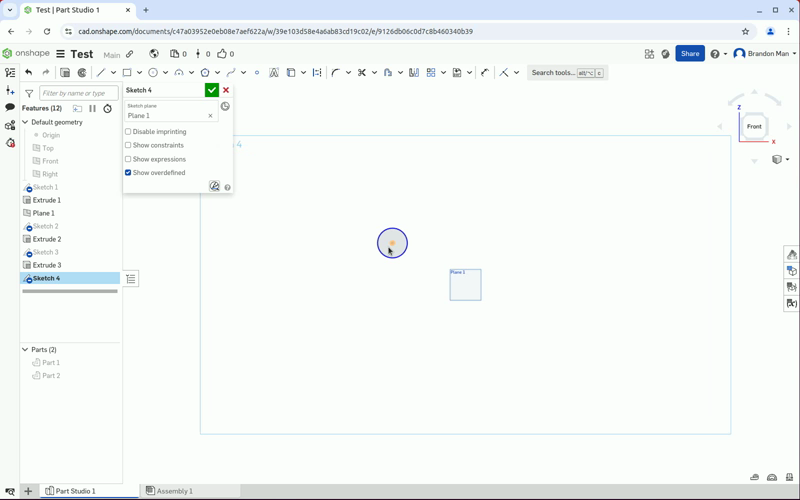
scroll(6)
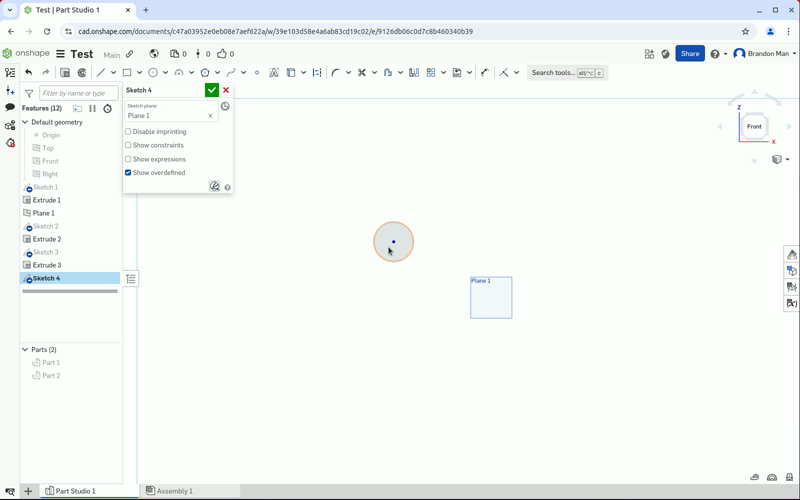
scroll(6)
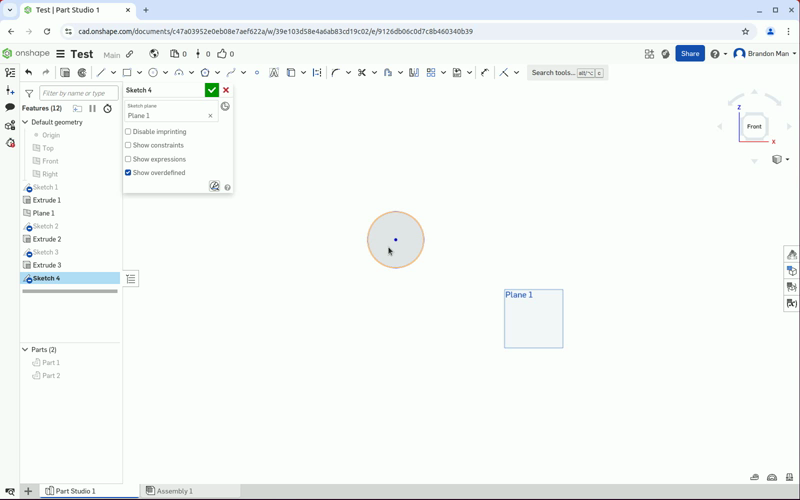
scroll(6)
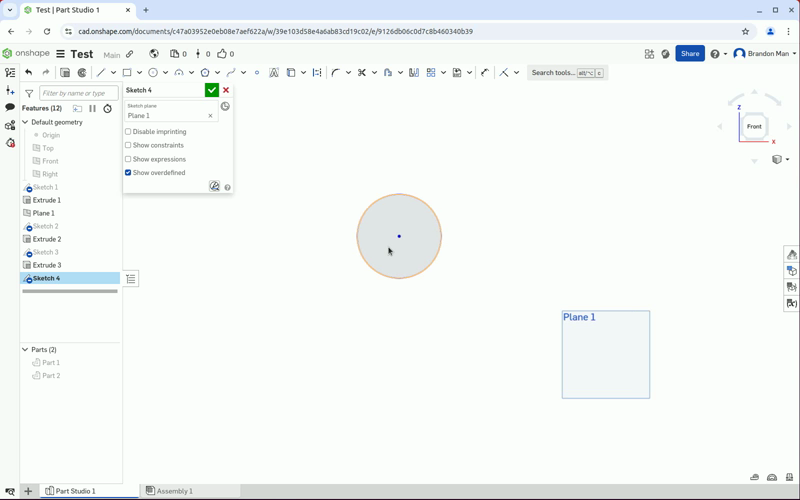
scroll(6)
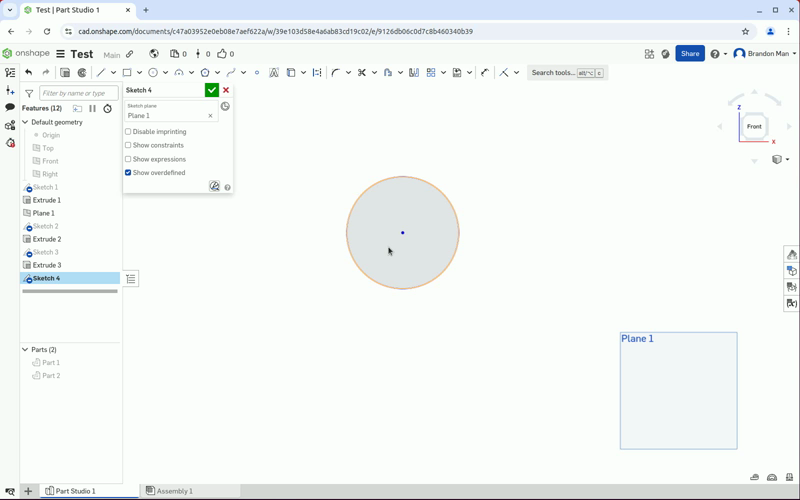
scroll(6)
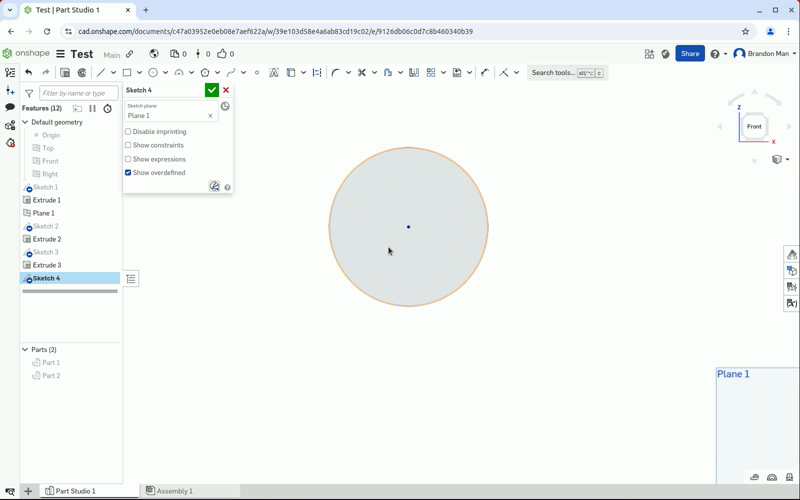
scroll(6)
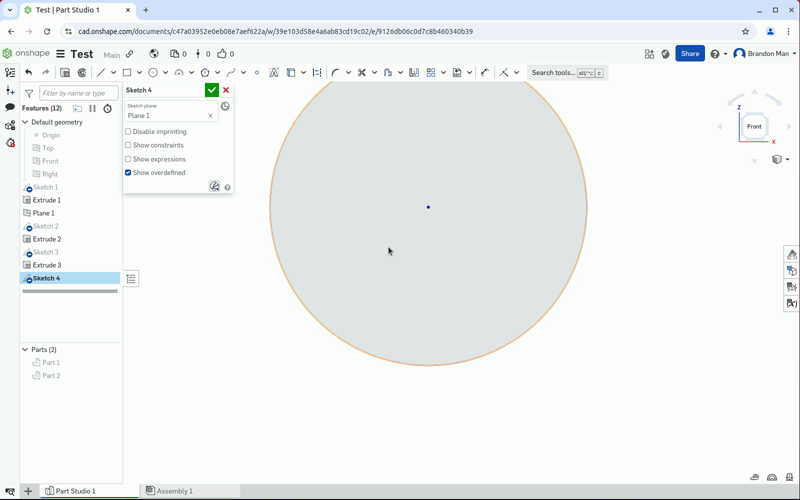
click(388, 246)
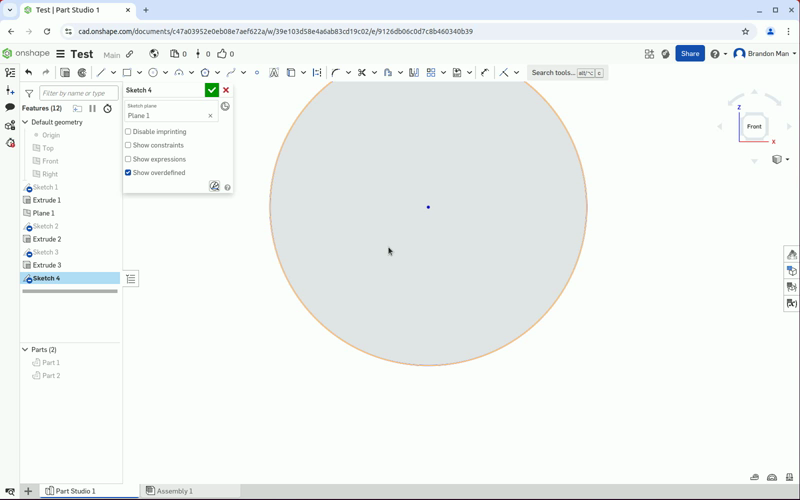
scroll(-6)
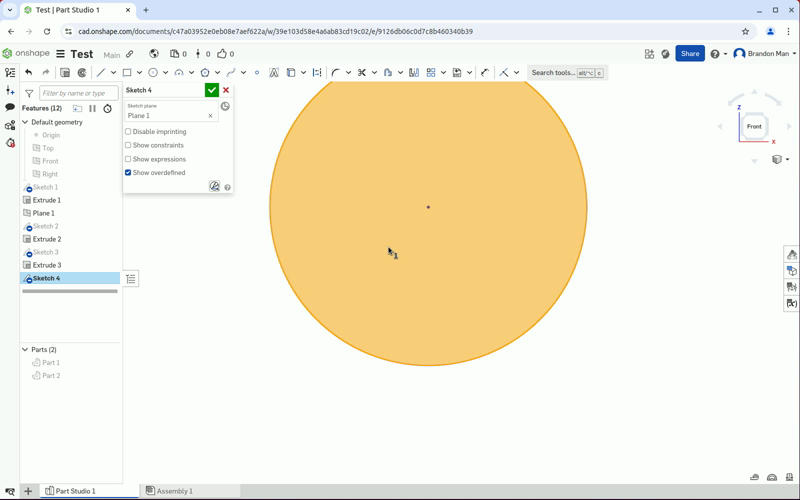
scroll(-6)
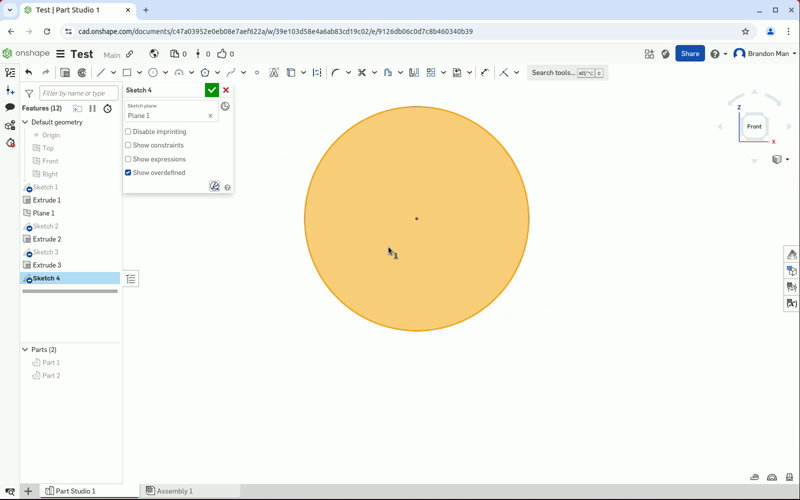
scroll(-6)
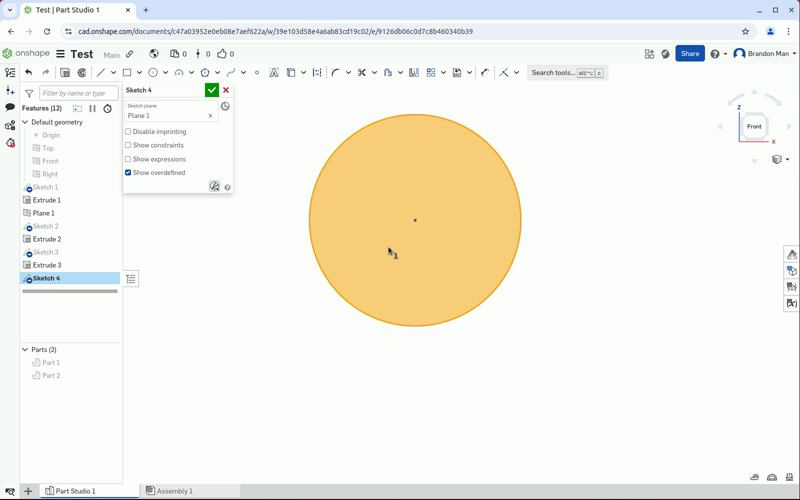
scroll(-6)
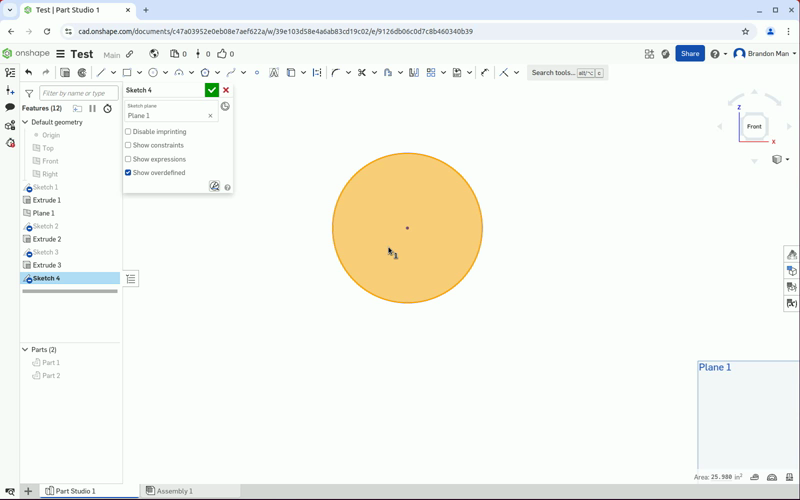
scroll(-6)
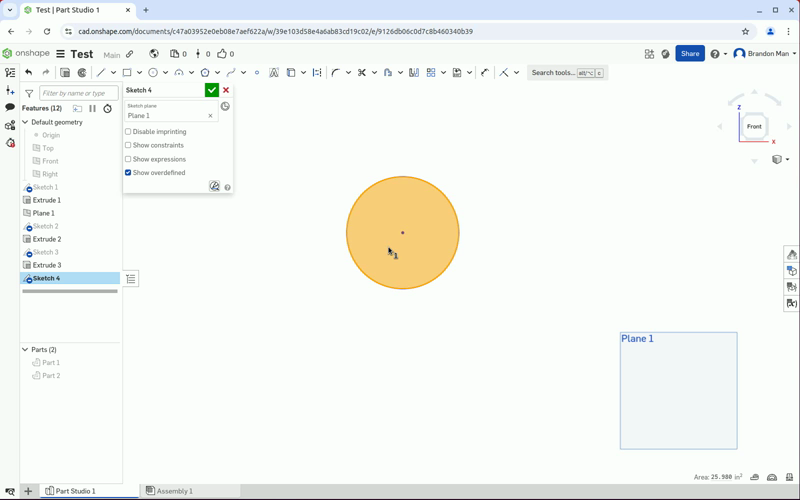
scroll(-6)
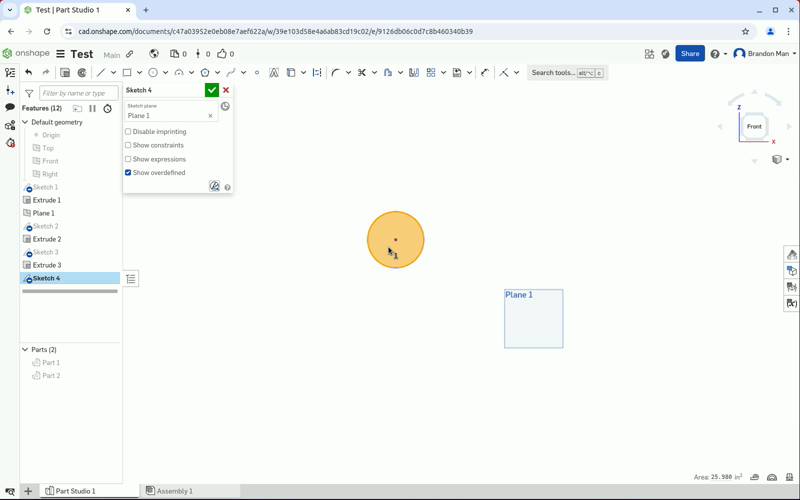
scroll(-6)
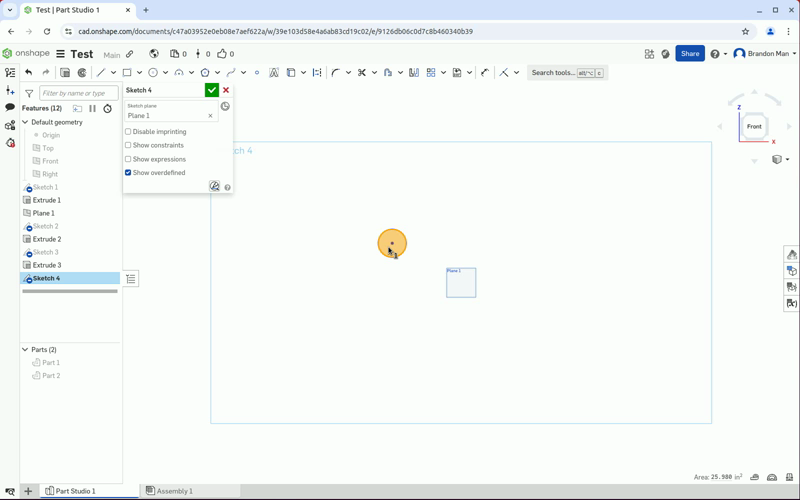
mouse_move(73, 352)
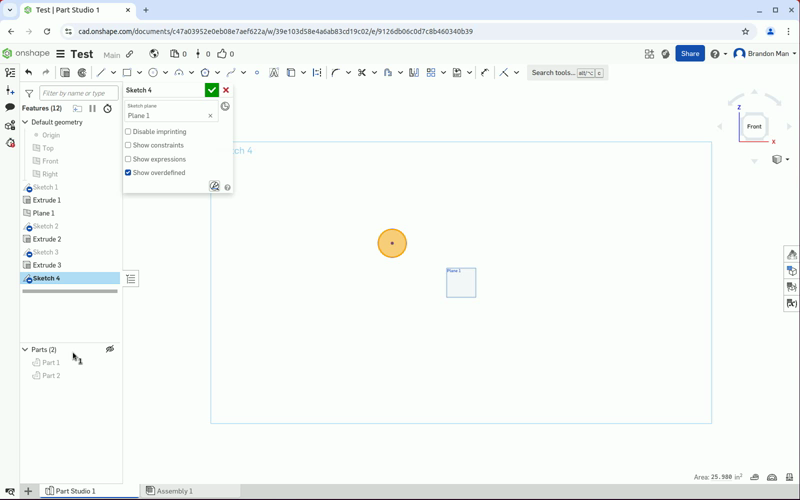
key(shift+y)
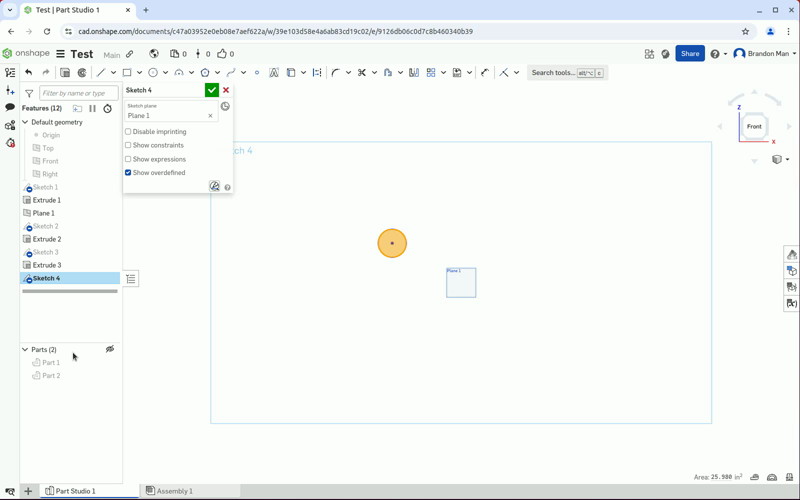
key(shift+e)
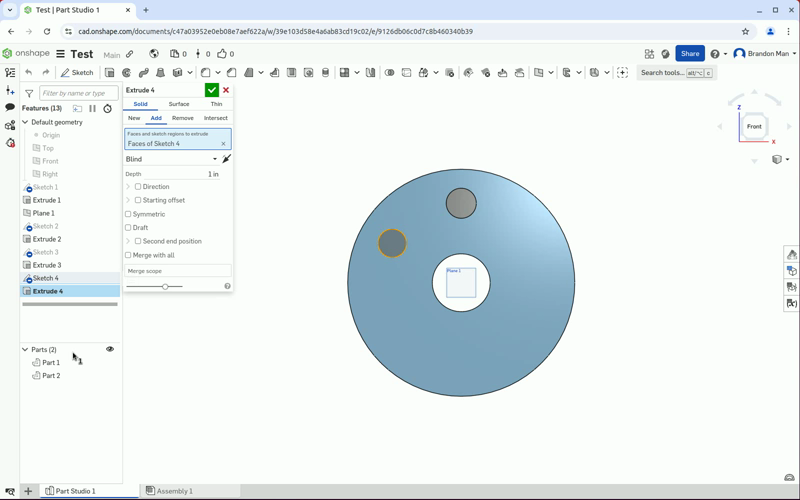
mouse_move(143, 106)
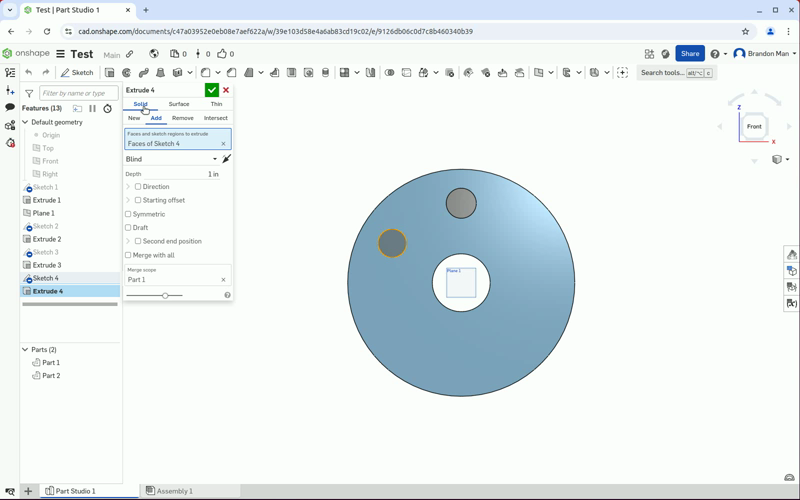
click(143, 106)
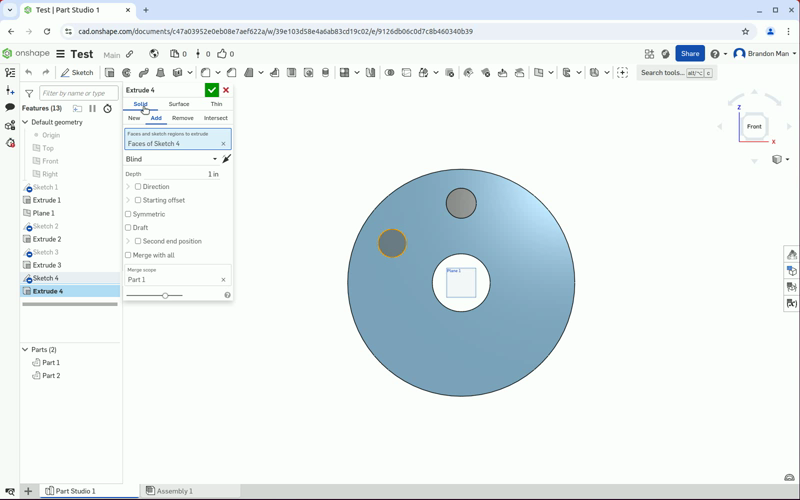
mouse_move(137, 120)
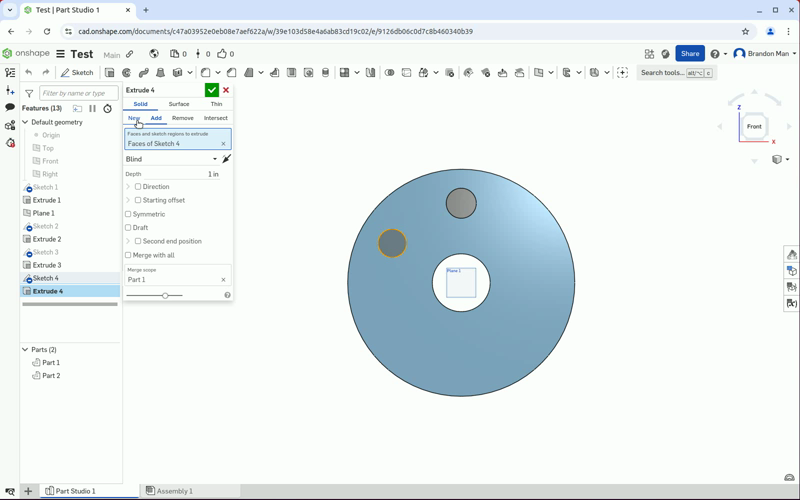
click(137, 120)
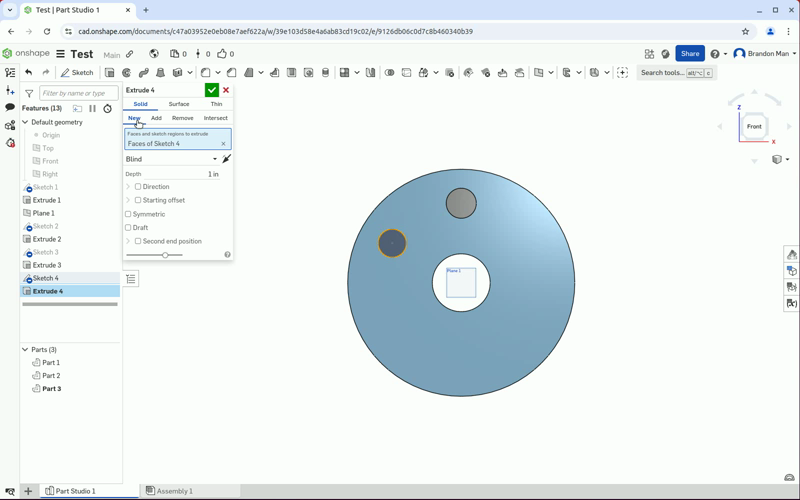
key(tab, 4)
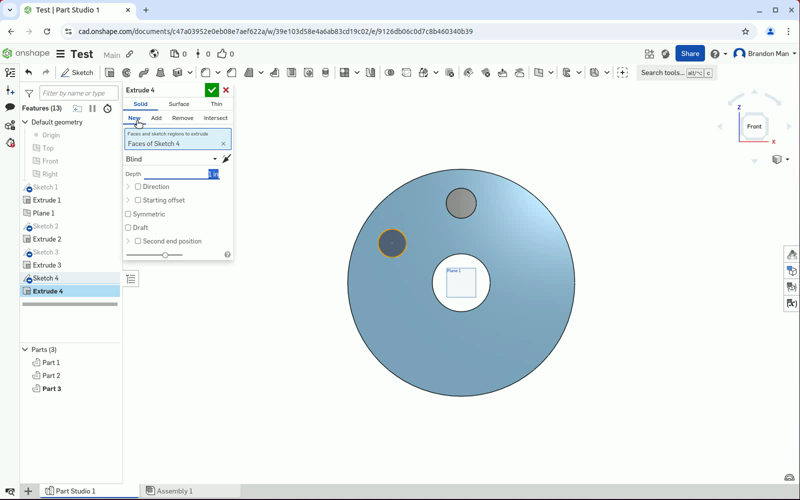
text(11.554)
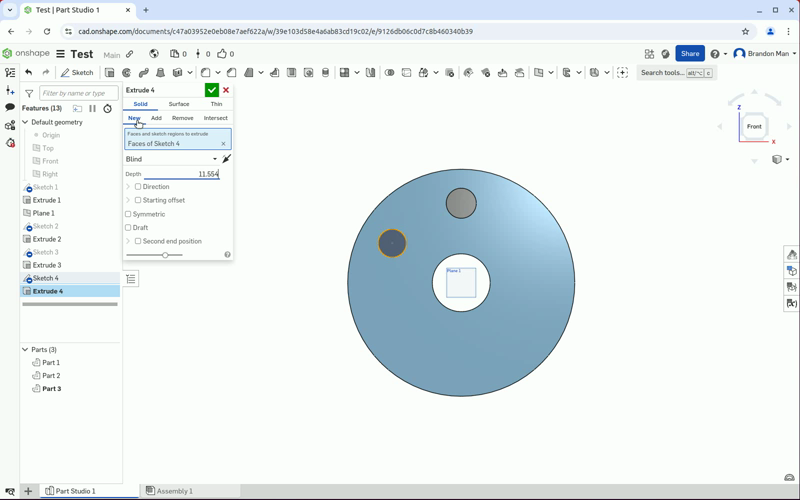
key(enter)
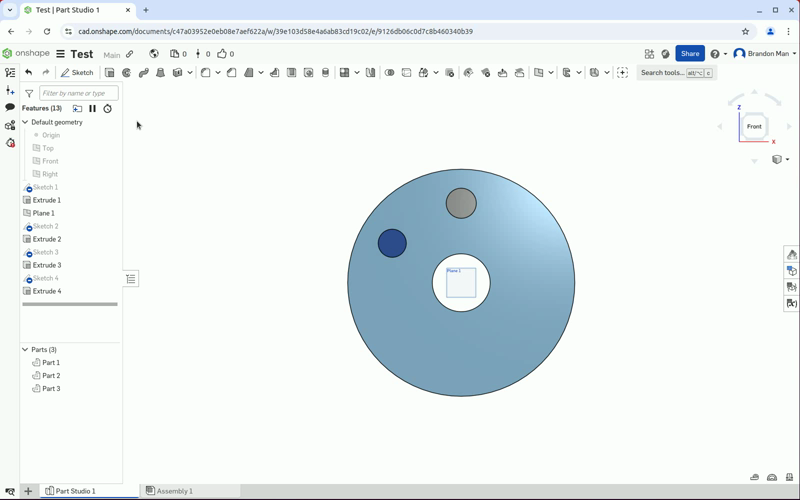
key(shift+h)
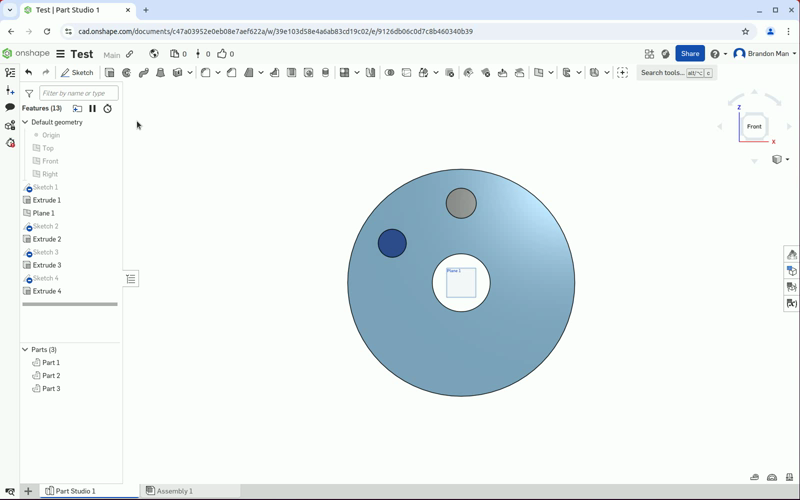
key(shift+h)
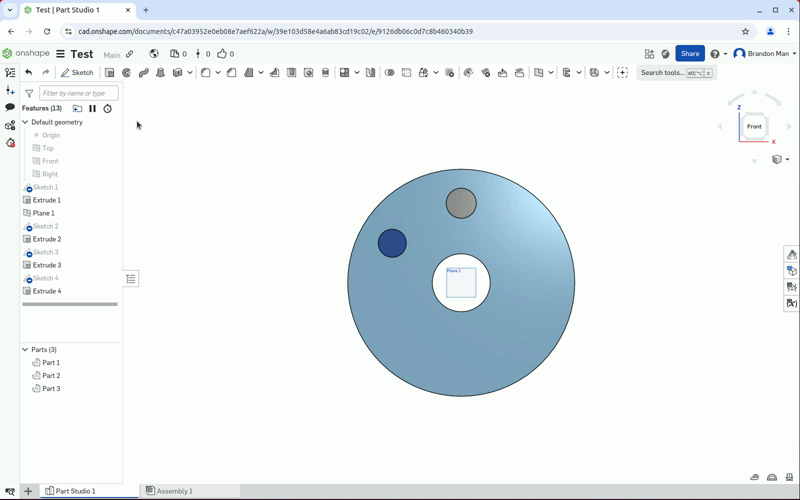
mouse_move(73, 189)
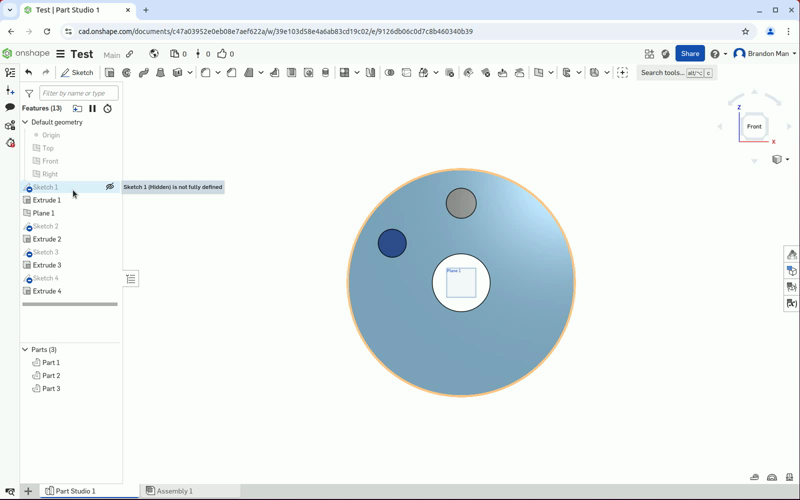
click(73, 189)
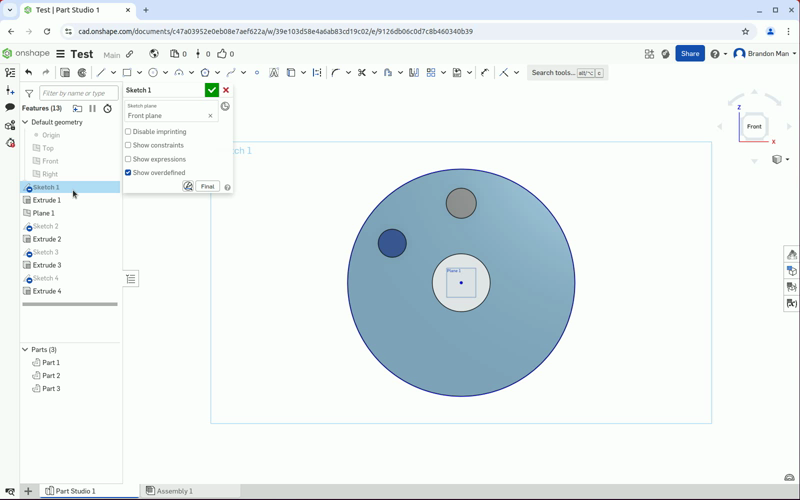
mouse_move(229, 92)
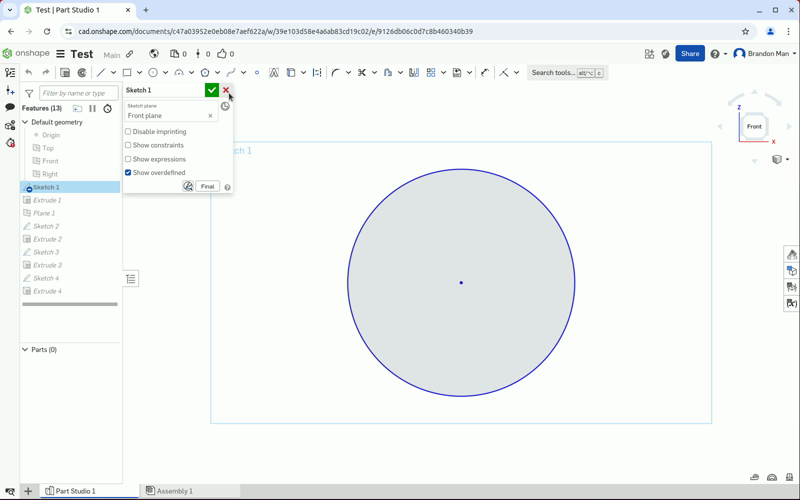
click(229, 92)
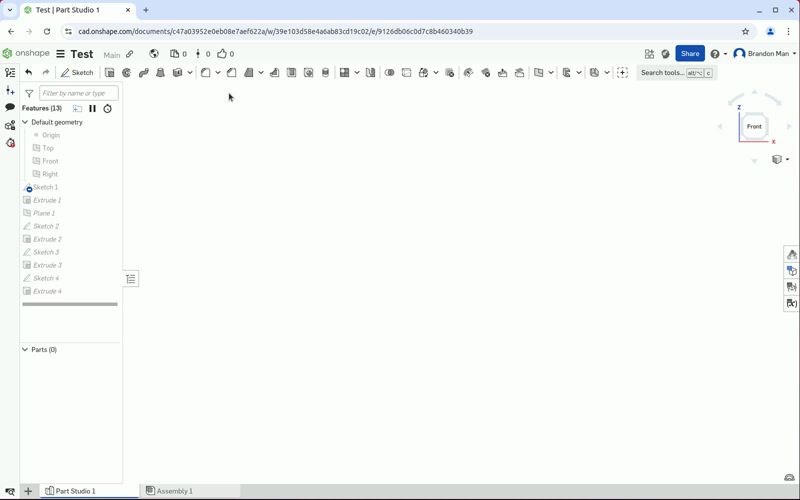
key(shift+s)
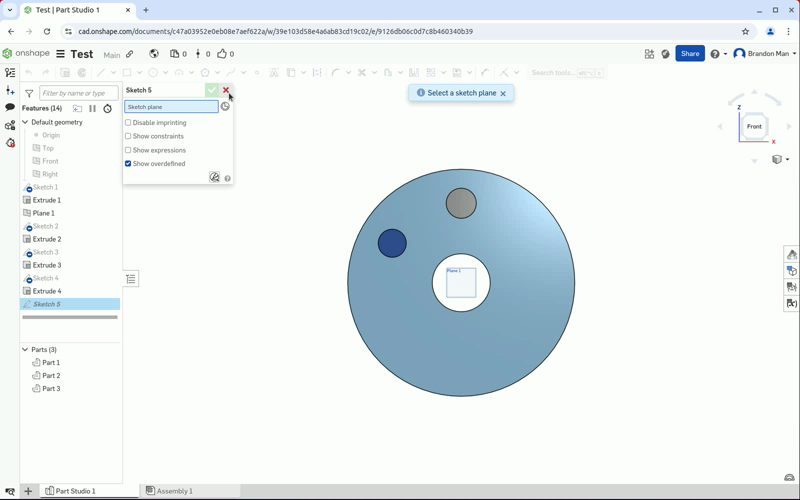
mouse_move(73, 215)
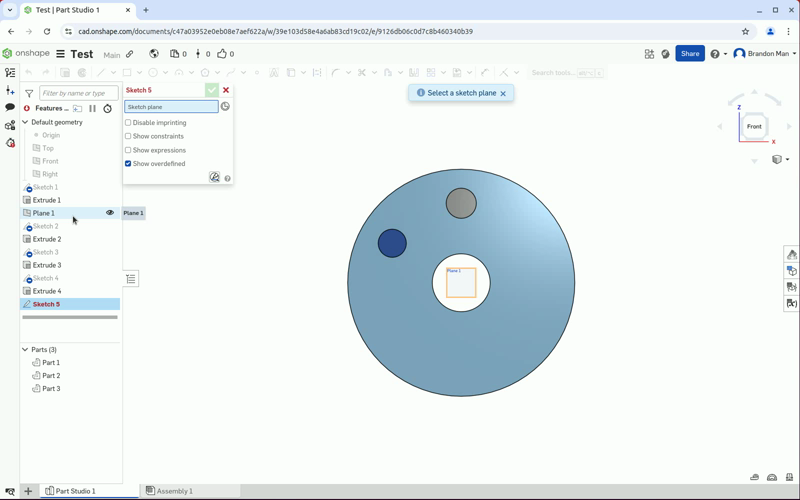
click(73, 215)
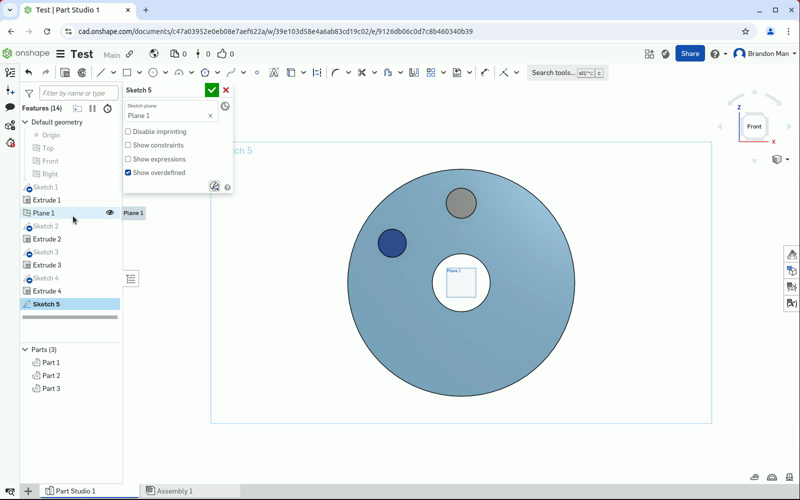
mouse_move(73, 352)
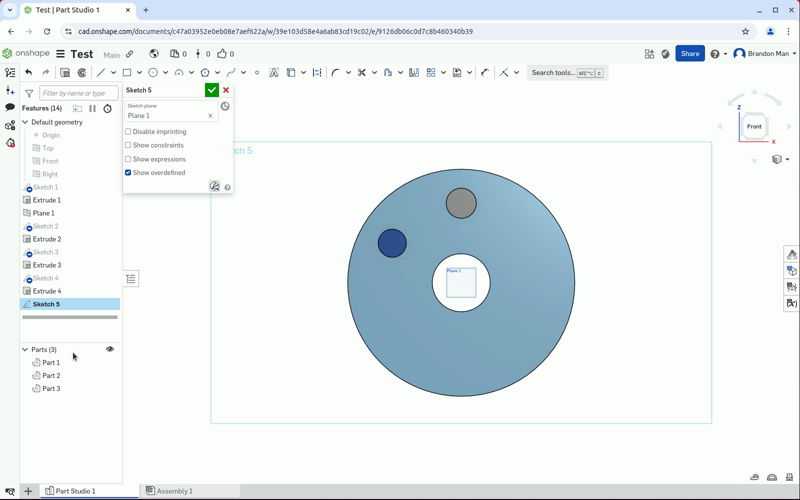
key(y)
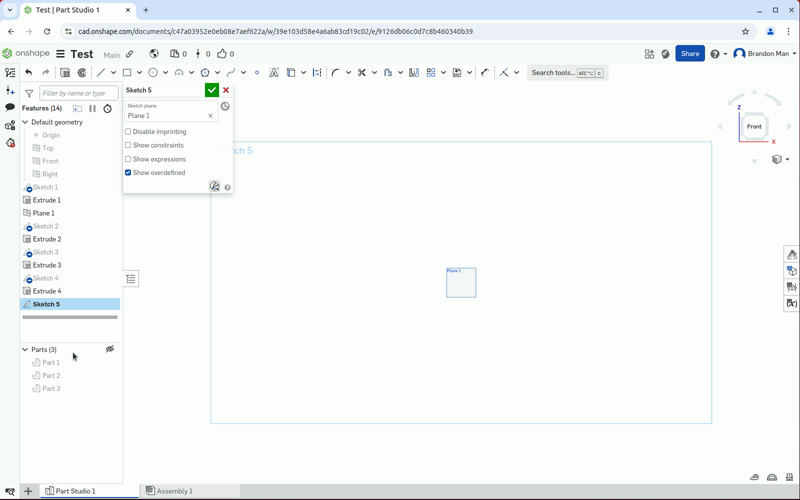
key(c)
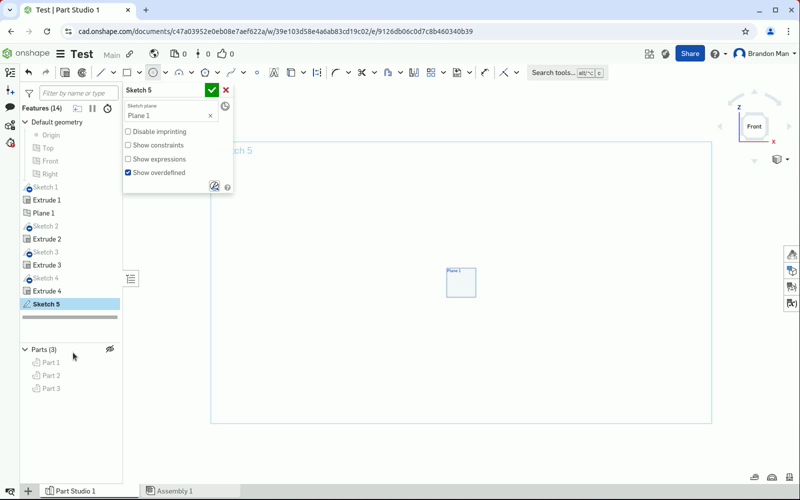
key_down(shift)
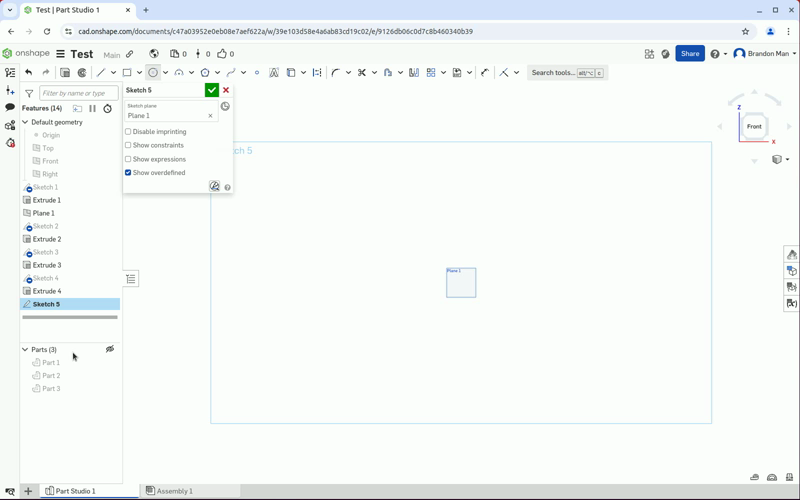
mouse_move(392, 322)
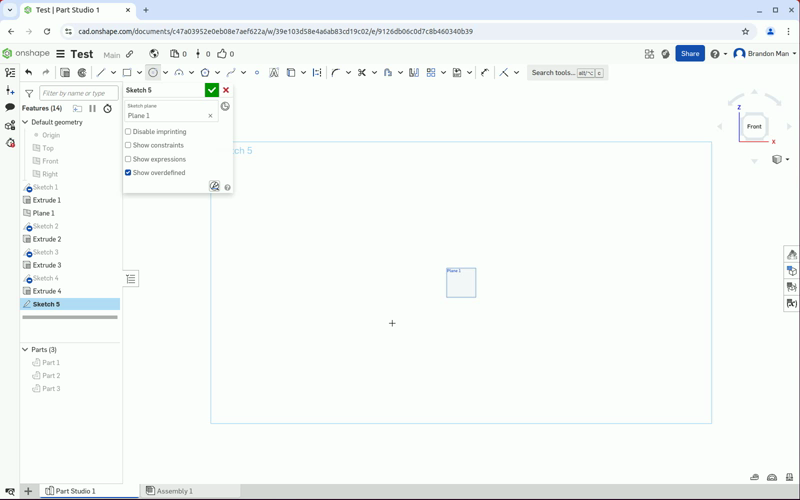
click(392, 322)
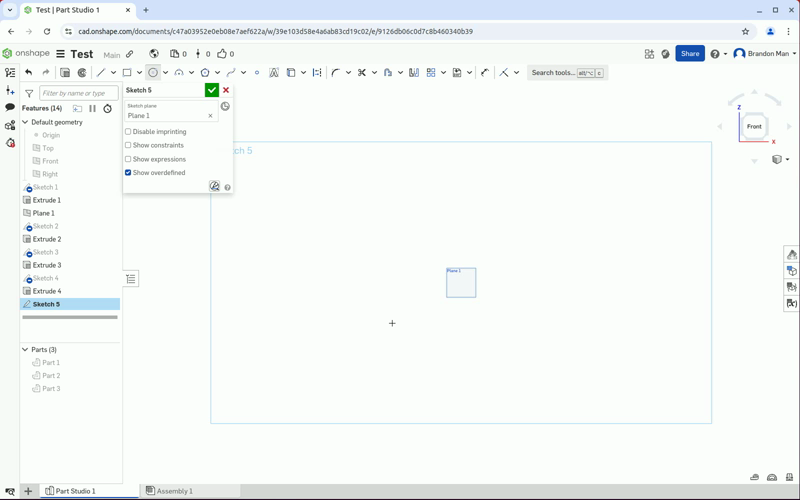
key_up(shift)
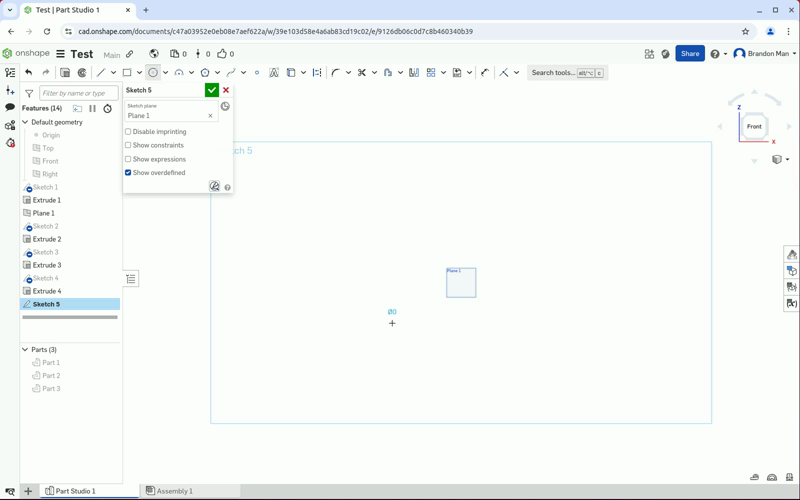
mouse_move(406, 322)
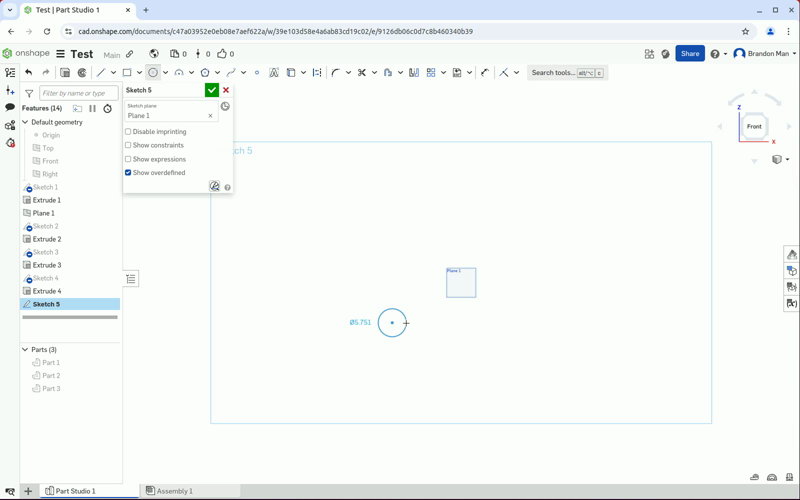
click(406, 322)
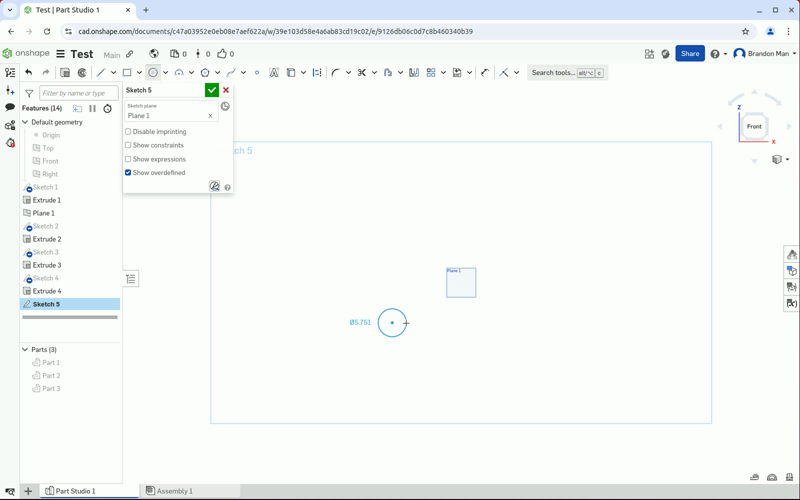
key(esc)
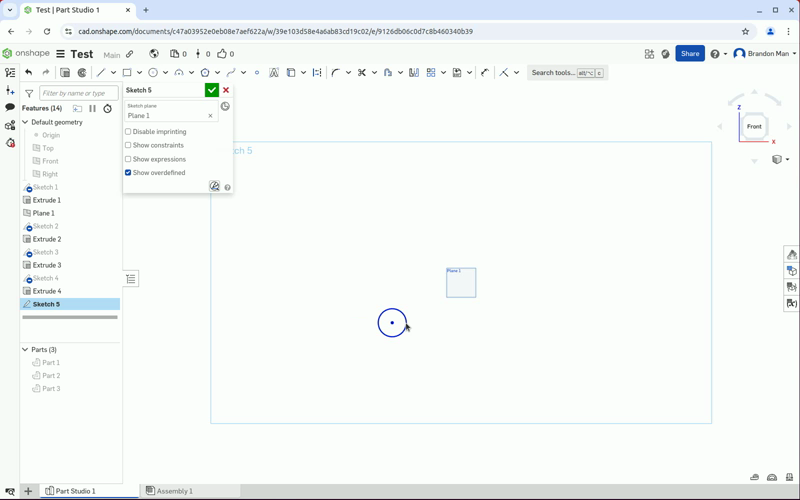
mouse_move(385, 326)
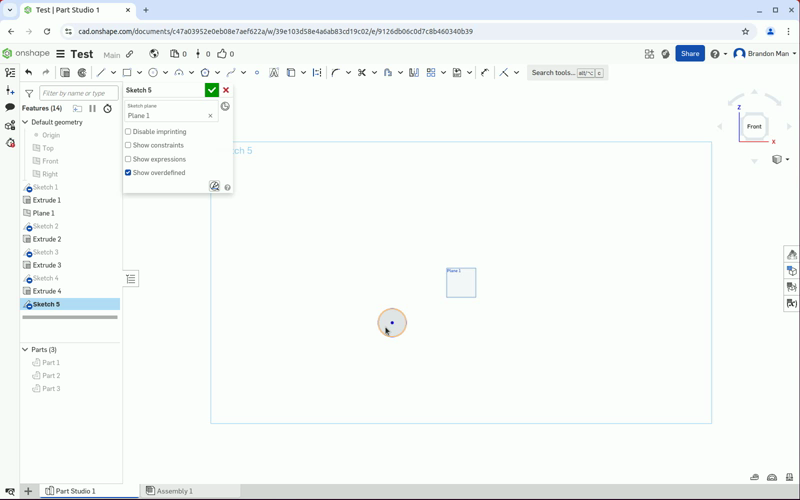
scroll(6)
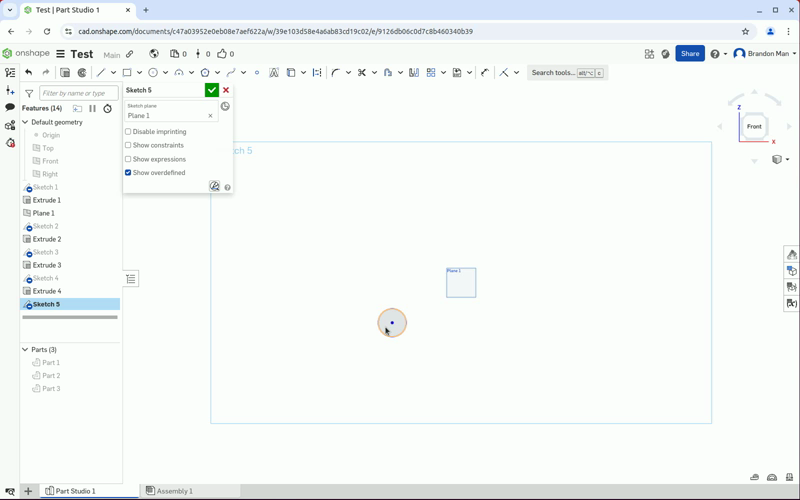
scroll(6)
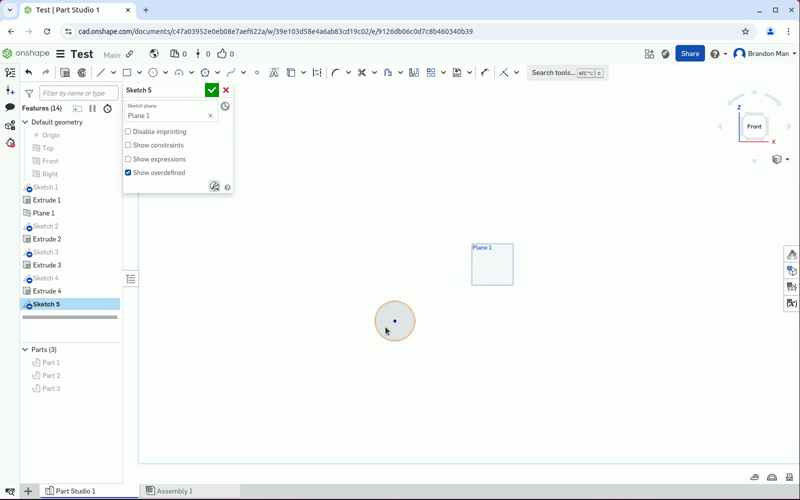
scroll(6)
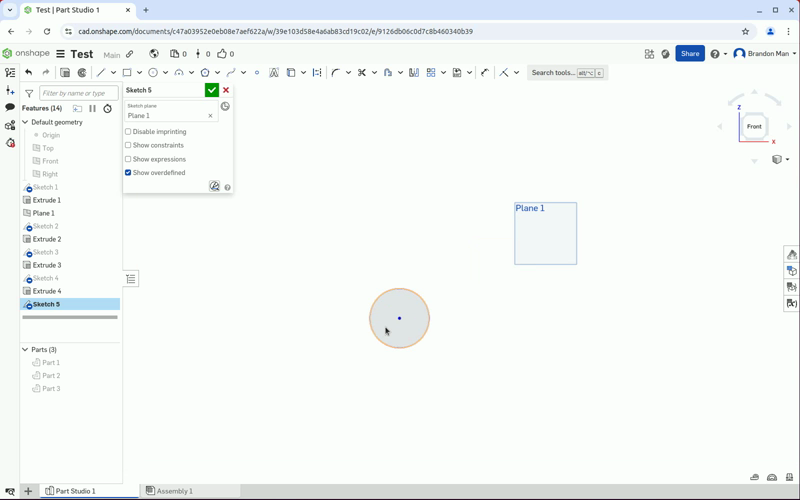
scroll(6)
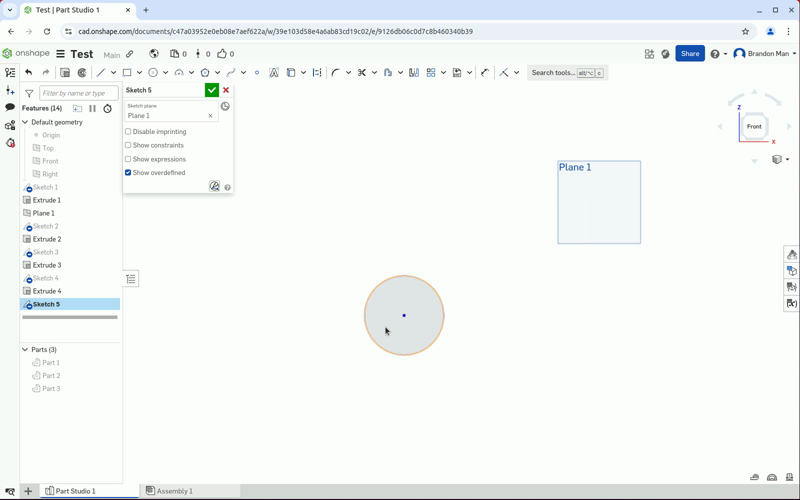
scroll(6)
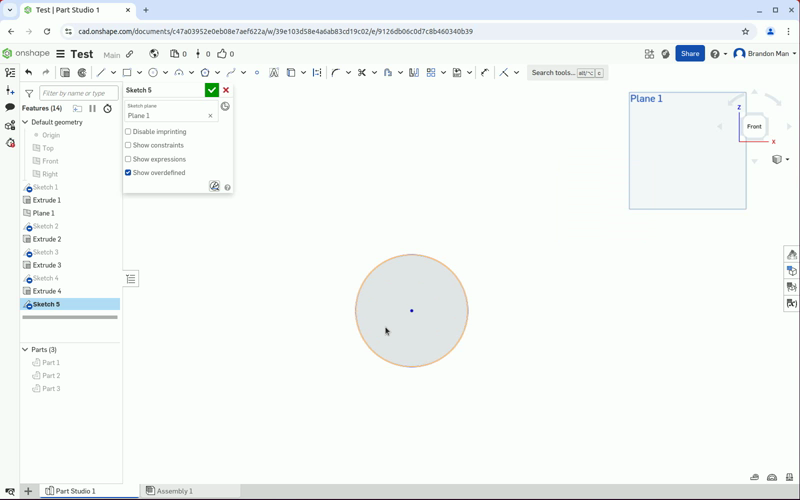
scroll(6)
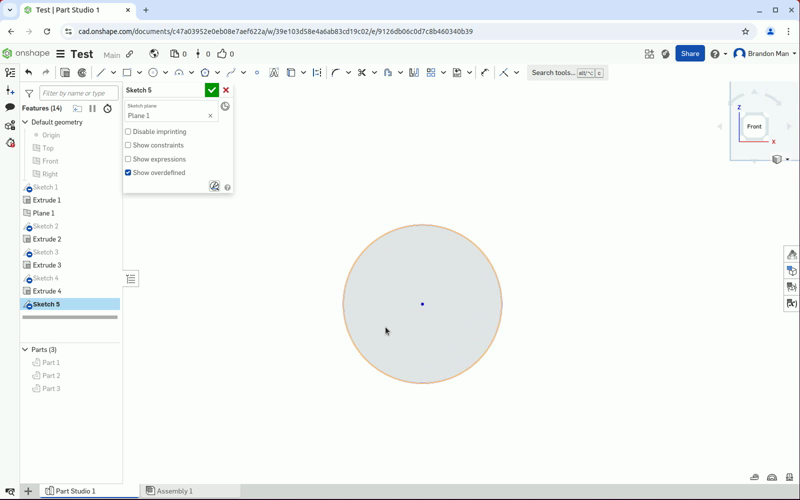
scroll(6)
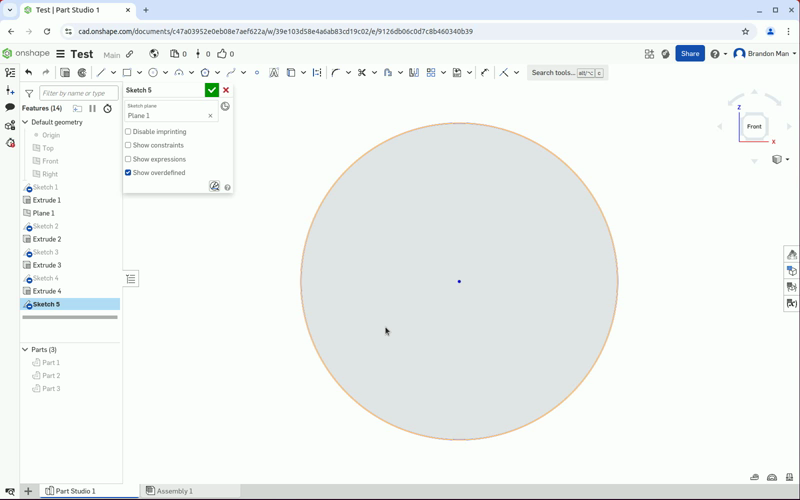
click(385, 326)
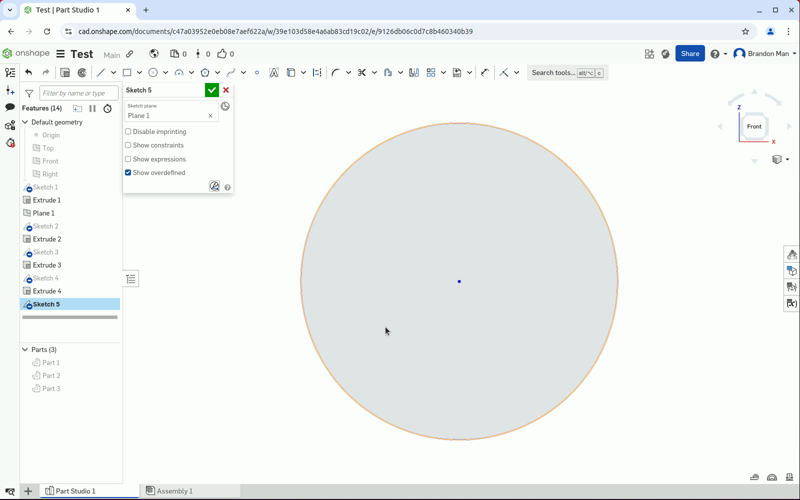
scroll(-6)
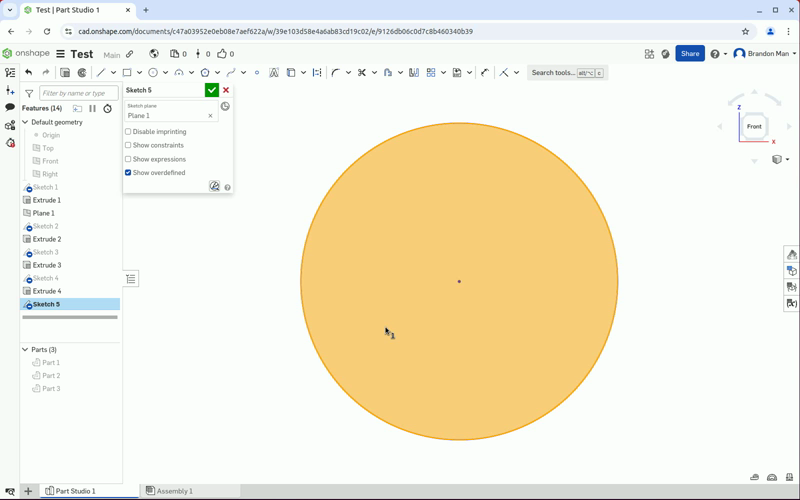
scroll(-6)
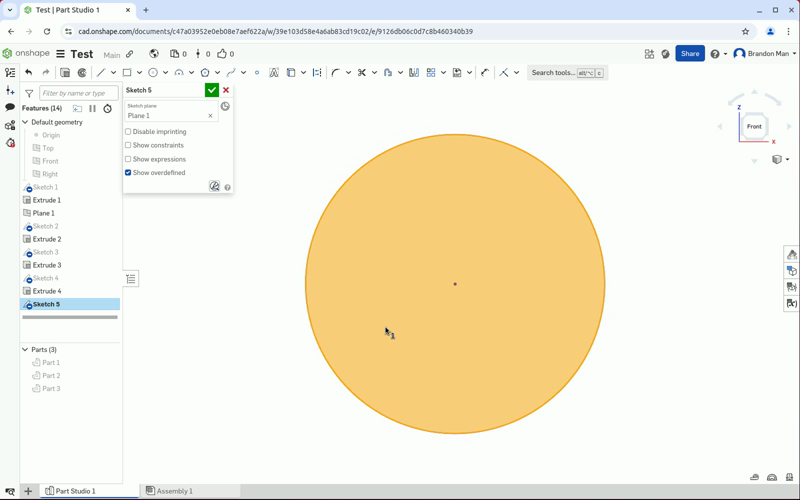
scroll(-6)
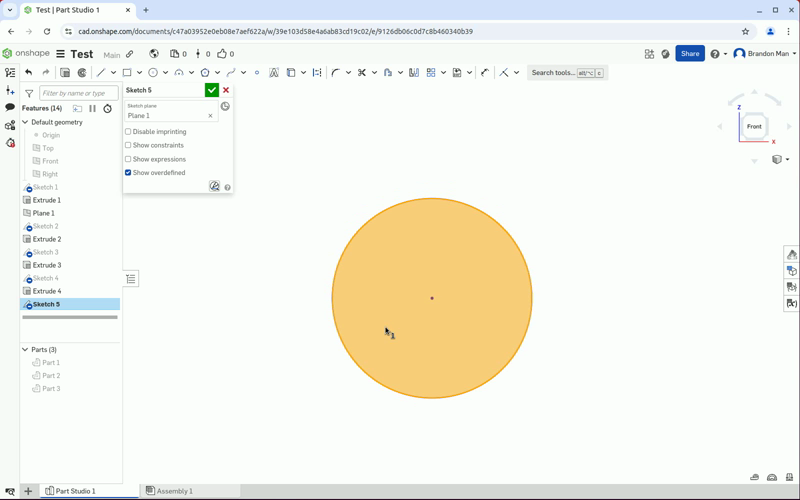
scroll(-6)
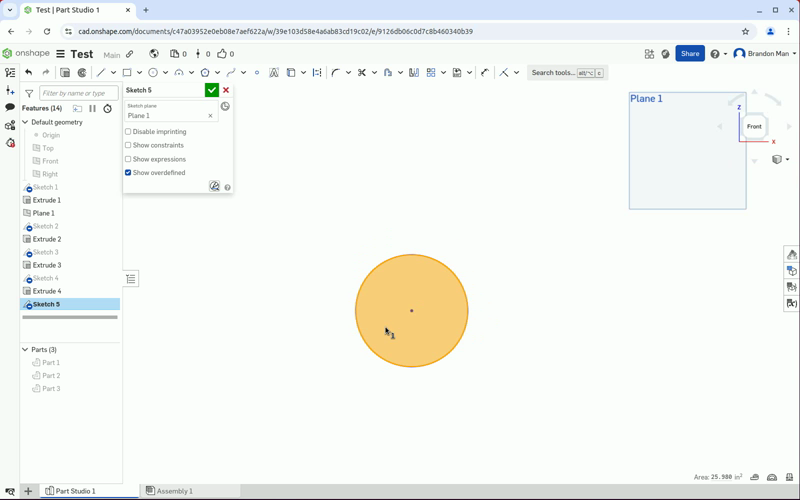
scroll(-6)
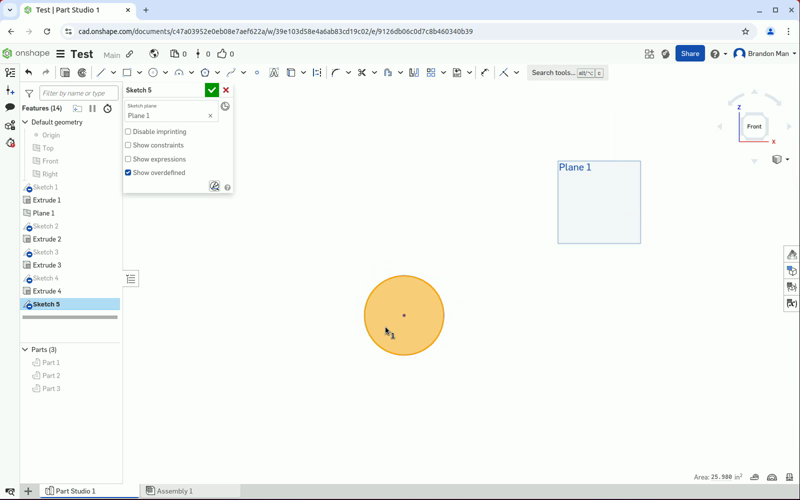
scroll(-6)
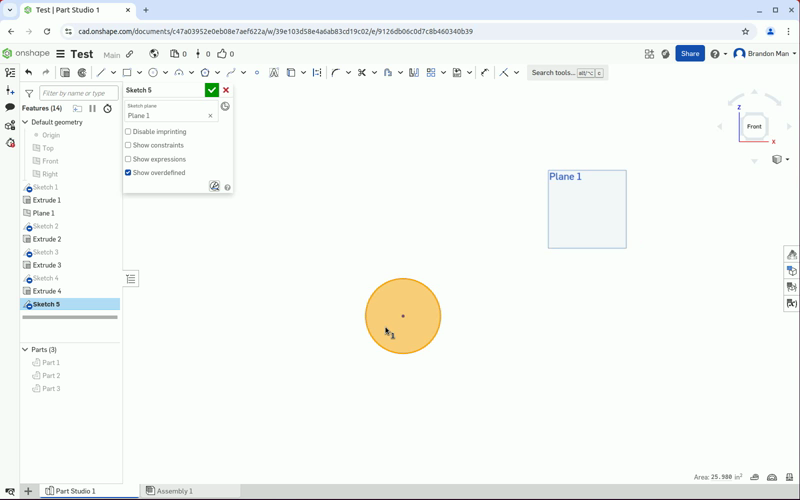
scroll(-6)
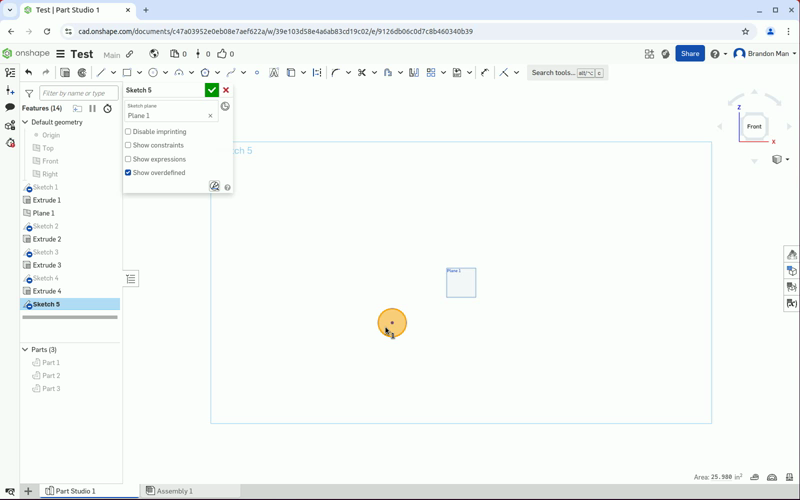
mouse_move(73, 352)
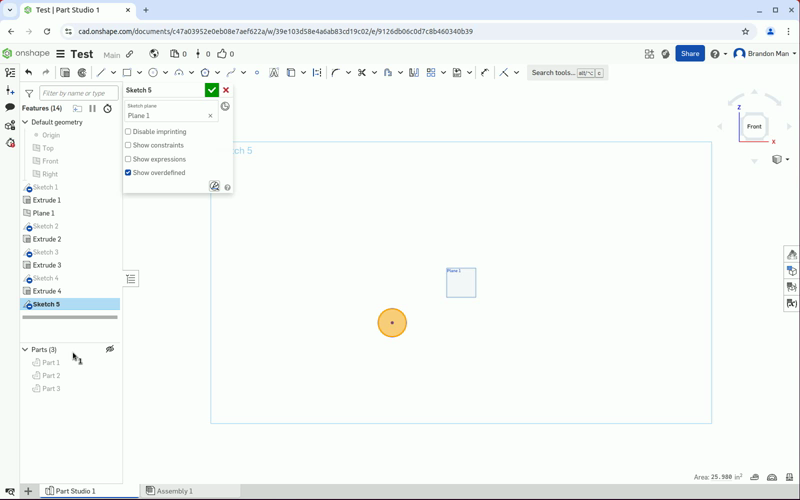
key(shift+y)
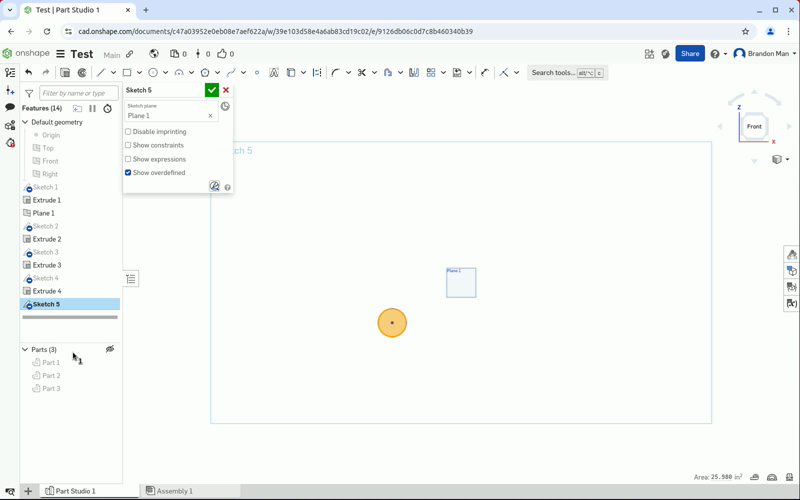
key(shift+e)
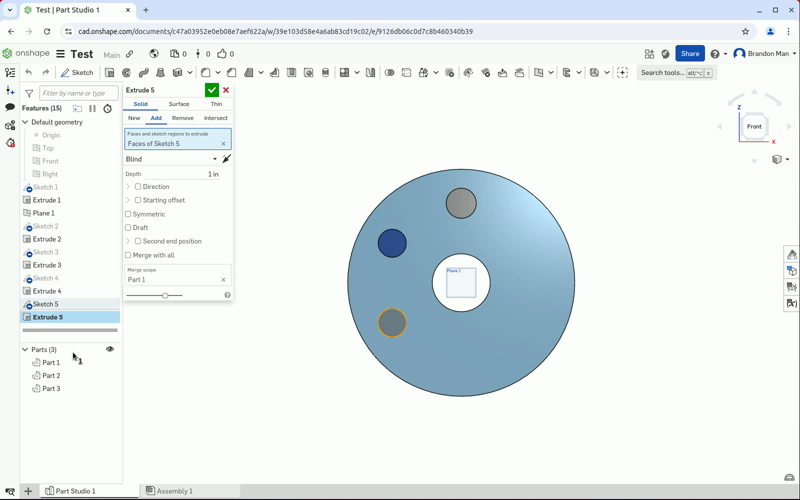
mouse_move(143, 106)
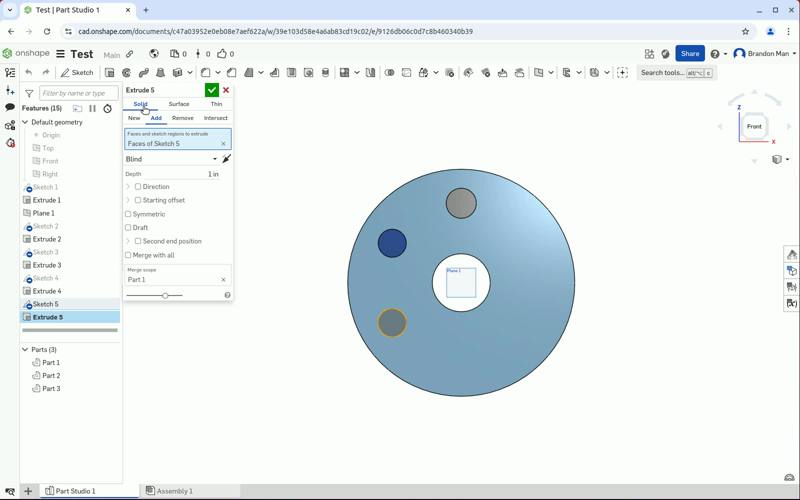
click(143, 106)
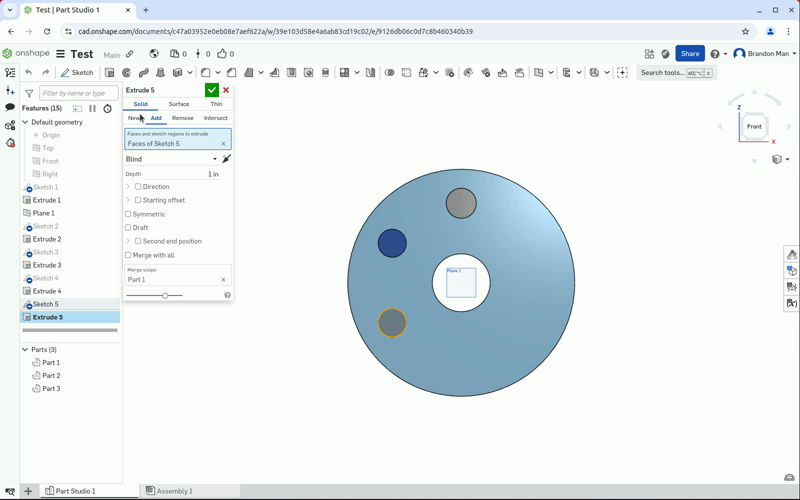
mouse_move(137, 120)
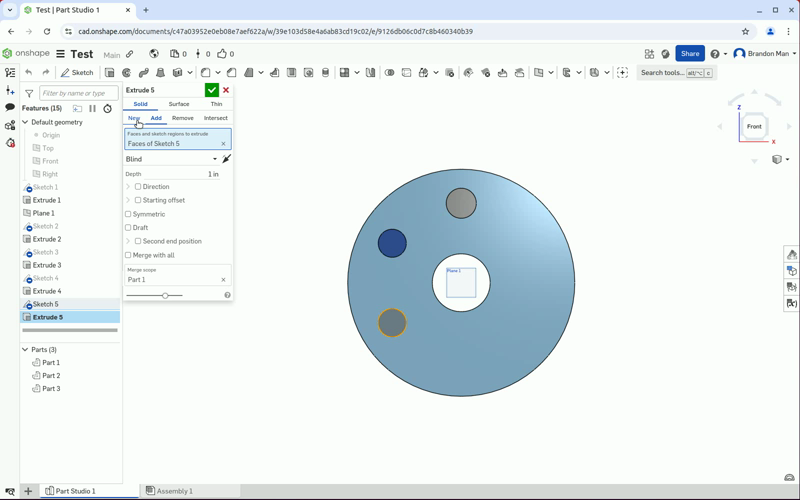
click(137, 120)
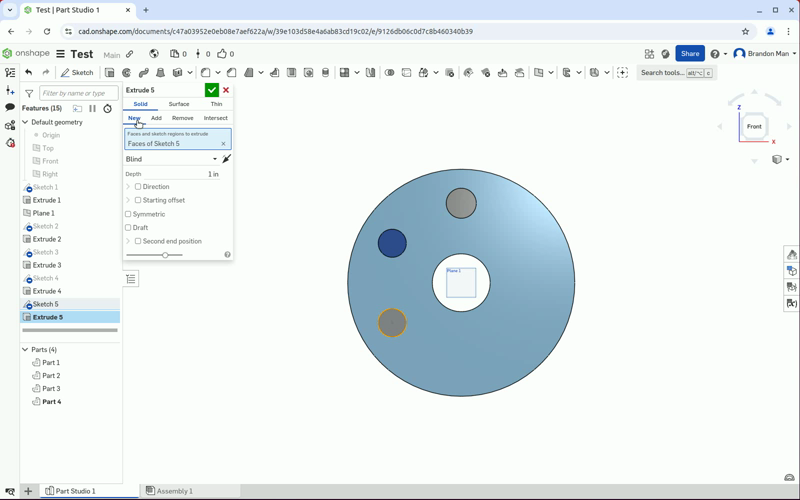
key(tab, 4)
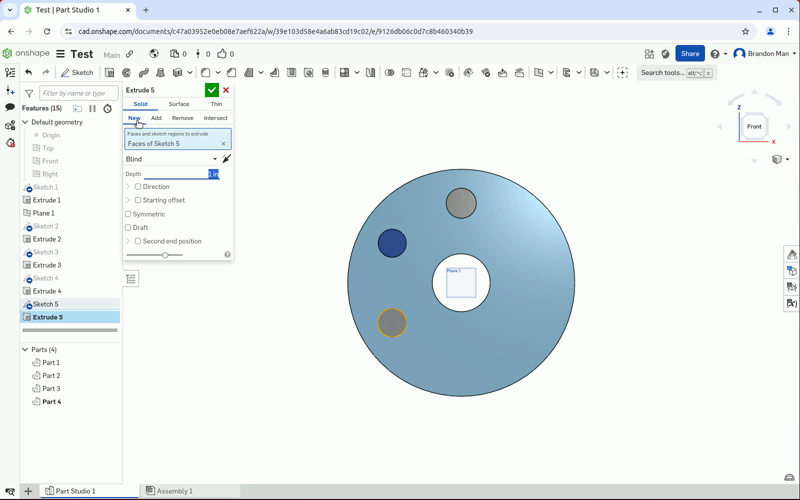
text(11.554)
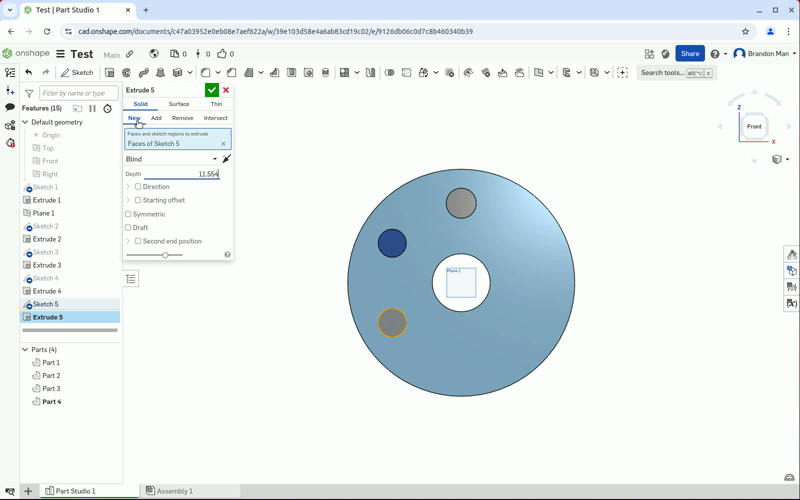
key(enter)
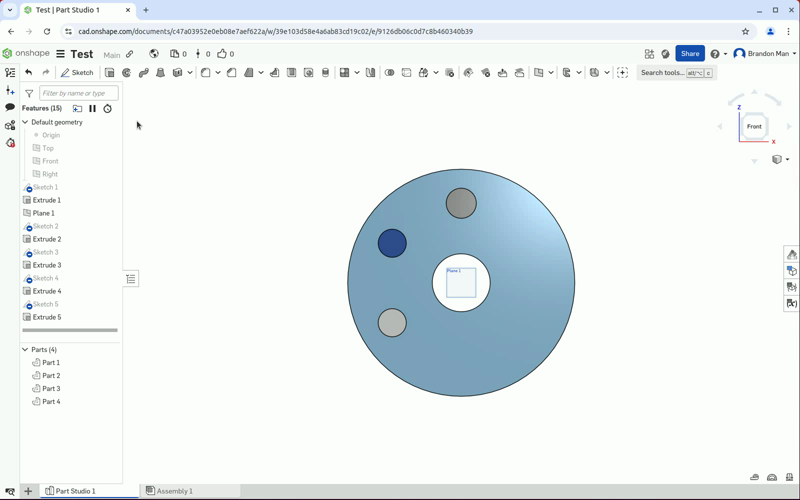
key(shift+h)
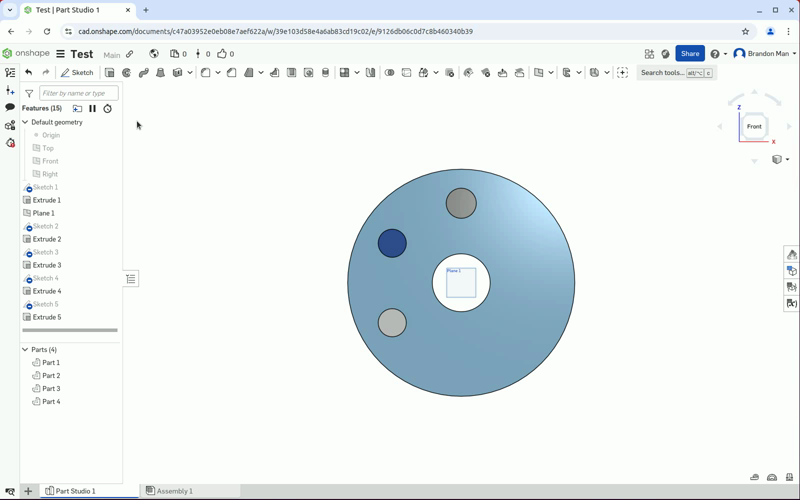
key(shift+h)
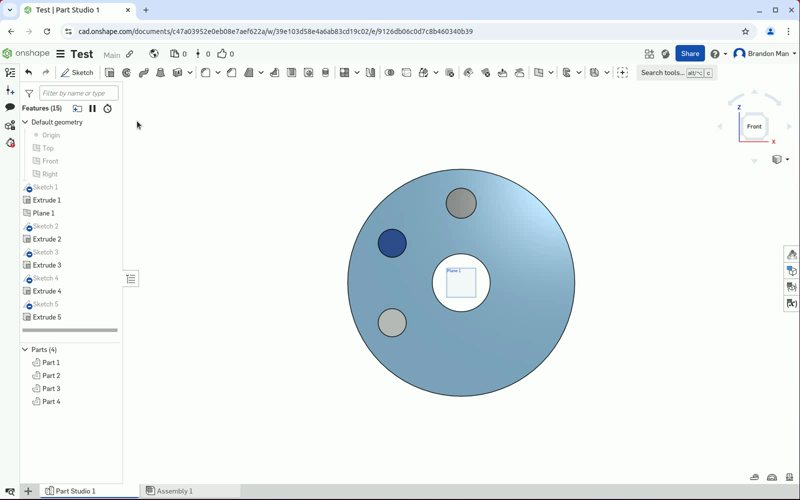
mouse_move(73, 189)
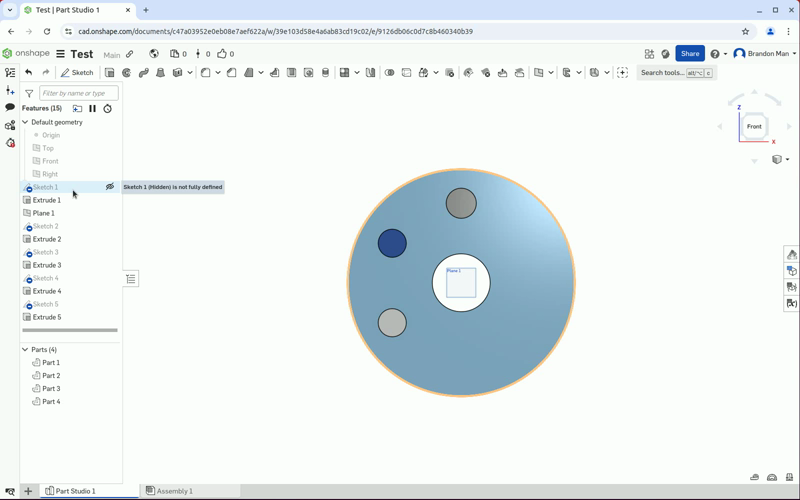
click(73, 189)
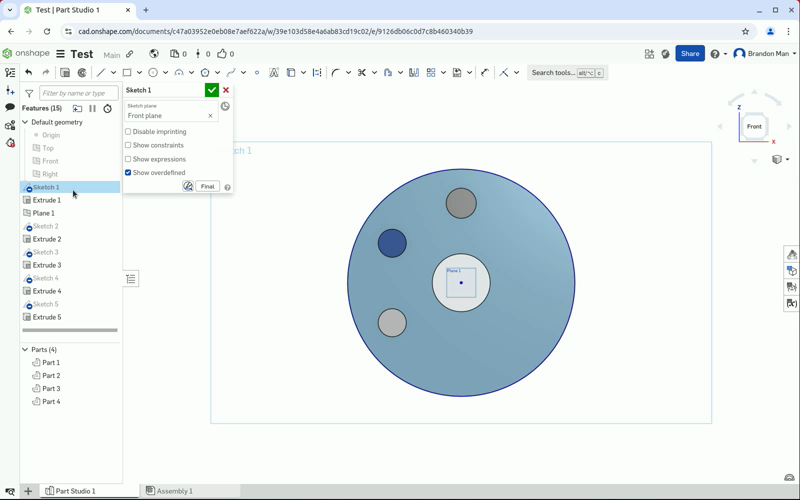
mouse_move(229, 92)
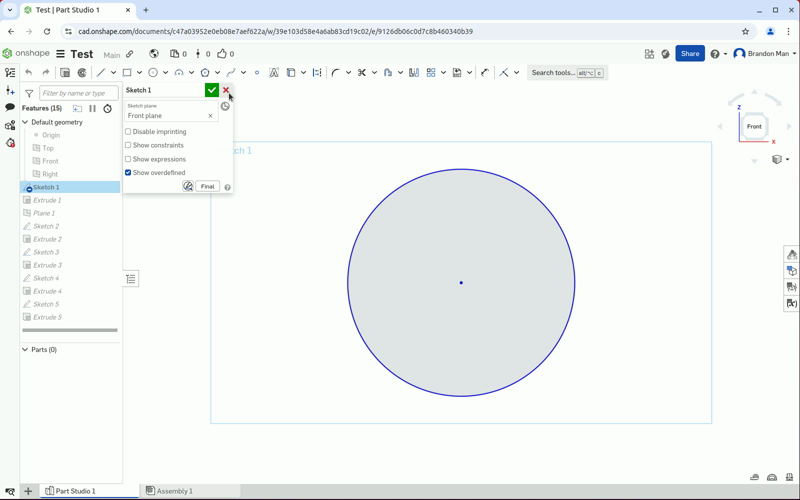
click(229, 92)
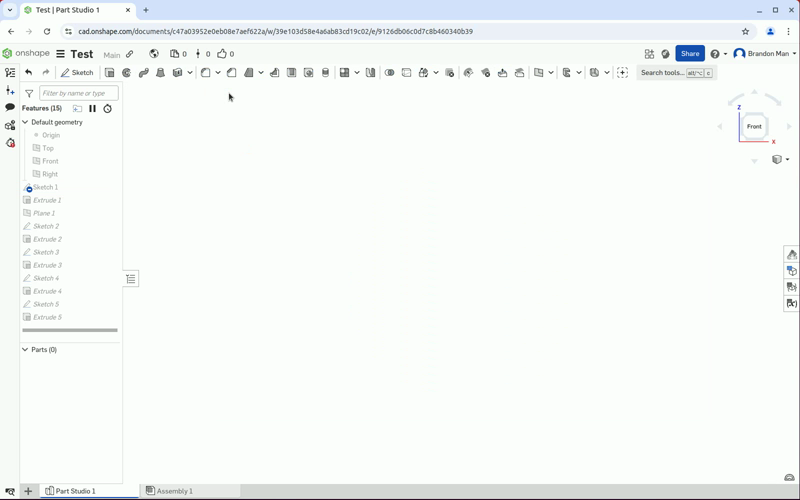
key(shift+s)
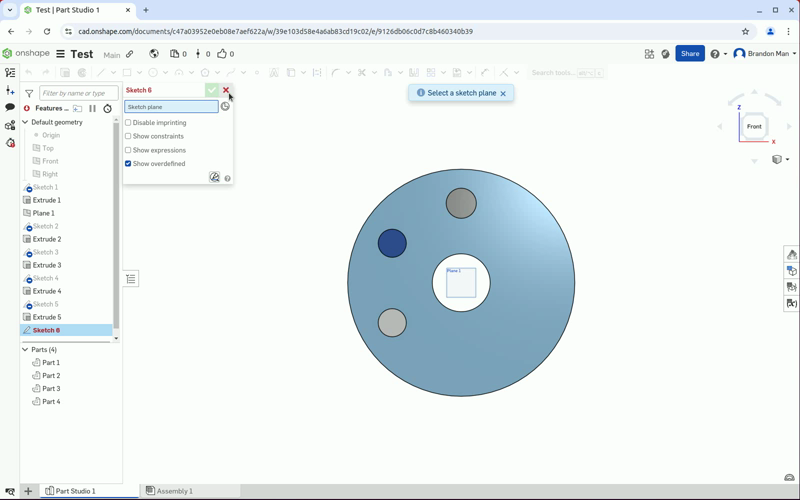
mouse_move(69, 215)
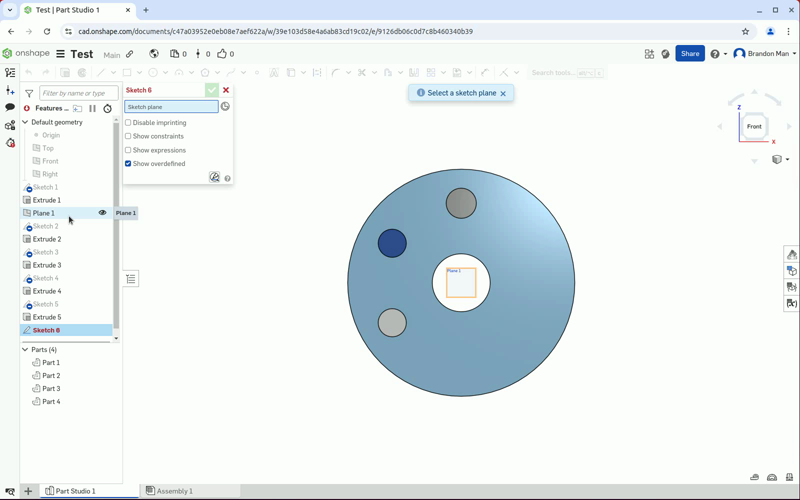
click(69, 215)
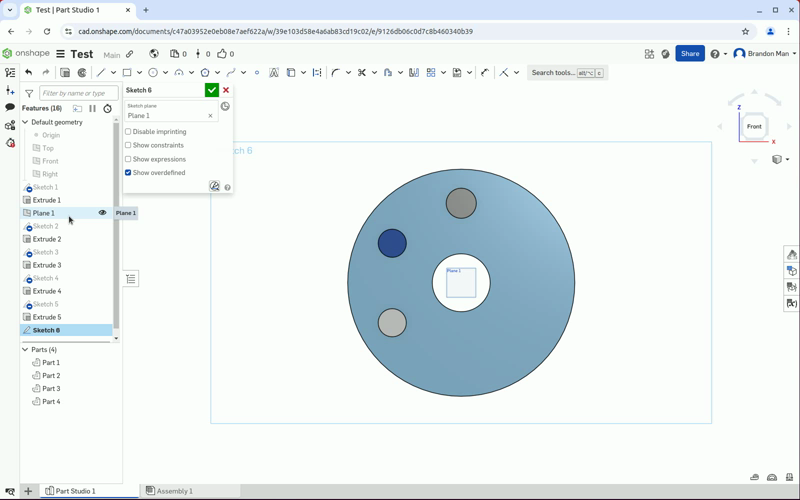
mouse_move(73, 352)
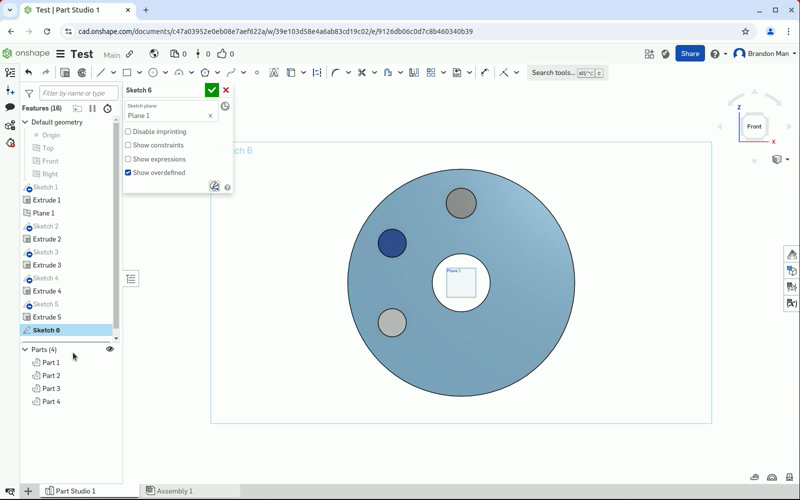
key(y)
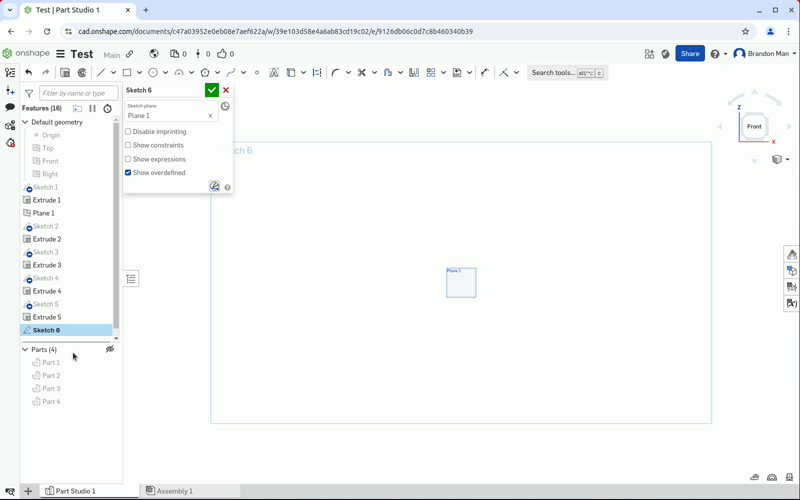
key(c)
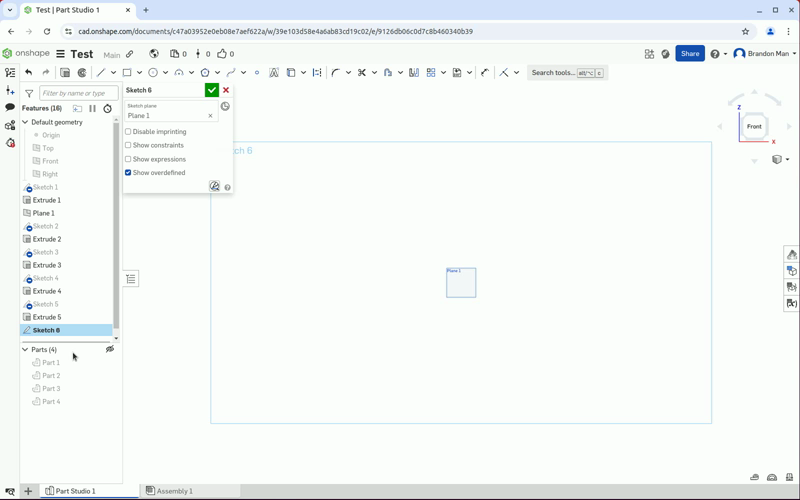
key_down(shift)
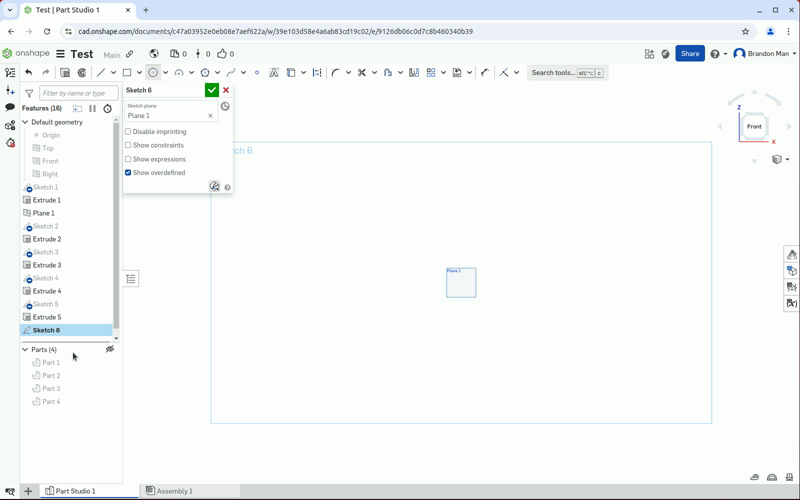
mouse_move(461, 362)
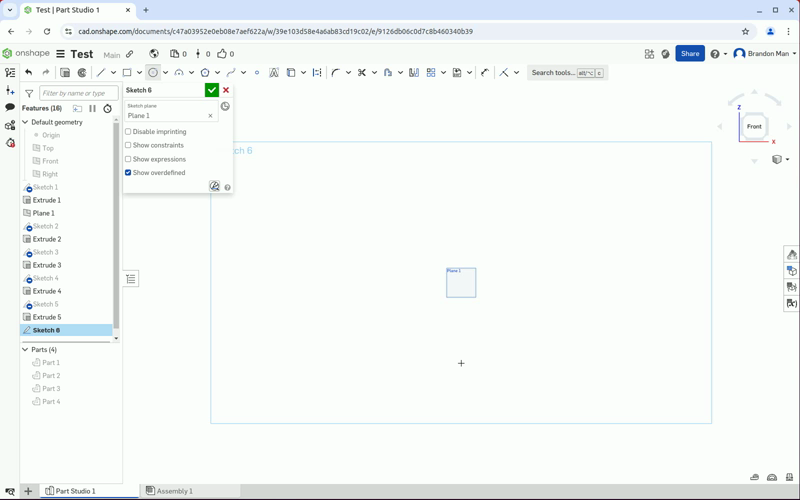
click(461, 362)
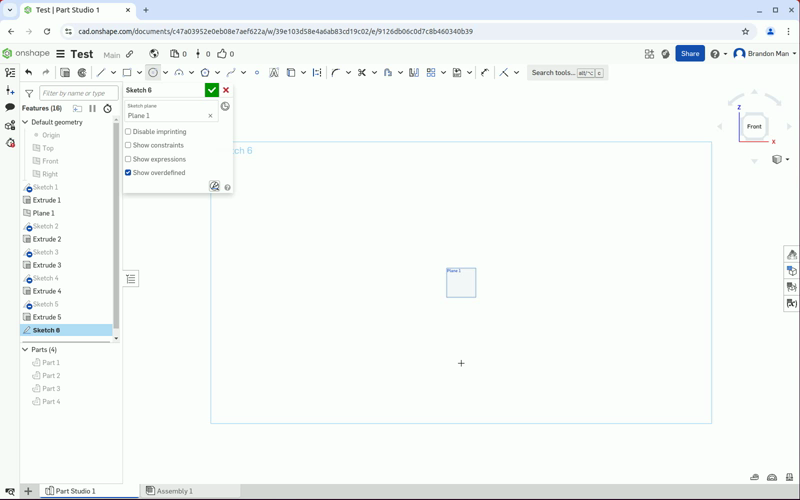
key_up(shift)
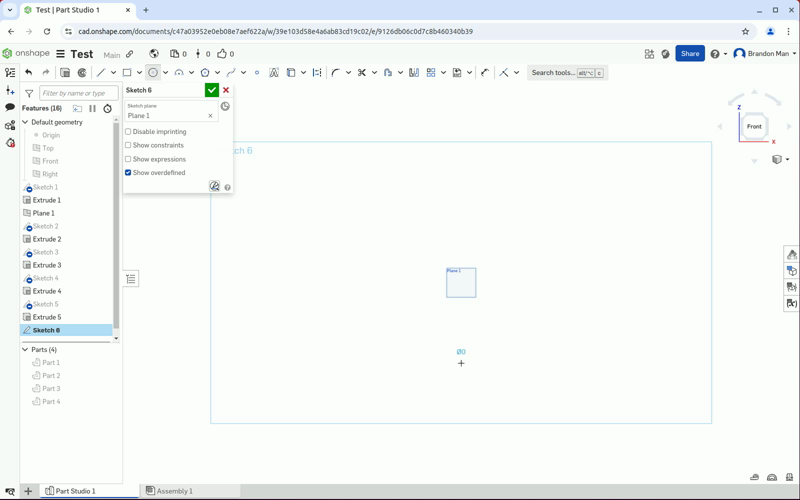
mouse_move(476, 362)
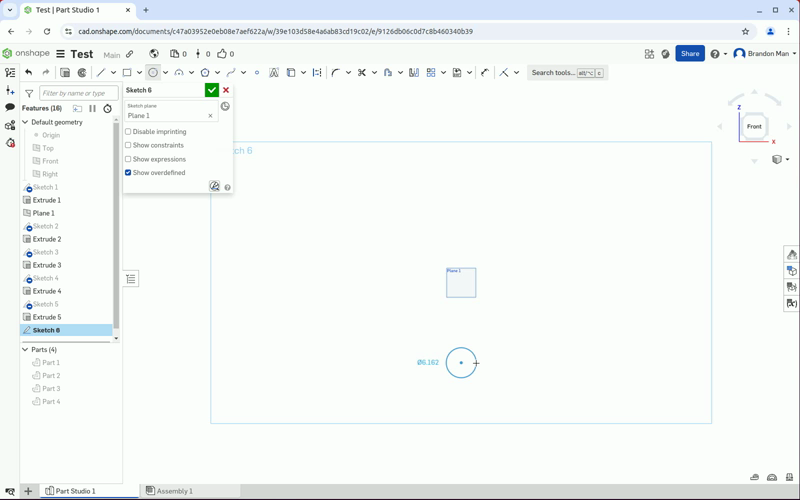
click(476, 362)
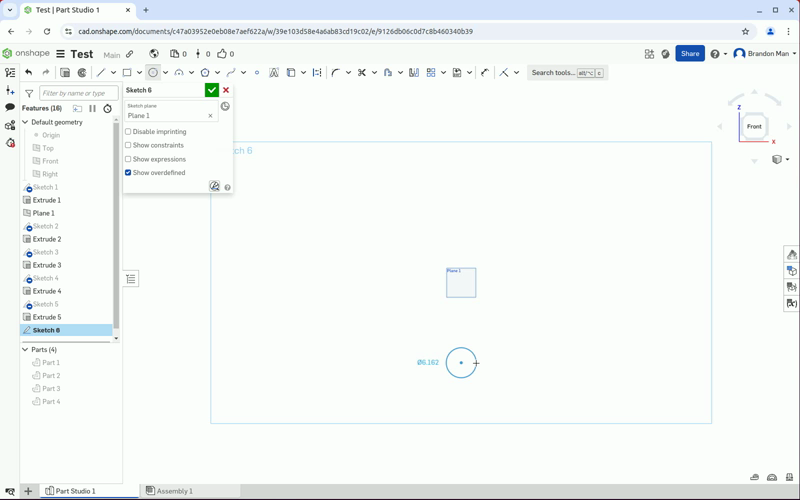
key(esc)
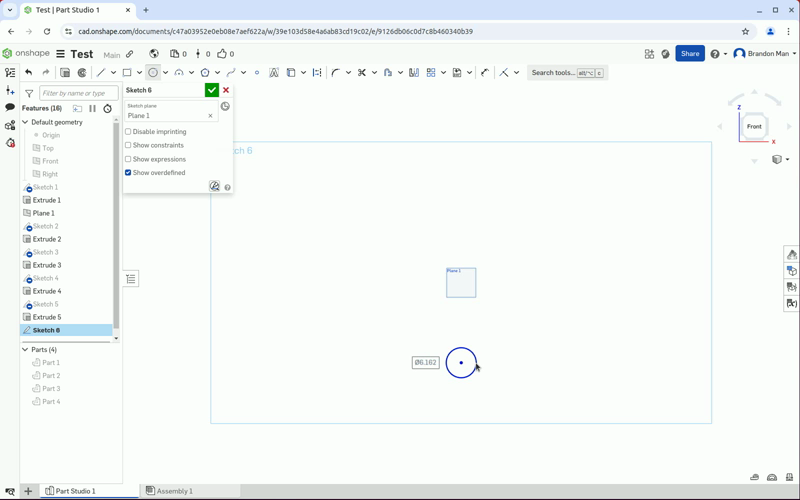
mouse_move(469, 368)
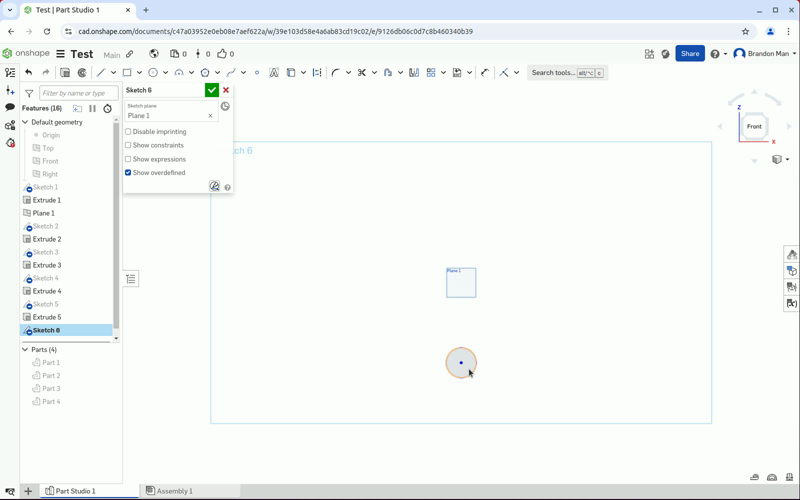
scroll(6)
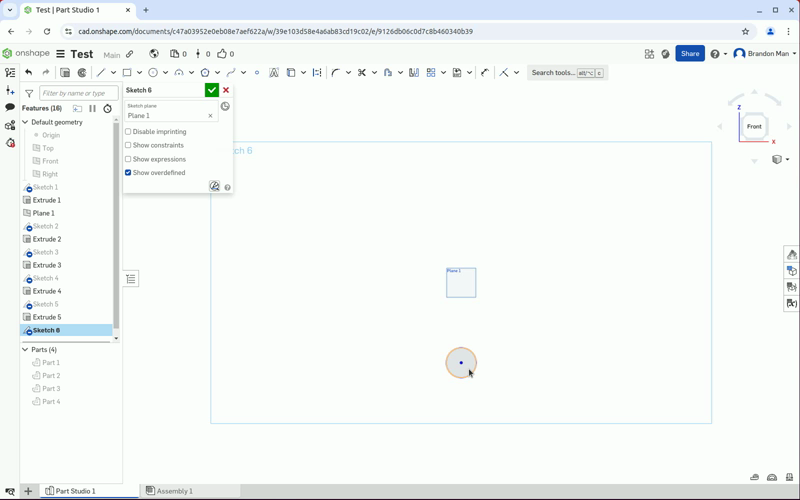
scroll(6)
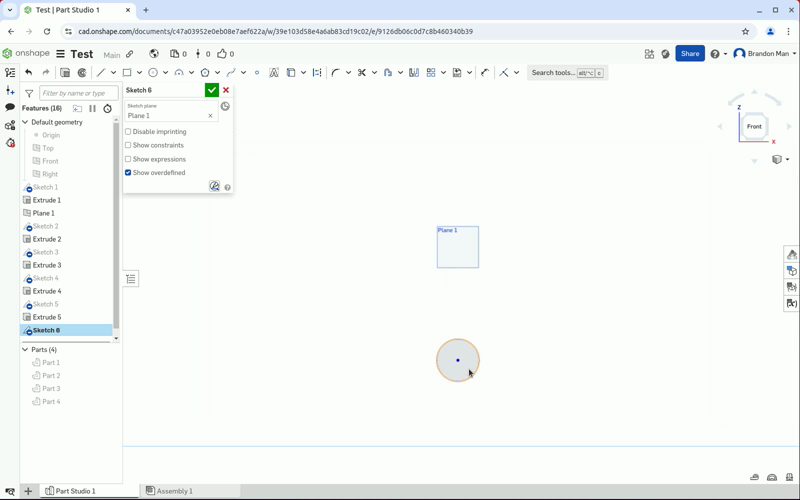
scroll(6)
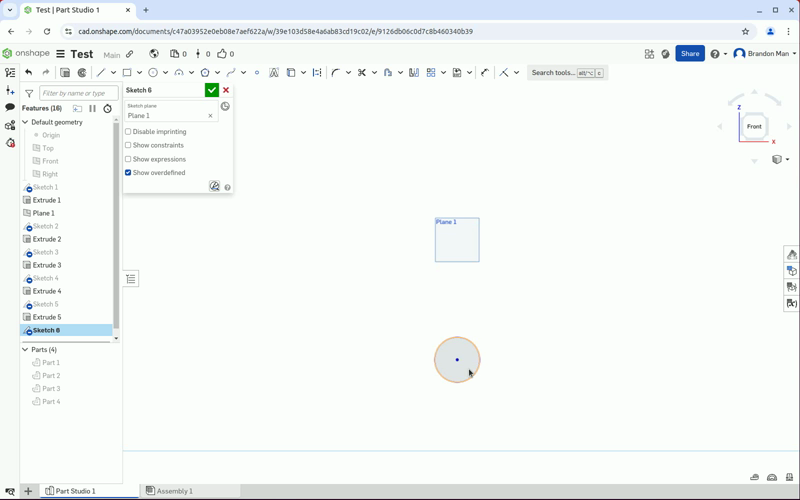
scroll(6)
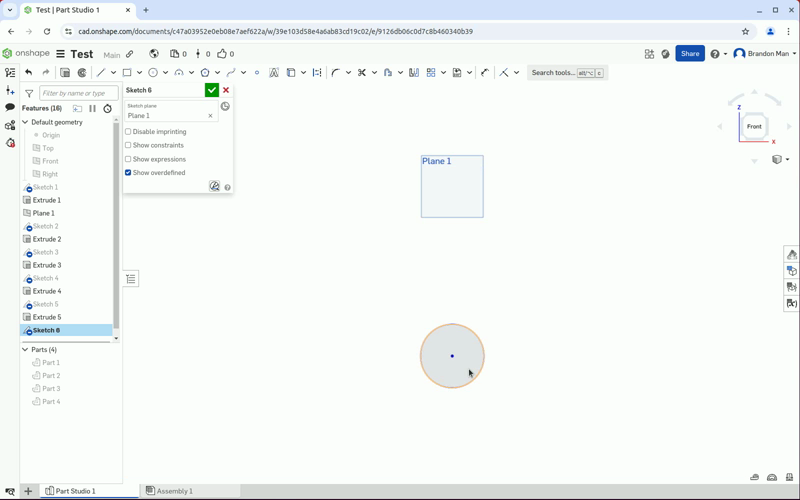
scroll(6)
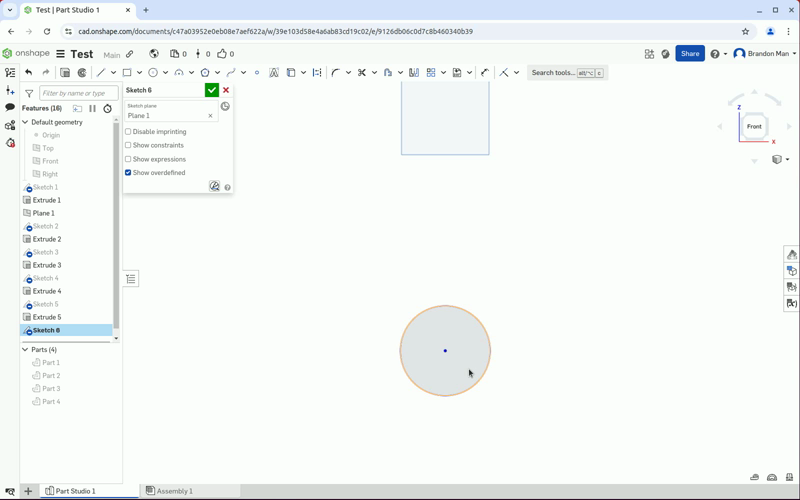
scroll(6)
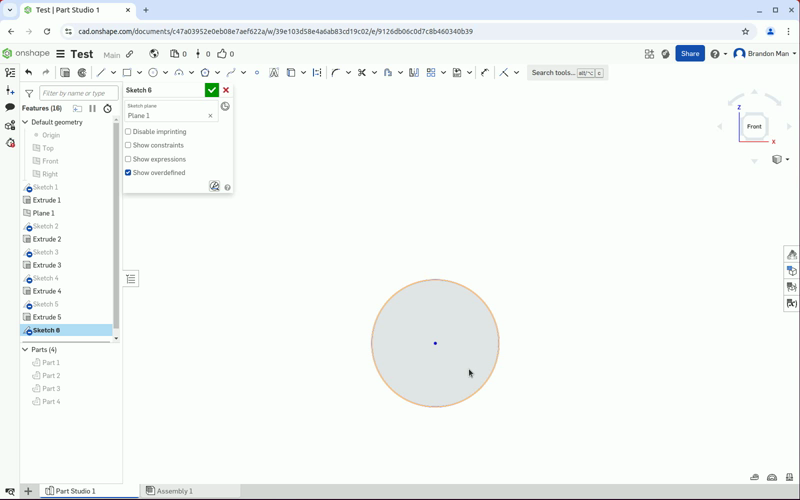
scroll(6)
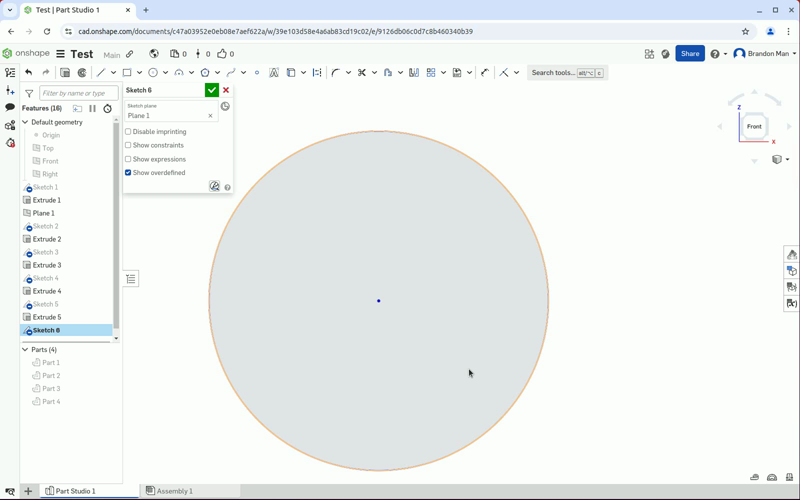
click(469, 368)
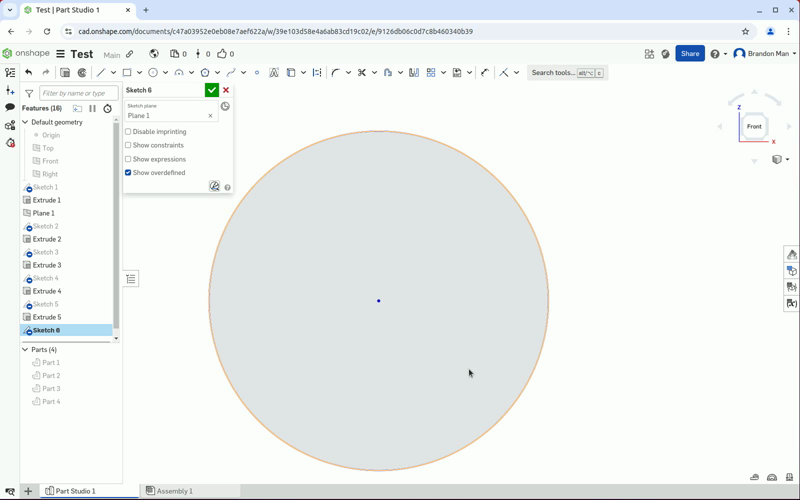
scroll(-6)
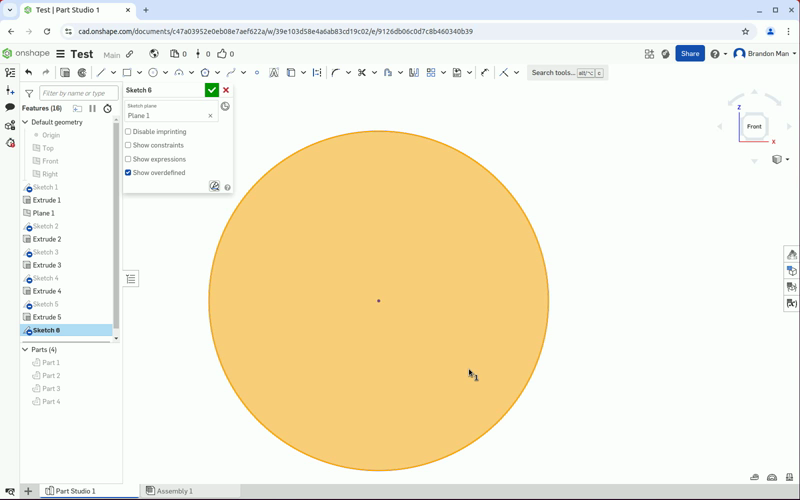
scroll(-6)
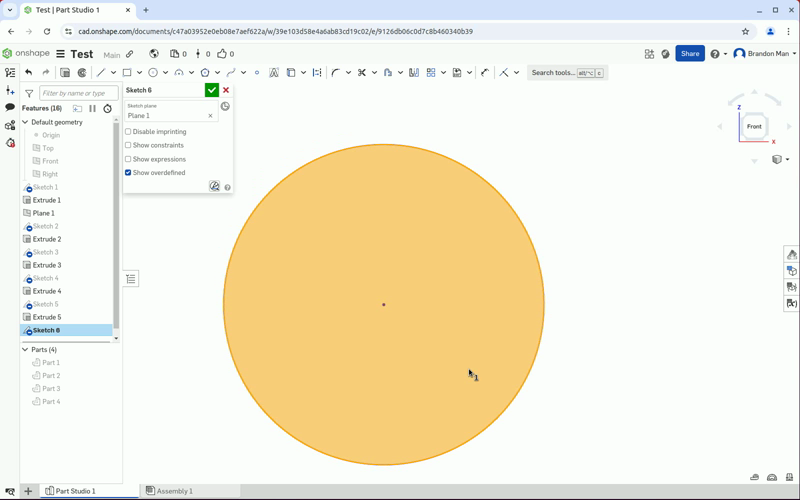
scroll(-6)
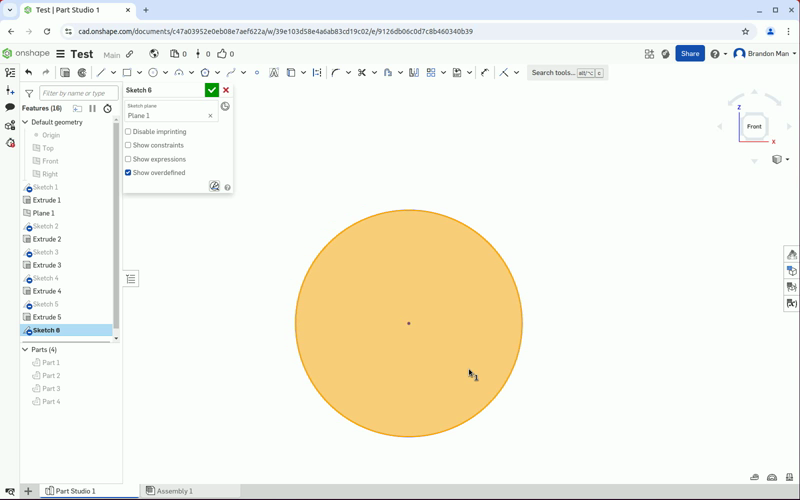
scroll(-6)
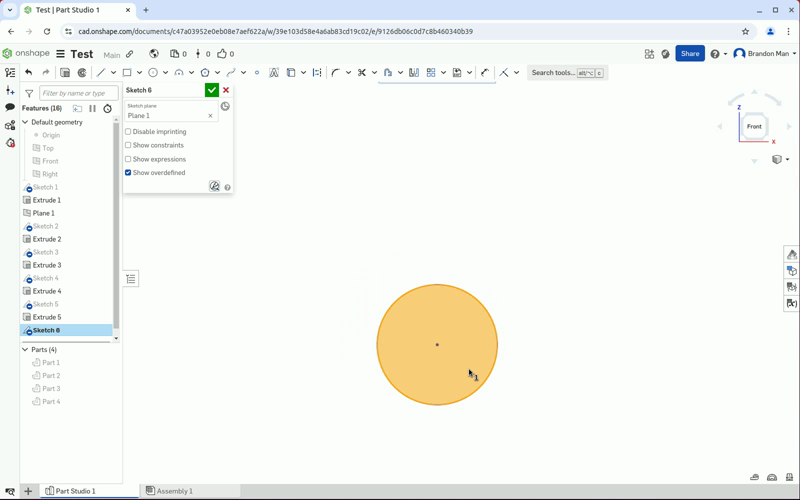
scroll(-6)
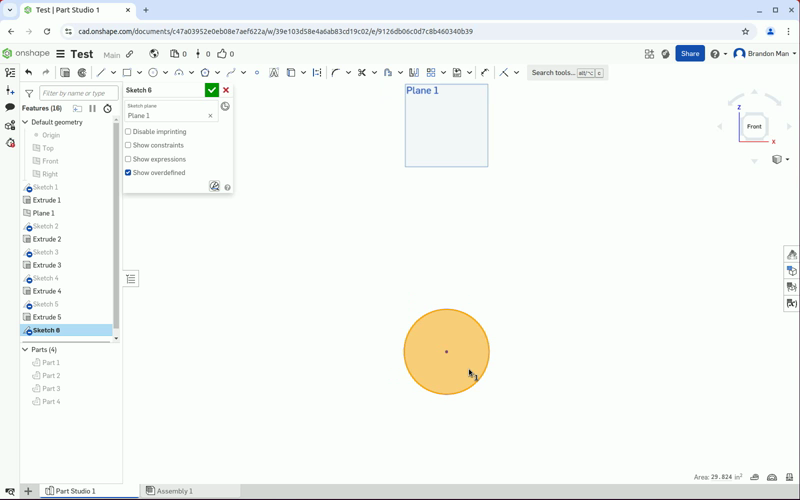
scroll(-6)
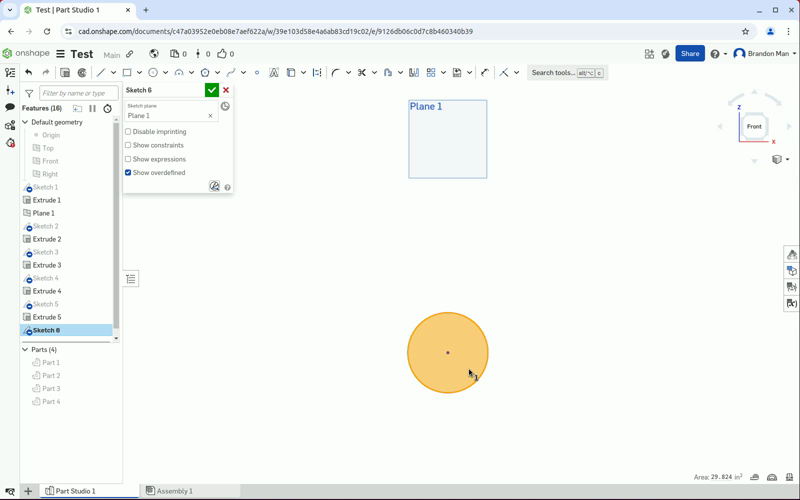
scroll(-6)
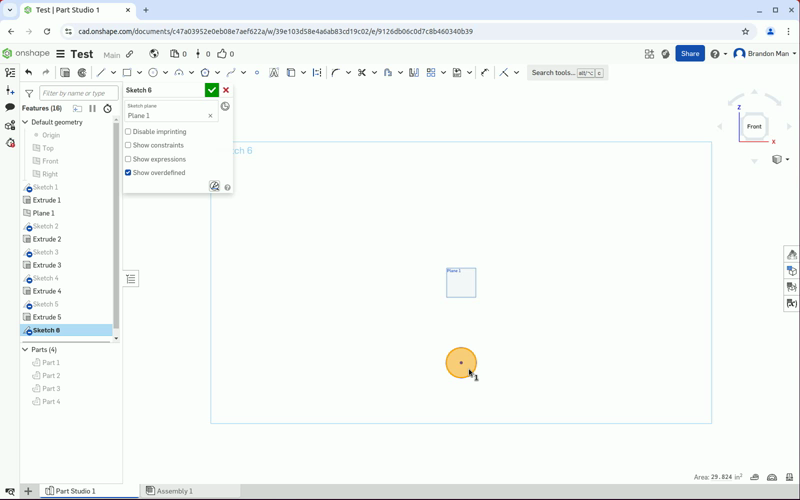
mouse_move(73, 352)
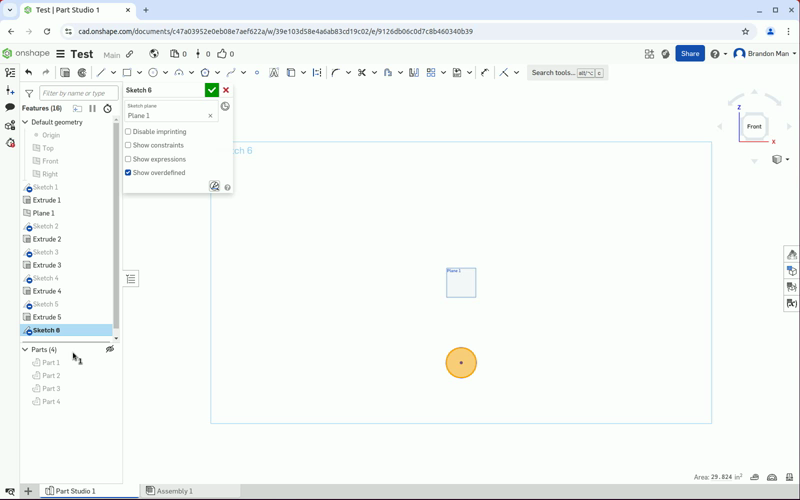
key(shift+y)
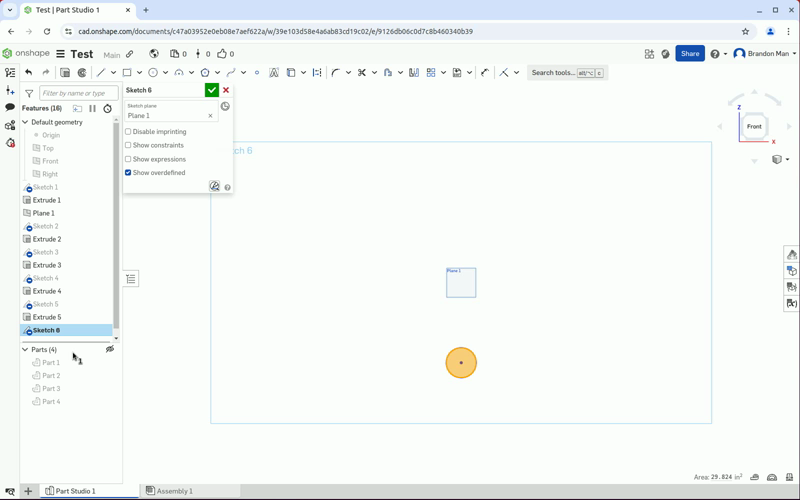
key(shift+e)
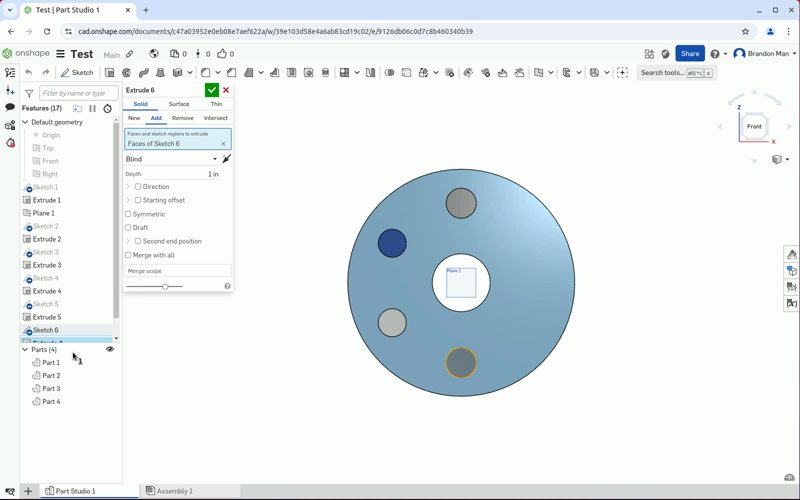
mouse_move(143, 106)
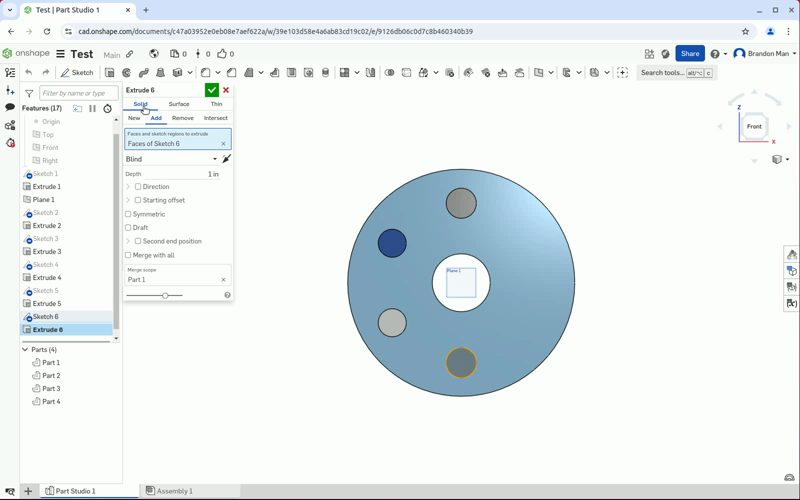
click(143, 106)
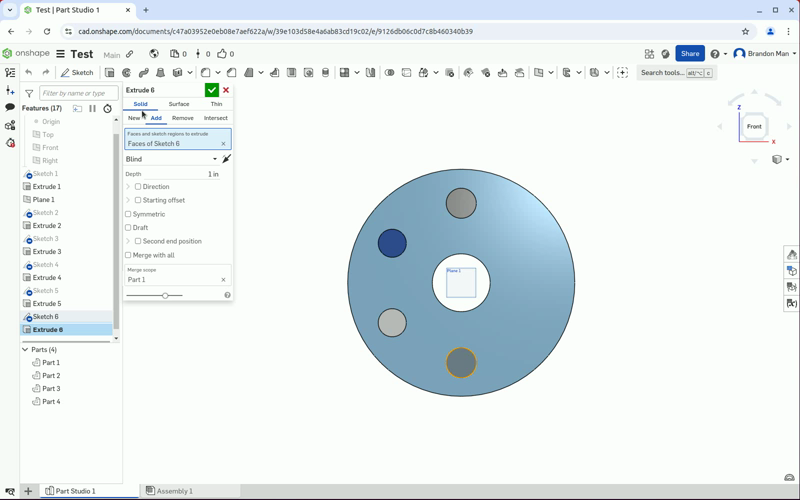
mouse_move(137, 120)
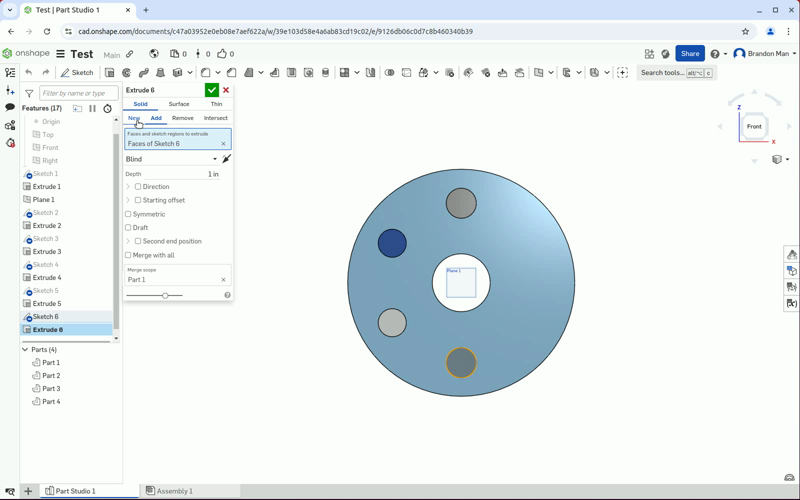
click(137, 120)
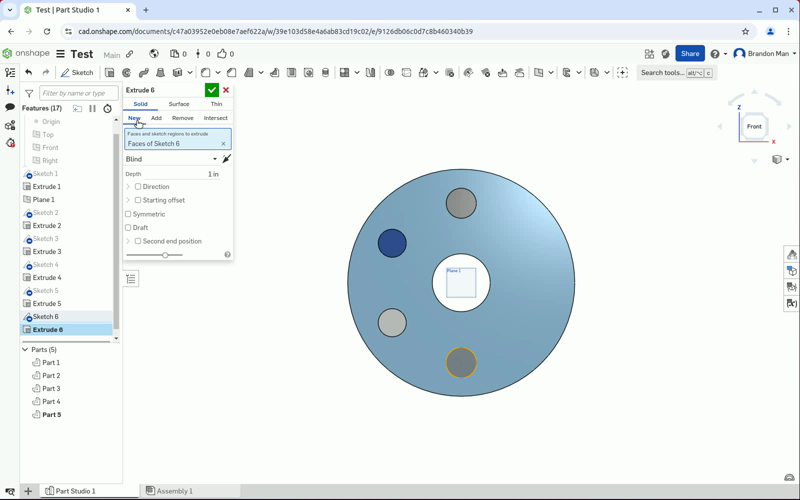
key(tab, 4)
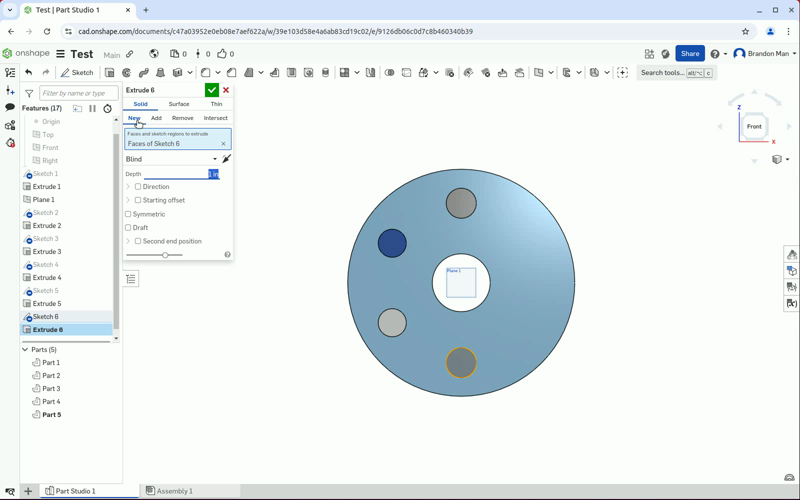
text(11.554)
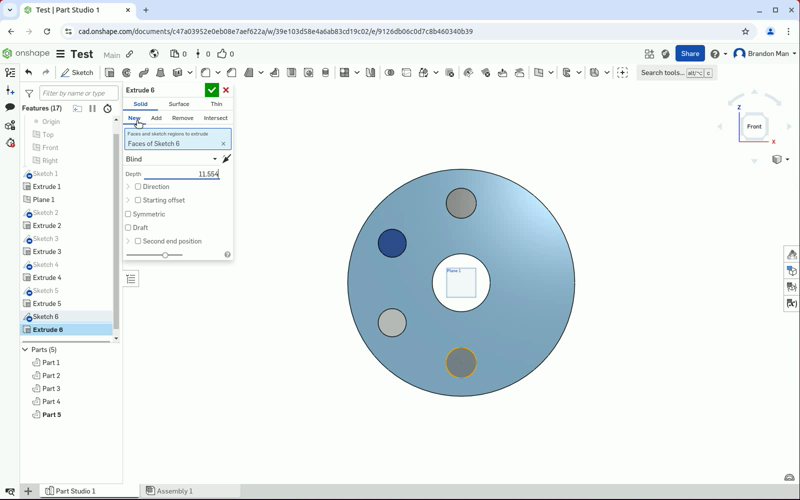
key(enter)
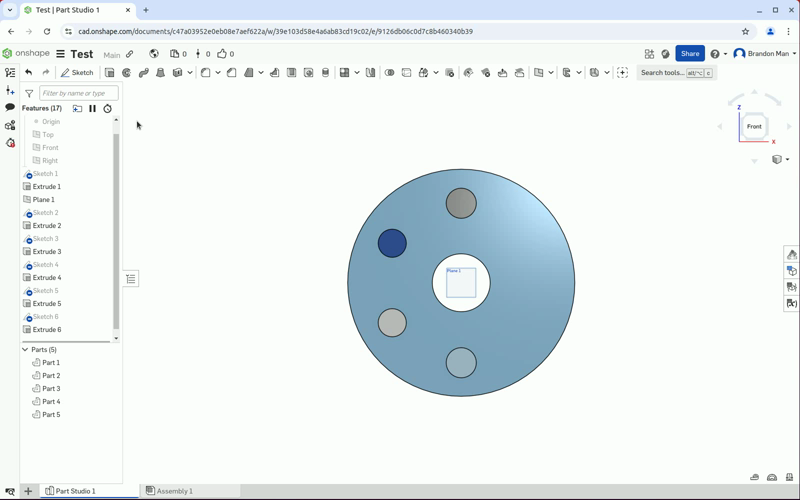
key(shift+h)
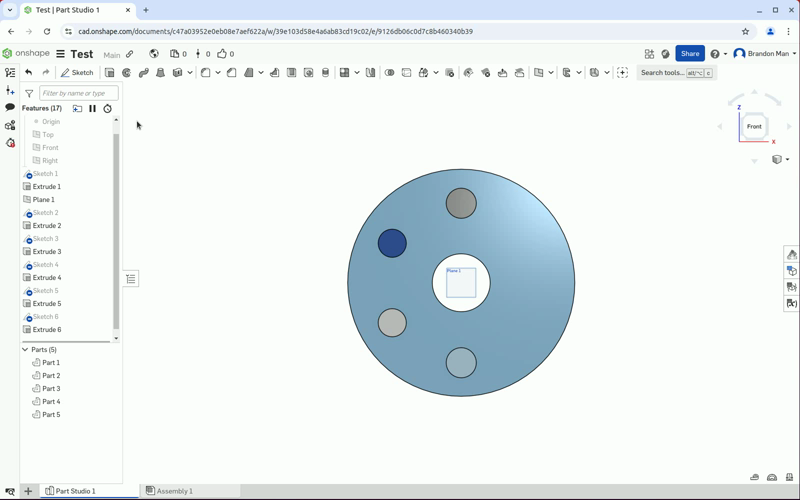
key(shift+h)
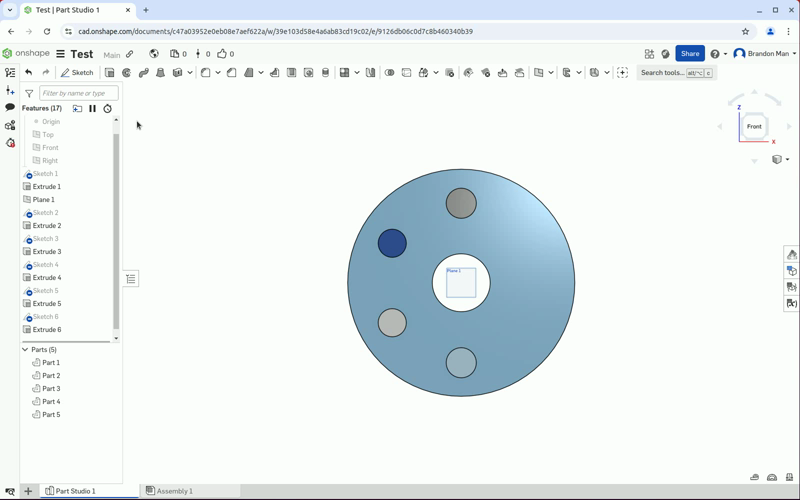
mouse_move(69, 176)
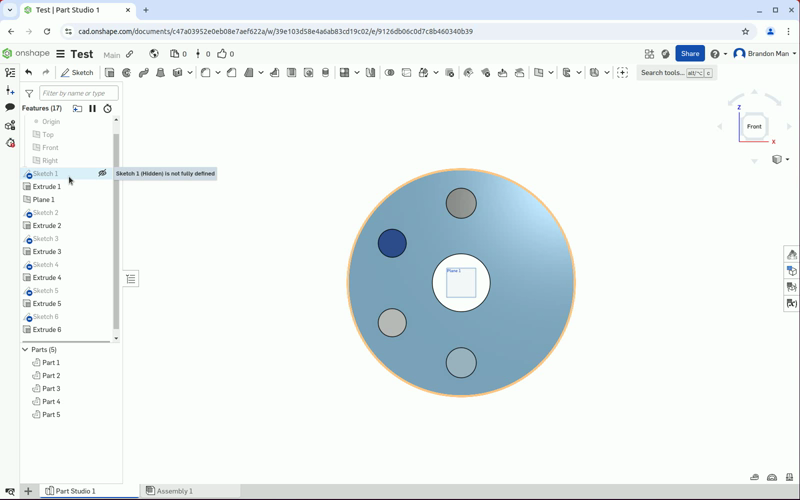
click(69, 176)
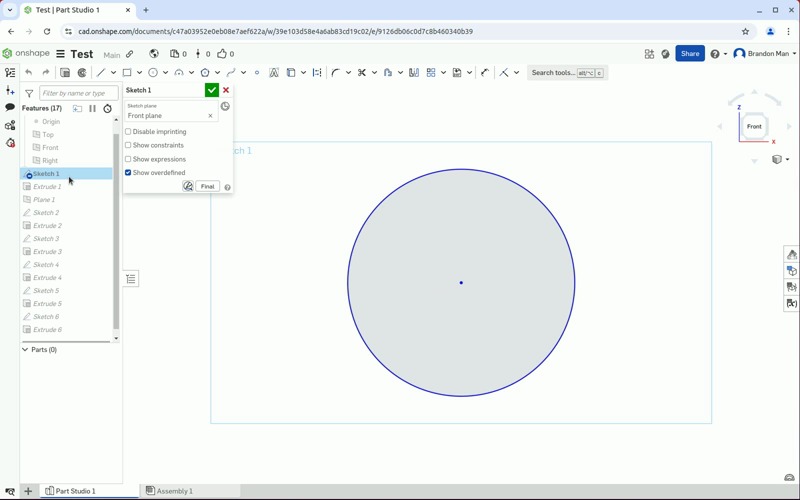
mouse_move(229, 92)
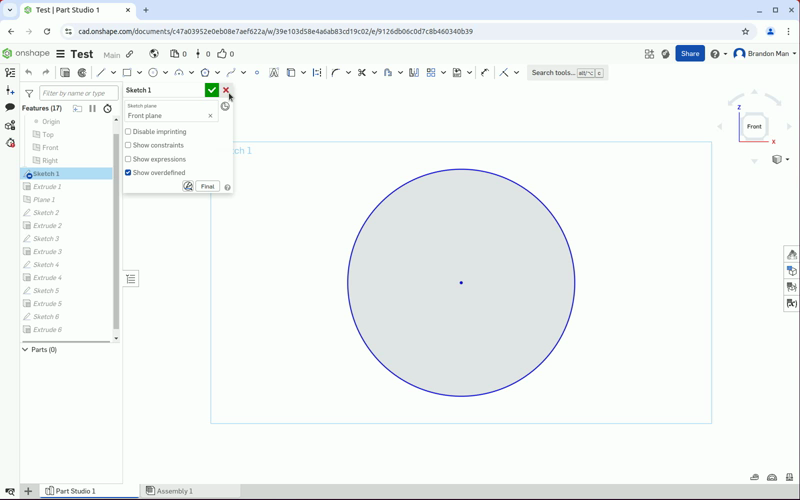
click(229, 92)
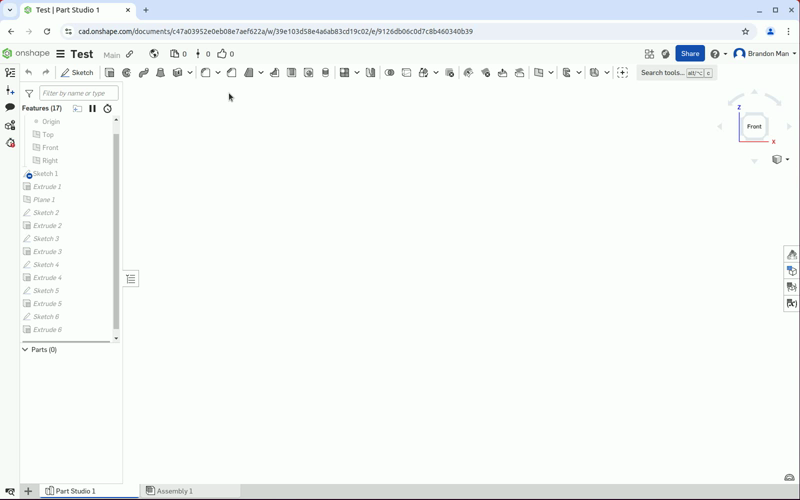
key(shift+s)
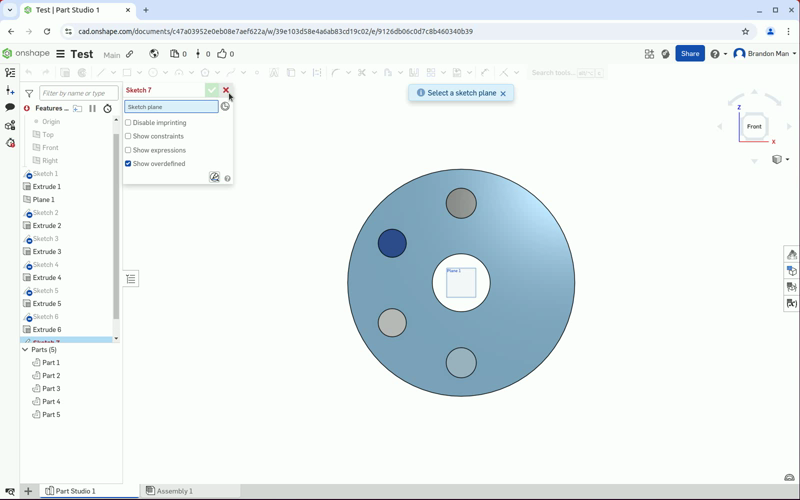
mouse_move(69, 189)
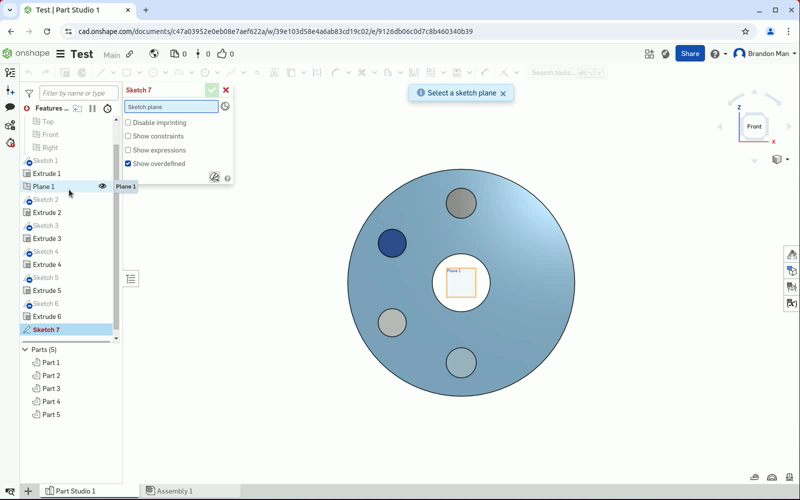
click(69, 189)
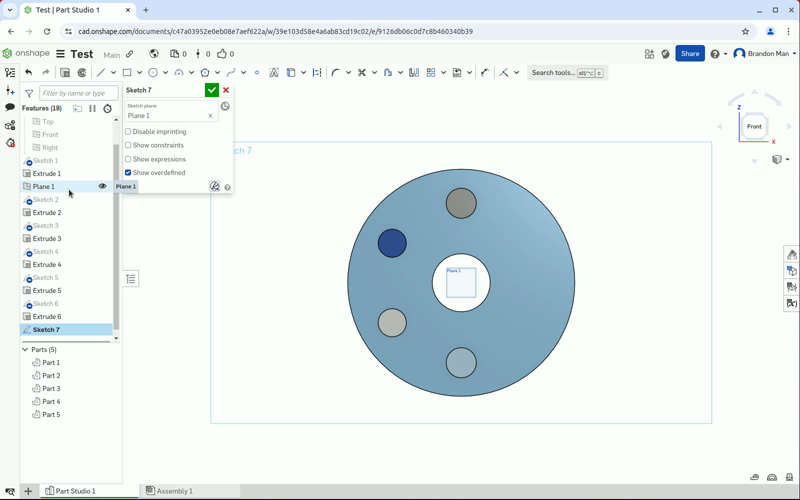
mouse_move(73, 352)
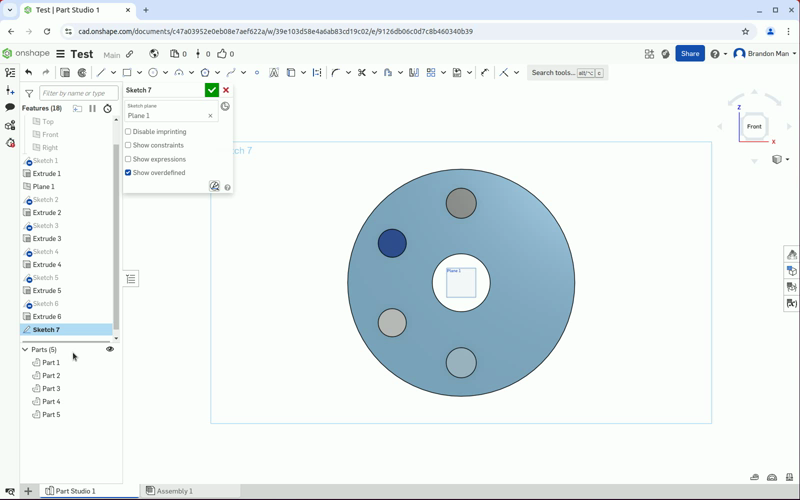
key(y)
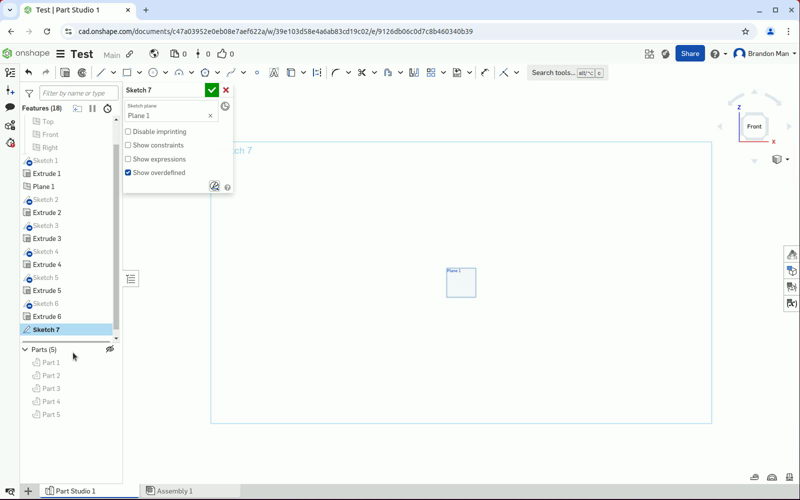
key(c)
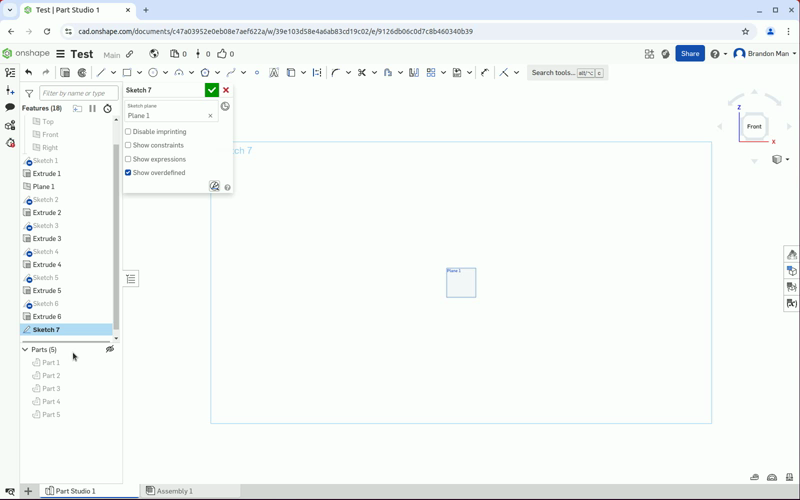
key_down(shift)
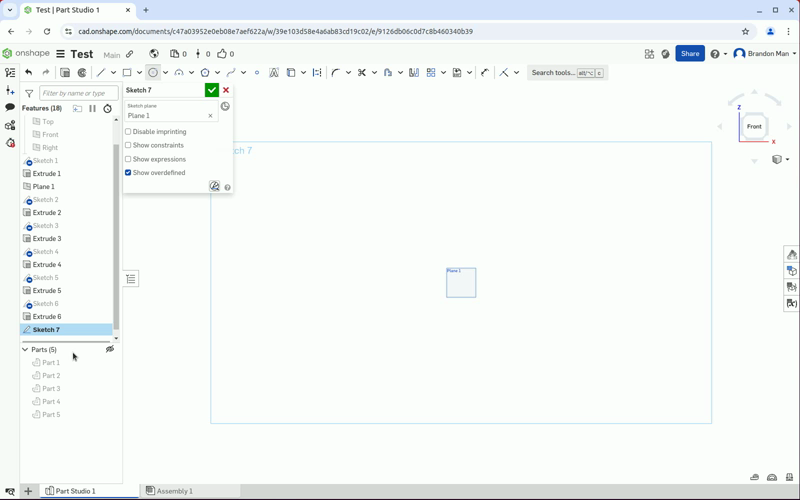
mouse_move(530, 322)
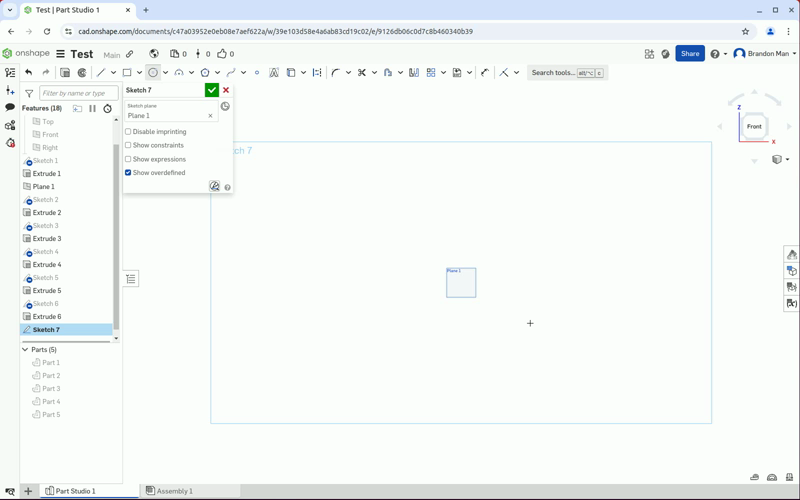
click(530, 322)
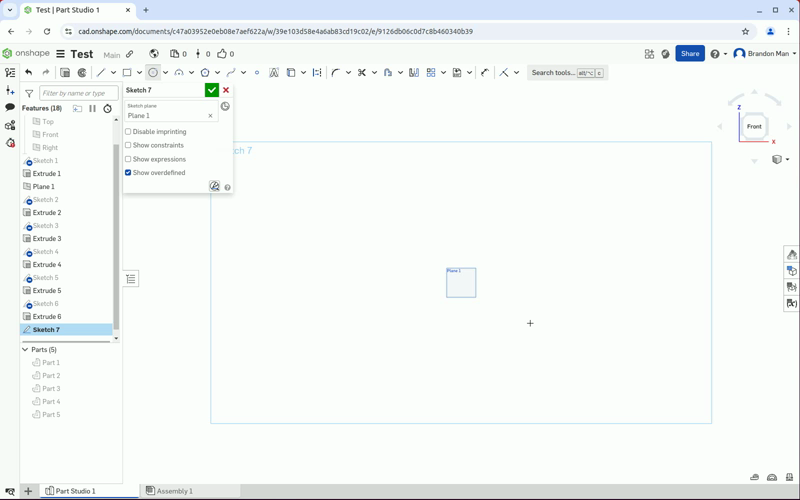
key_up(shift)
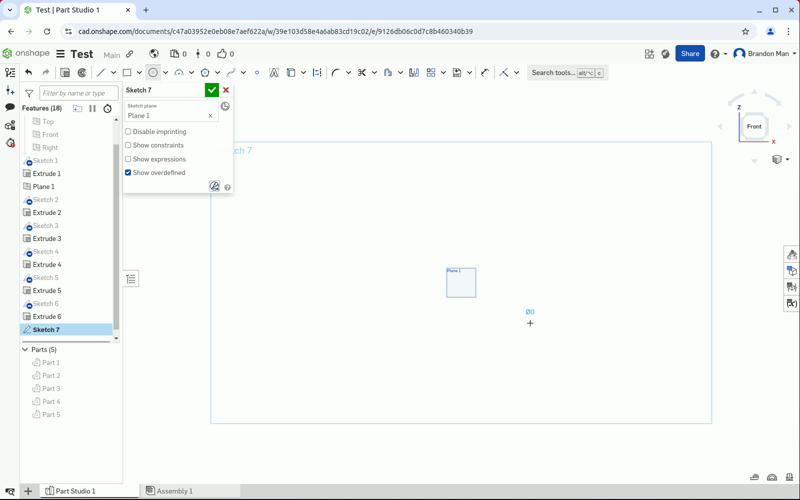
mouse_move(544, 322)
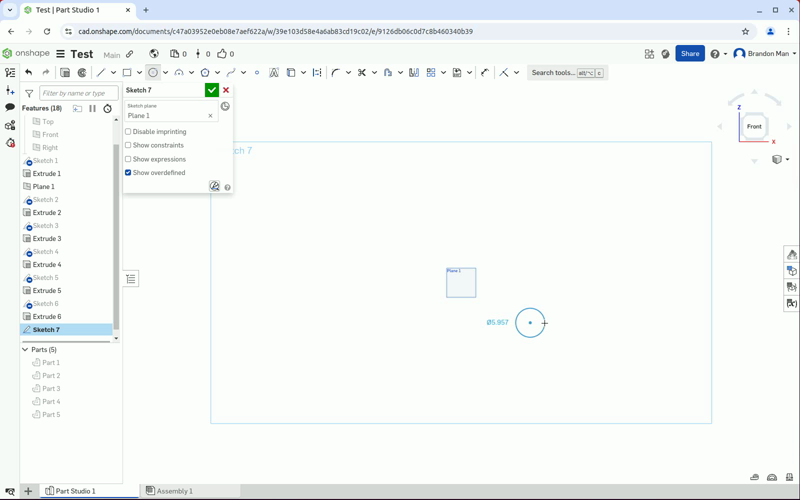
click(544, 322)
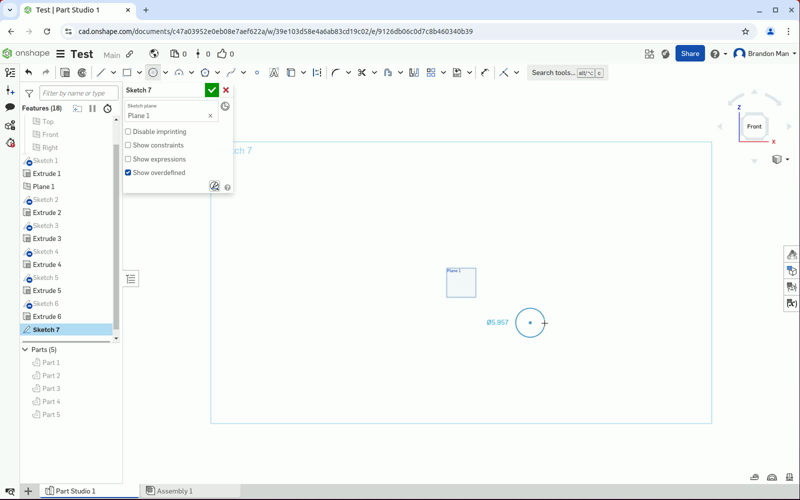
key(esc)
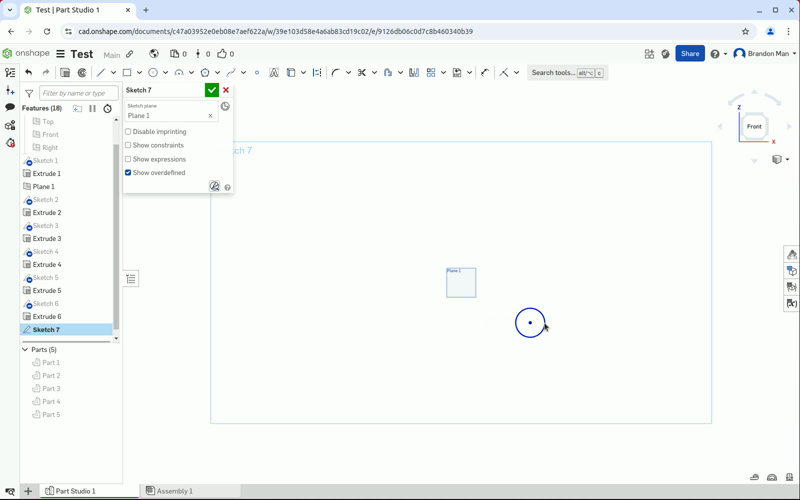
mouse_move(534, 326)
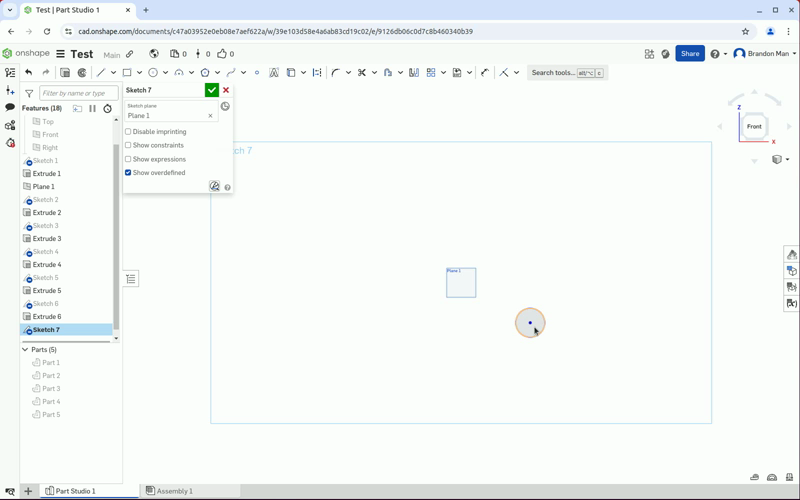
scroll(6)
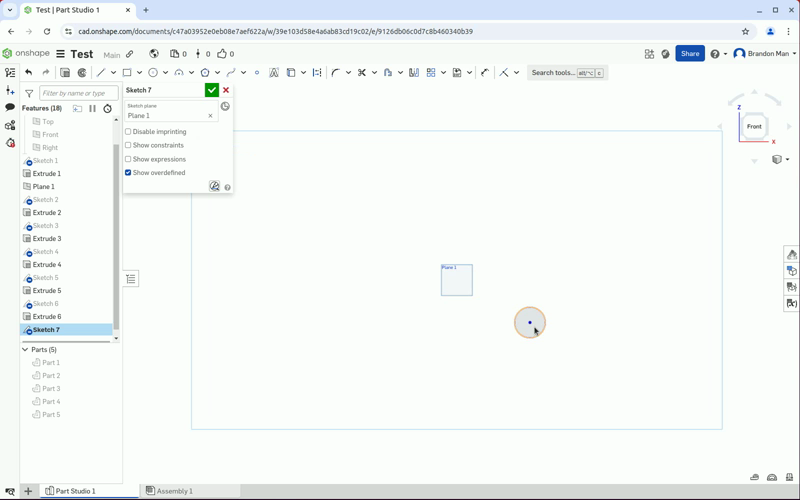
scroll(6)
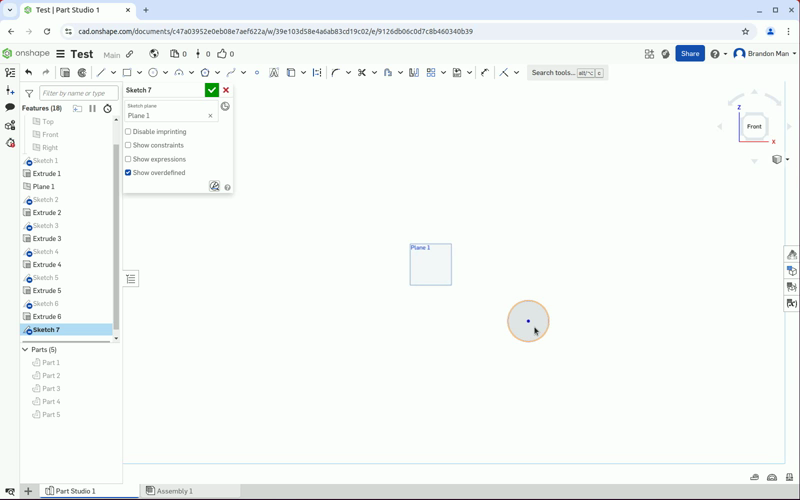
scroll(6)
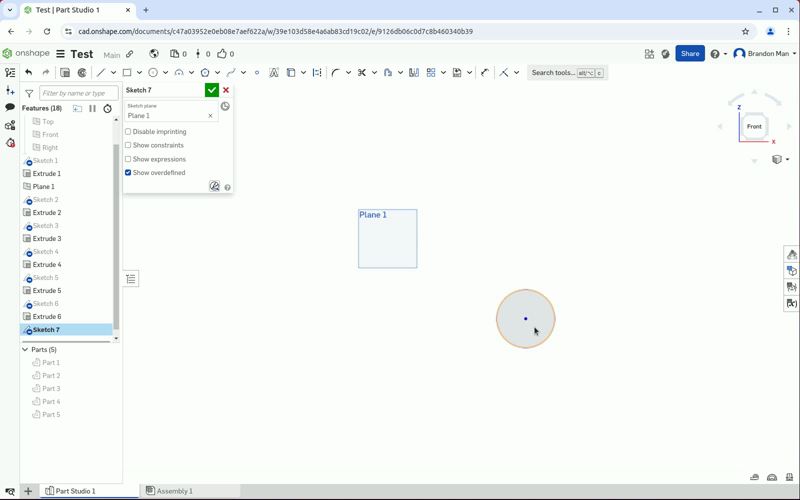
scroll(6)
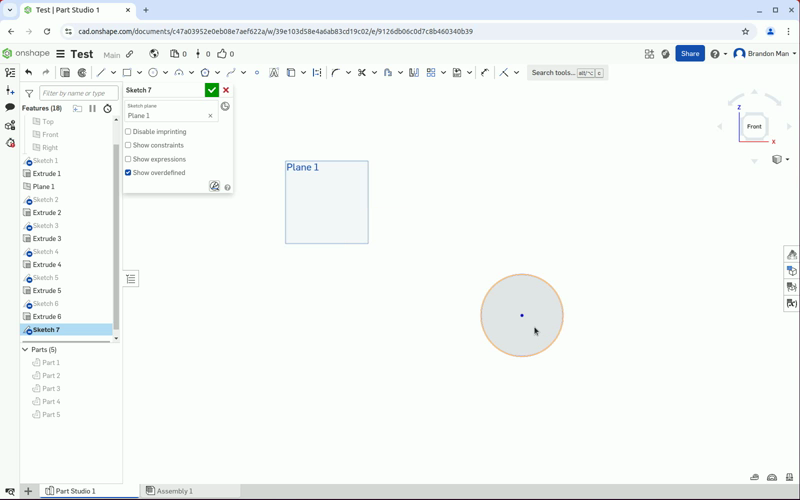
scroll(6)
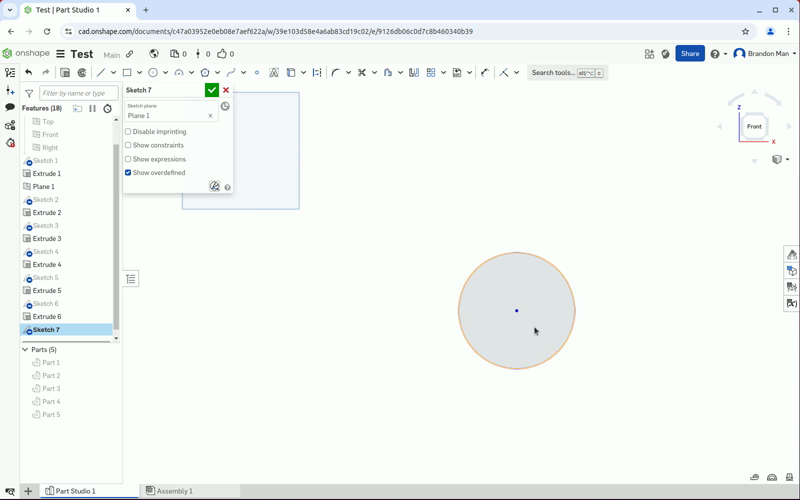
scroll(6)
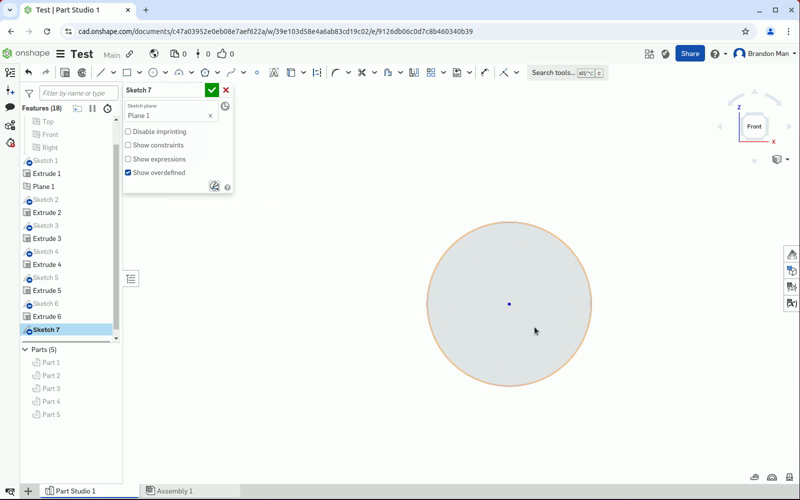
scroll(6)
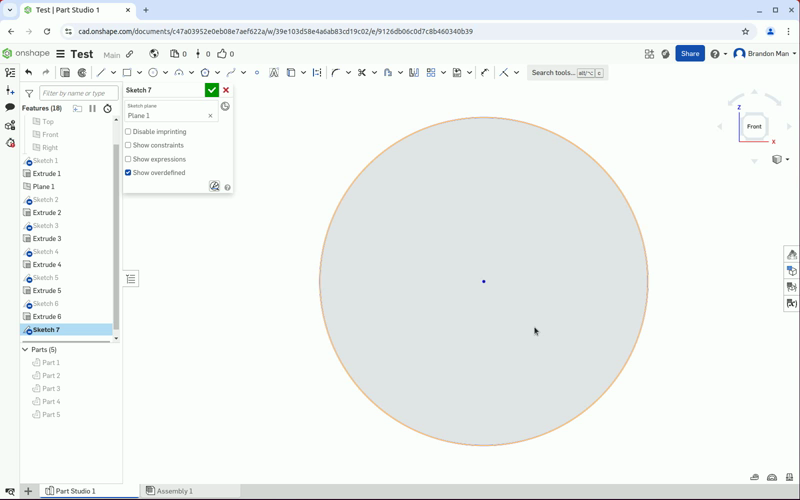
click(534, 326)
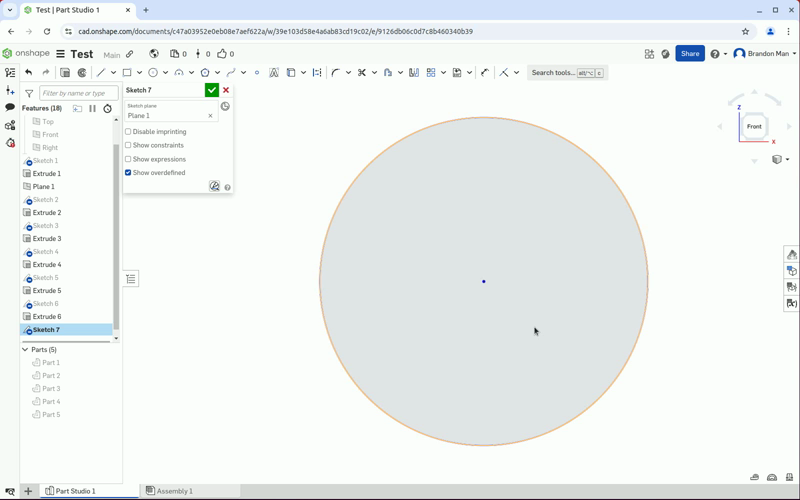
scroll(-6)
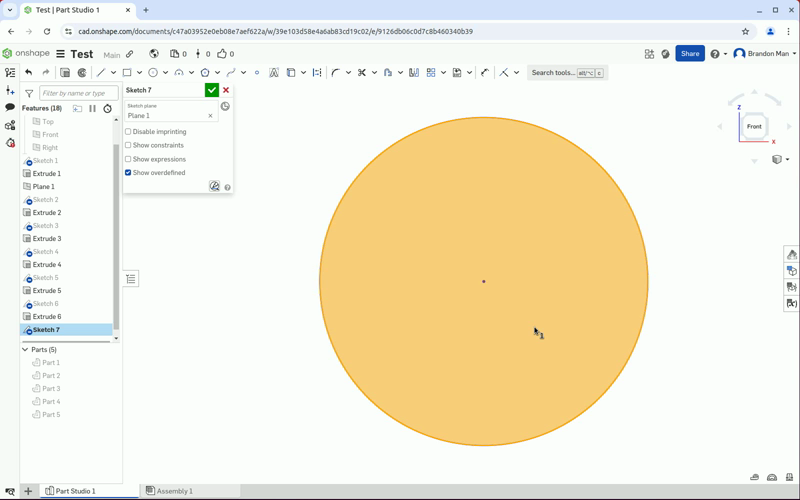
scroll(-6)
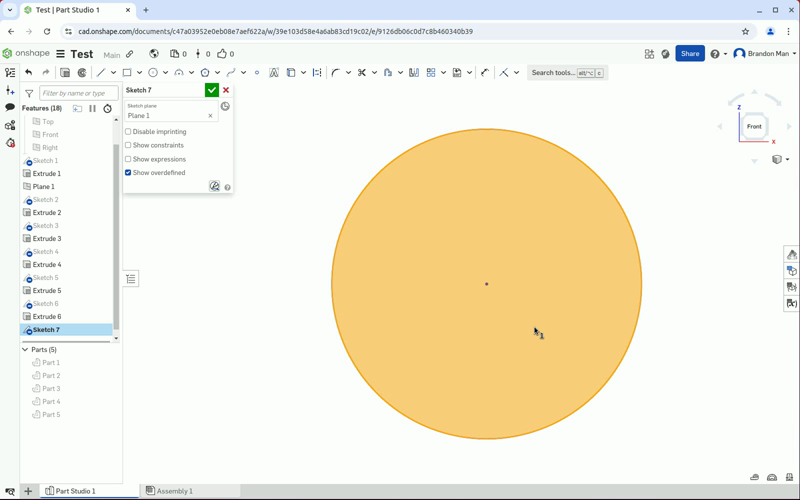
scroll(-6)
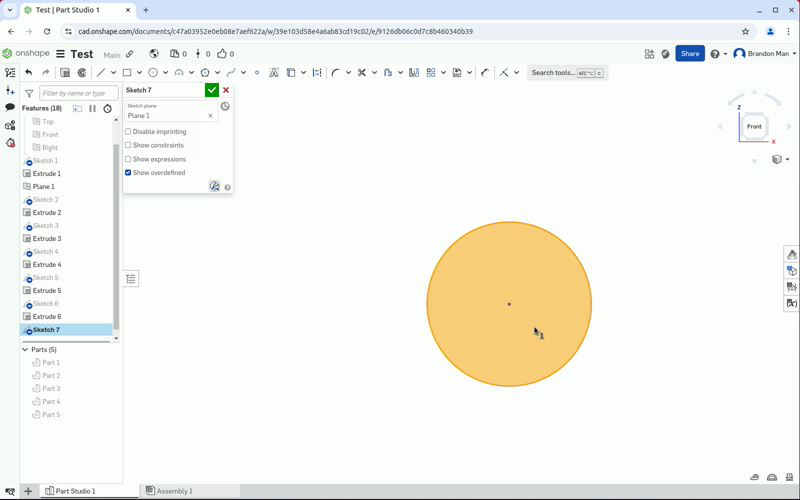
scroll(-6)
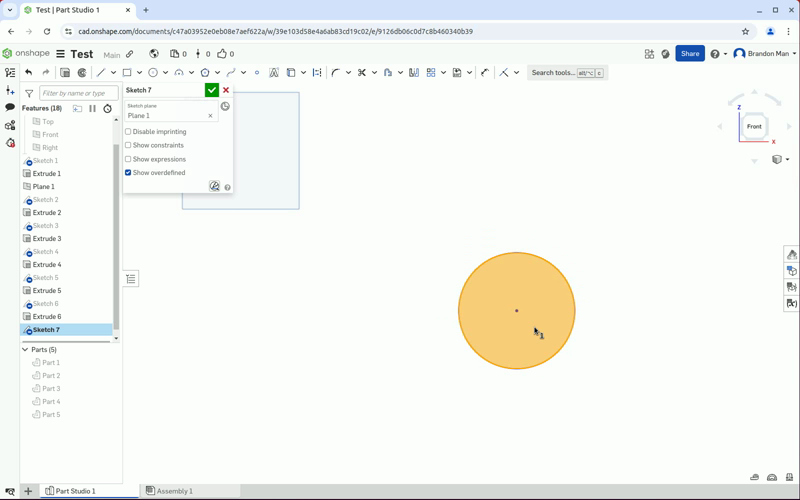
scroll(-6)
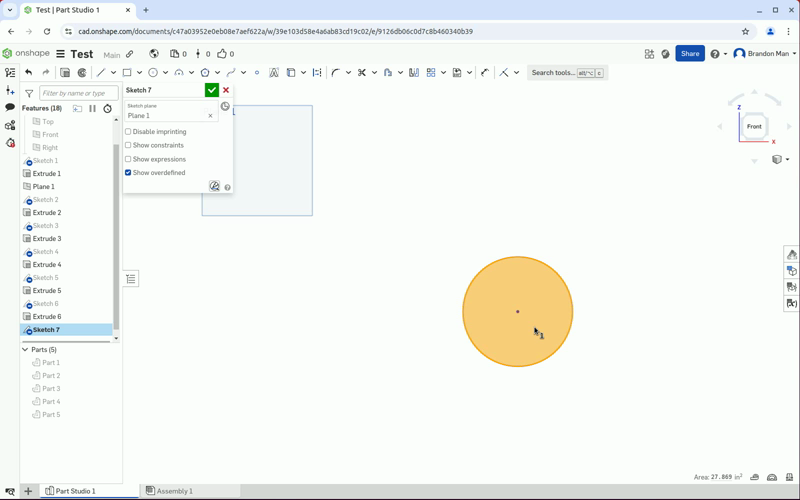
scroll(-6)
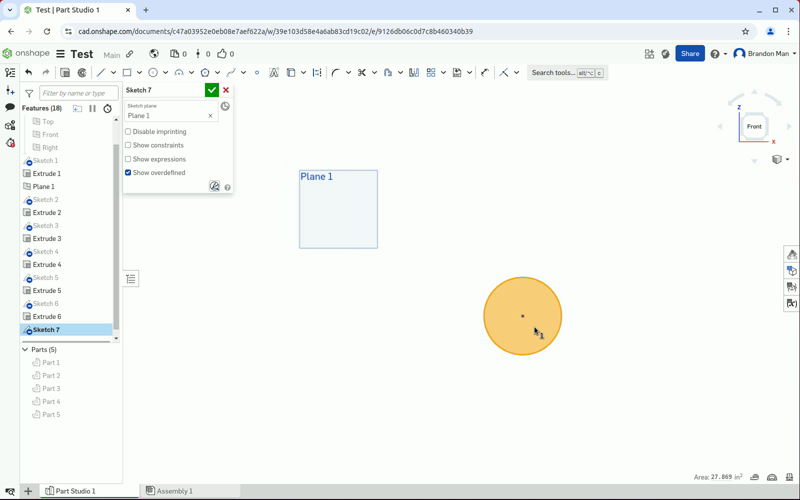
scroll(-6)
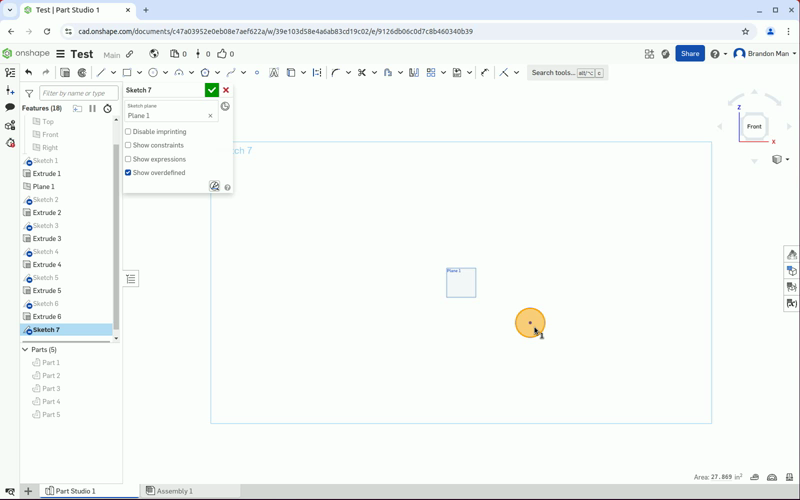
mouse_move(73, 352)
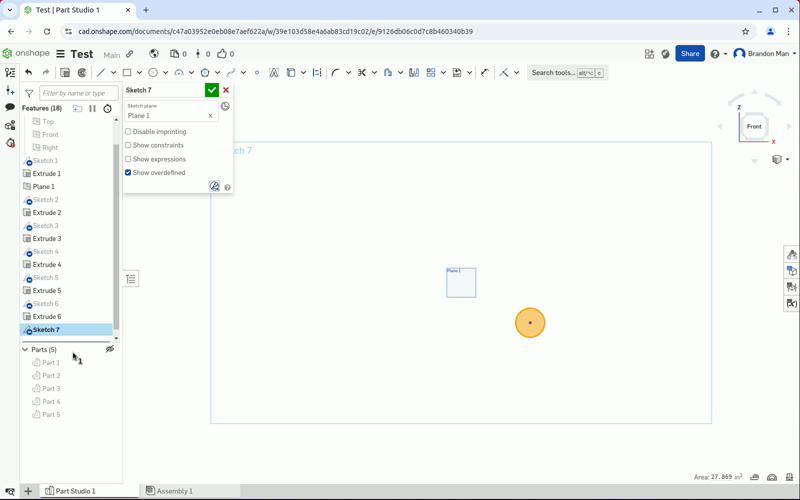
key(shift+y)
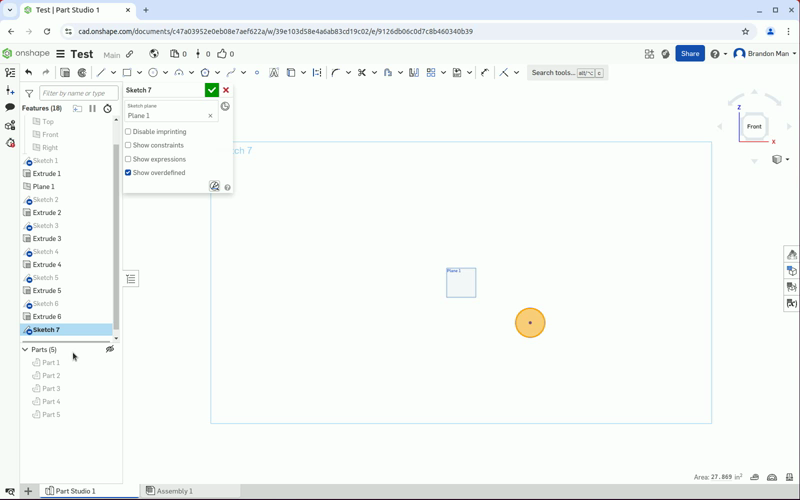
key(shift+e)
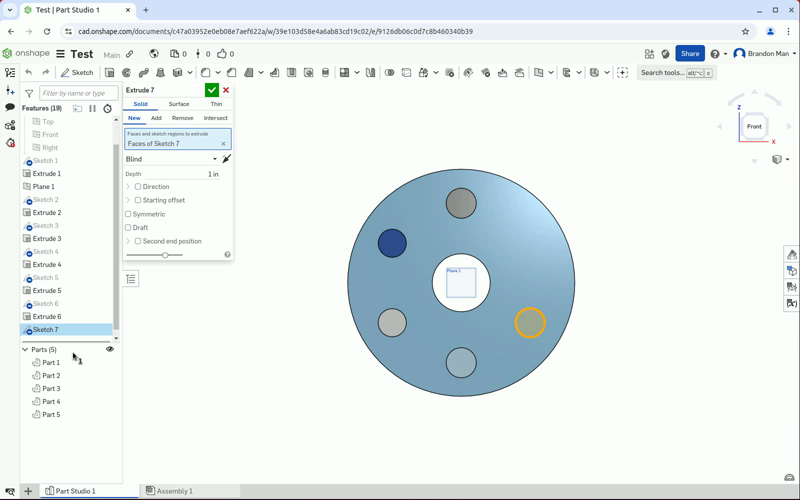
mouse_move(143, 106)
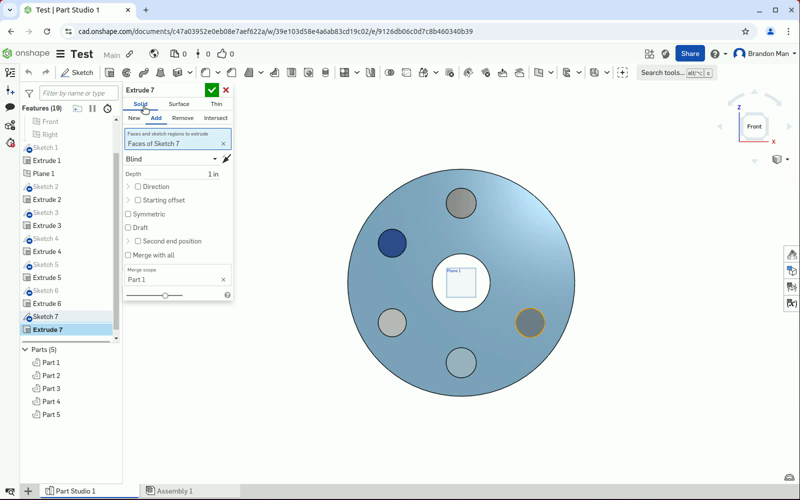
click(143, 106)
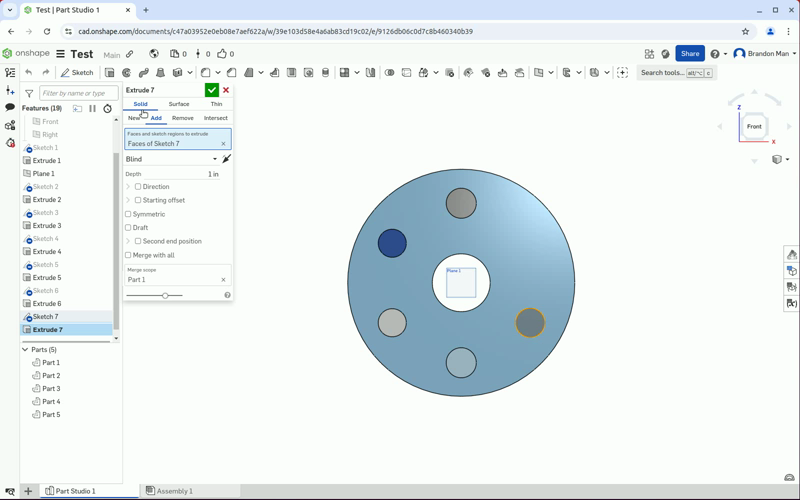
mouse_move(137, 120)
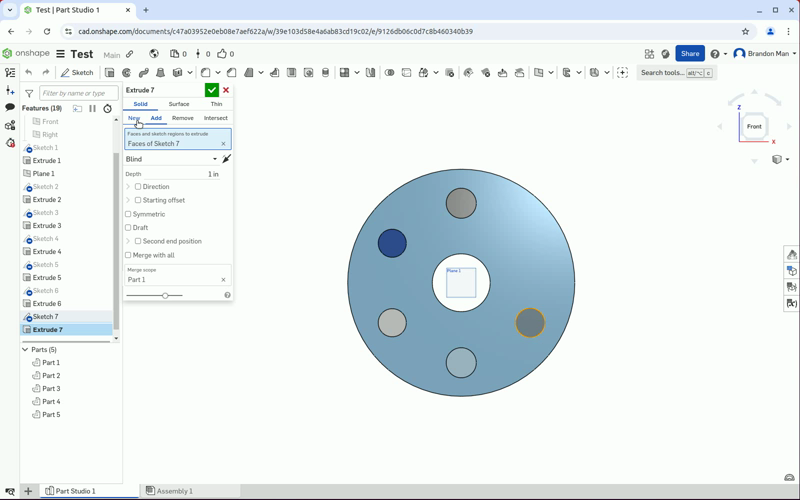
click(137, 120)
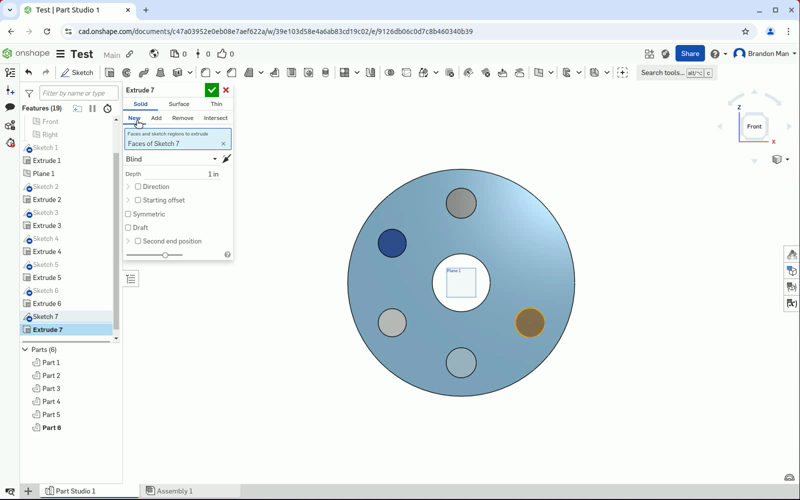
key(tab, 4)
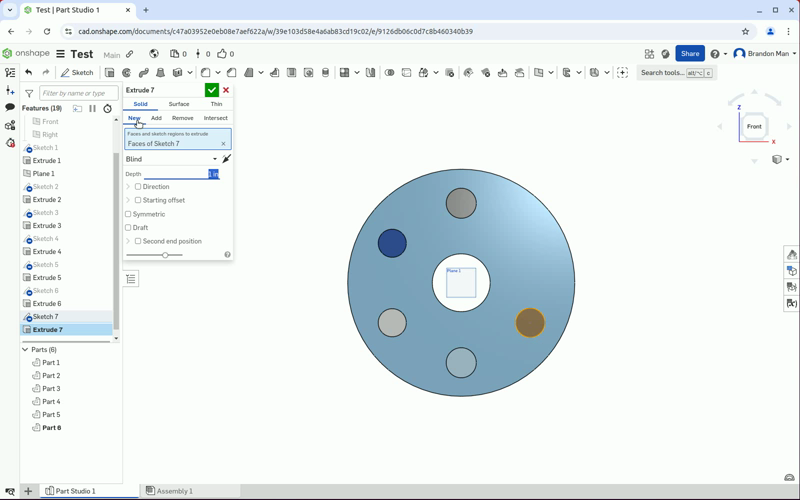
text(11.554)
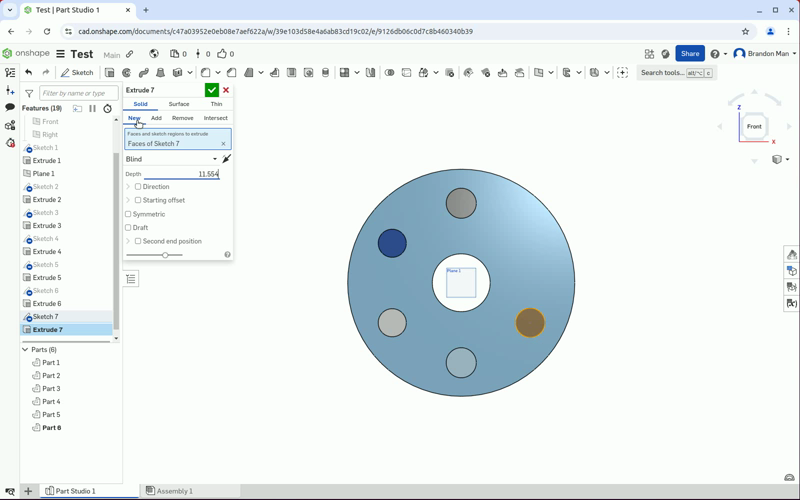
key(enter)
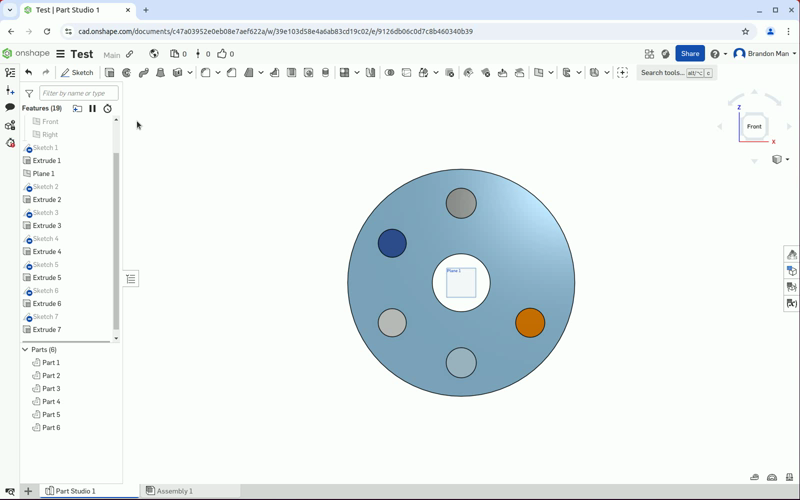
key(shift+h)
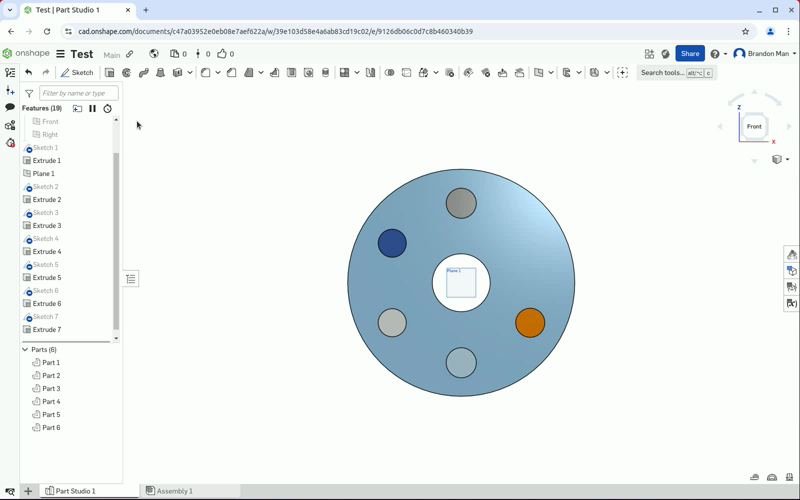
key(shift+h)
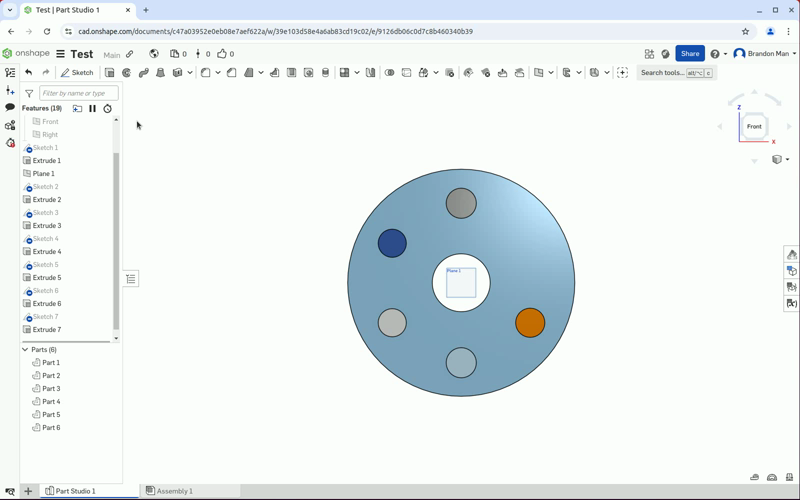
mouse_move(69, 150)
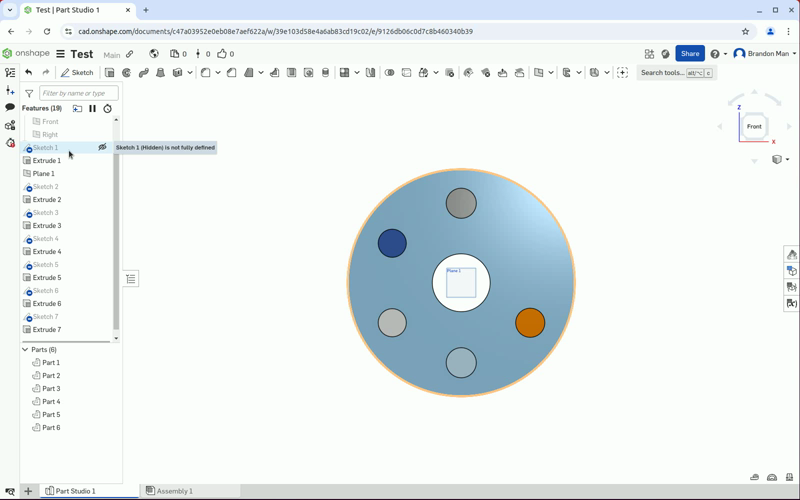
click(69, 150)
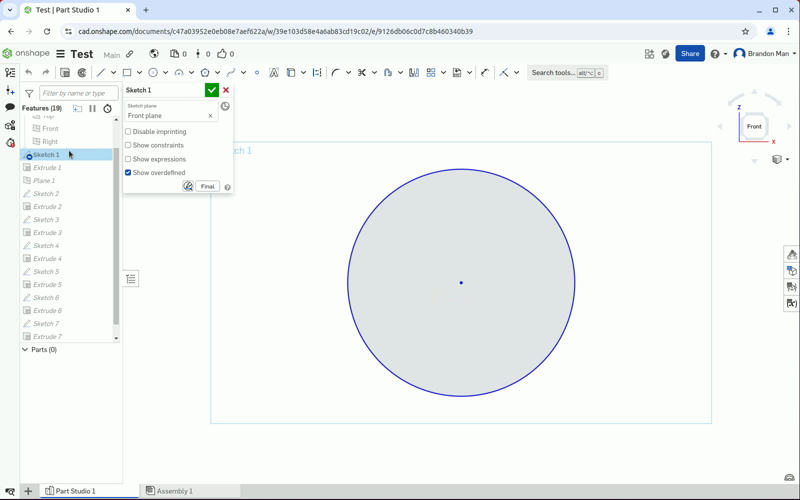
mouse_move(229, 92)
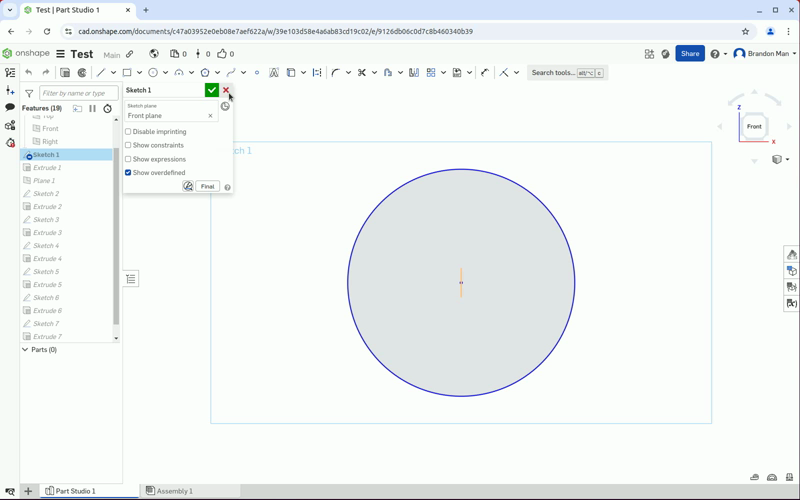
click(229, 92)
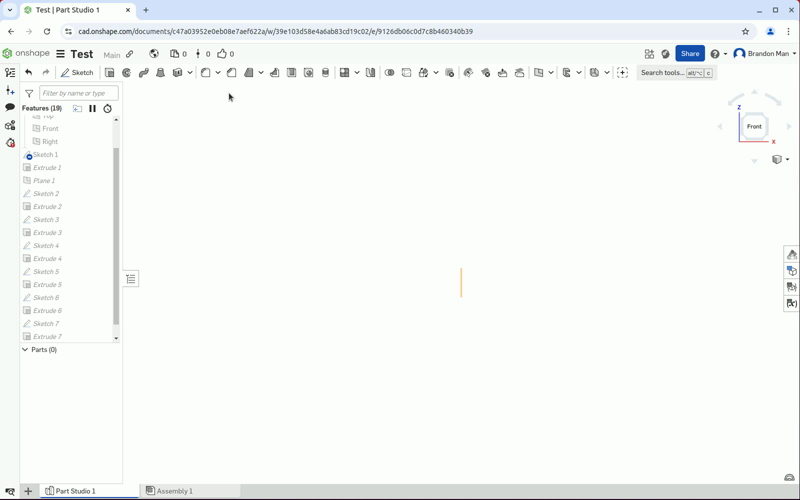
key(shift+s)
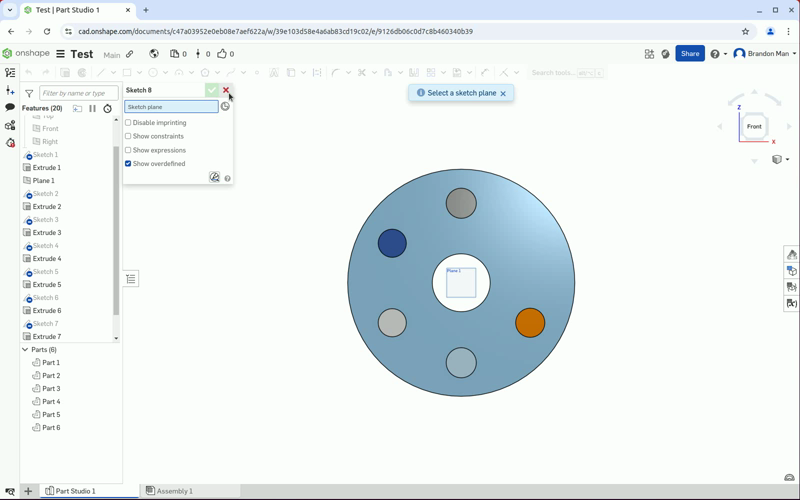
mouse_move(69, 163)
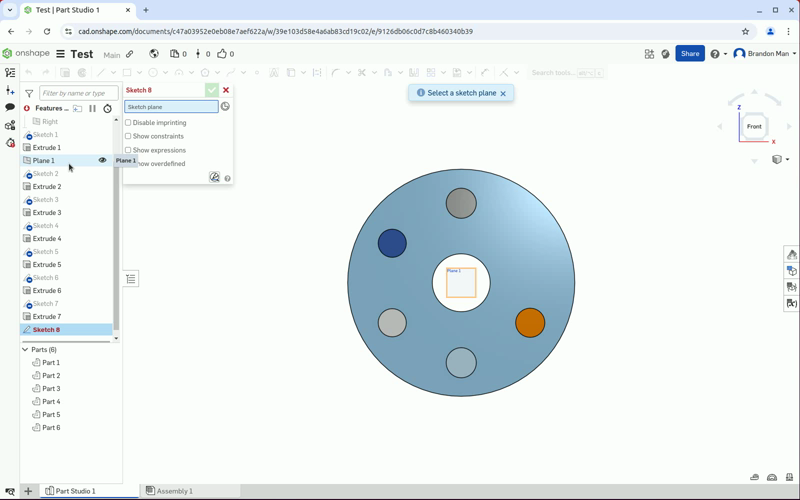
click(69, 163)
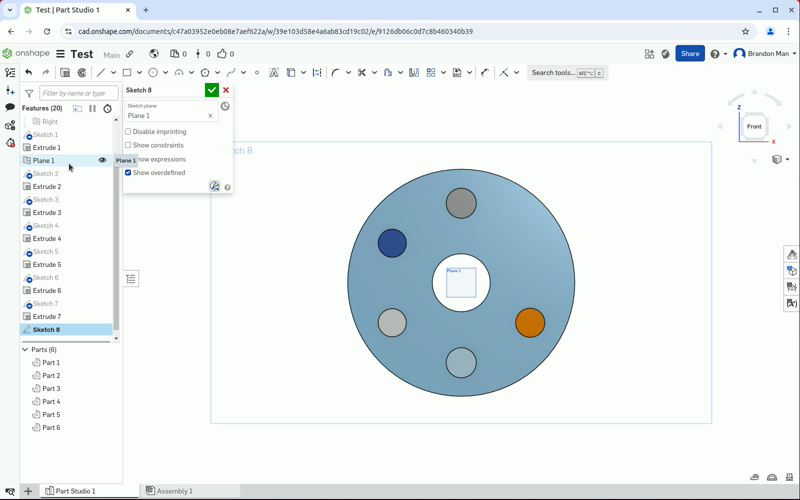
mouse_move(73, 352)
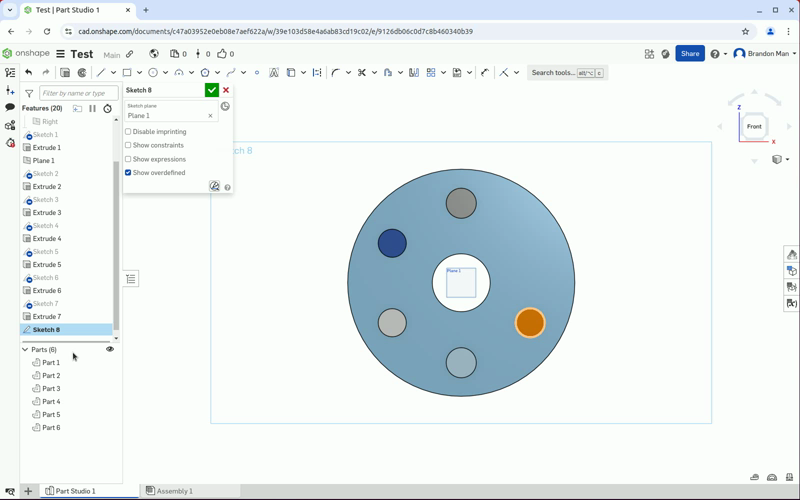
key(y)
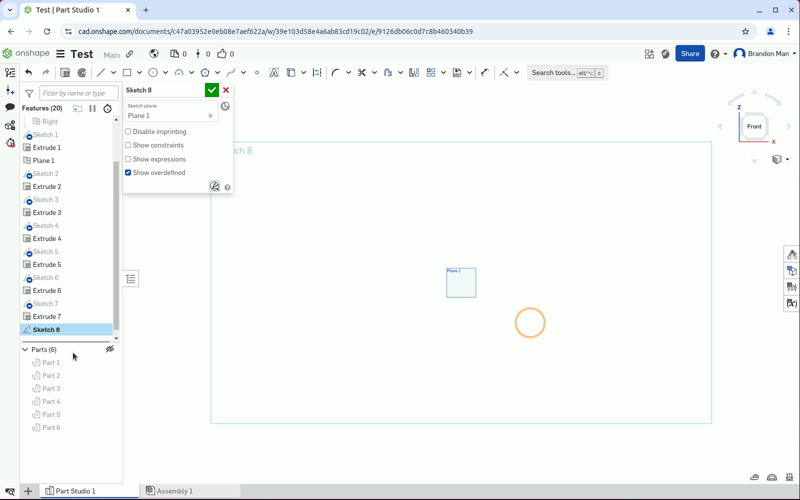
key(c)
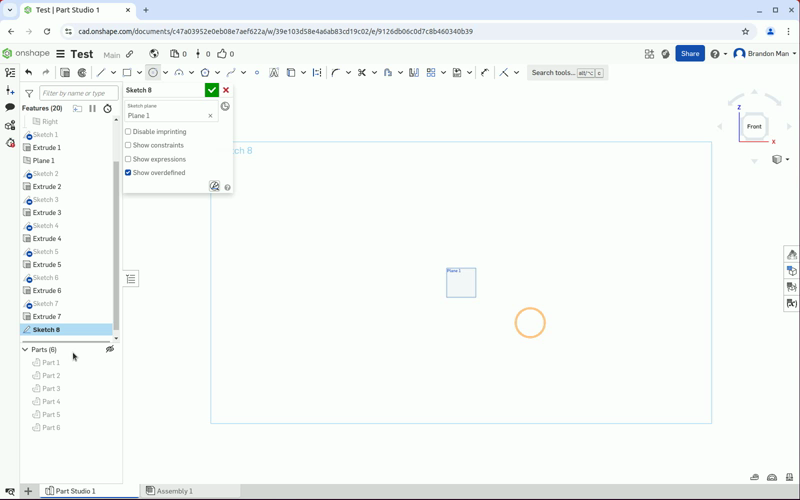
key_down(shift)
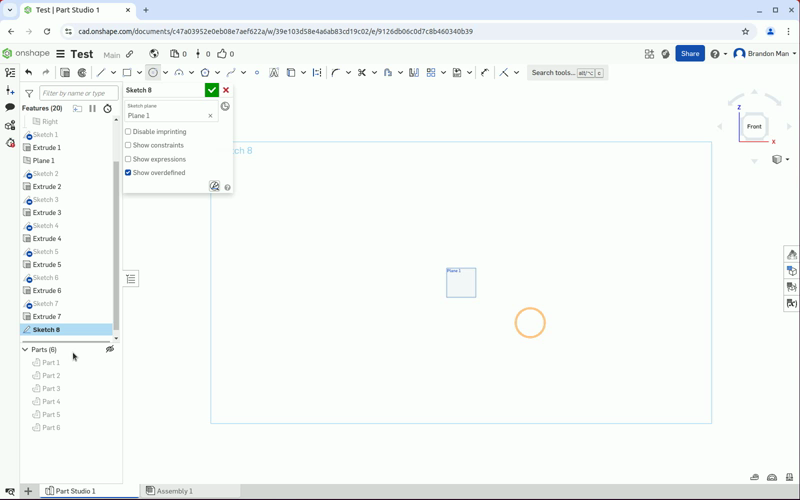
mouse_move(530, 243)
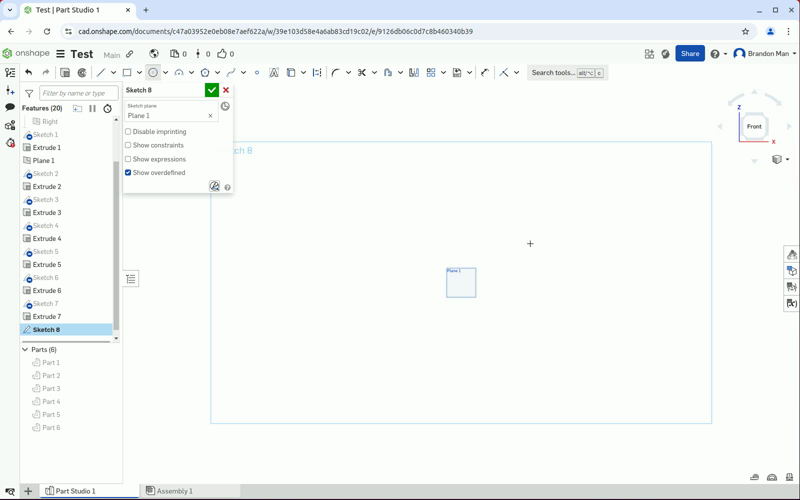
click(530, 243)
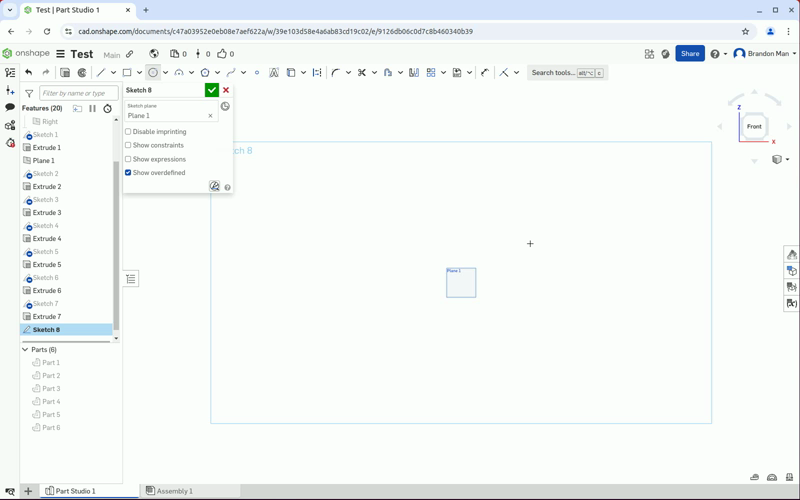
key_up(shift)
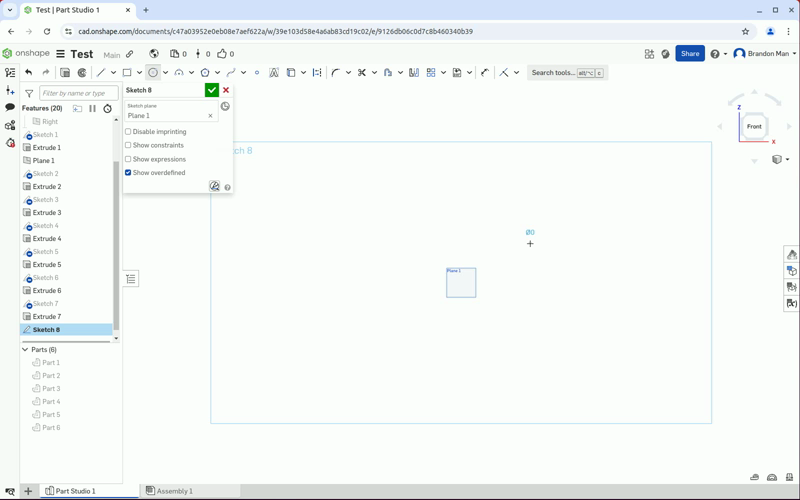
mouse_move(544, 243)
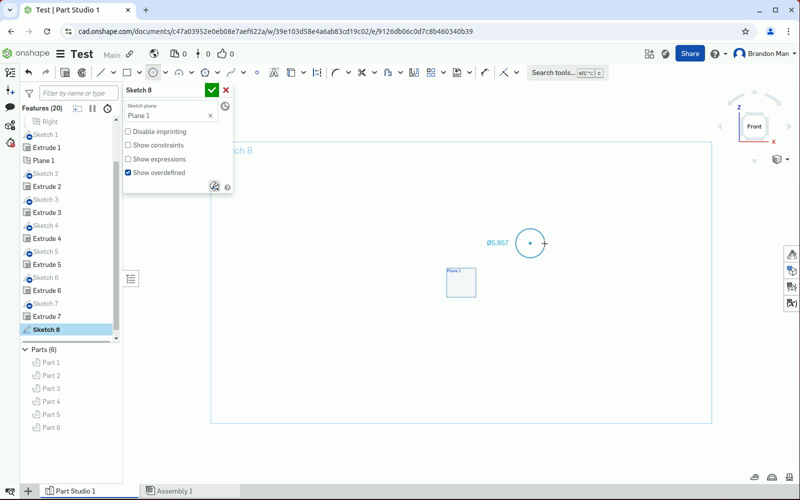
click(544, 243)
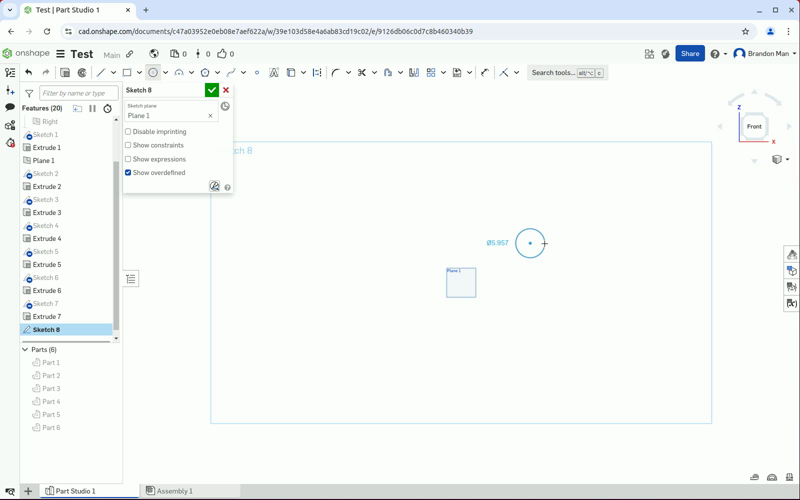
key(esc)
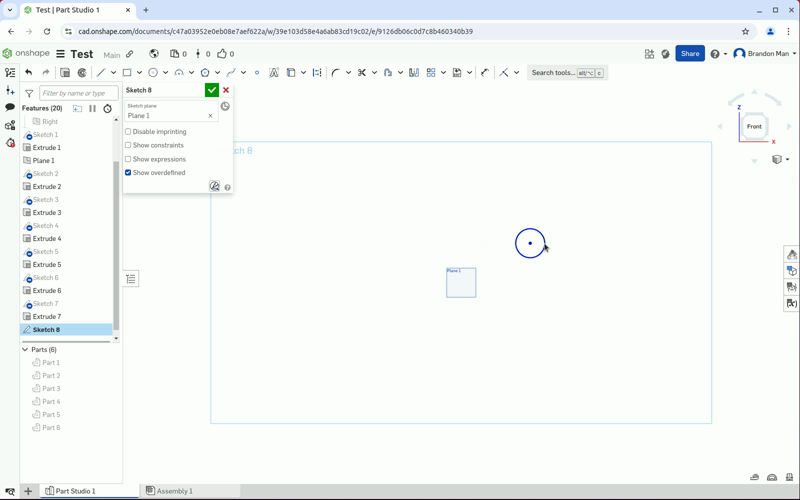
mouse_move(538, 251)
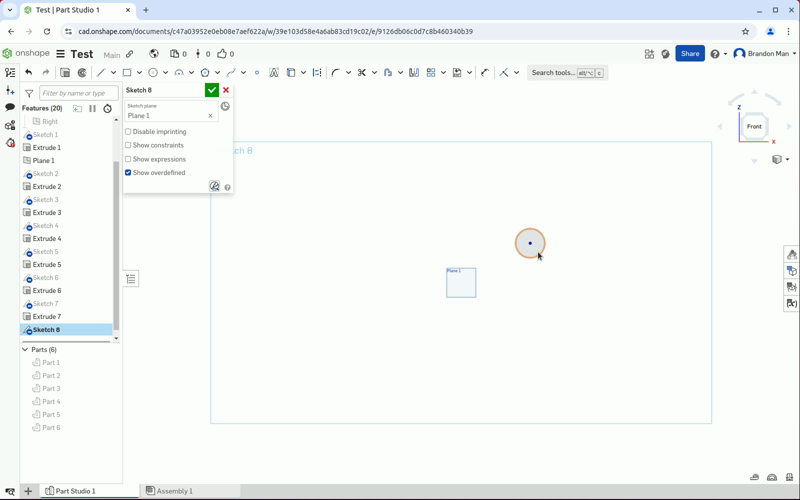
scroll(6)
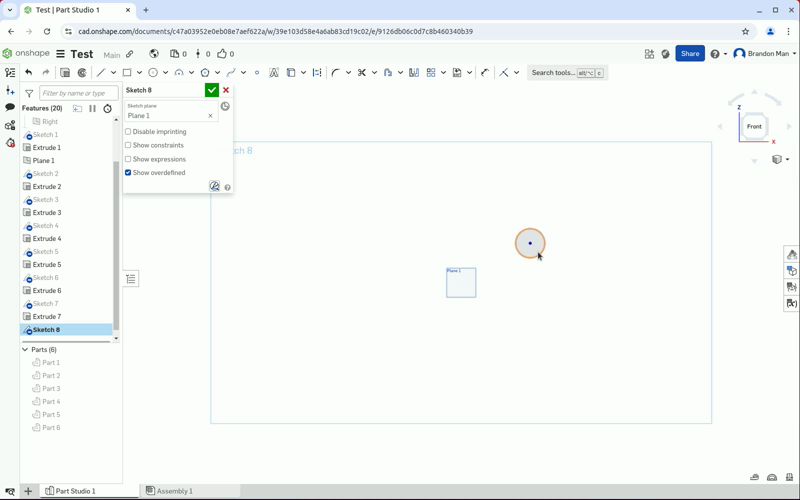
scroll(6)
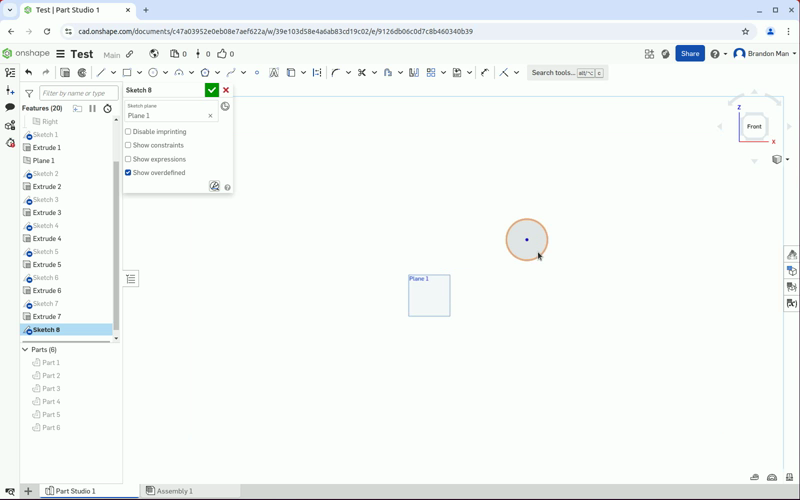
scroll(6)
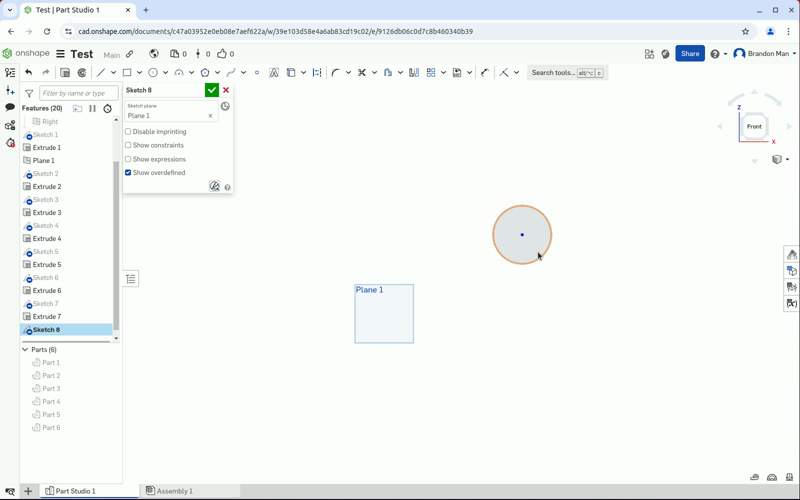
scroll(6)
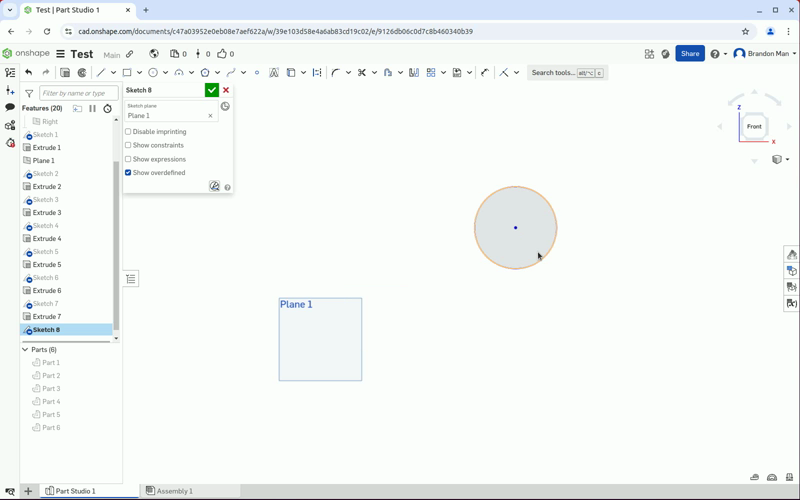
scroll(6)
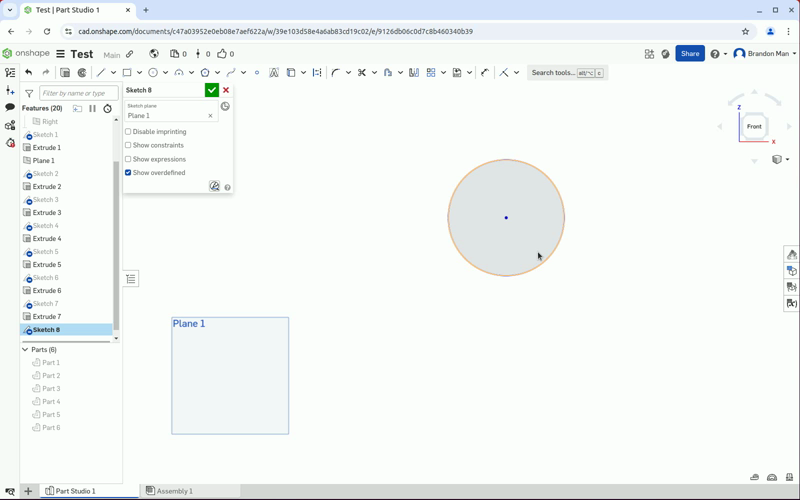
scroll(6)
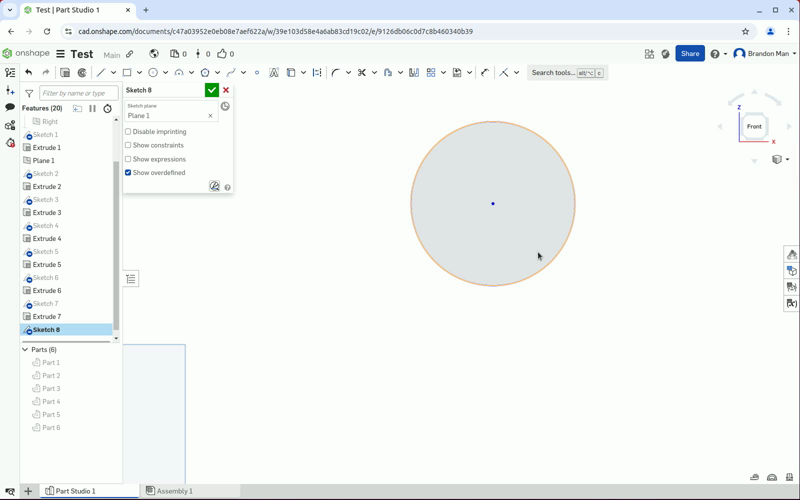
scroll(6)
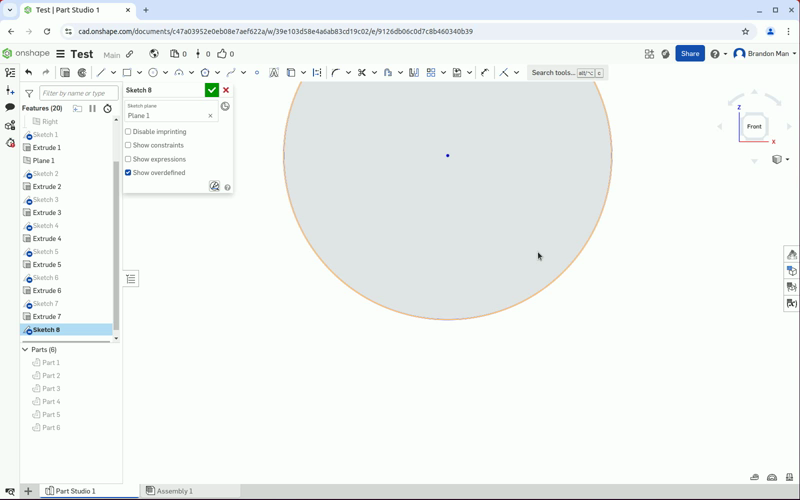
click(538, 251)
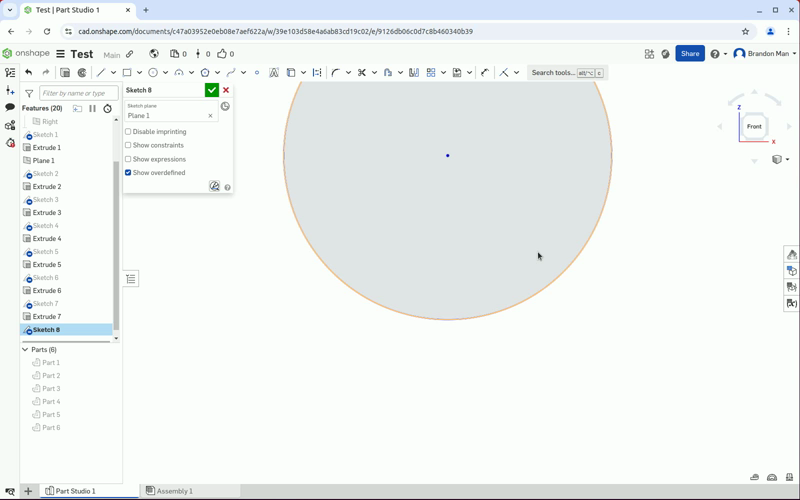
scroll(-6)
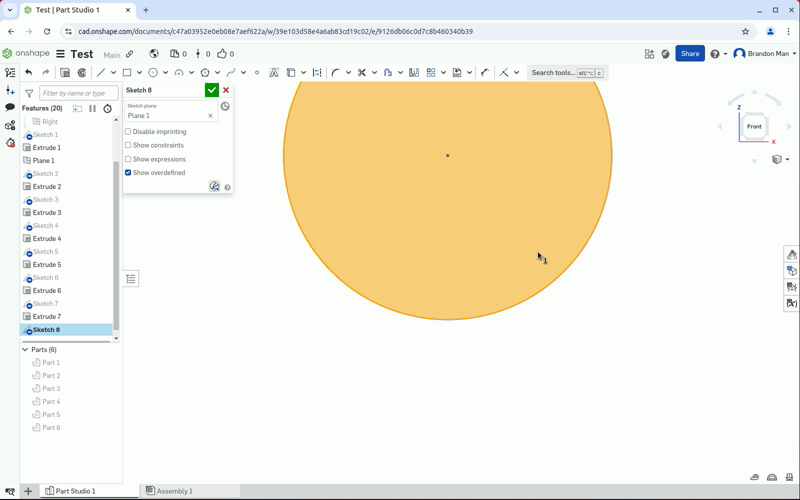
scroll(-6)
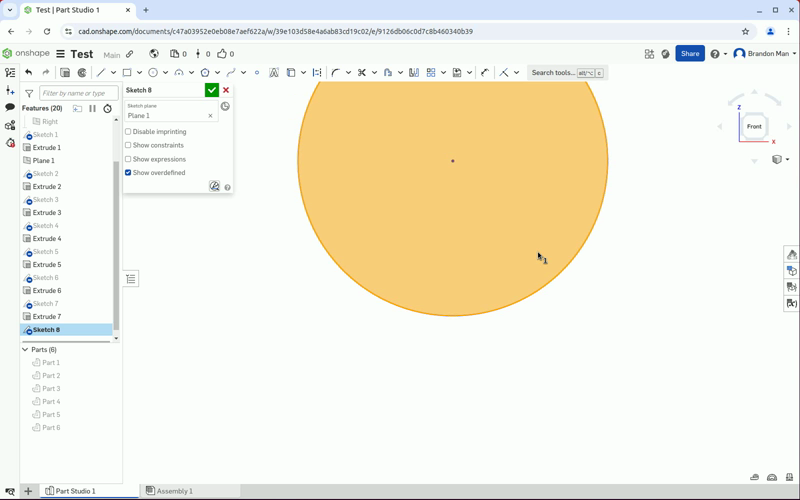
scroll(-6)
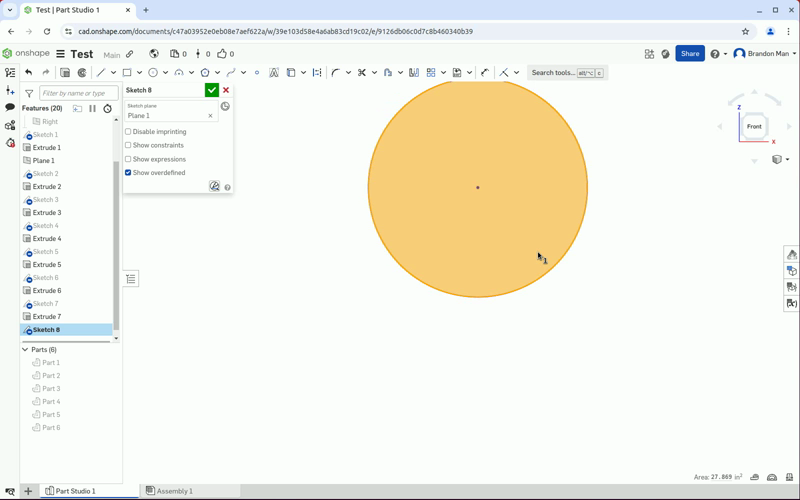
scroll(-6)
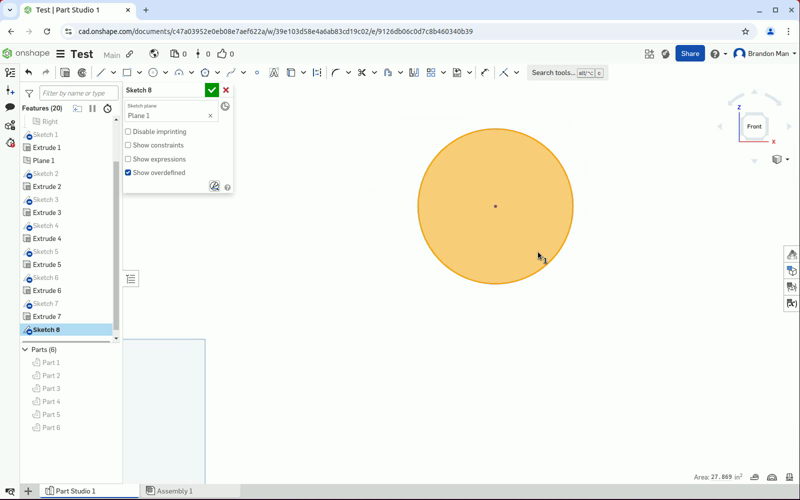
scroll(-6)
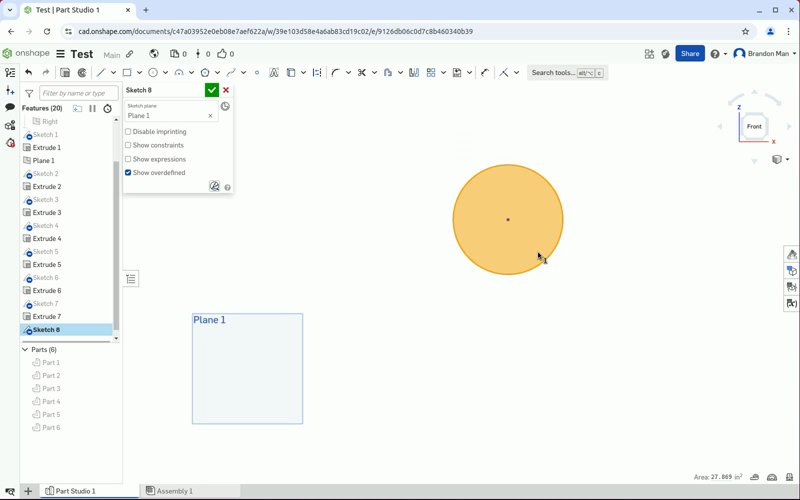
scroll(-6)
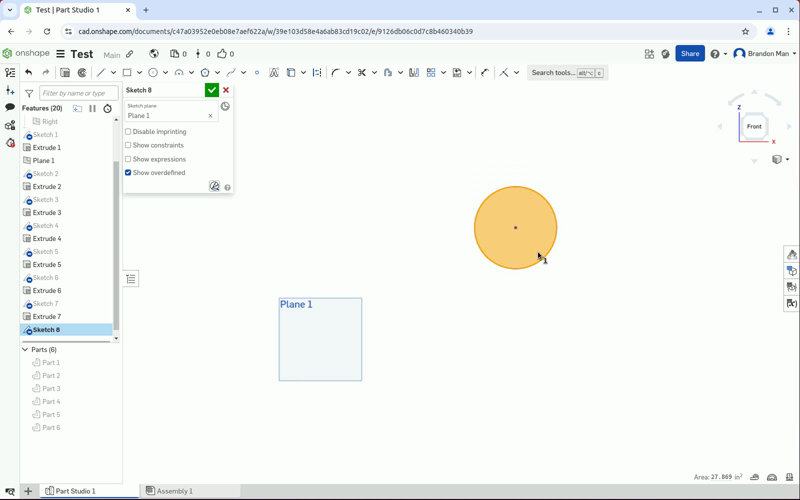
scroll(-6)
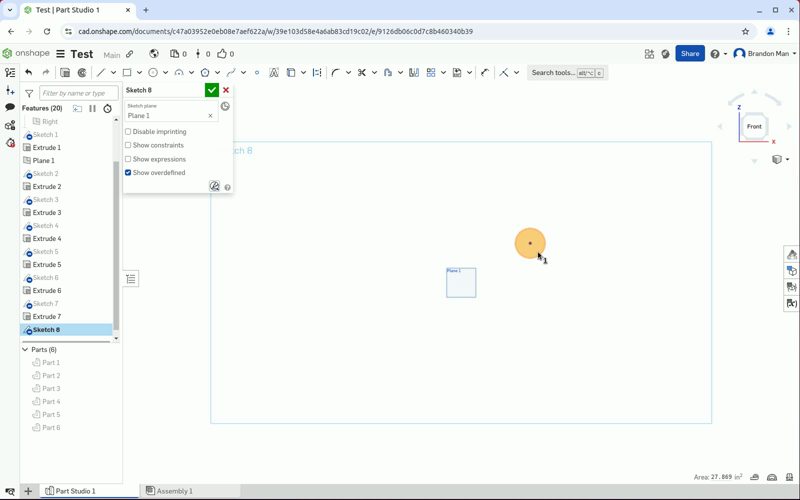
mouse_move(73, 352)
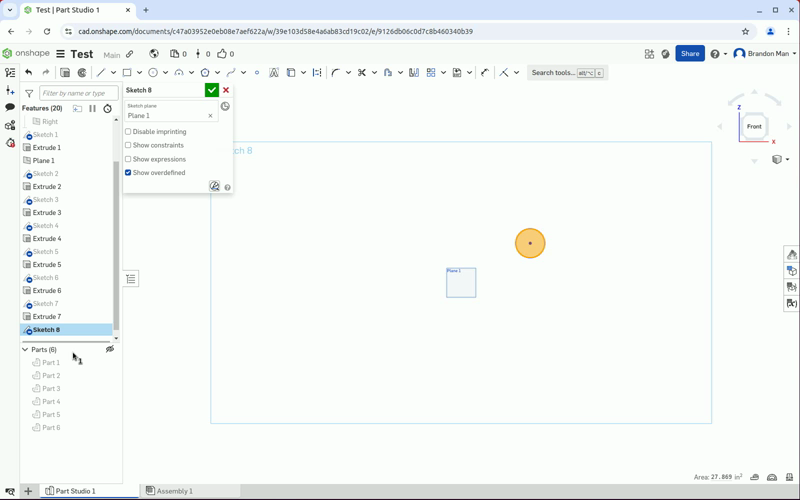
key(shift+y)
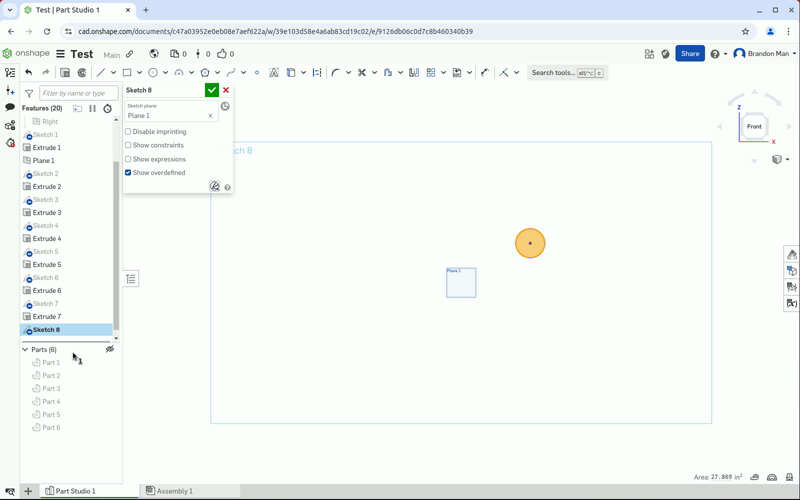
key(shift+e)
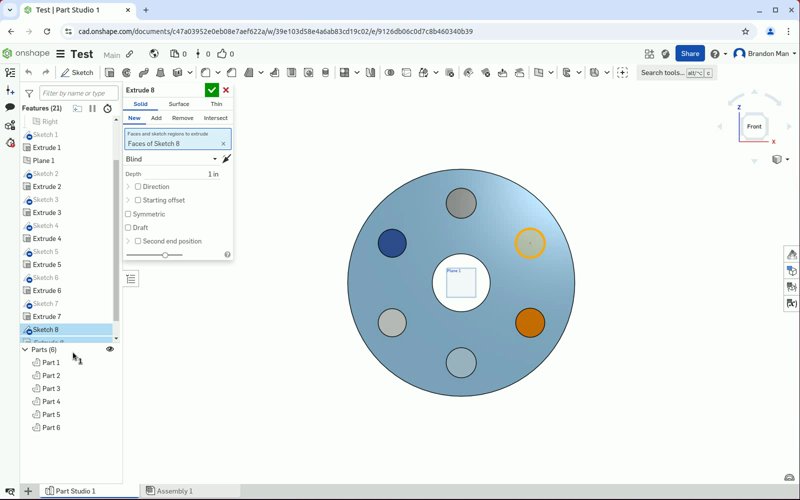
mouse_move(143, 106)
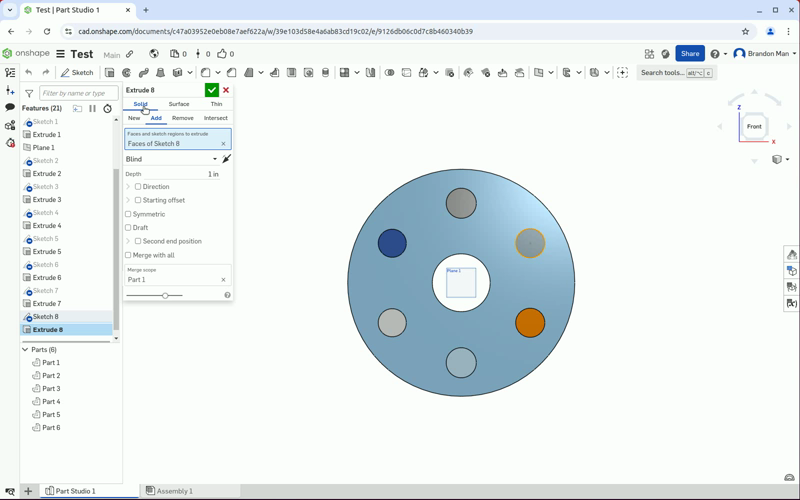
click(143, 106)
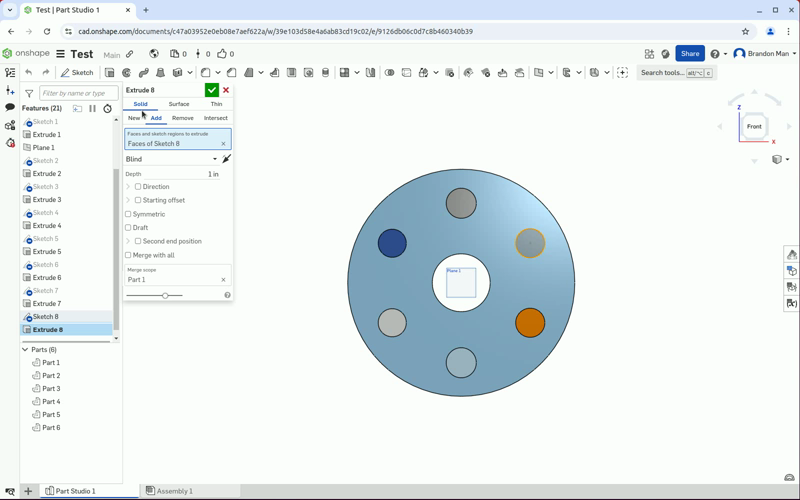
mouse_move(137, 120)
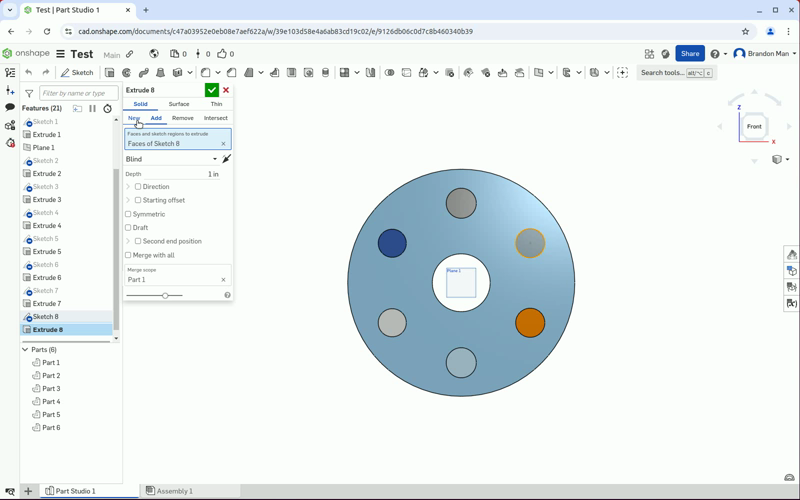
click(137, 120)
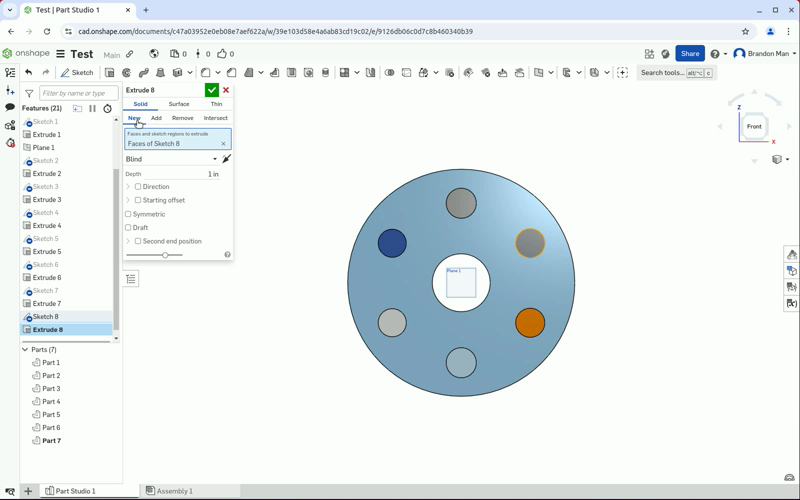
key(tab, 4)
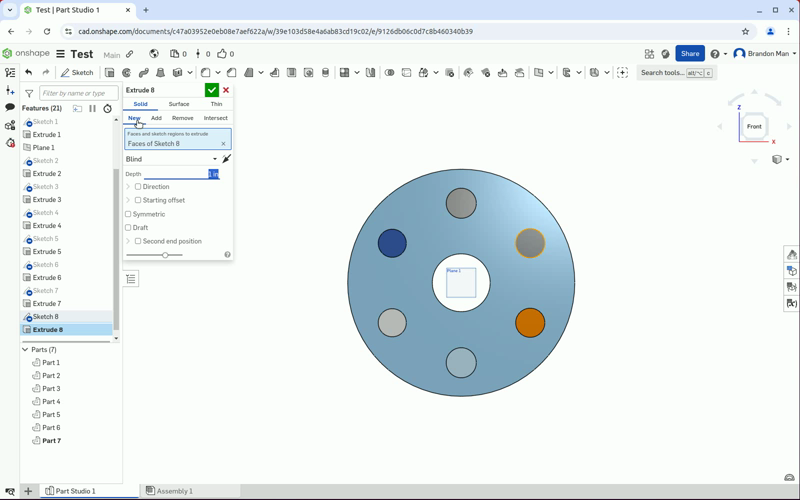
text(11.554)
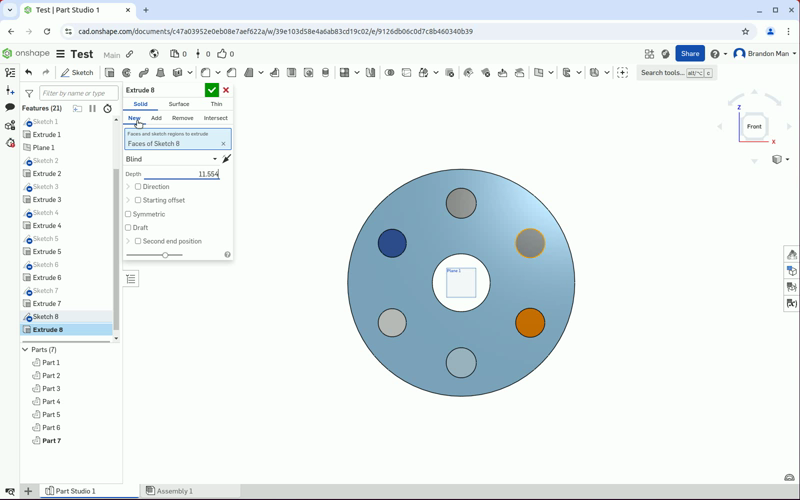
key(enter)
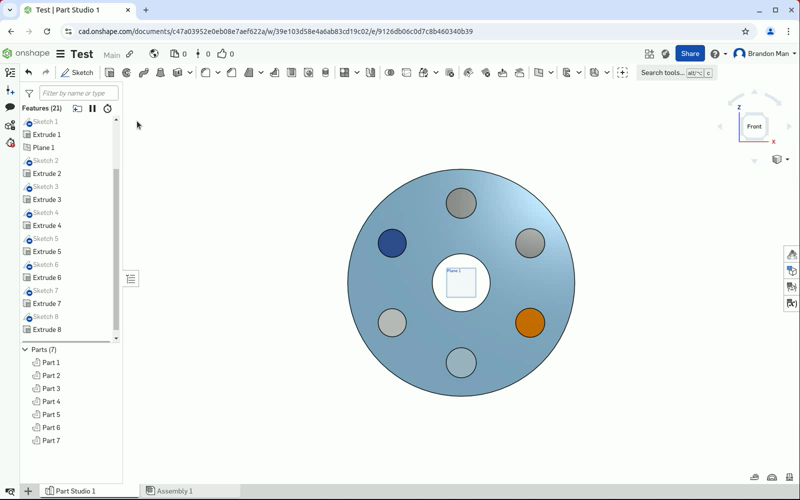
key(shift+h)
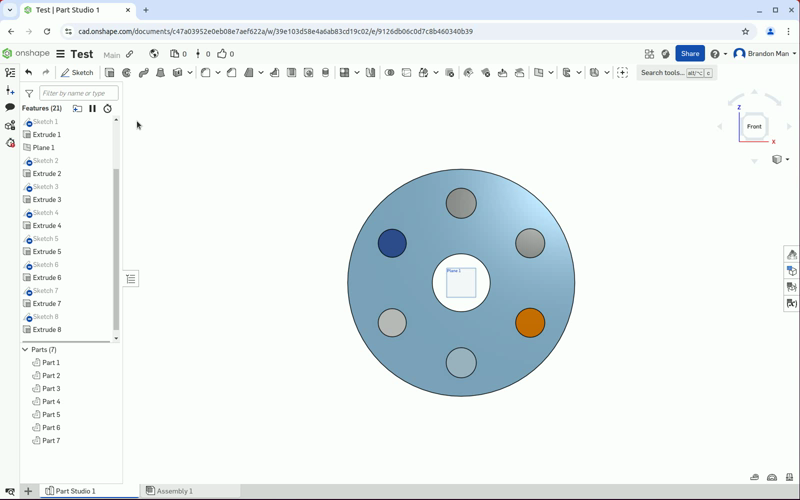
key(shift+h)
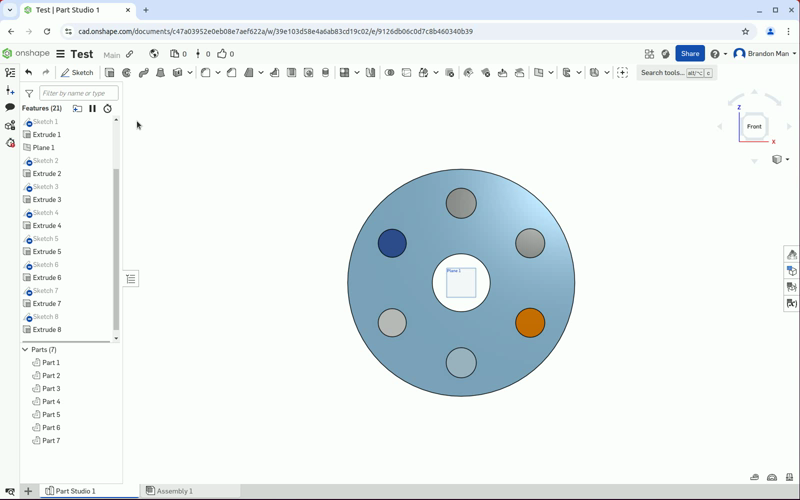
key(shift+7)
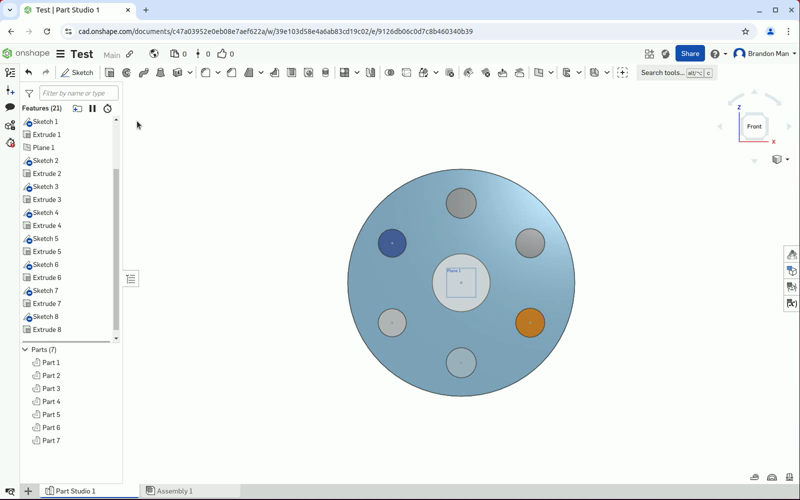
key(left, 2)
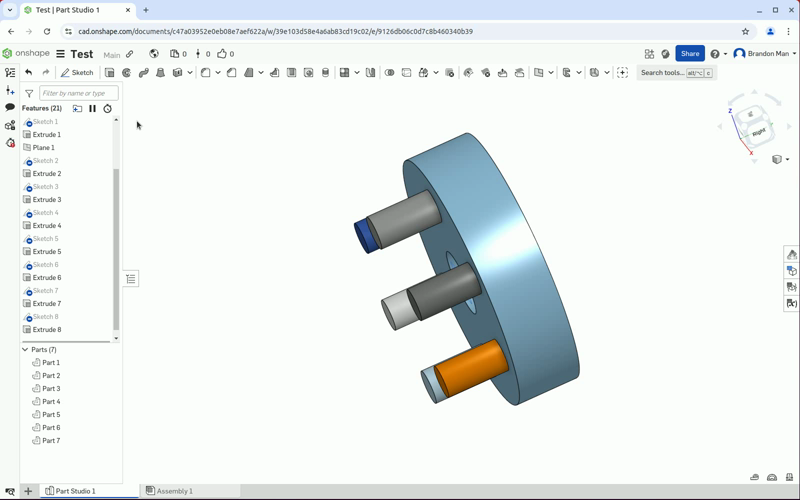
key(down, 2)
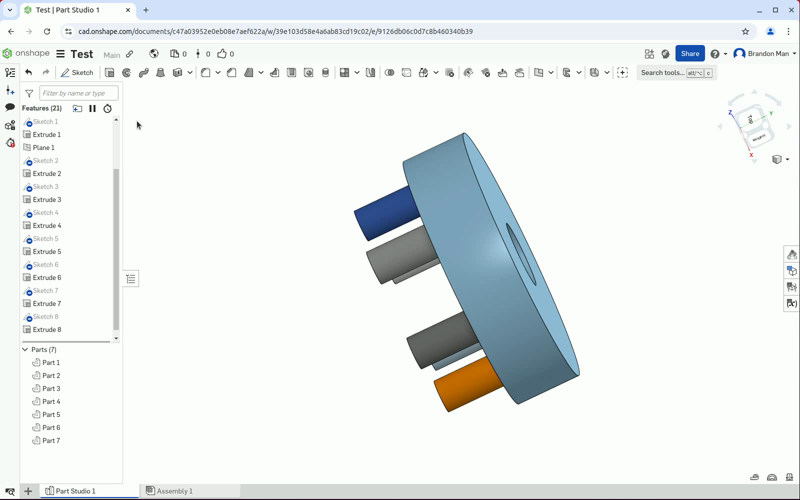
key(up, 2)
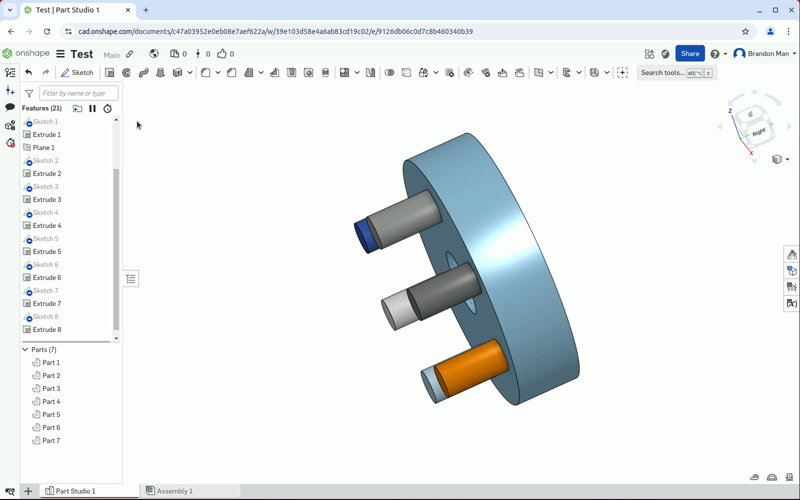
key(right, 2)
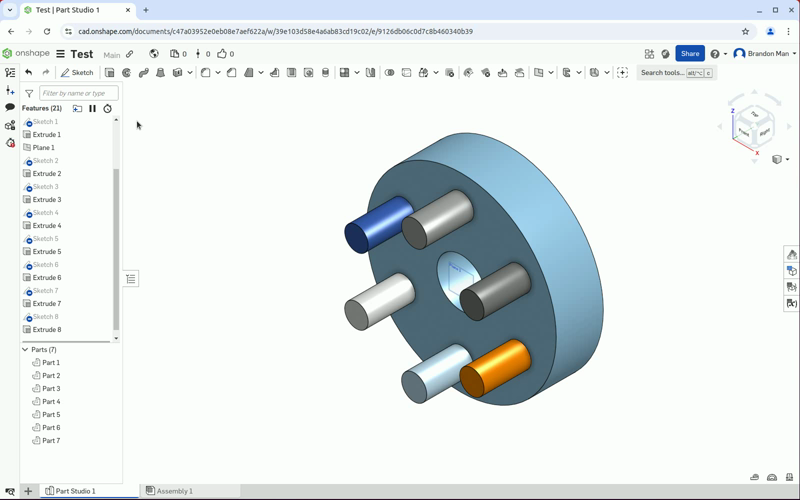
mouse_move(69, 124)
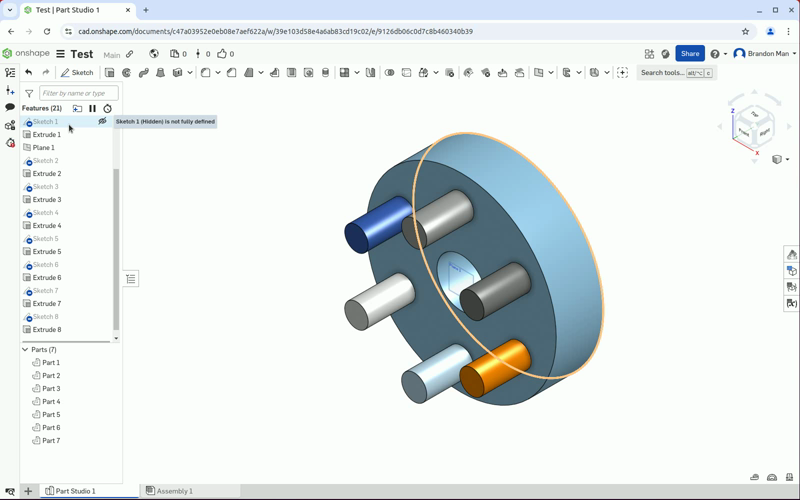
click(69, 124)